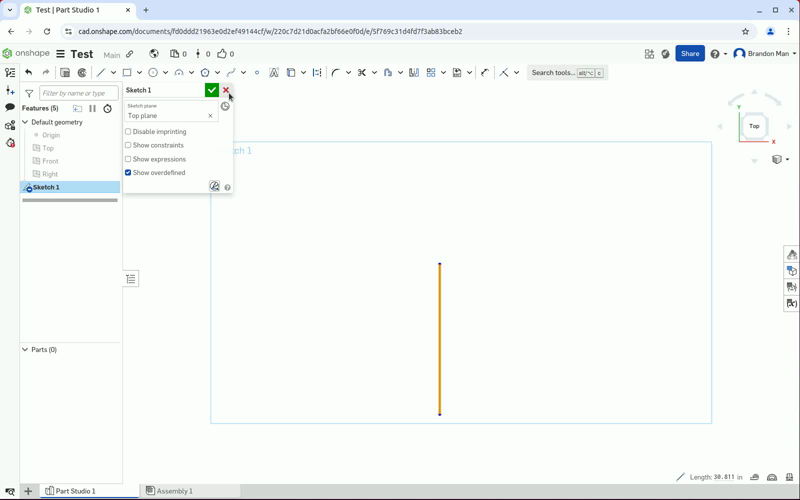
key(shift+h)
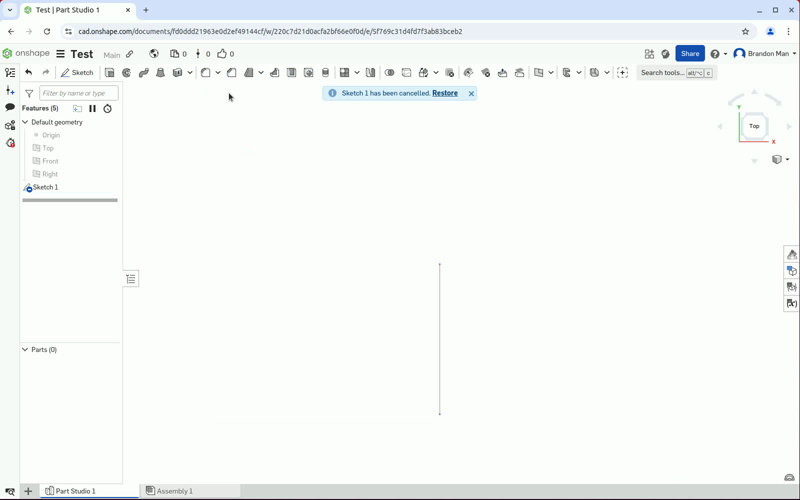
key(shift+s)
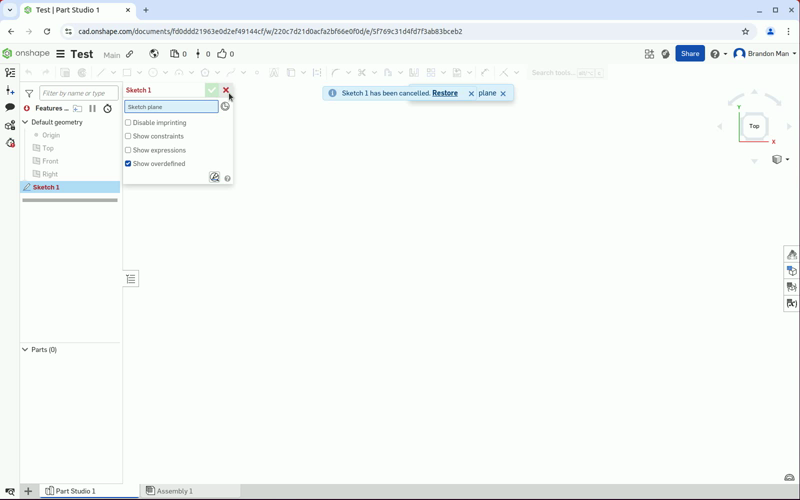
mouse_move(73, 150)
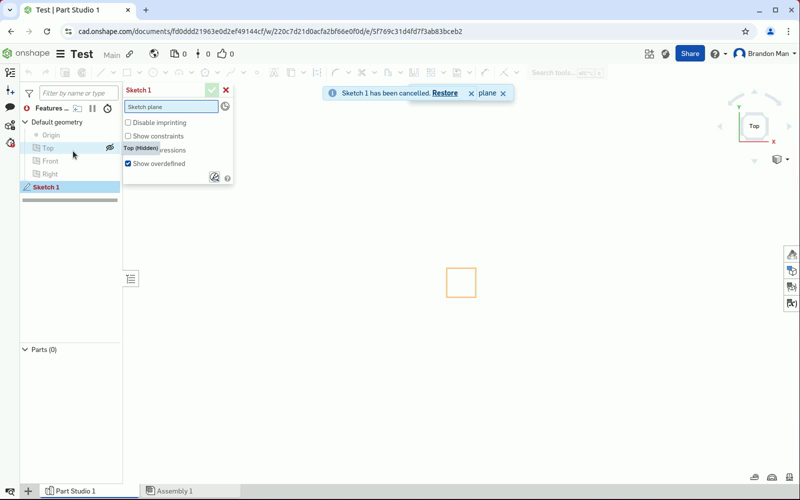
click(73, 150)
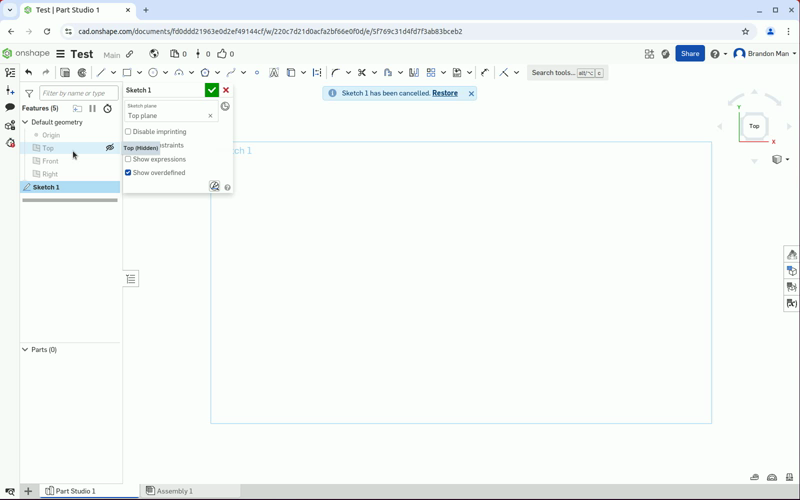
mouse_move(73, 352)
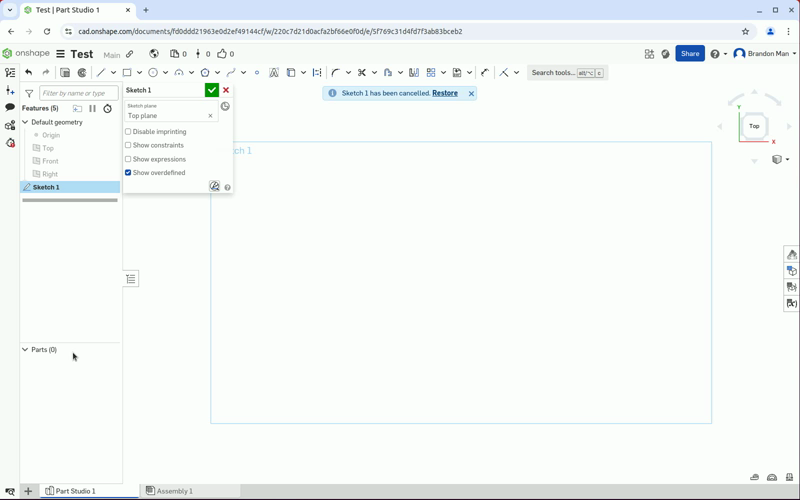
key(y)
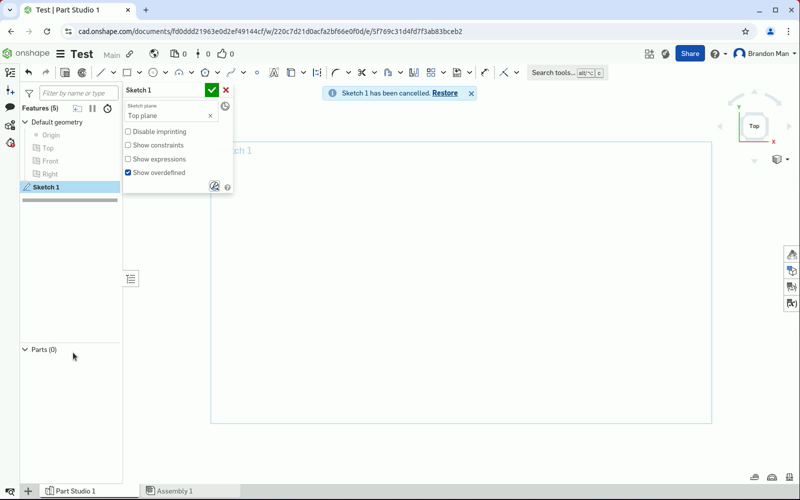
key(c)
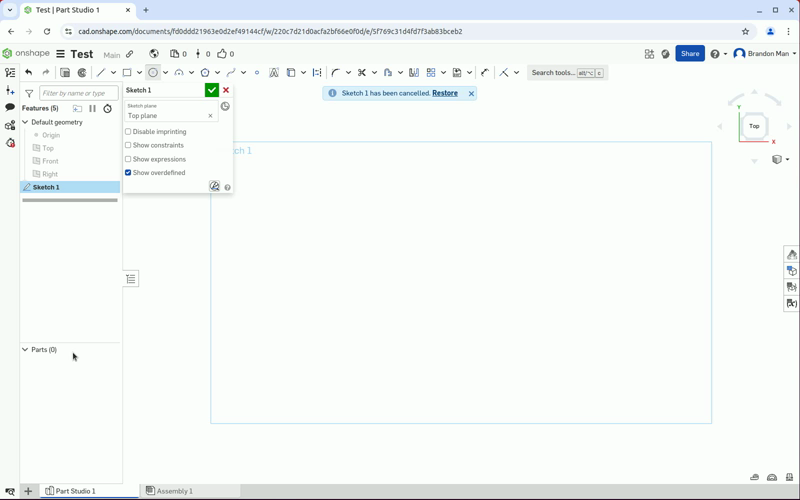
key_down(shift)
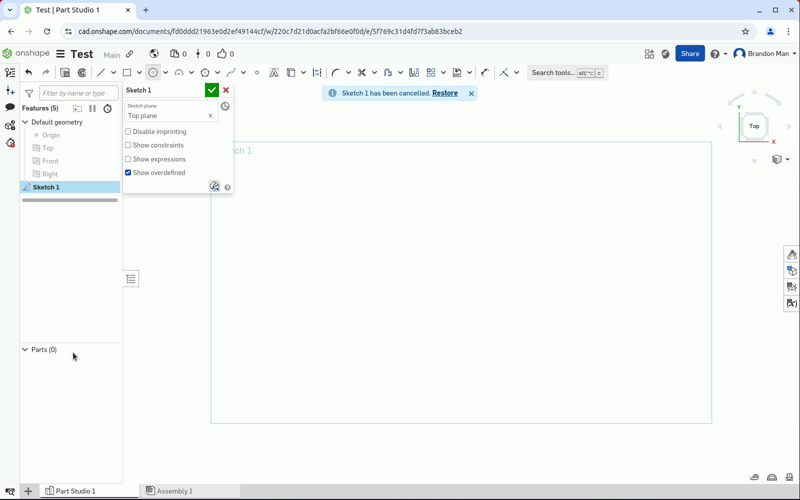
mouse_move(461, 282)
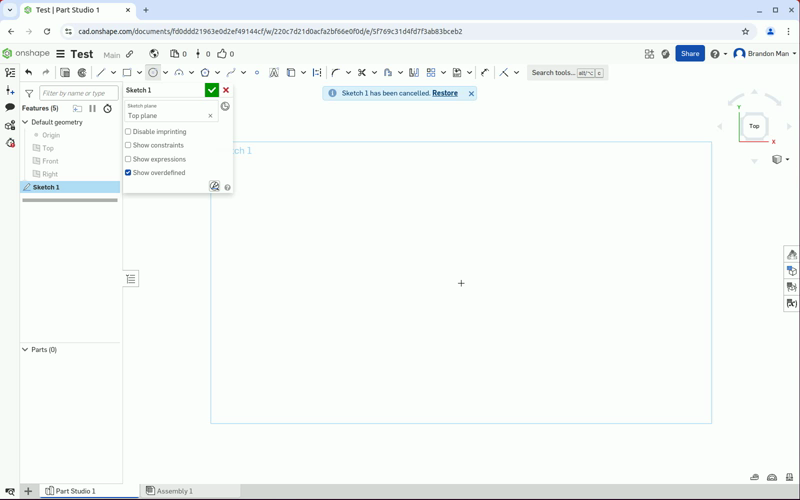
click(461, 282)
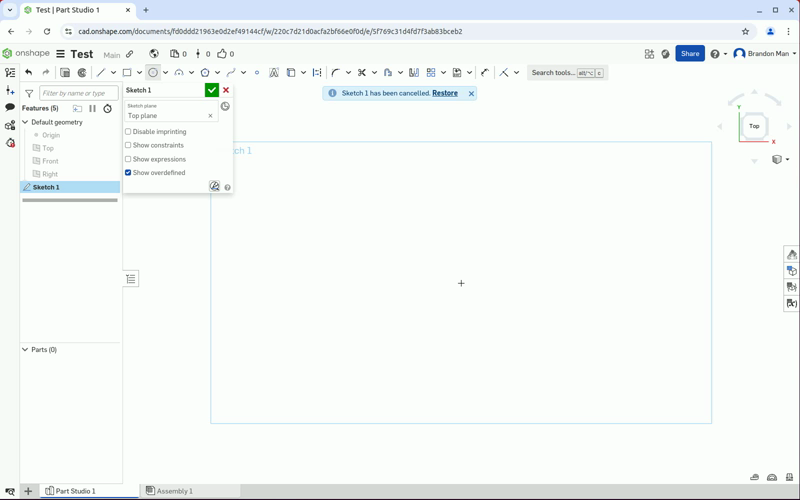
key_up(shift)
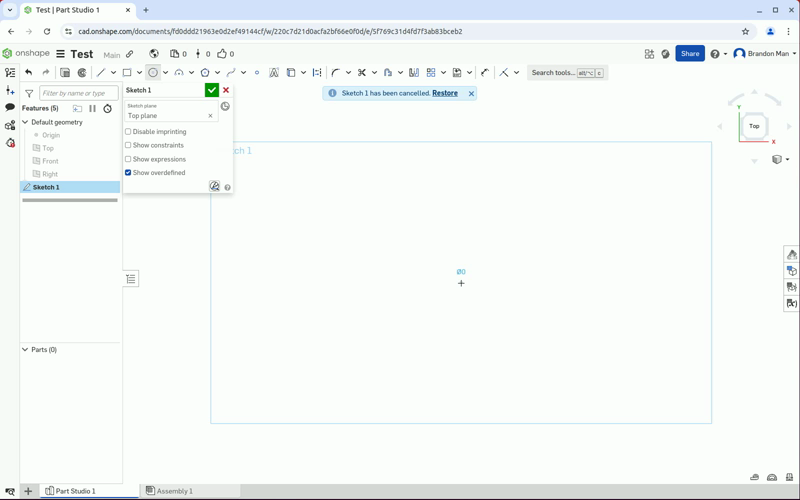
mouse_move(574, 282)
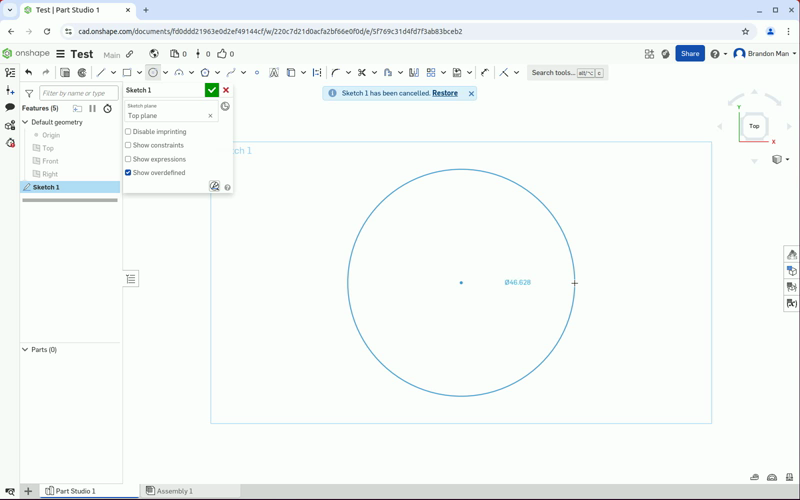
click(574, 282)
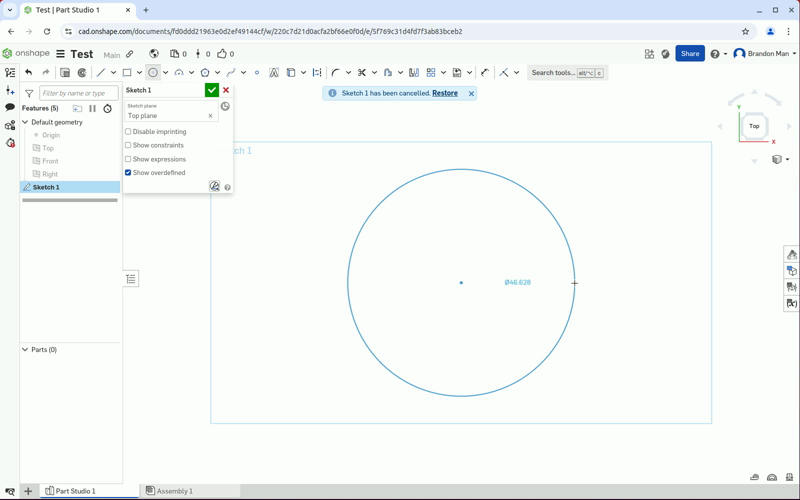
key(esc)
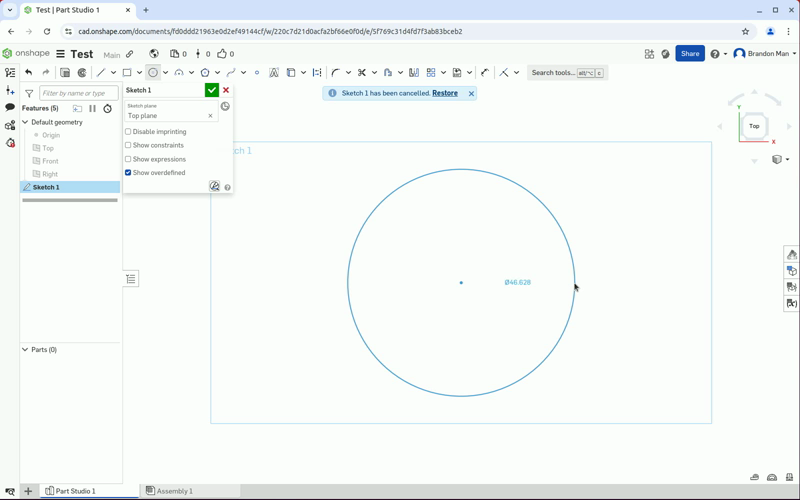
mouse_move(454, 274)
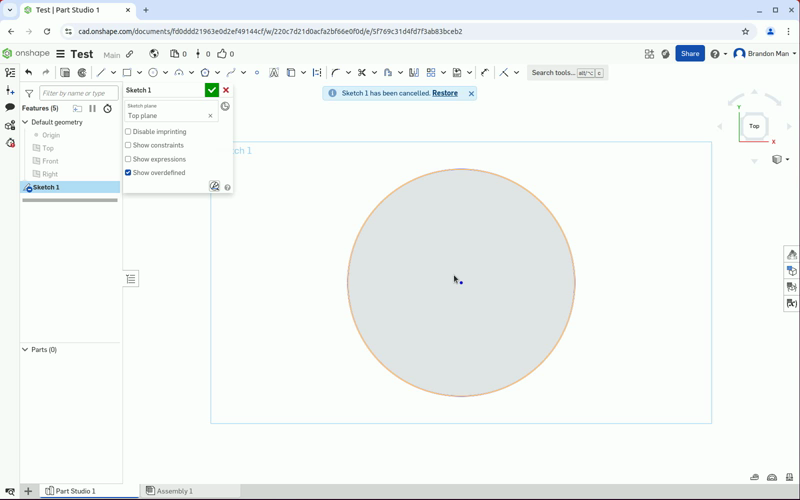
click(454, 274)
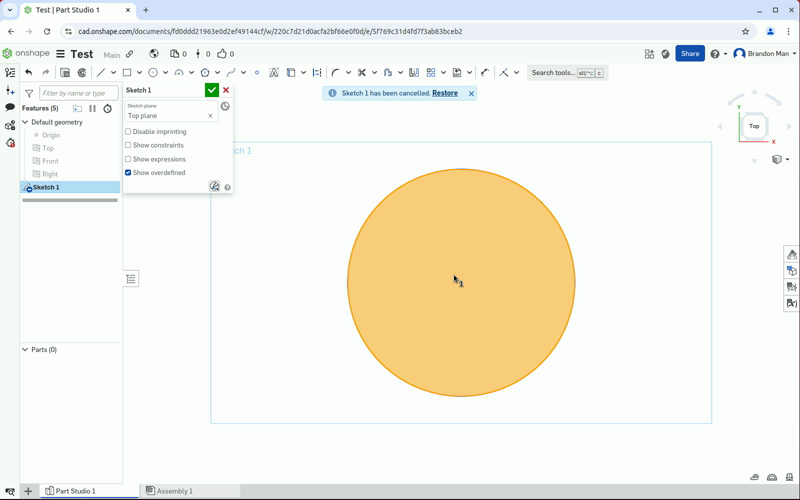
mouse_move(73, 352)
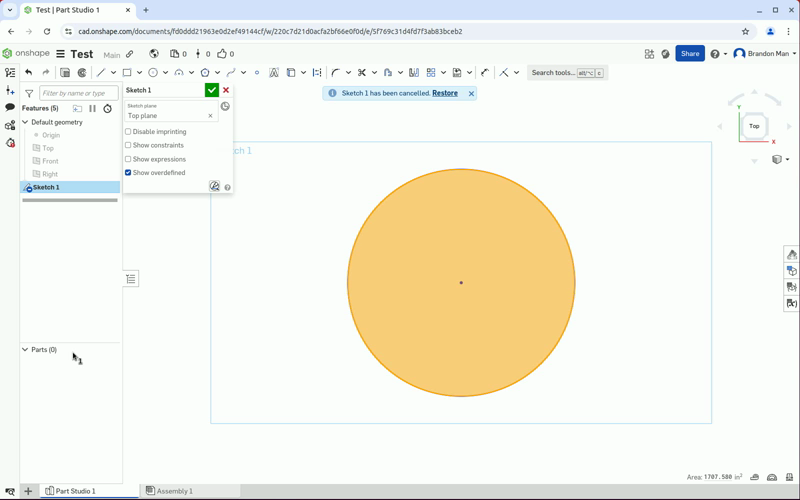
key(shift+y)
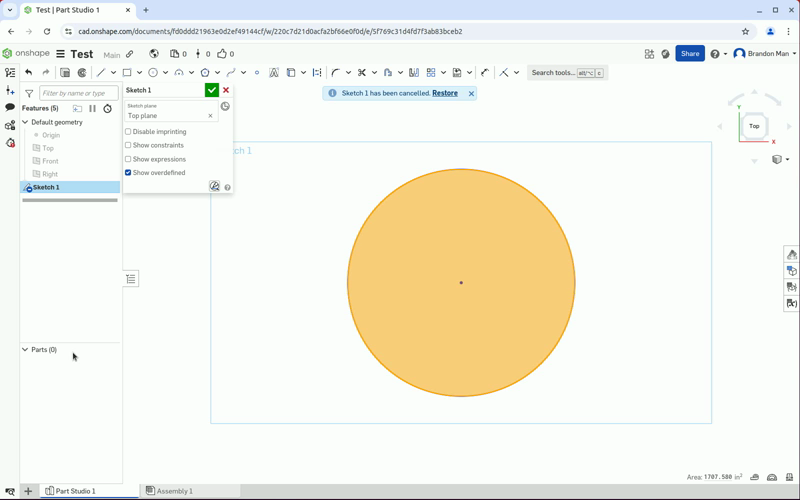
key(shift+e)
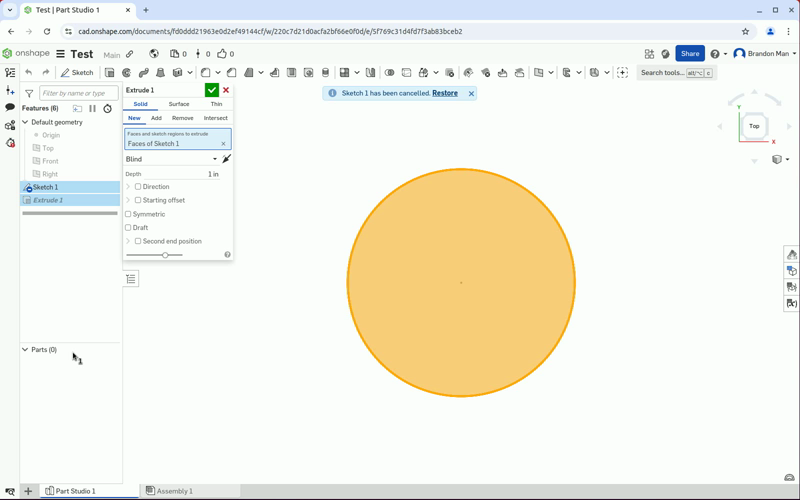
mouse_move(143, 106)
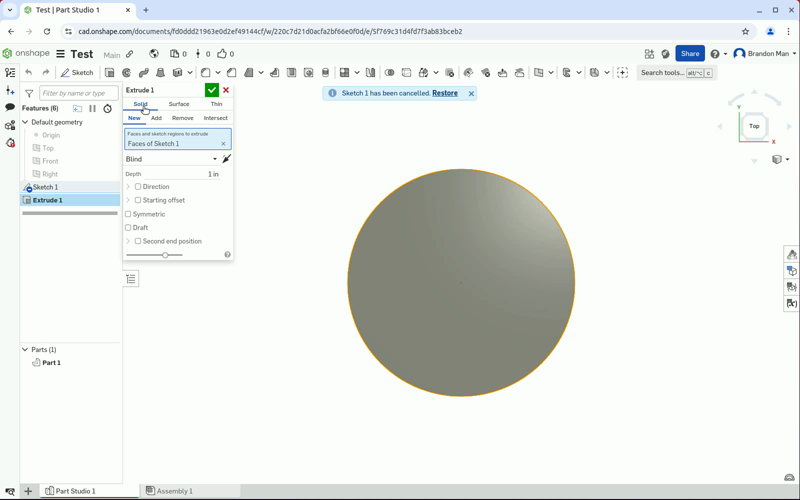
click(143, 106)
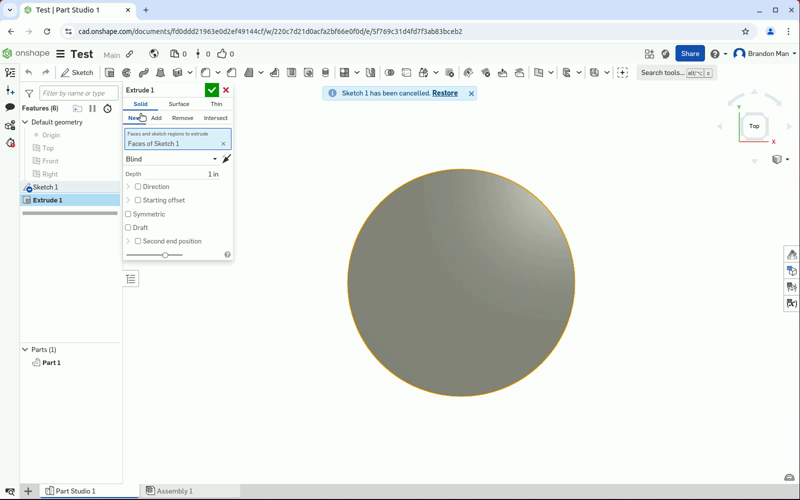
mouse_move(137, 120)
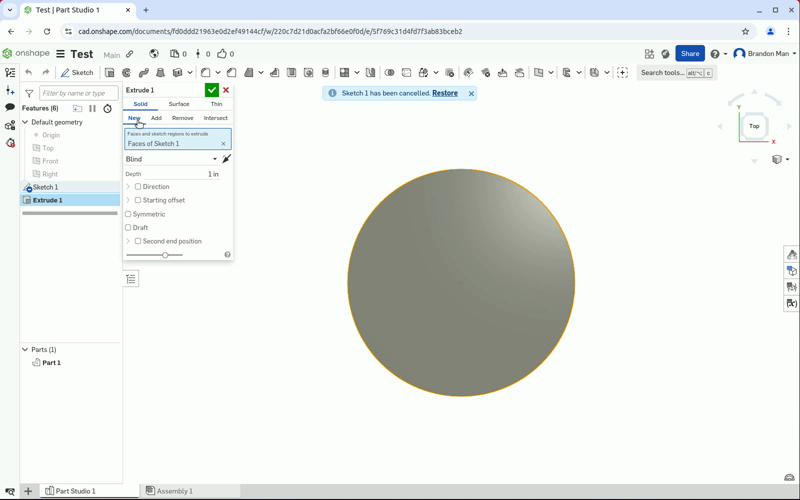
click(137, 120)
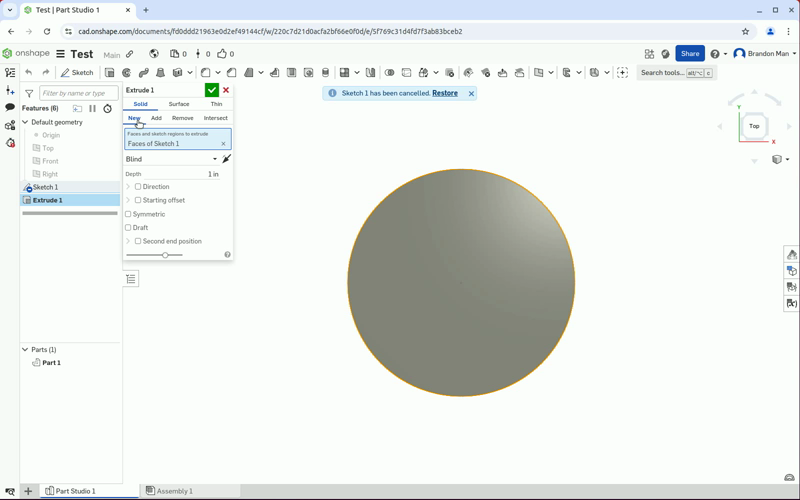
key(tab, 4)
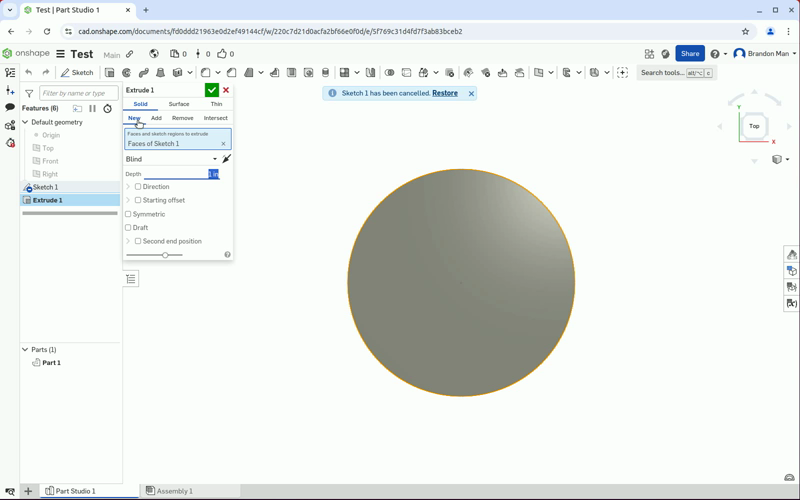
text(3.37)
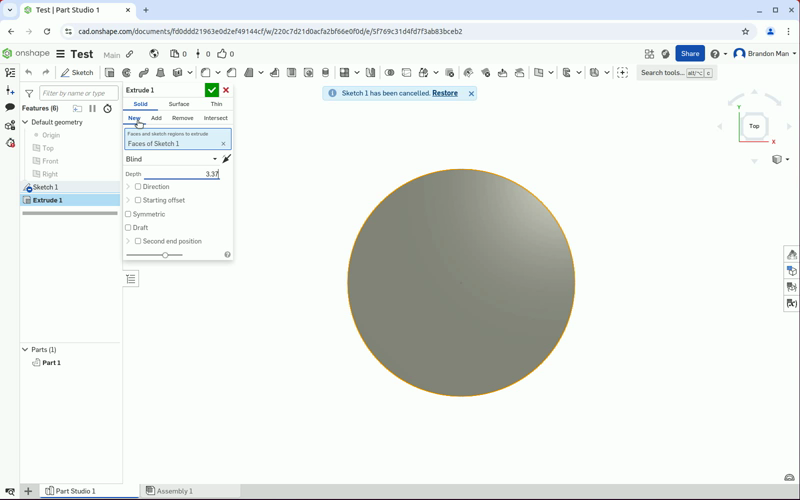
key(enter)
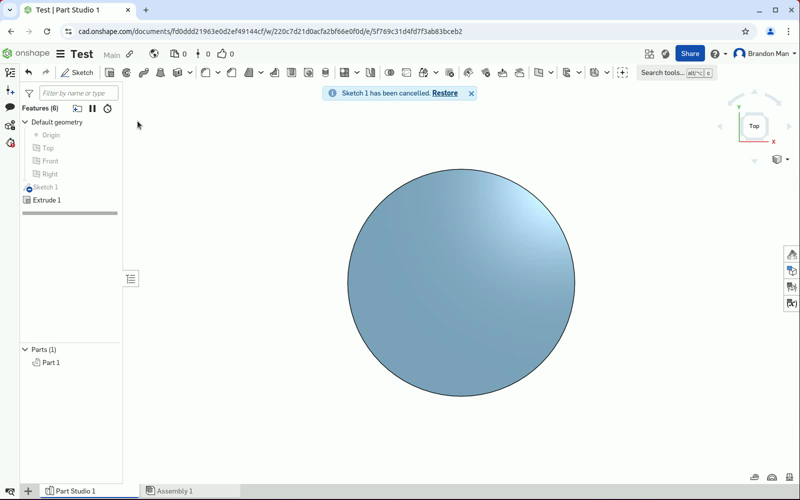
key(shift+h)
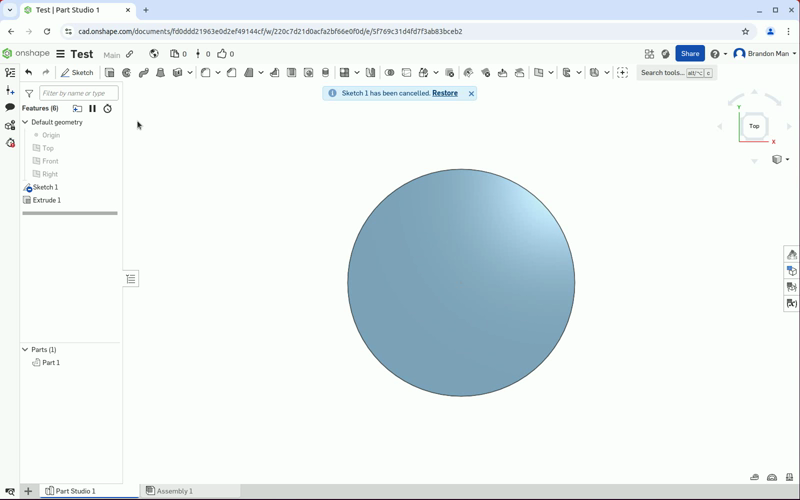
key(shift+h)
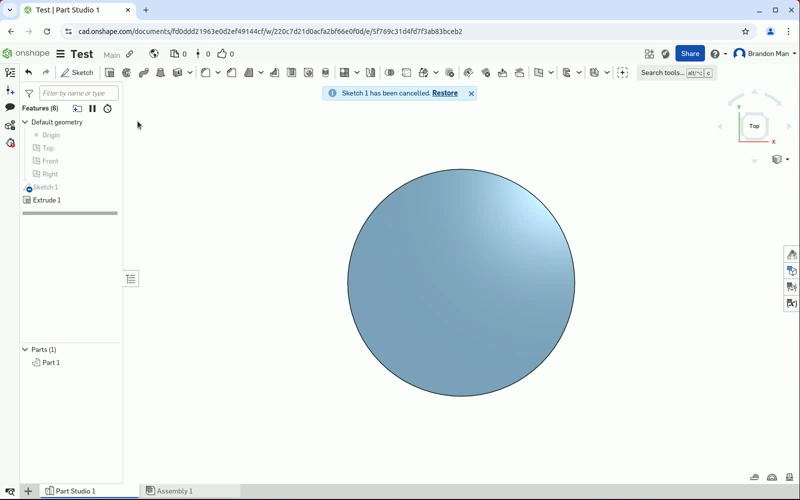
mouse_move(73, 189)
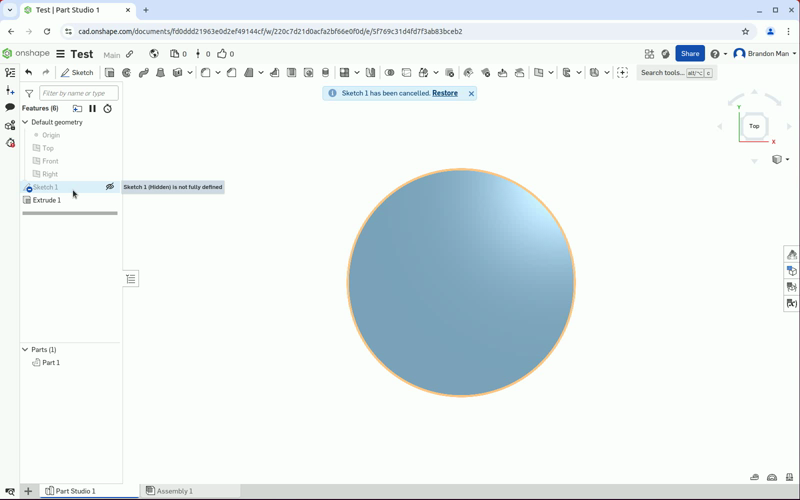
click(73, 189)
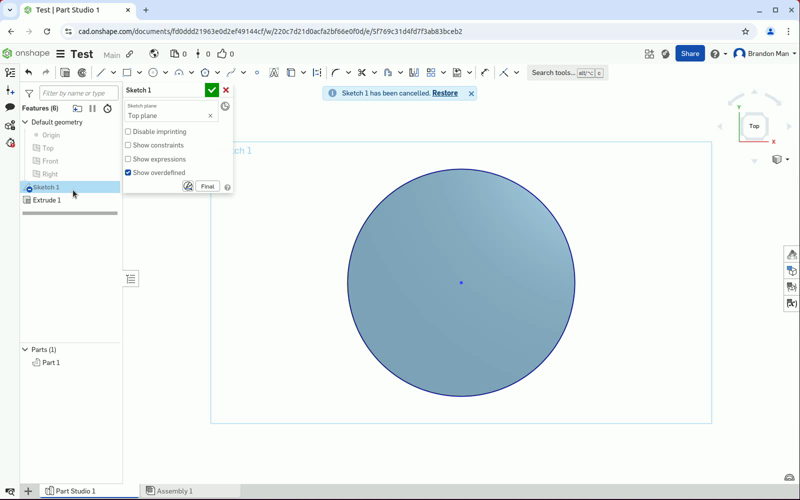
mouse_move(229, 92)
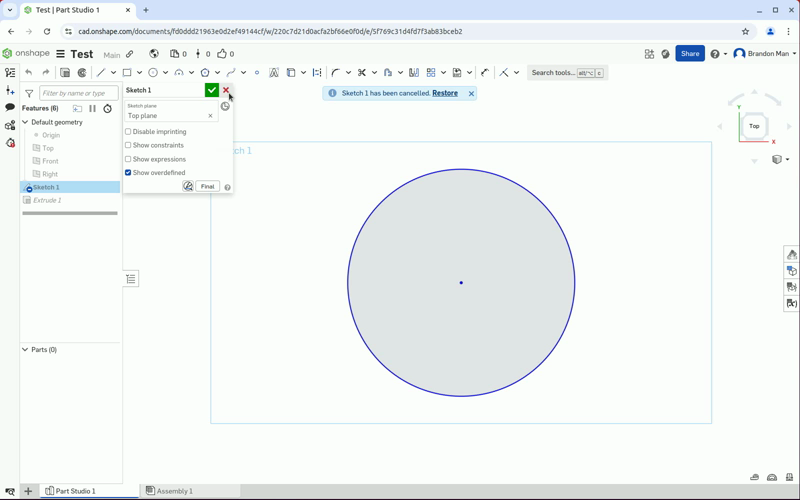
click(229, 92)
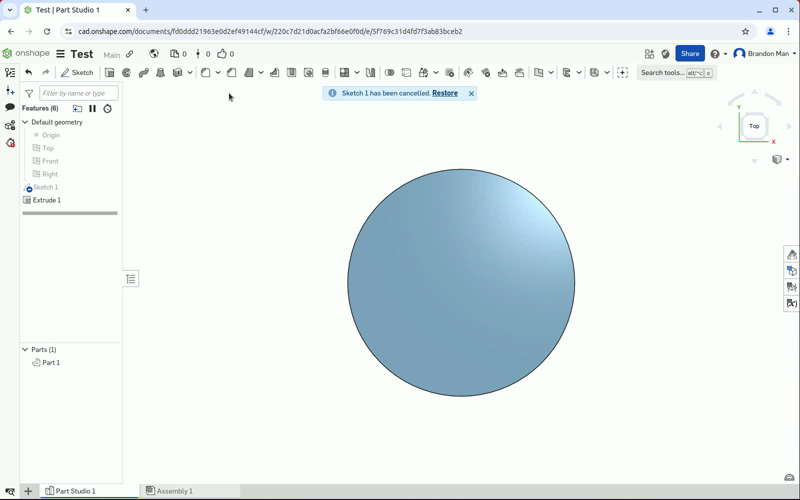
mouse_move(541, 75)
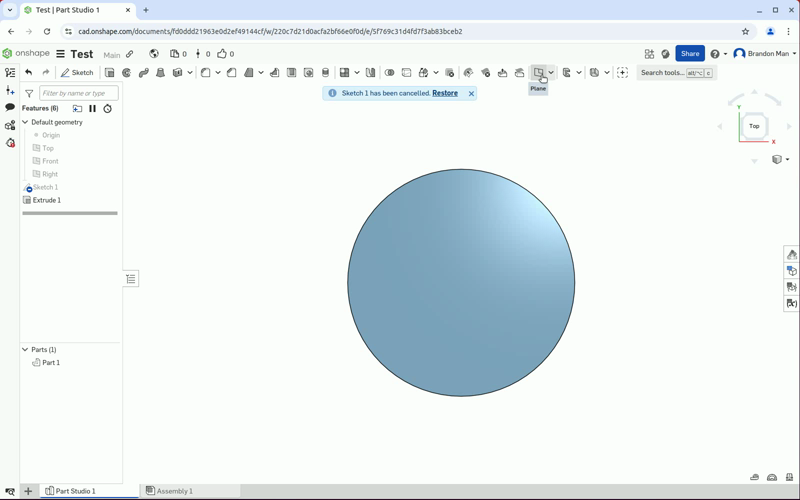
click(541, 75)
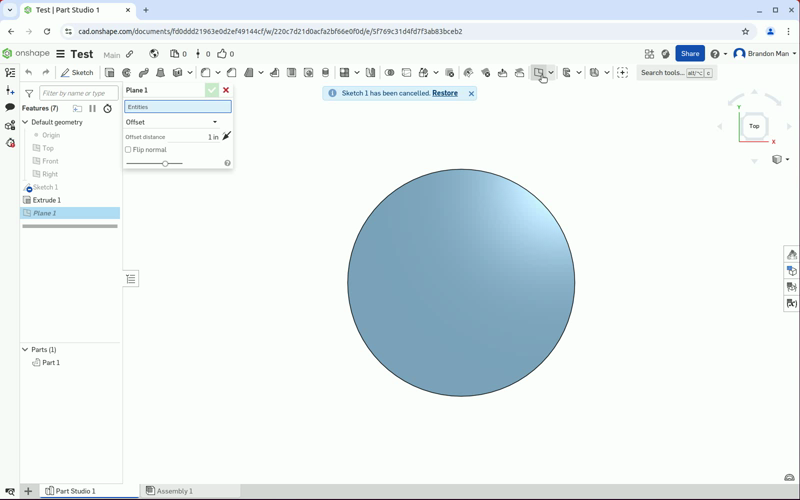
mouse_move(73, 150)
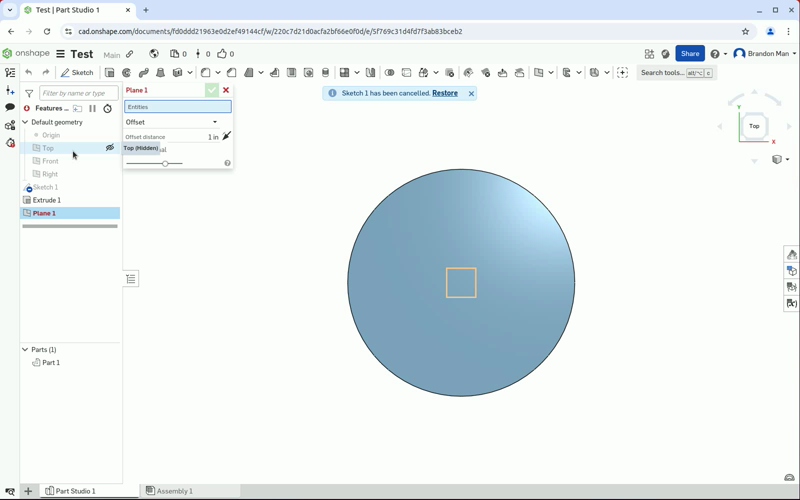
click(73, 150)
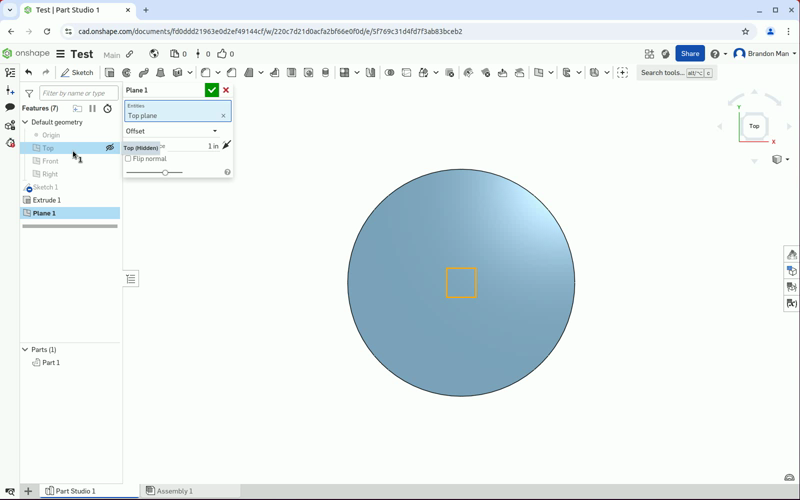
key(tab, 2)
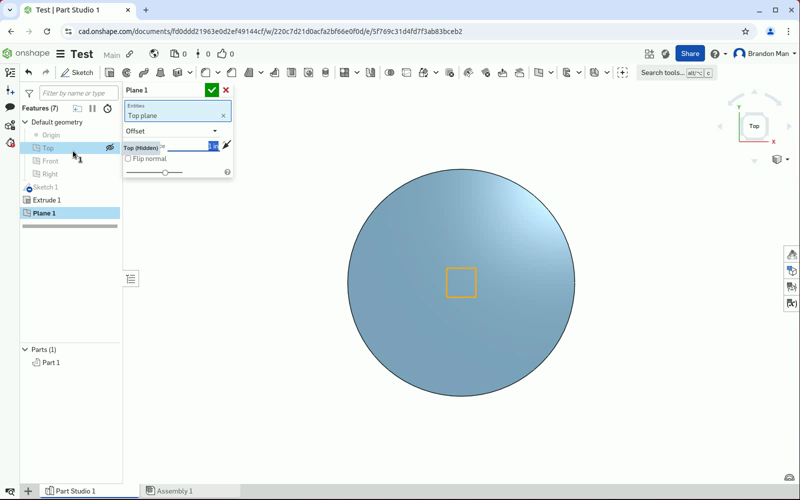
text(3.358)
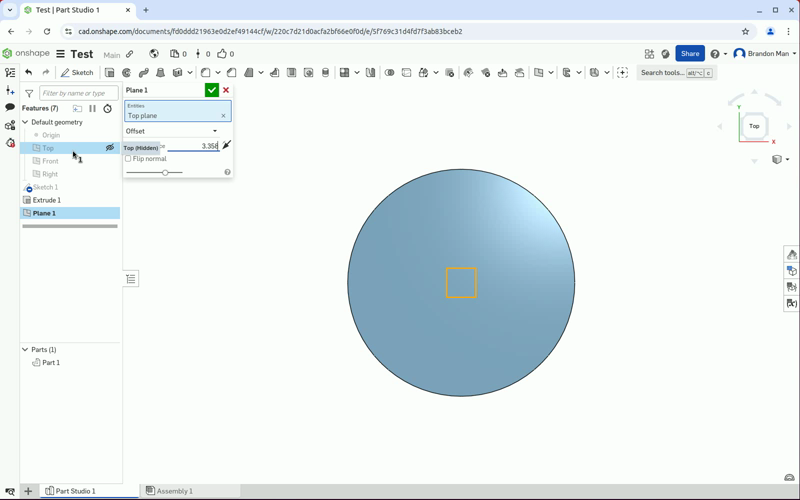
key(enter, 2)
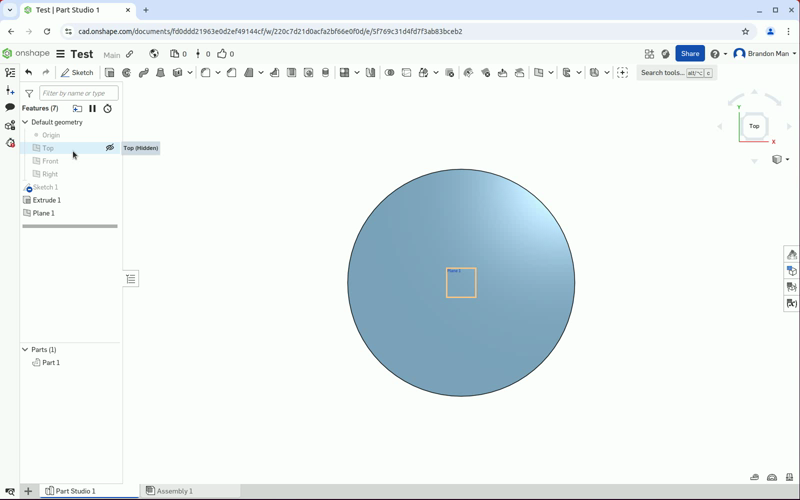
key(shift+s)
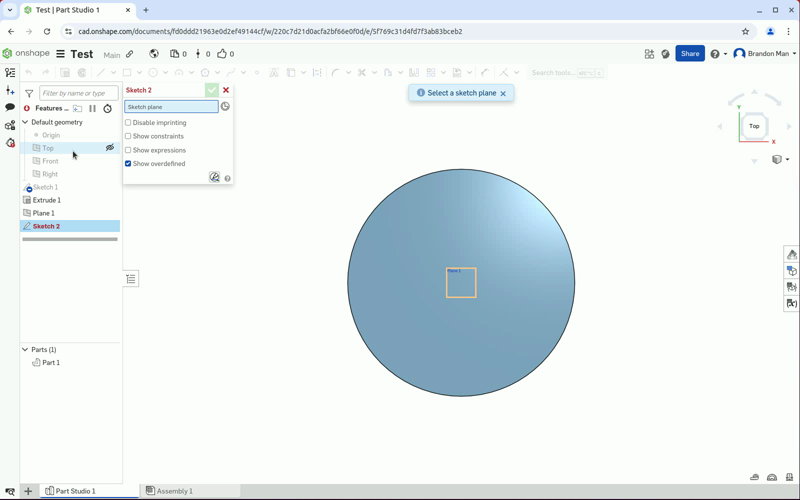
mouse_move(73, 215)
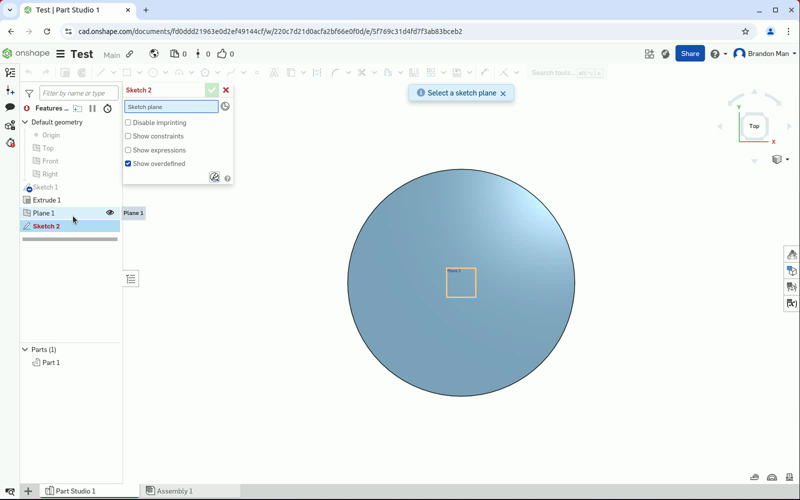
click(73, 215)
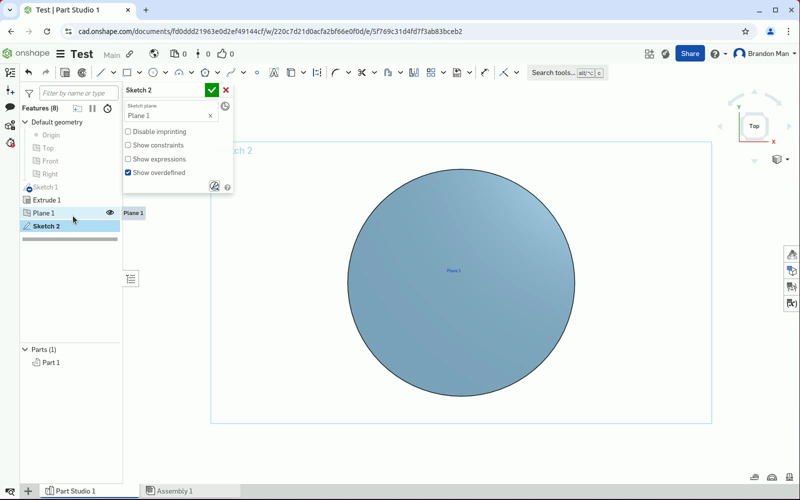
mouse_move(73, 352)
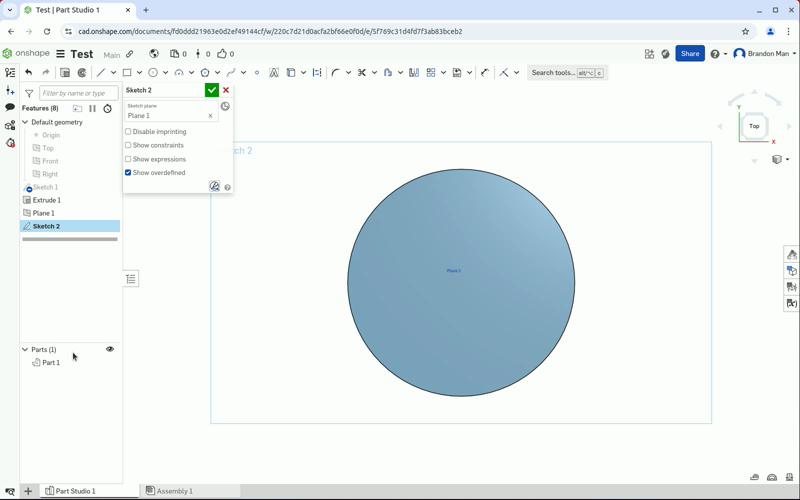
key(y)
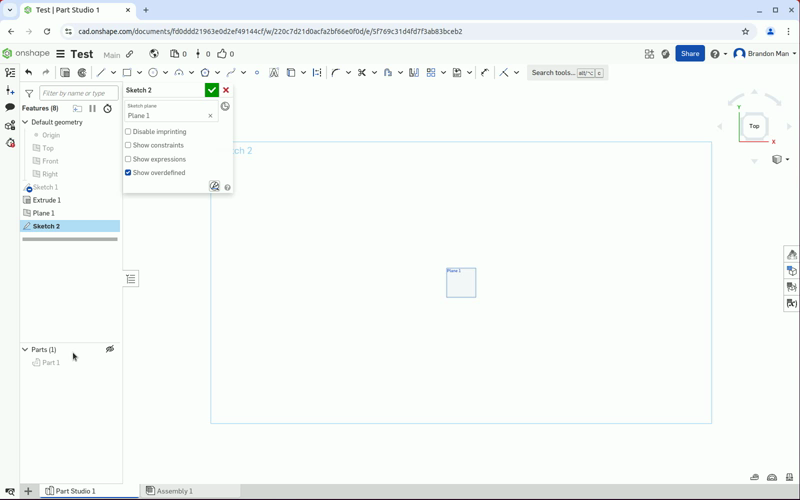
key(a)
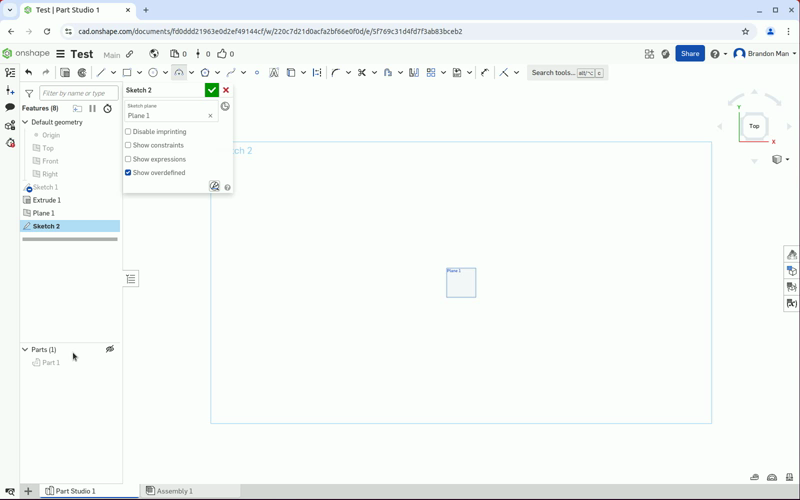
key_down(shift)
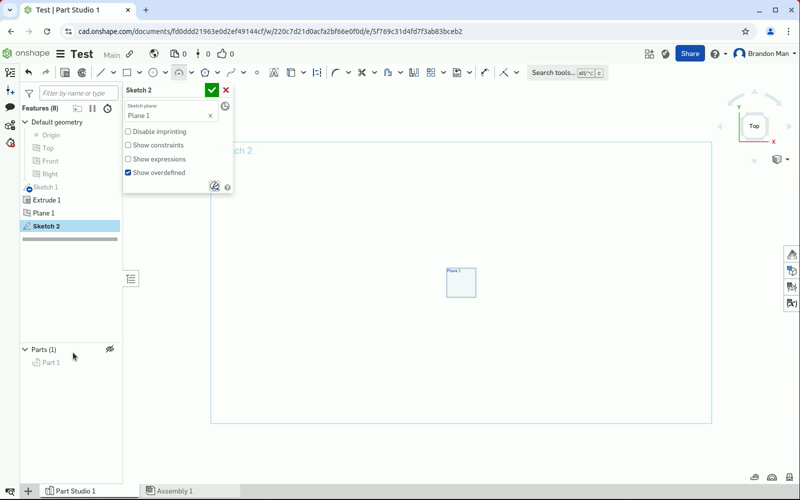
mouse_move(431, 201)
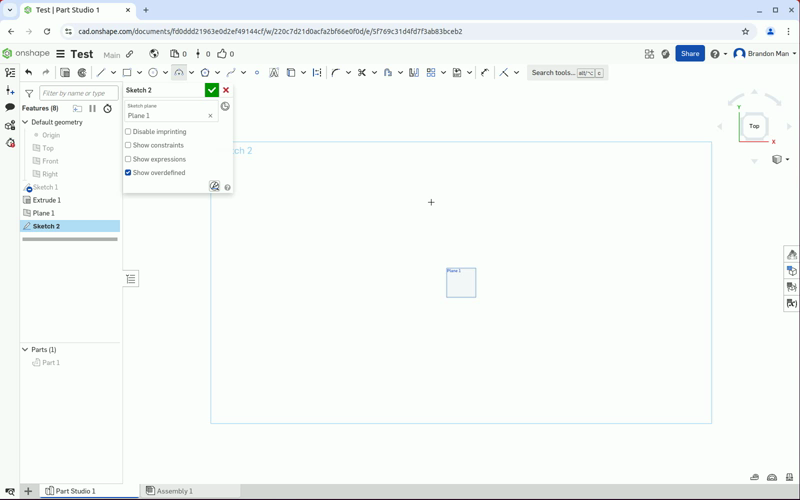
click(431, 201)
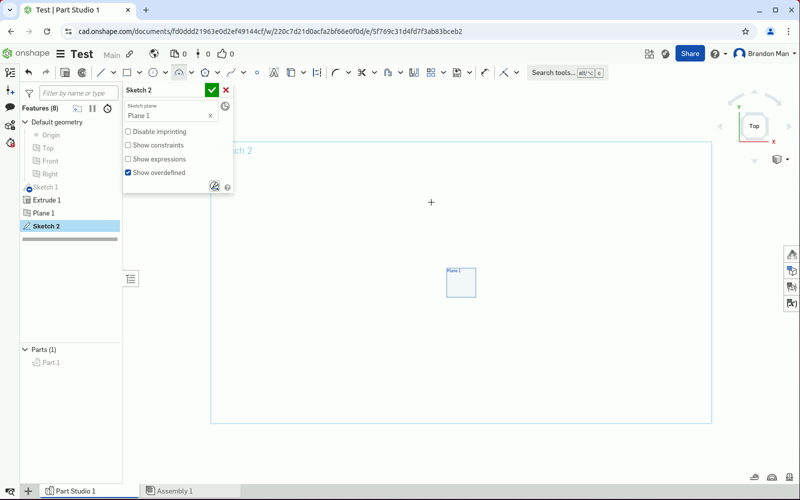
key_up(shift)
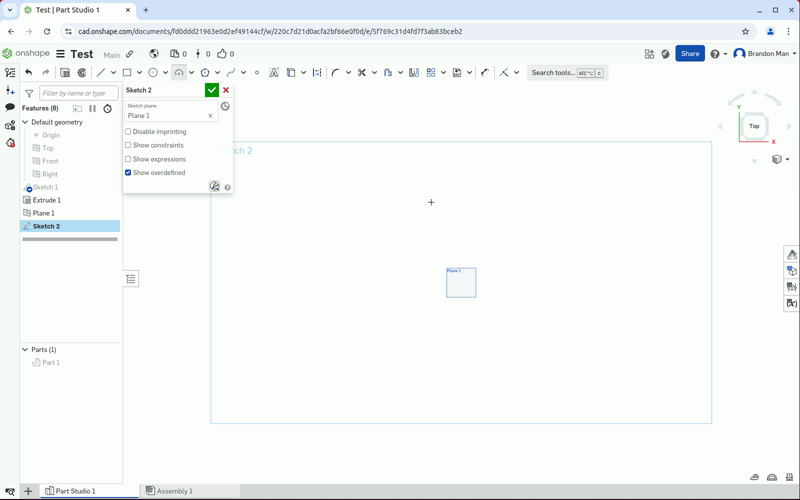
key_down(shift)
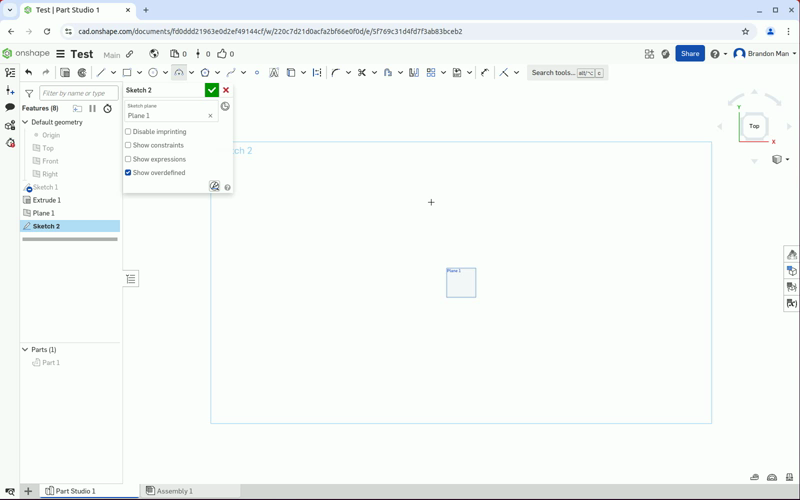
mouse_move(489, 201)
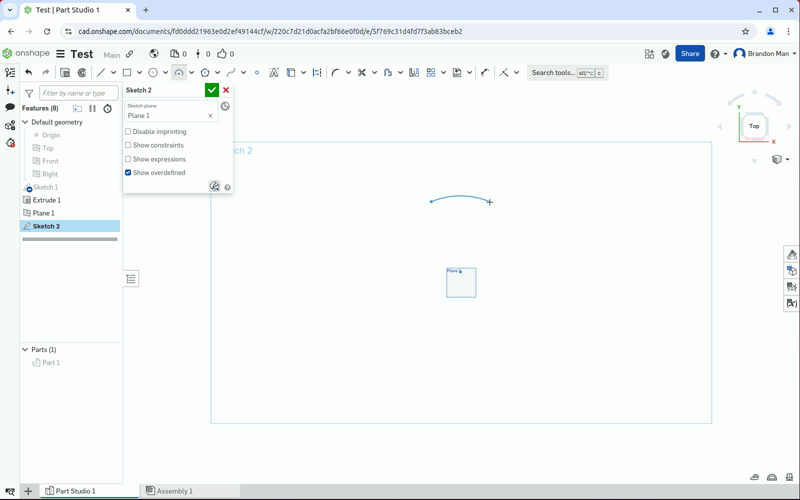
click(489, 201)
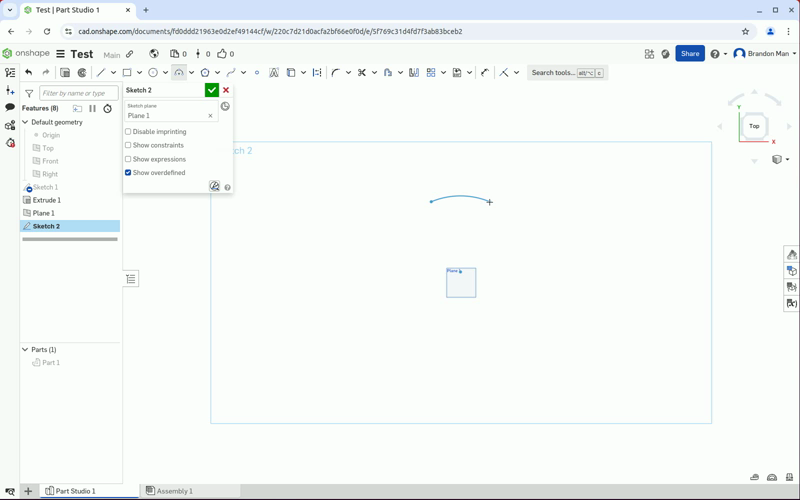
mouse_move(460, 231)
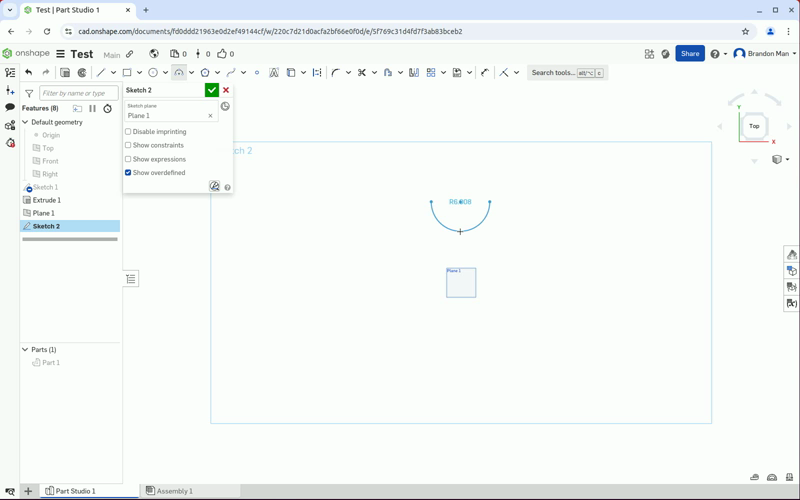
click(460, 231)
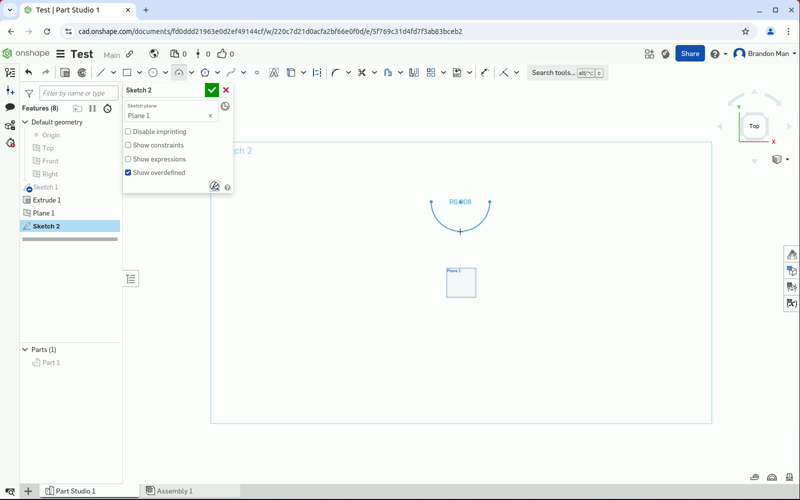
key_up(shift)
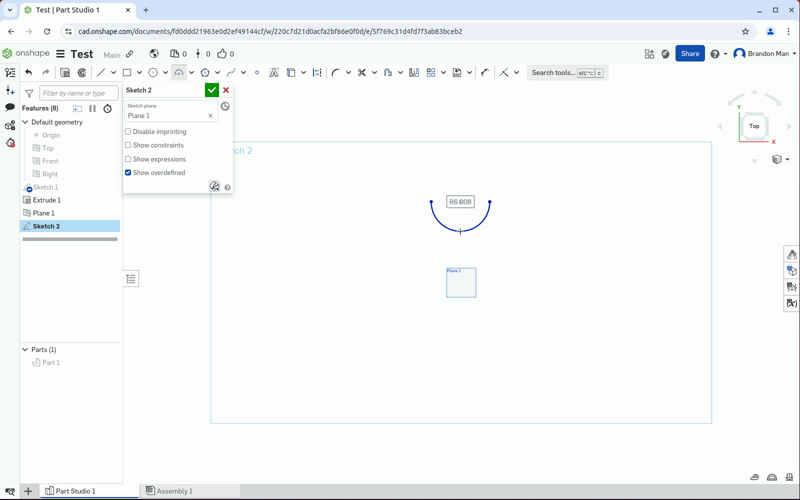
key(esc)
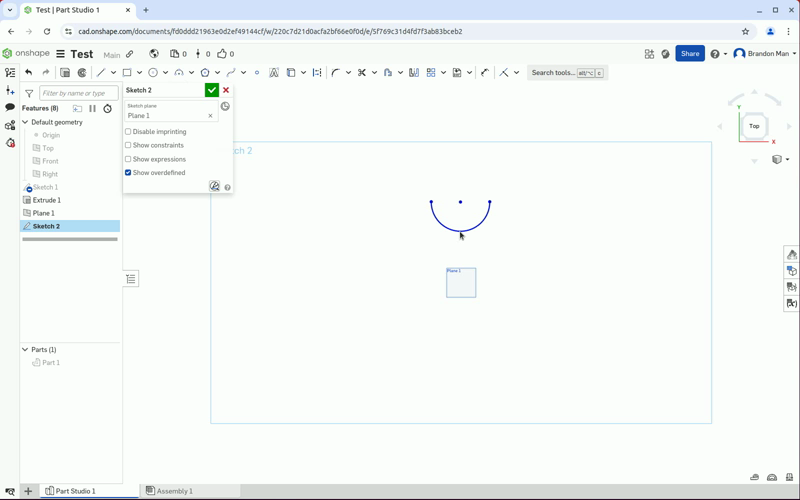
key(l)
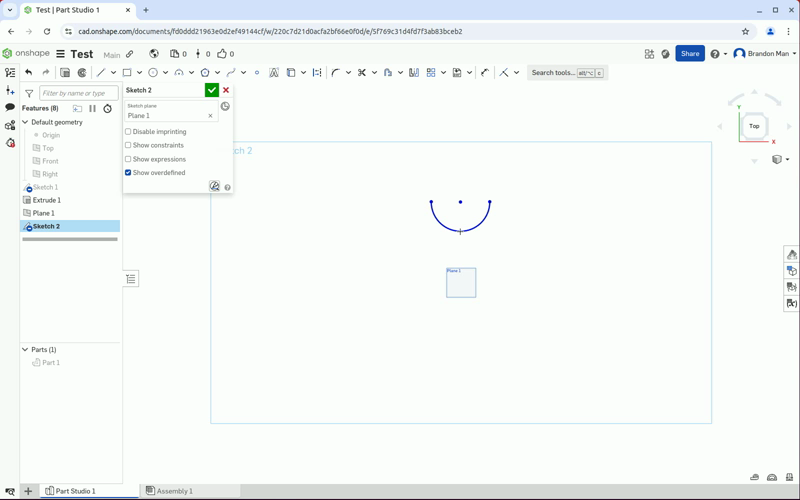
mouse_move(489, 201)
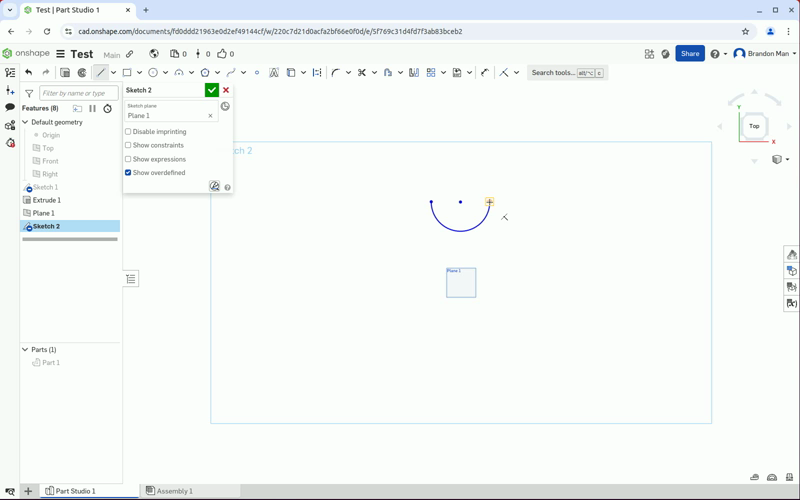
click(489, 201)
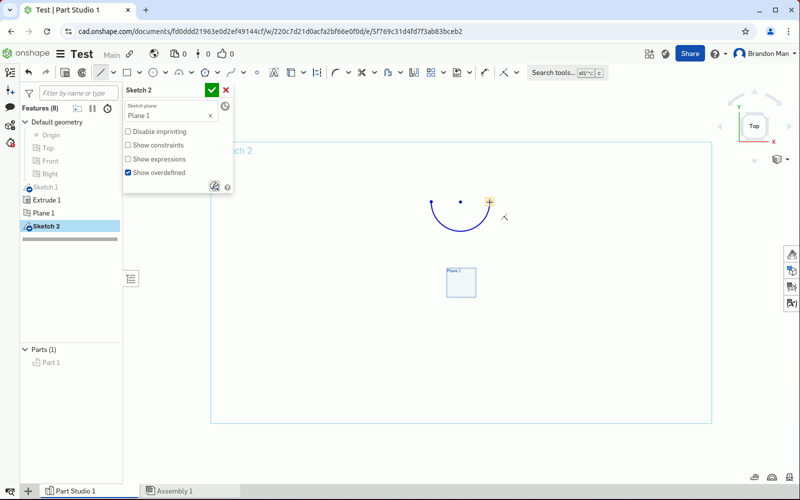
key_down(shift)
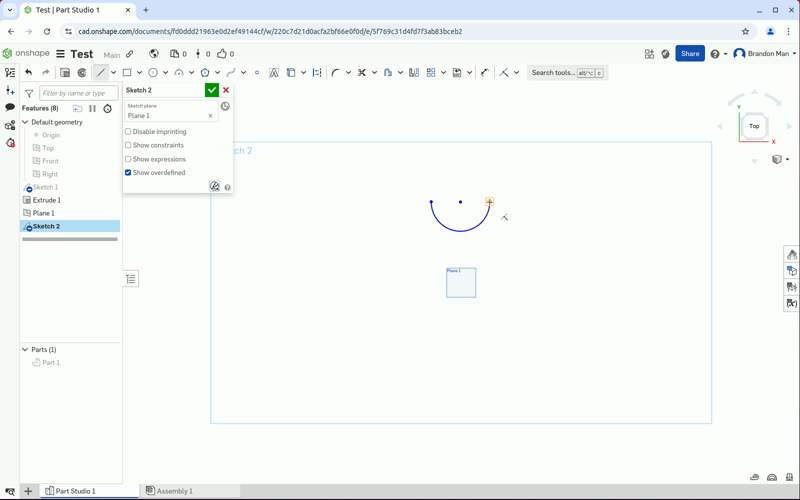
mouse_move(519, 201)
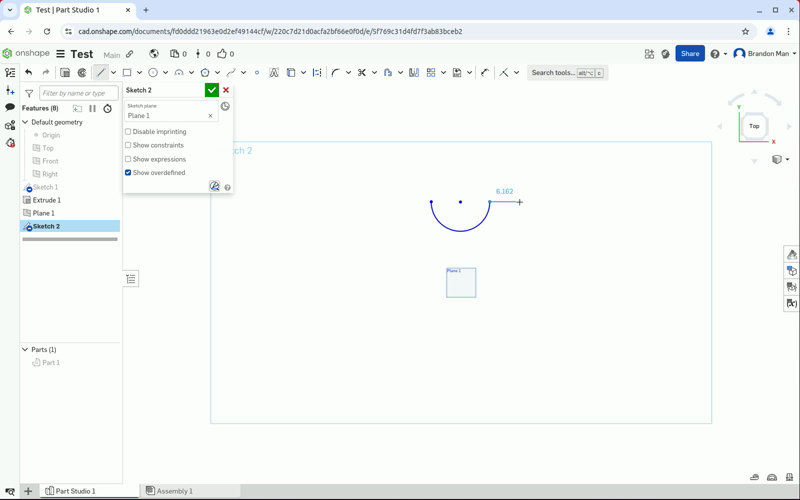
mouse_move(489, 173)
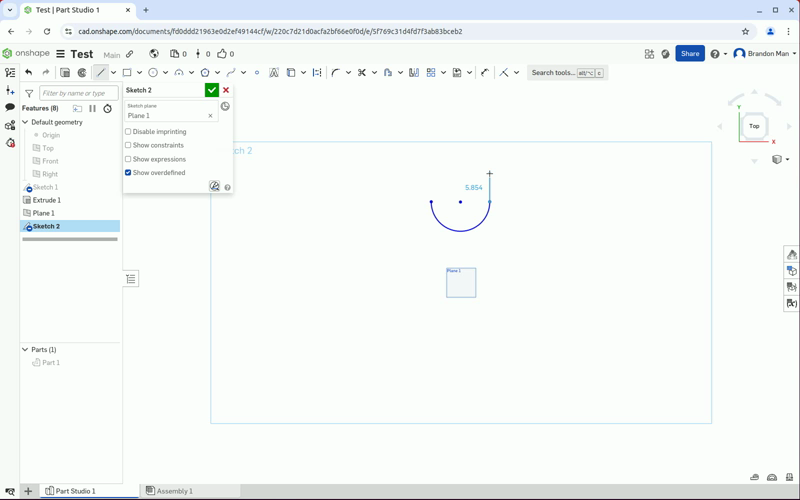
click(489, 173)
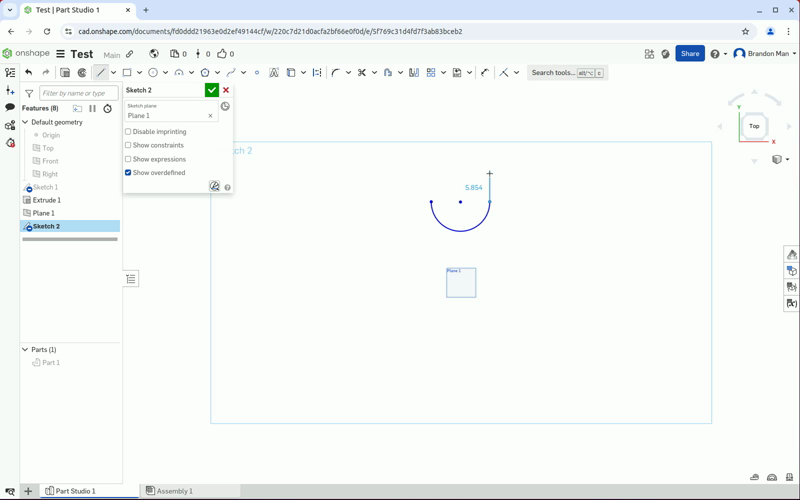
key_up(shift)
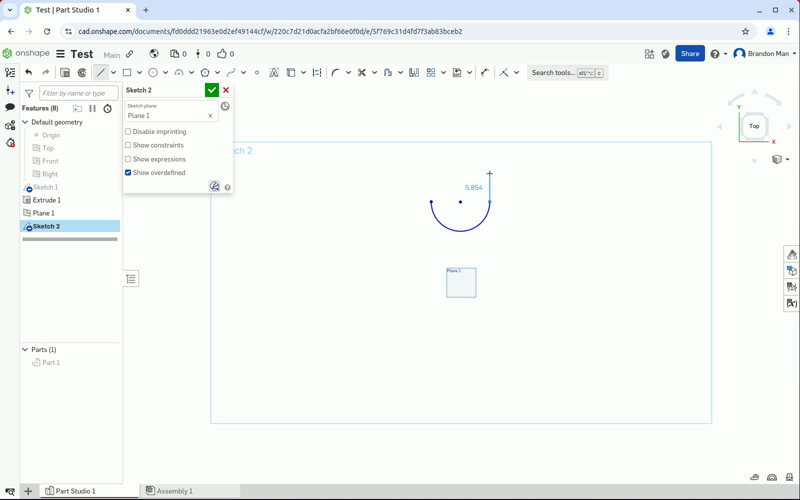
key(esc)
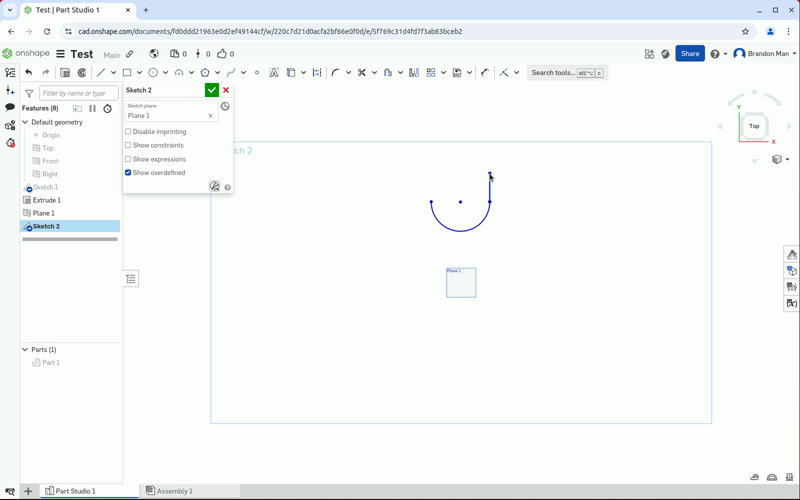
key(a)
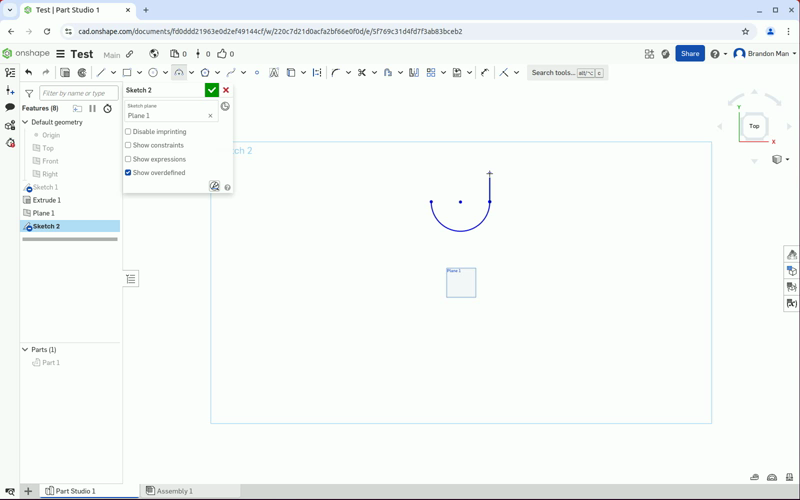
mouse_move(489, 173)
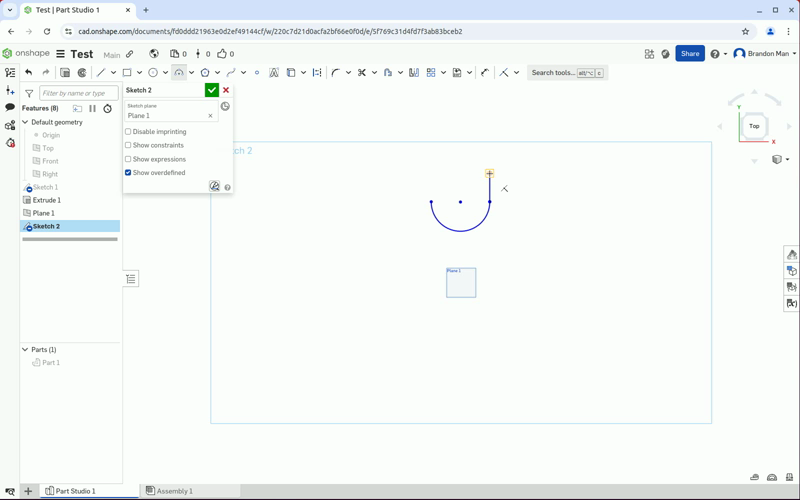
click(489, 173)
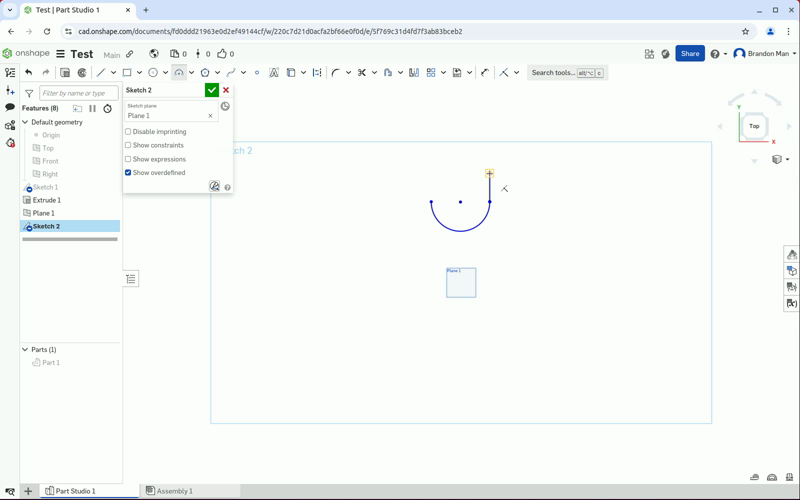
key_down(shift)
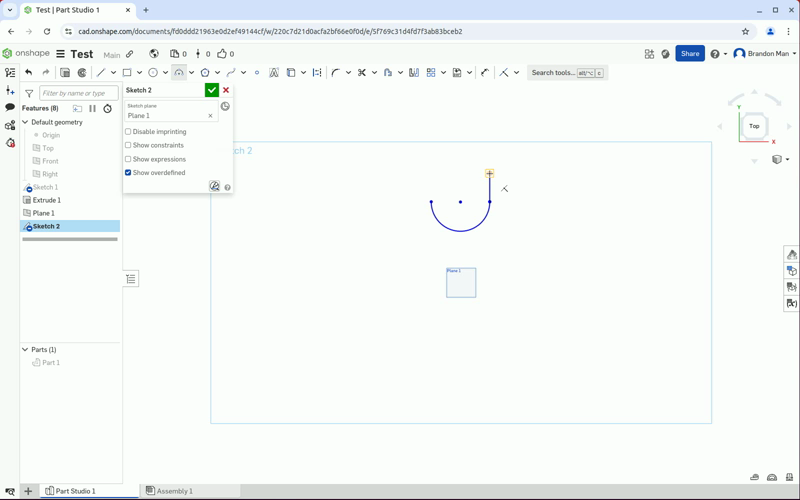
mouse_move(431, 173)
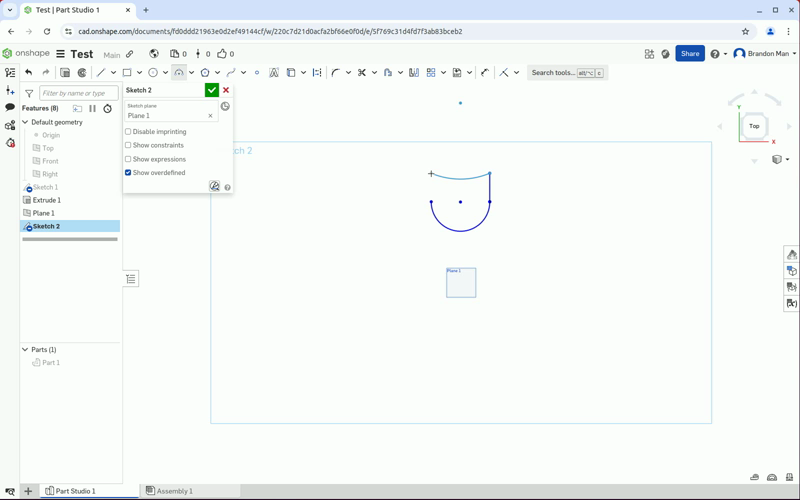
click(431, 173)
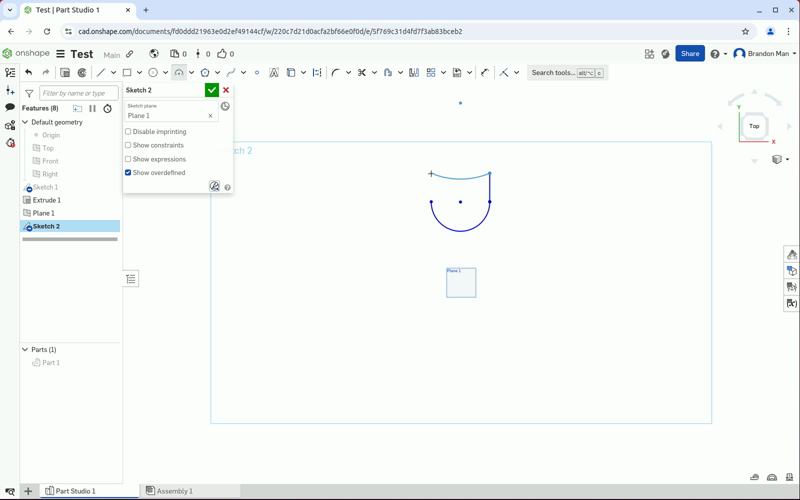
mouse_move(460, 169)
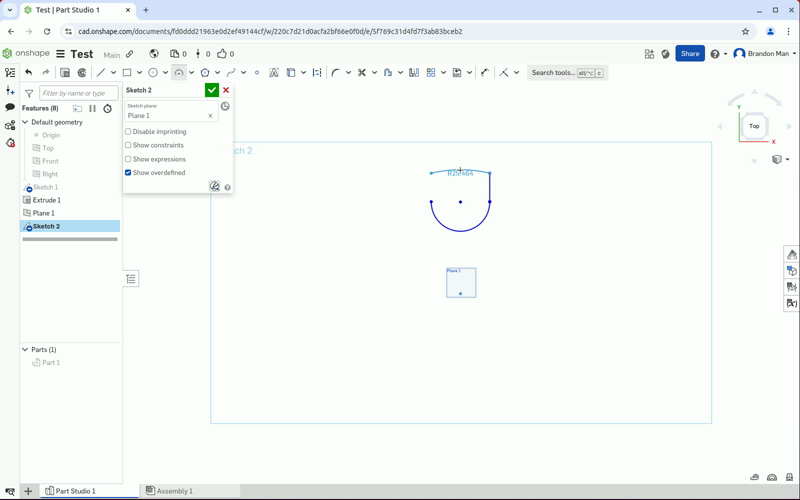
click(460, 169)
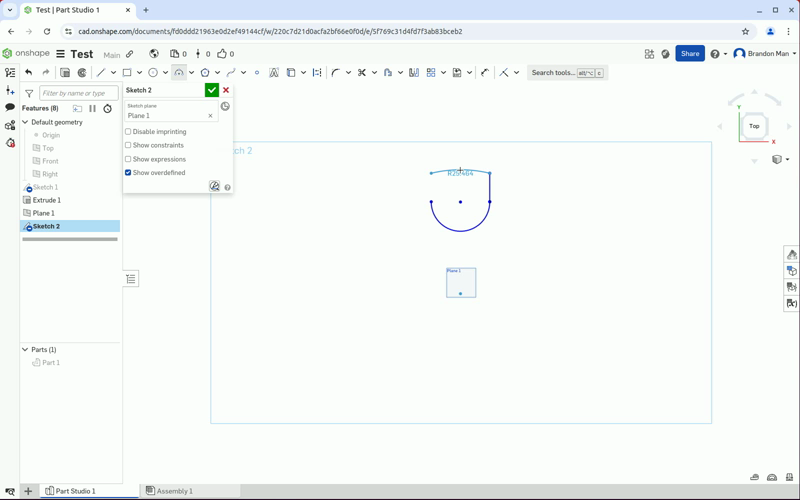
key_up(shift)
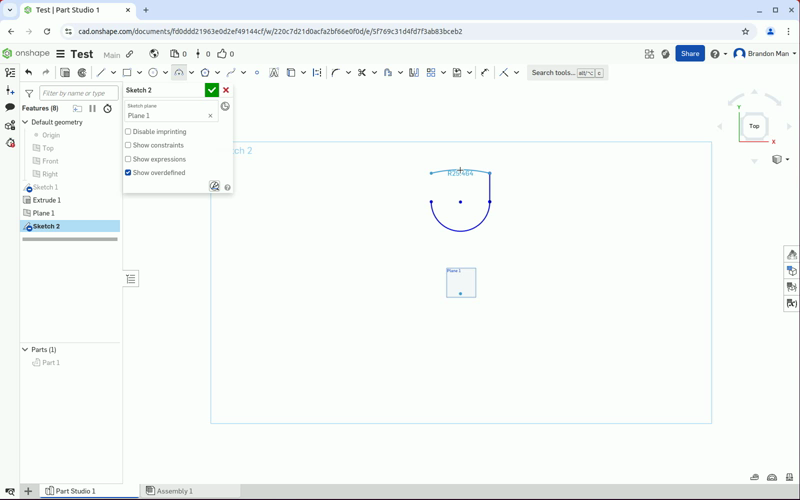
key(esc)
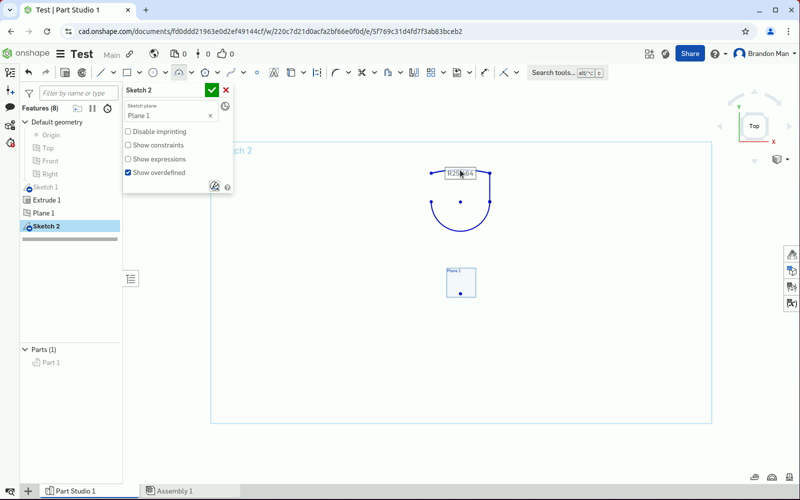
key(l)
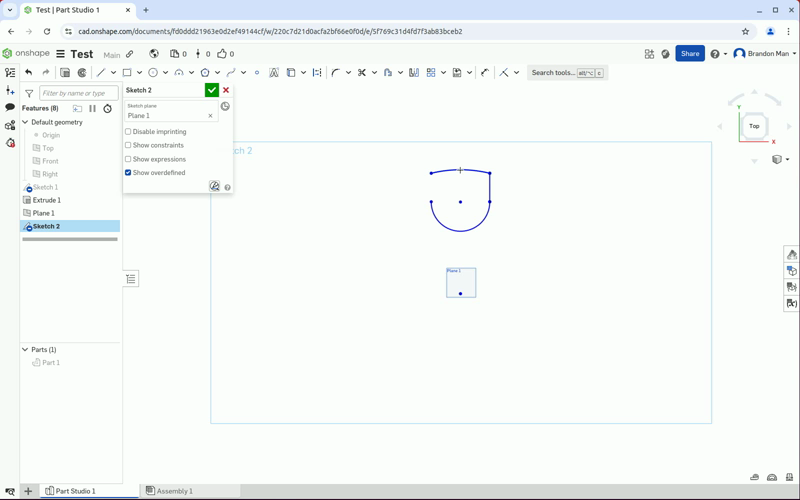
mouse_move(431, 173)
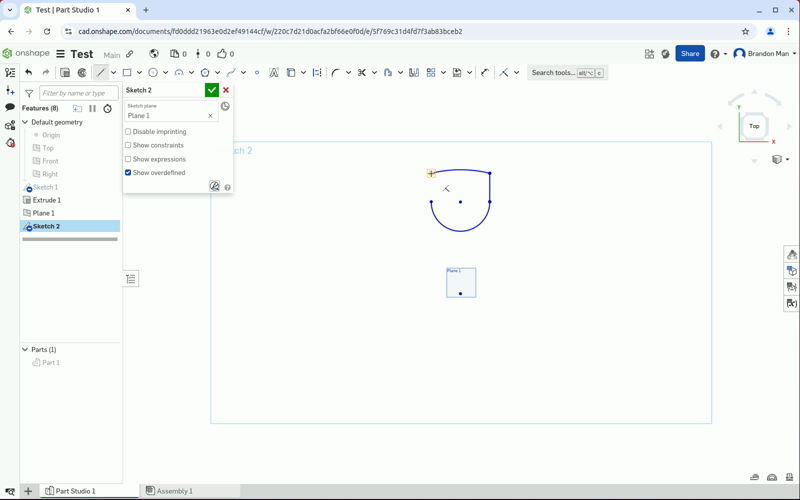
click(431, 173)
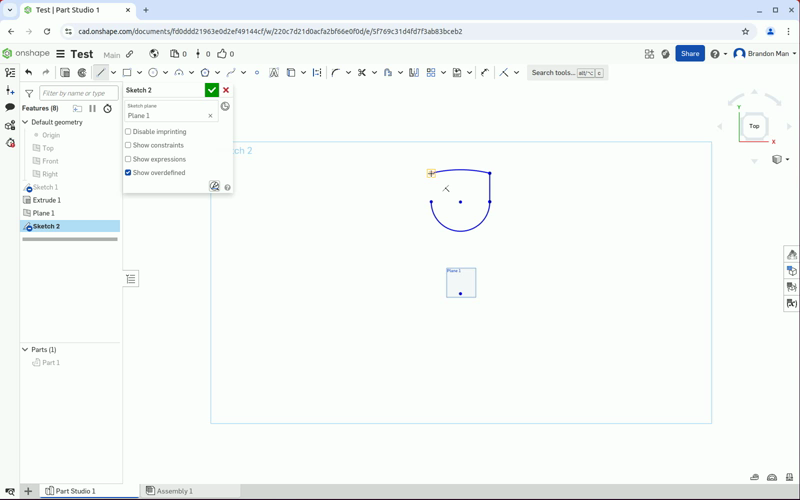
mouse_move(461, 173)
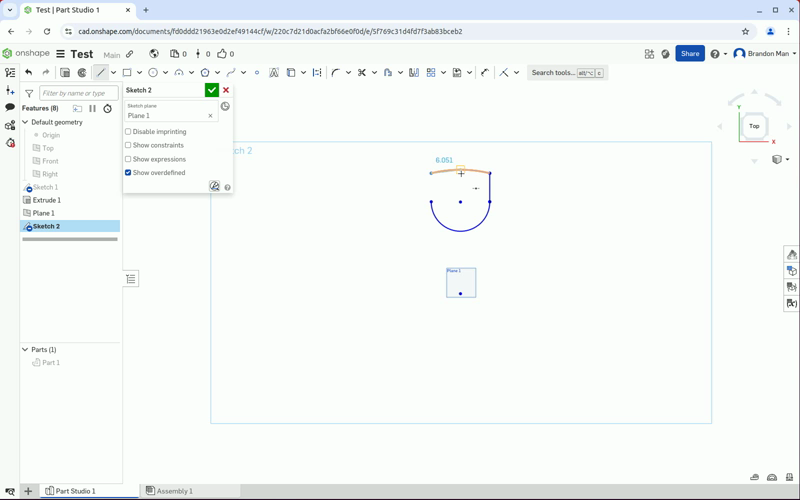
key_down(shift)
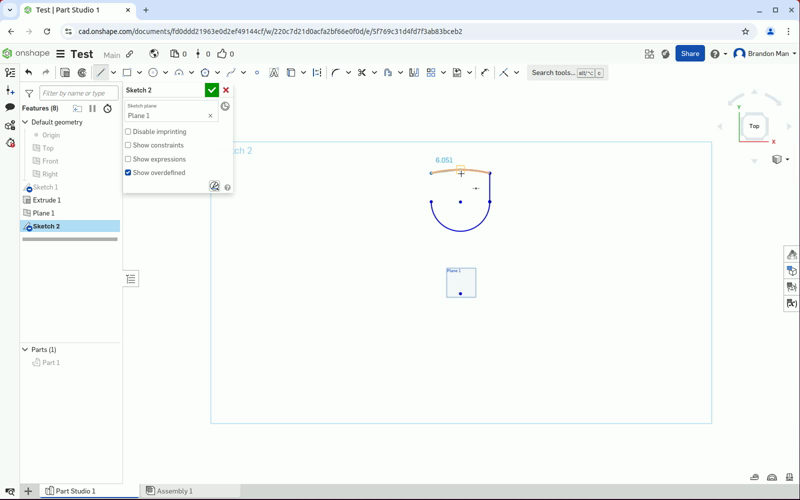
mouse_move(431, 201)
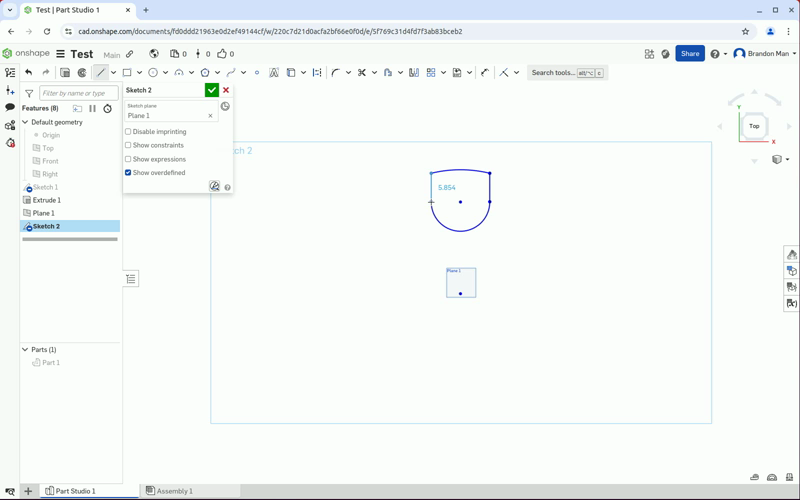
key_up(shift)
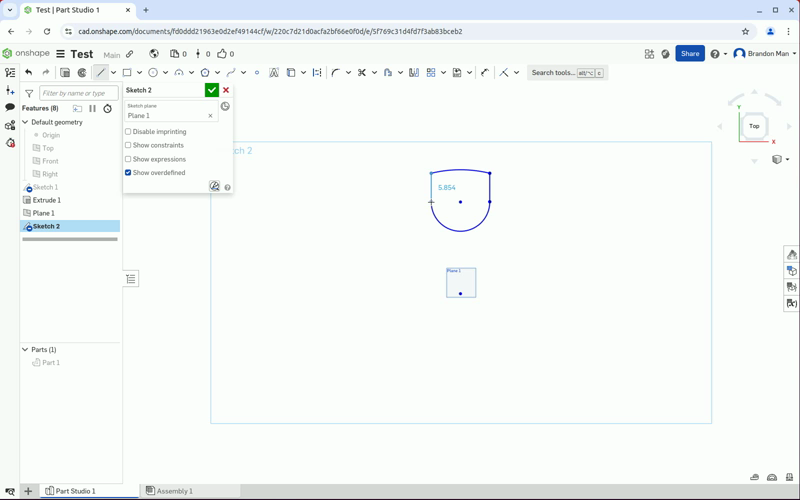
click(431, 201)
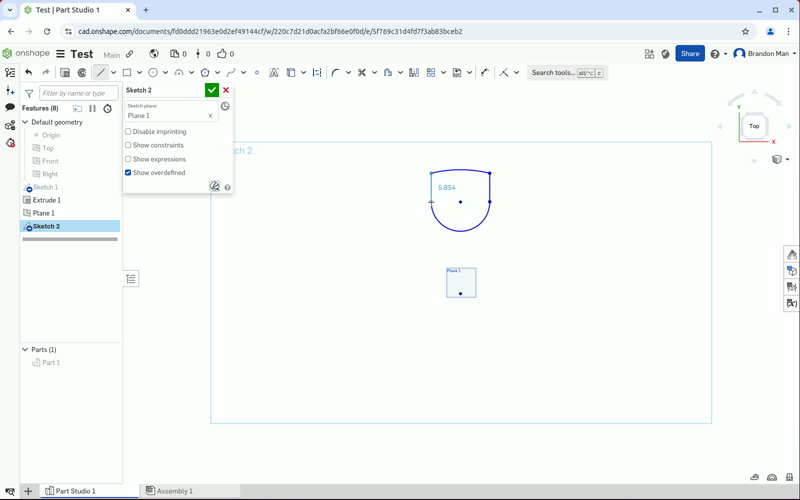
key(esc)
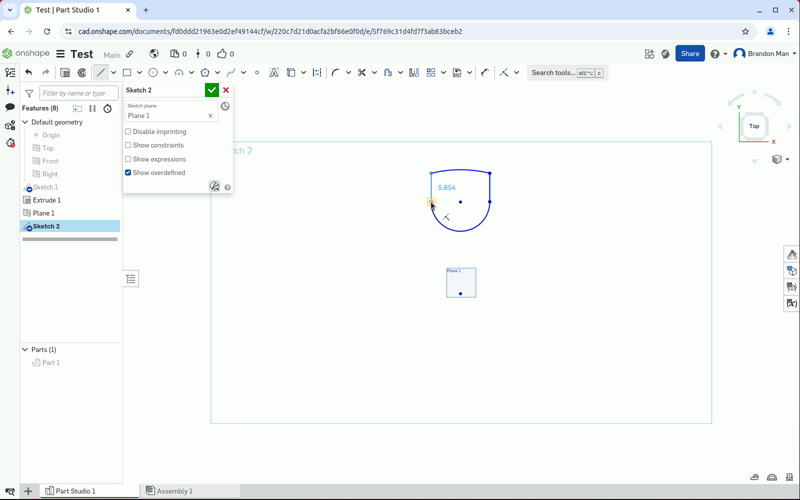
mouse_move(456, 200)
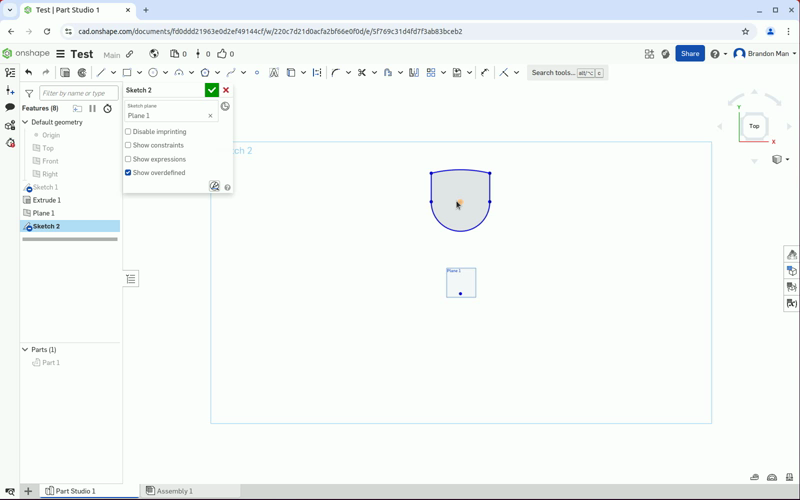
click(456, 200)
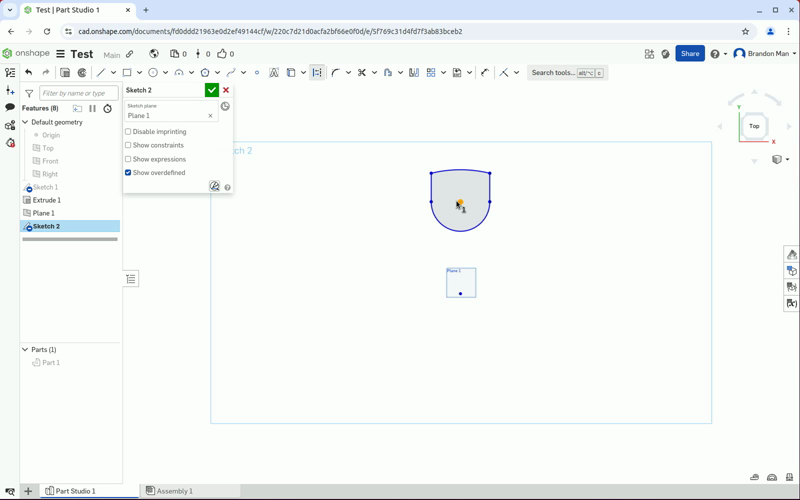
mouse_move(73, 352)
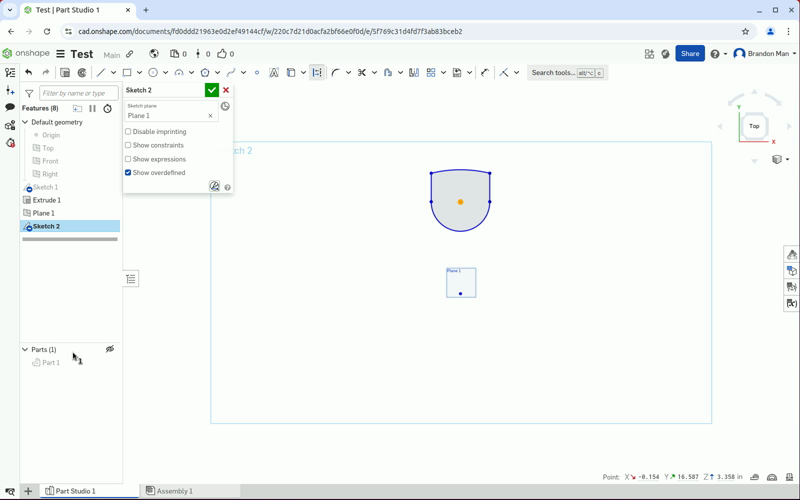
key(shift+y)
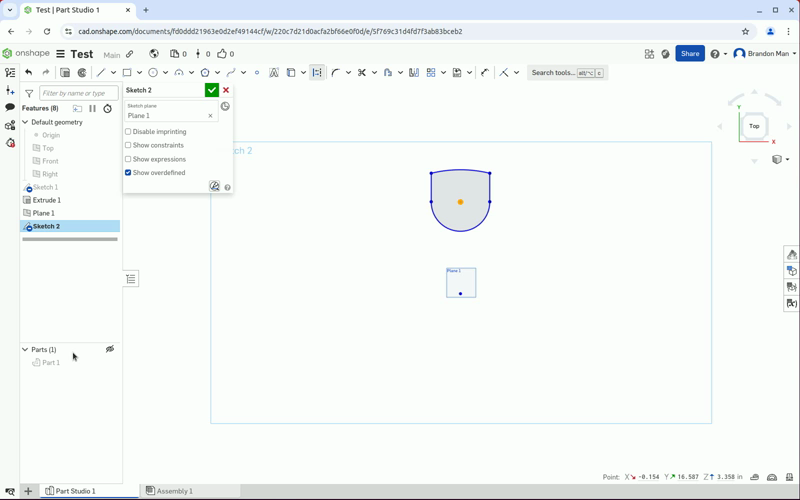
key(shift+e)
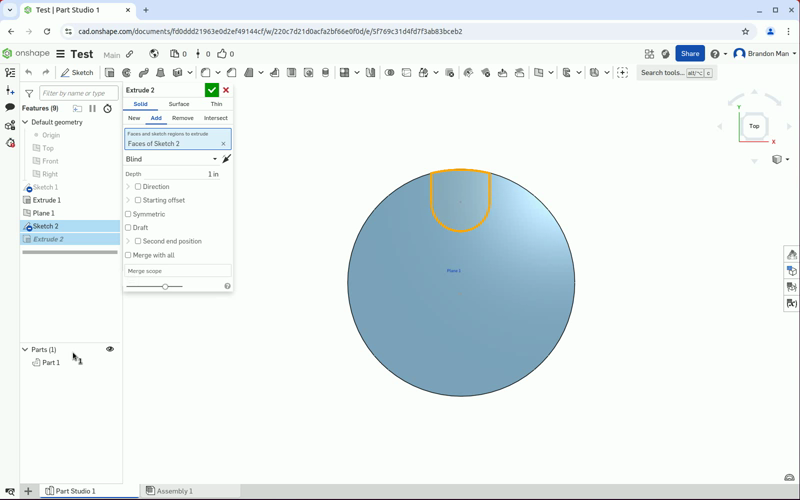
mouse_move(143, 106)
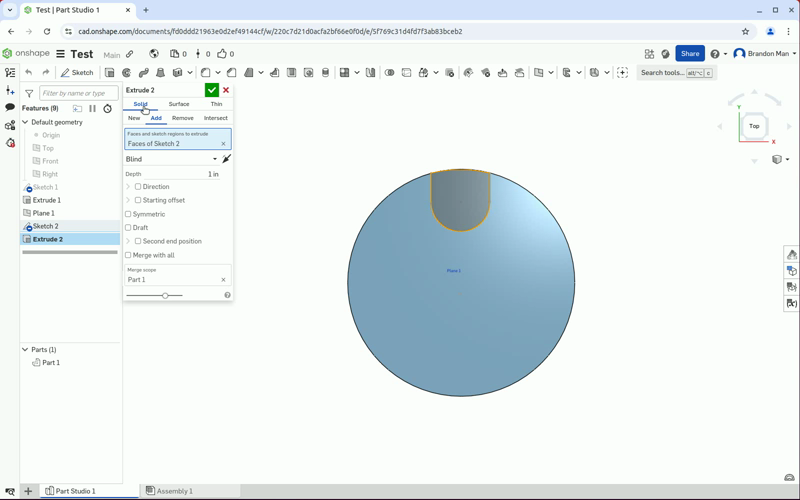
click(143, 106)
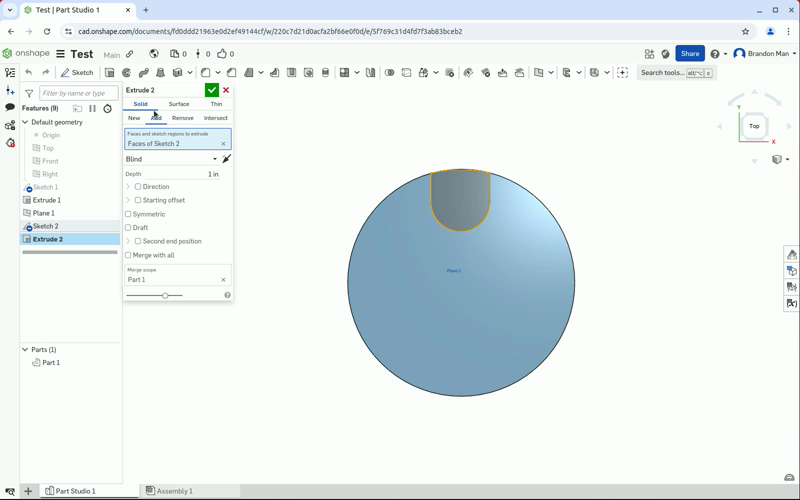
mouse_move(186, 120)
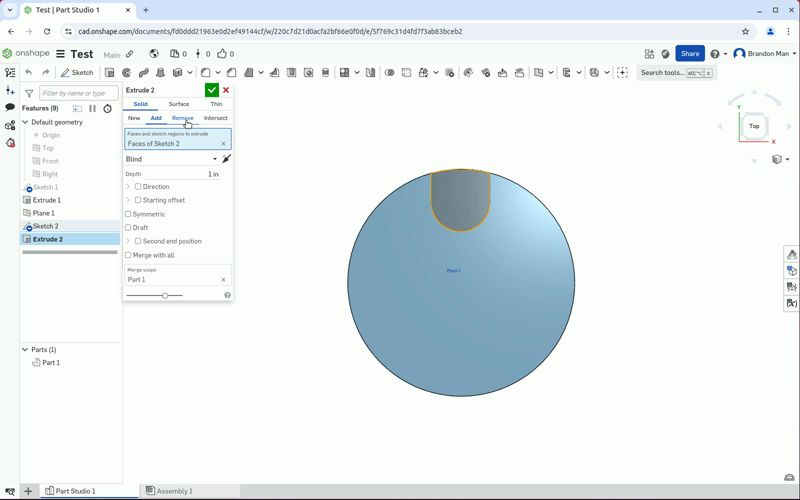
click(186, 120)
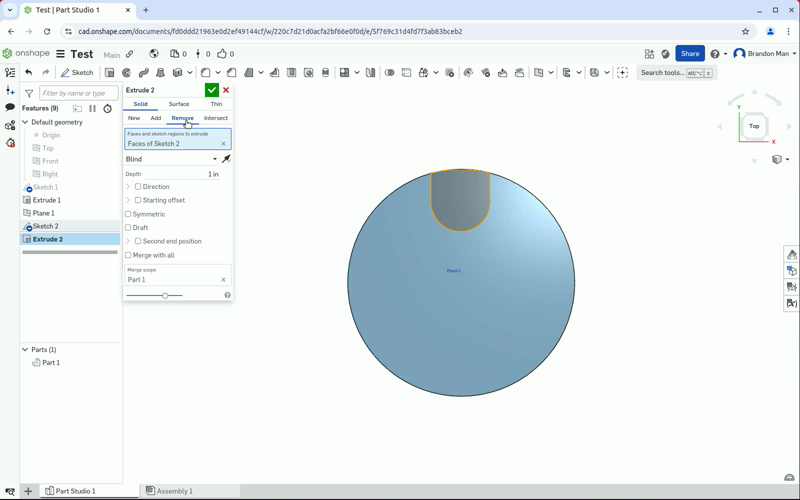
key(tab, 4)
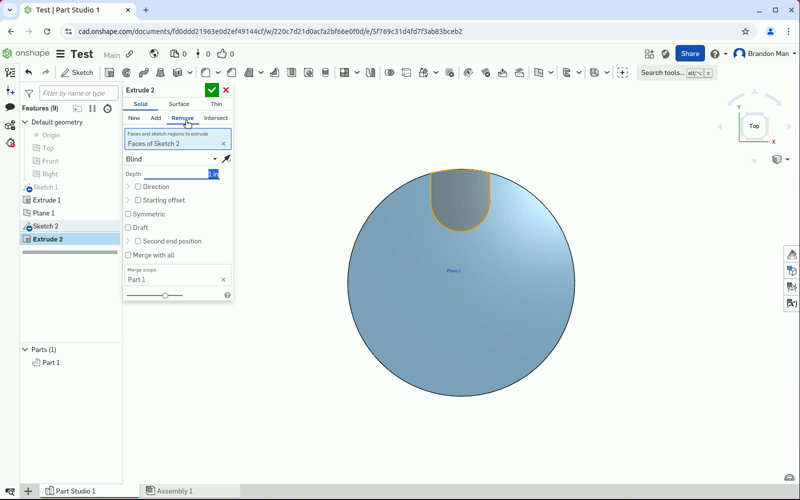
text(1.685)
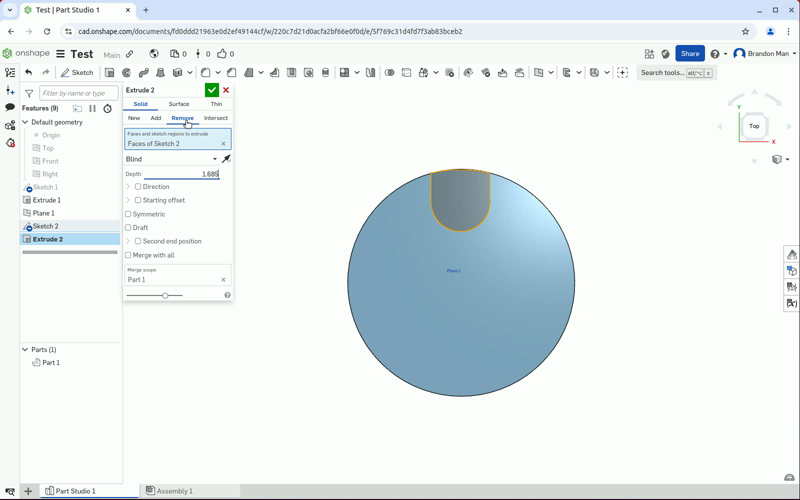
key(tab, 6)
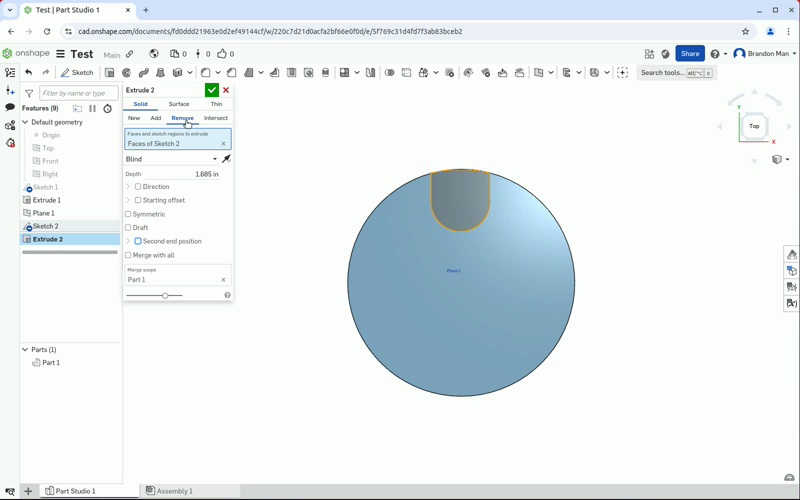
key(space)
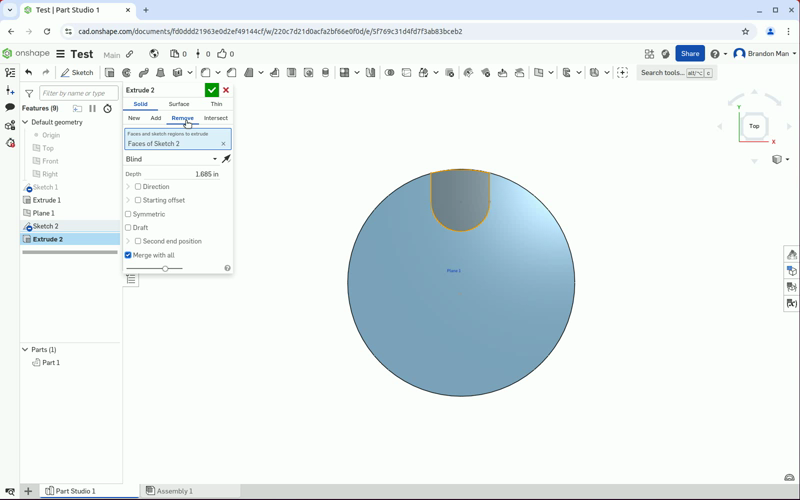
key(enter)
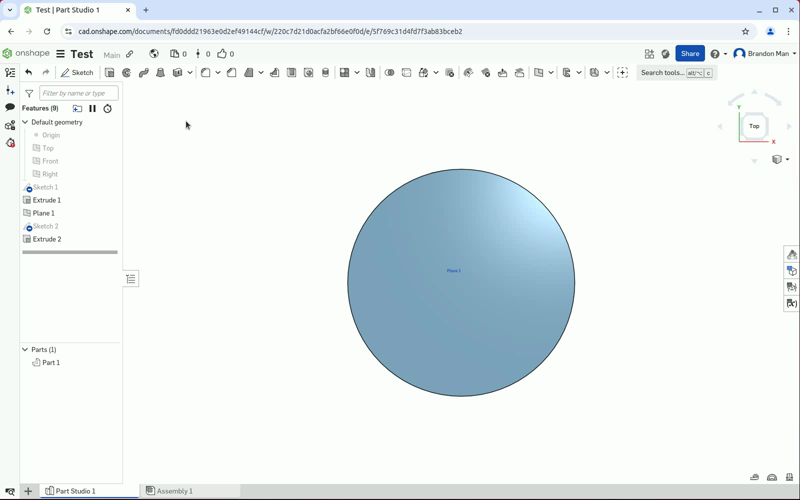
key(shift+h)
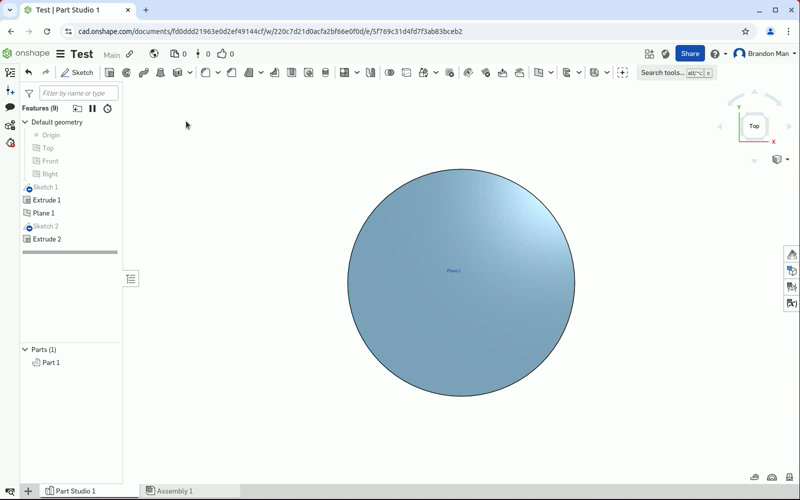
key(shift+h)
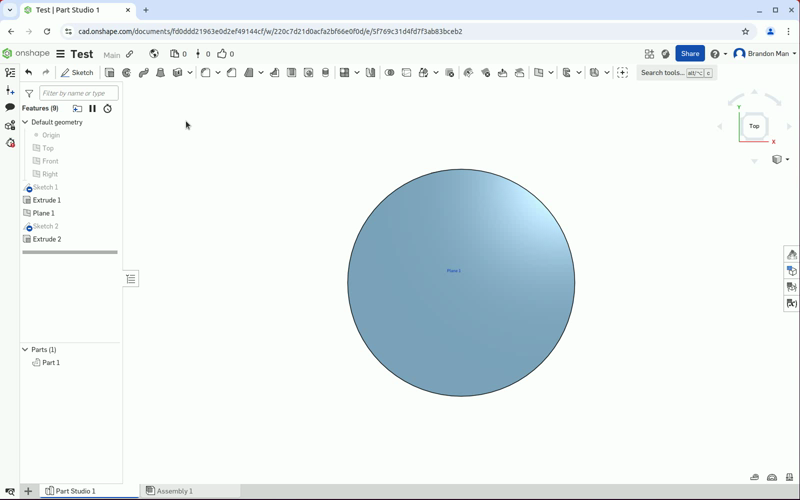
mouse_move(73, 189)
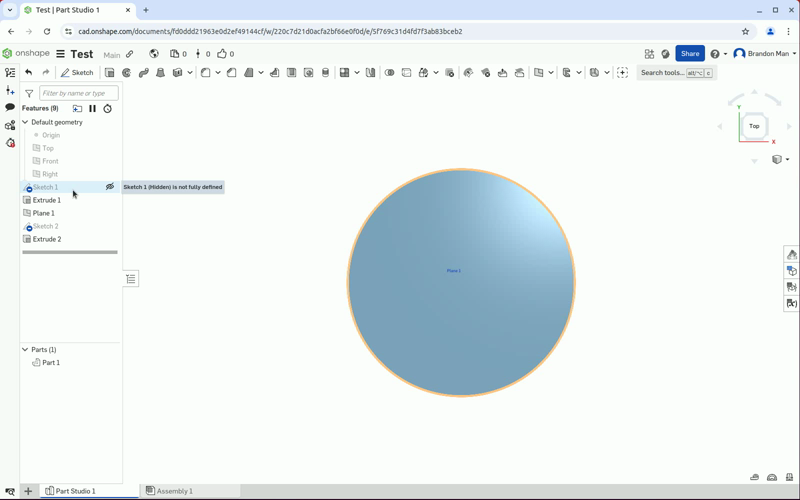
click(73, 189)
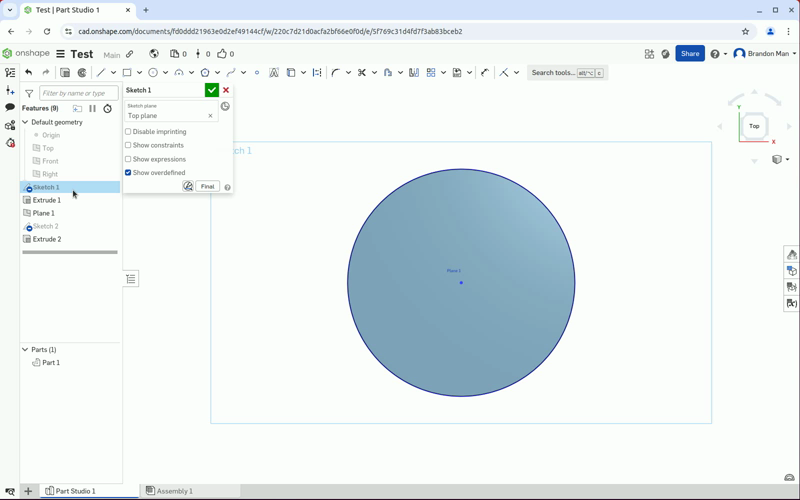
mouse_move(229, 92)
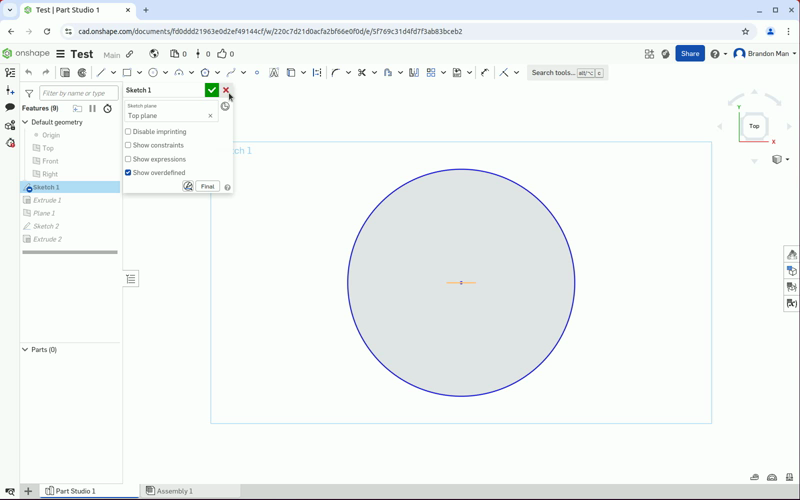
click(229, 92)
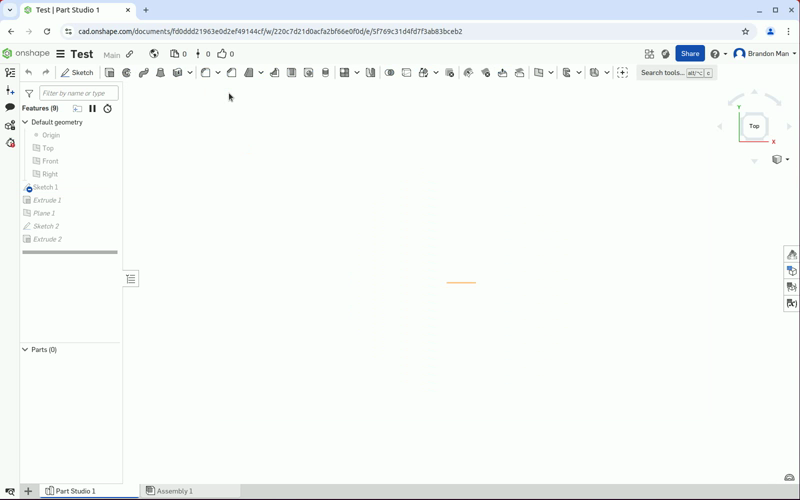
key(shift+s)
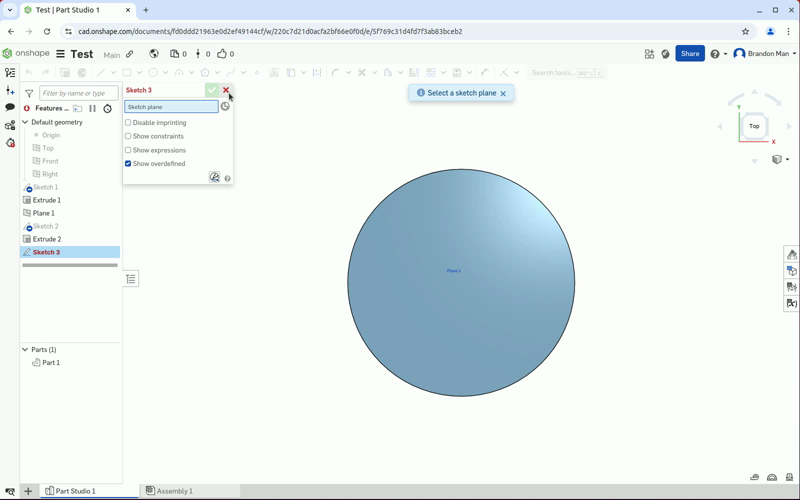
mouse_move(73, 215)
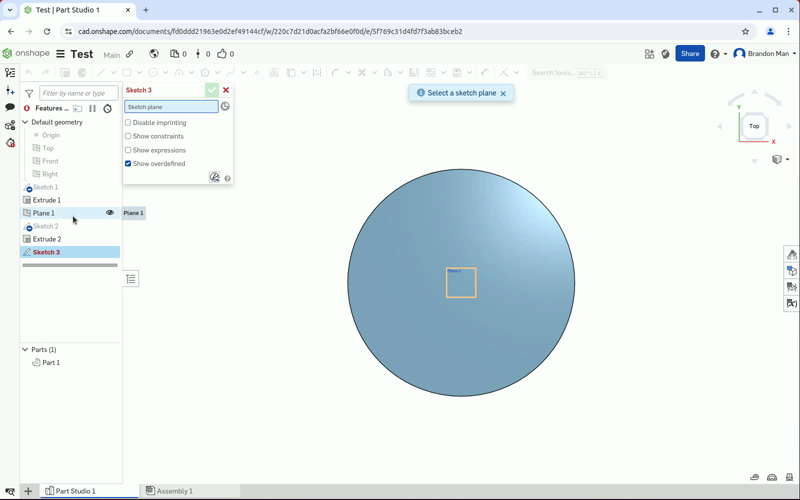
click(73, 215)
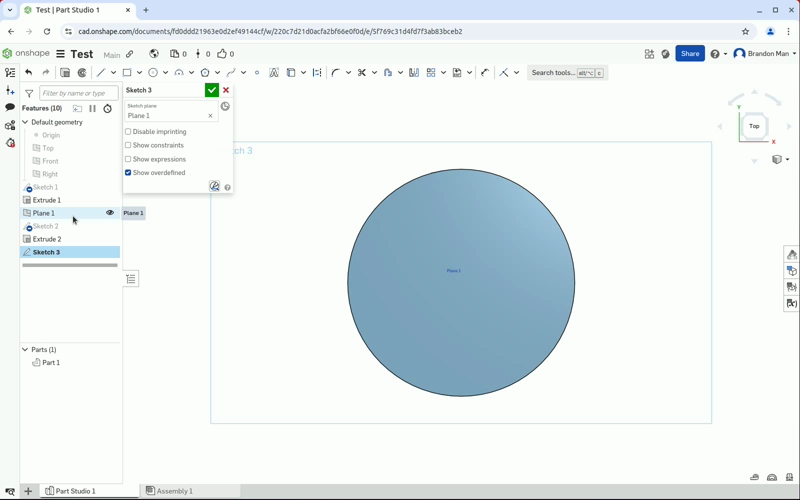
mouse_move(73, 352)
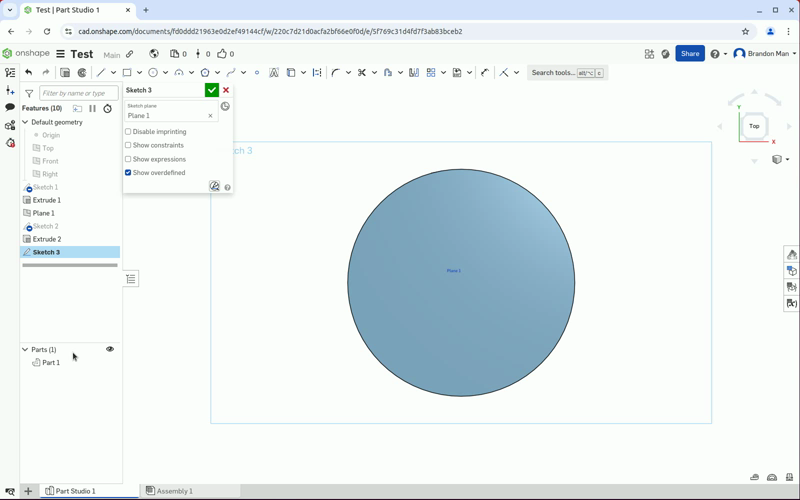
key(y)
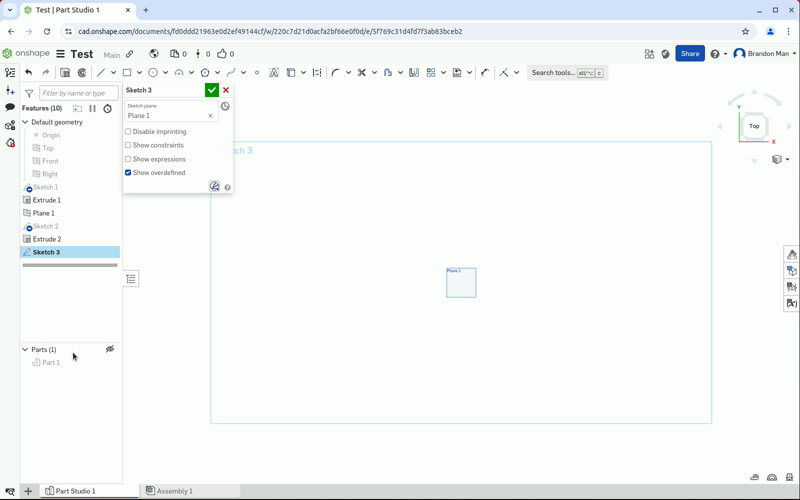
key(a)
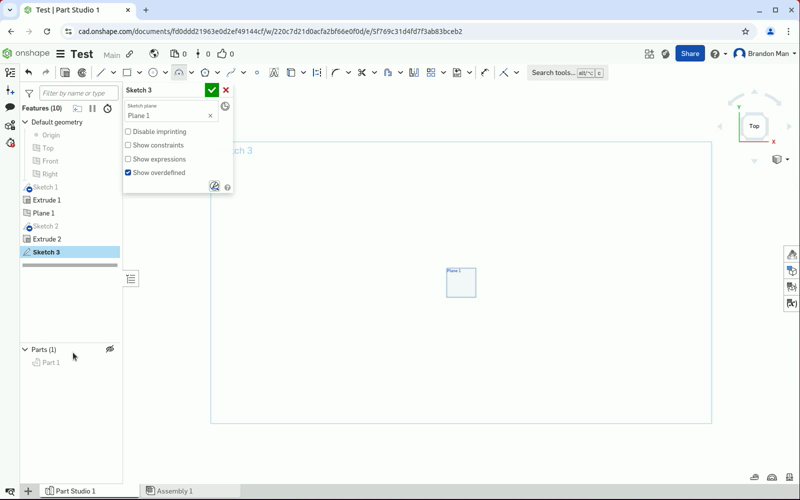
key_down(shift)
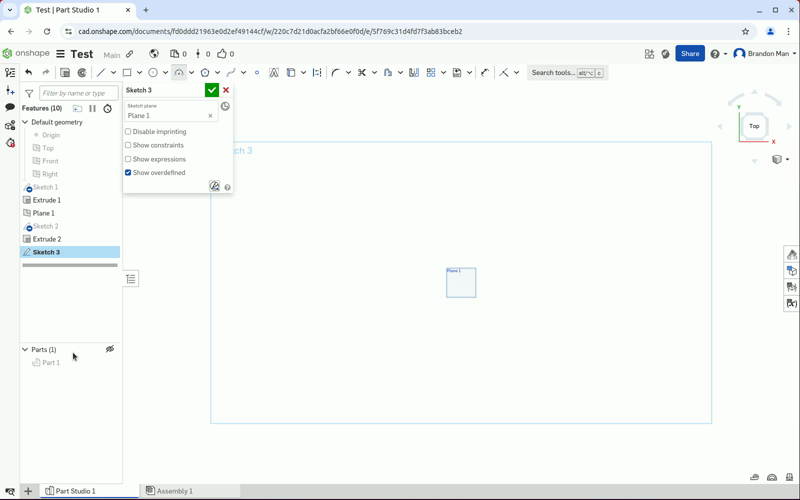
mouse_move(497, 205)
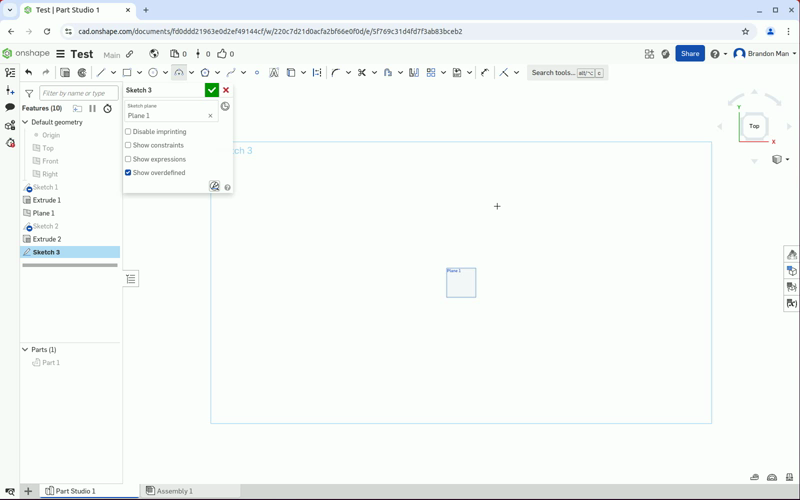
click(497, 205)
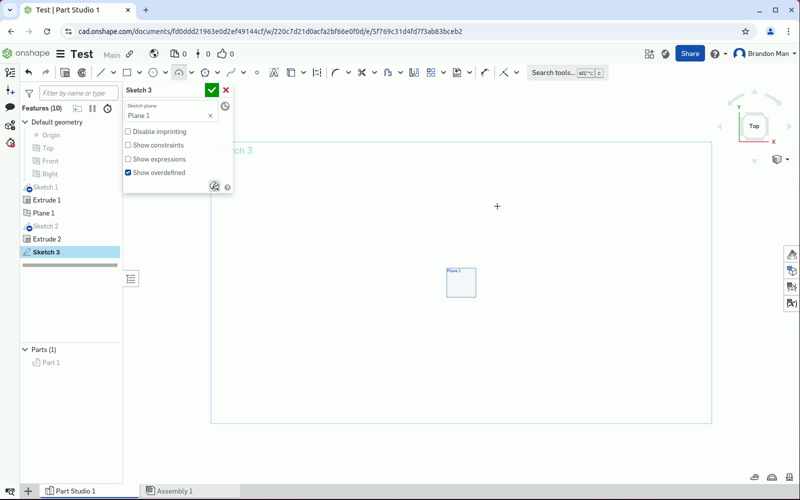
key_up(shift)
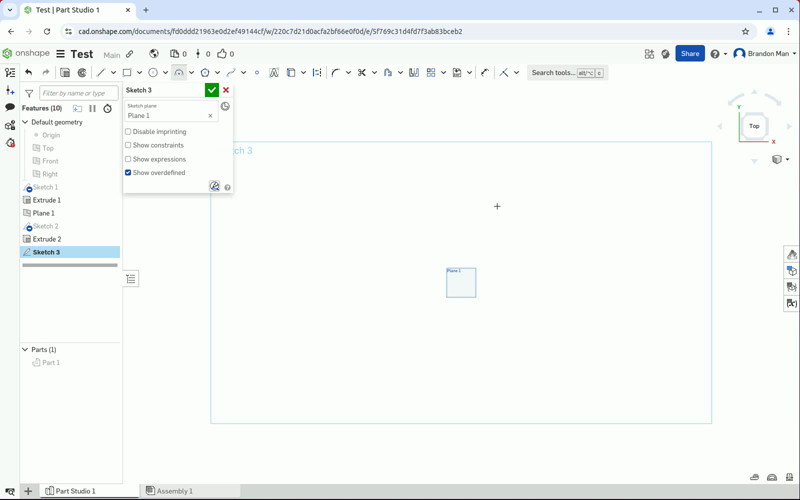
key_down(shift)
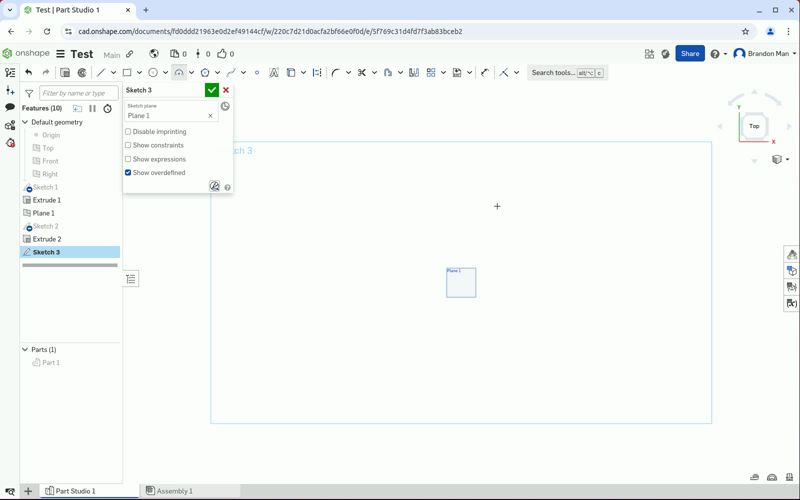
mouse_move(537, 247)
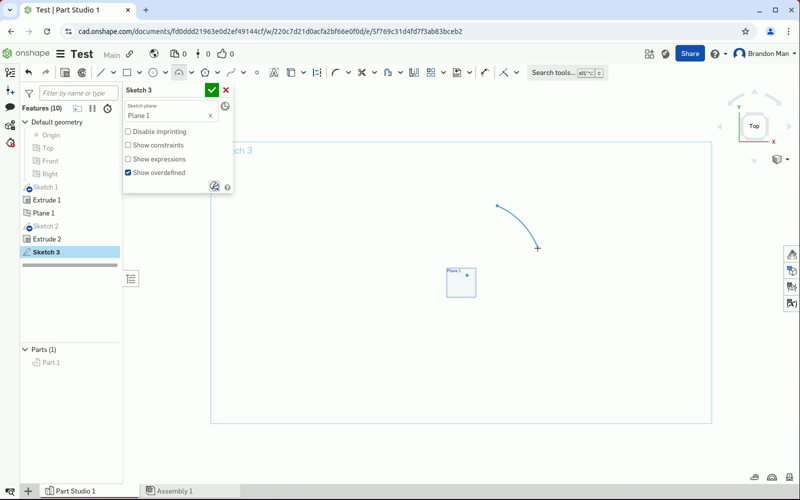
click(537, 247)
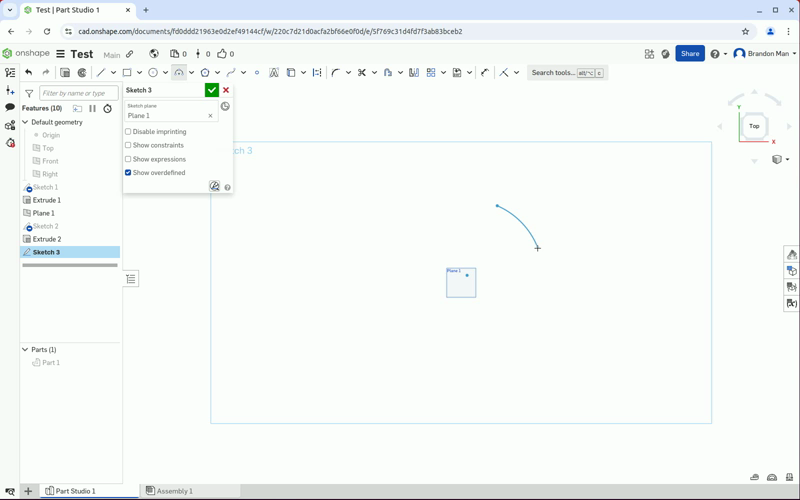
mouse_move(496, 246)
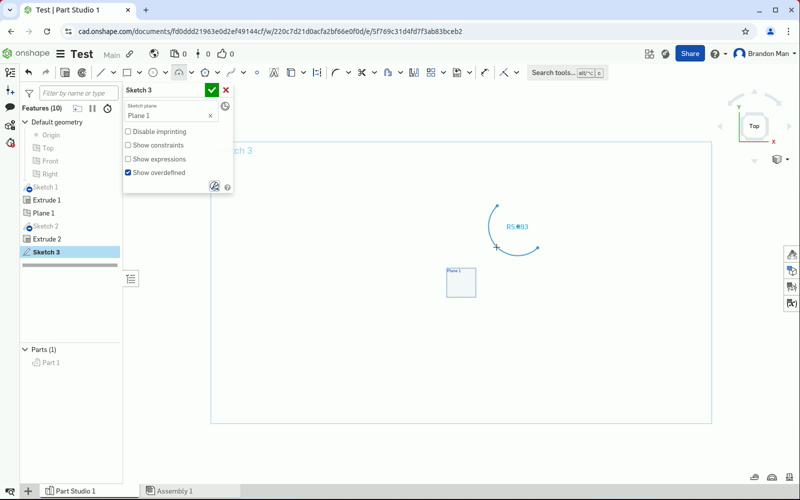
click(496, 246)
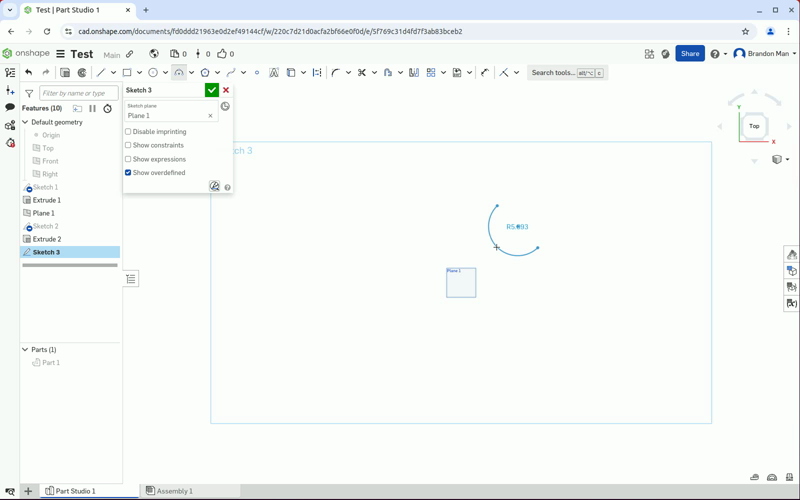
key_up(shift)
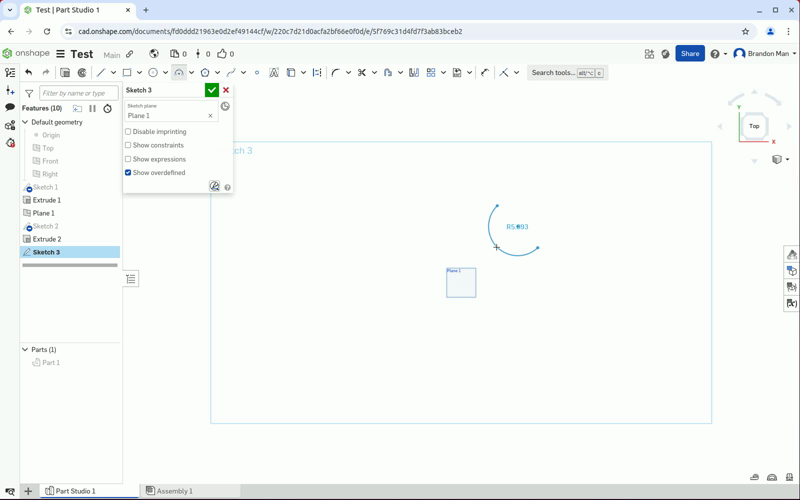
key(esc)
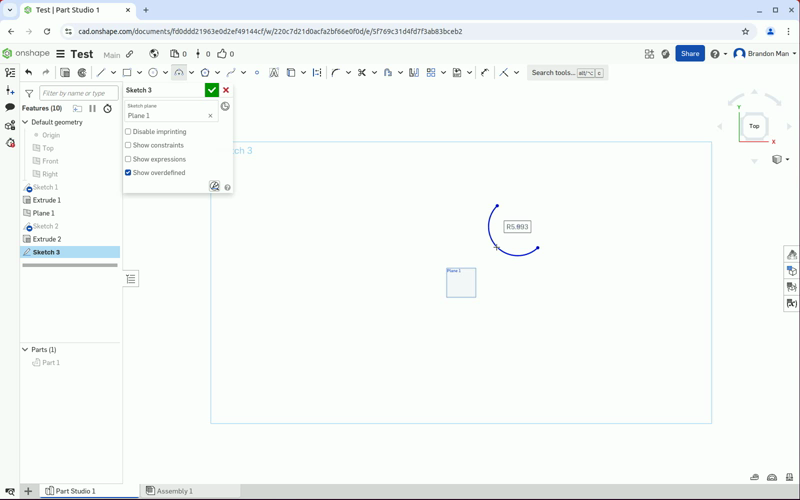
key(l)
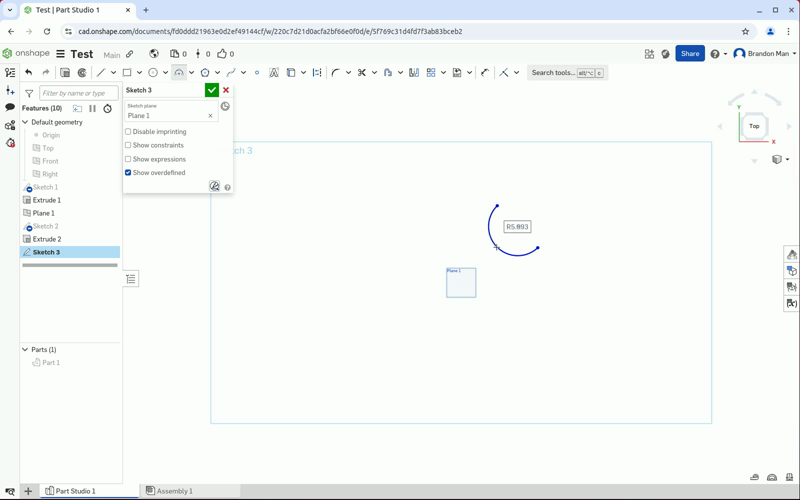
mouse_move(537, 247)
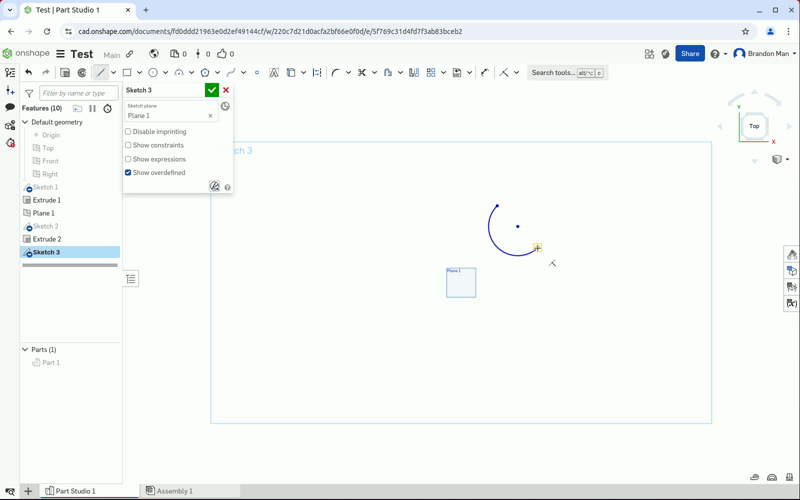
click(537, 247)
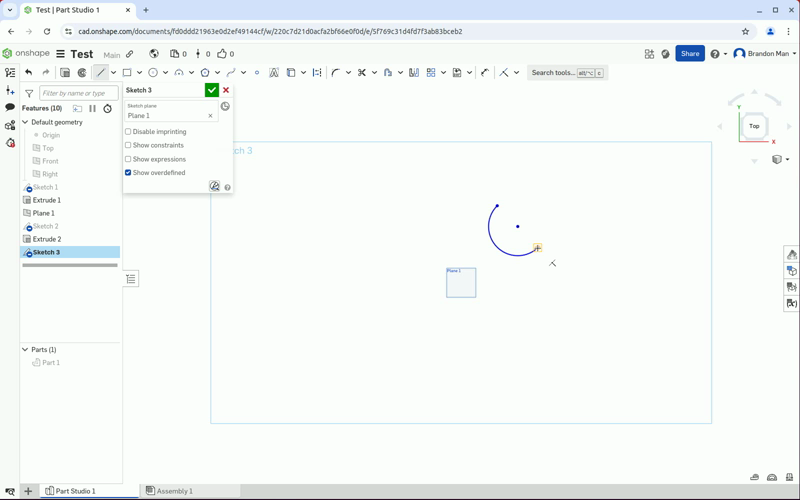
key_down(shift)
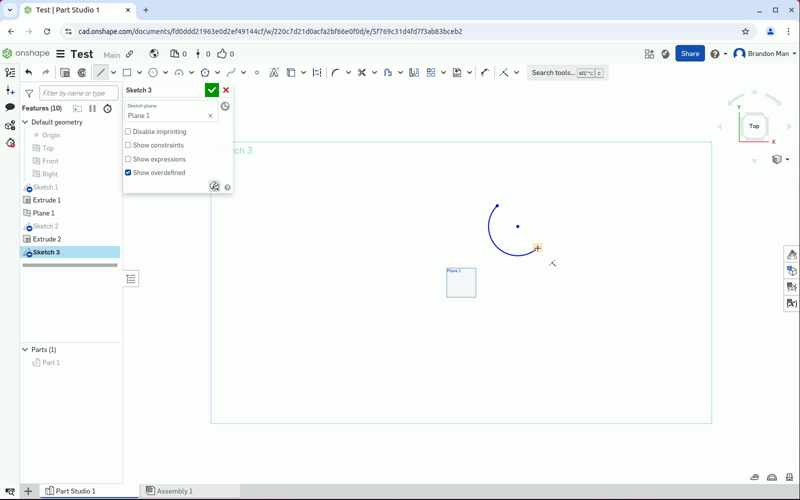
mouse_move(567, 247)
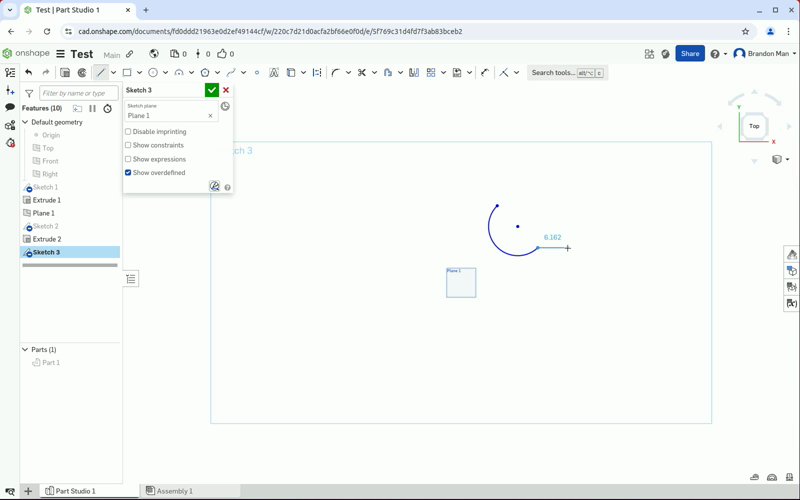
mouse_move(559, 228)
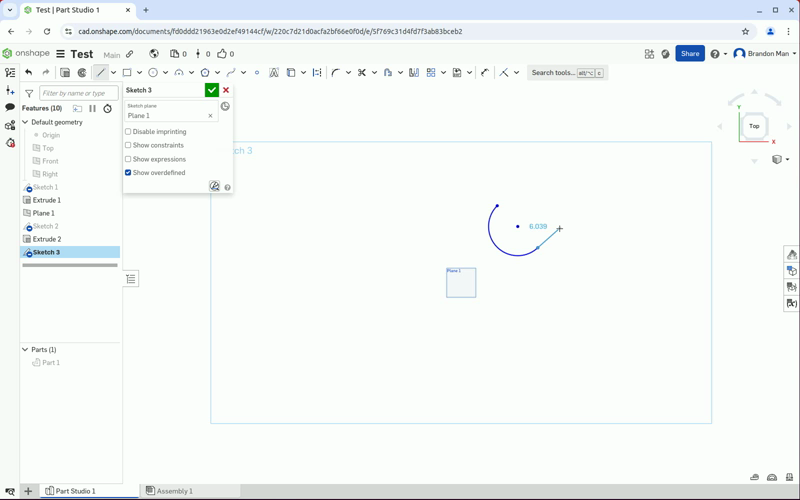
click(559, 228)
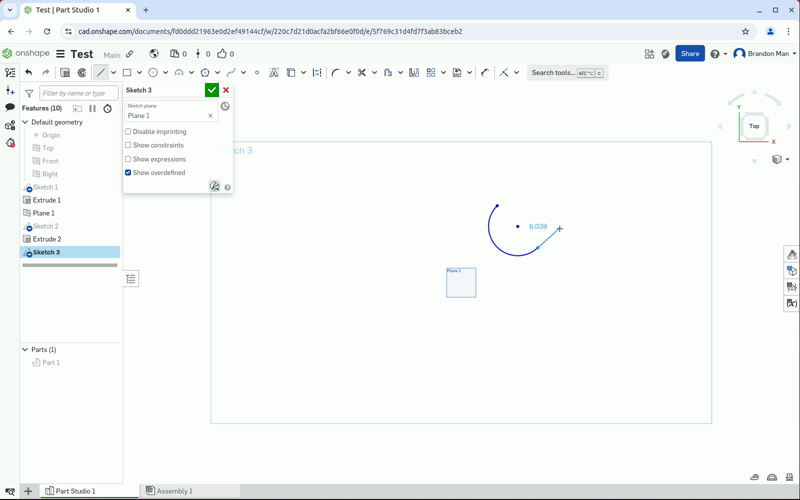
key_up(shift)
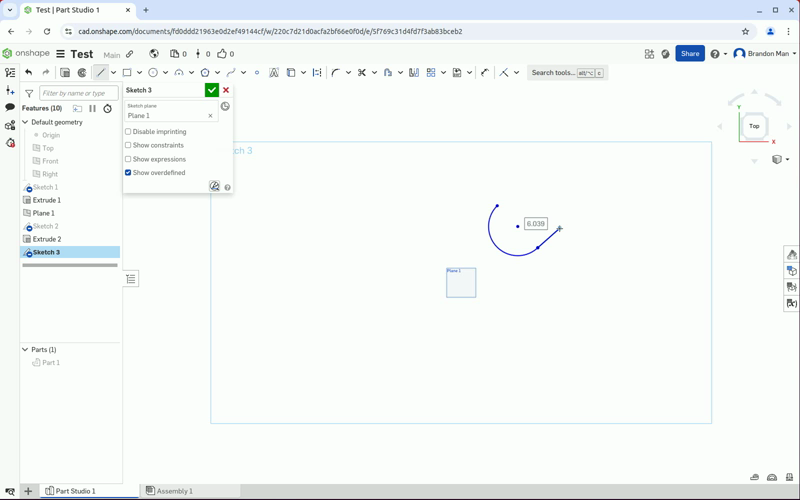
key(esc)
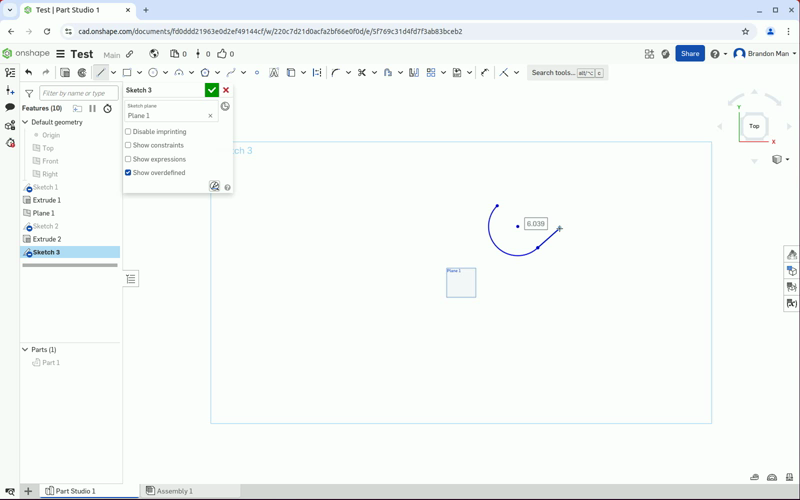
key(a)
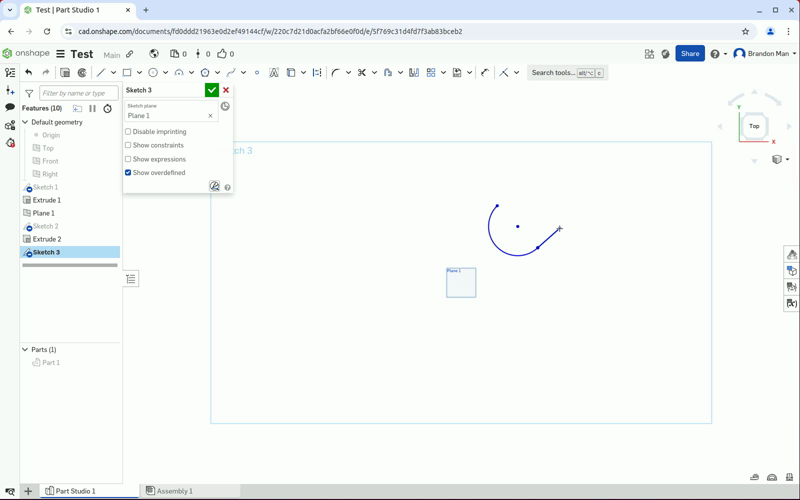
mouse_move(559, 228)
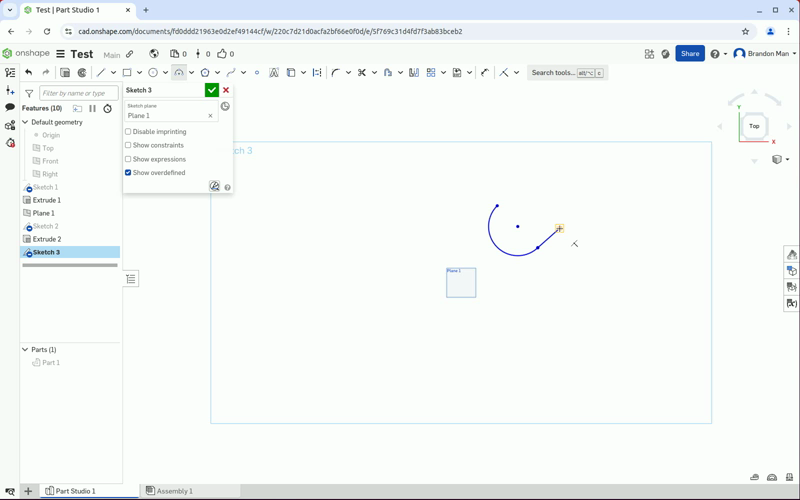
click(559, 228)
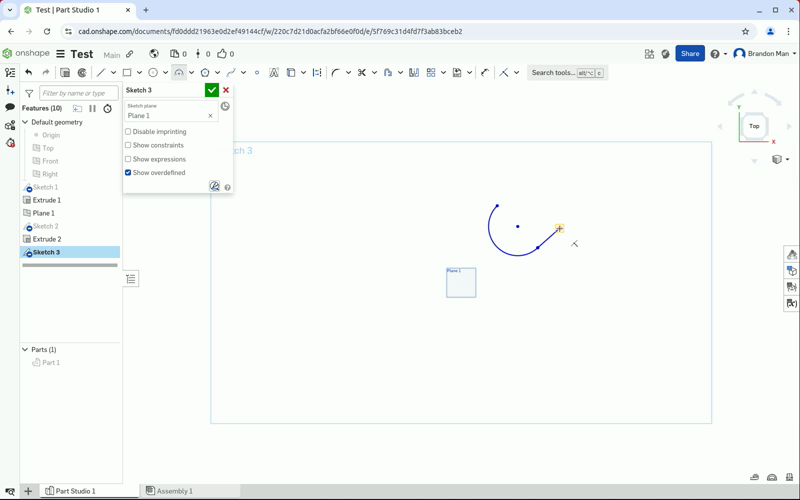
key_down(shift)
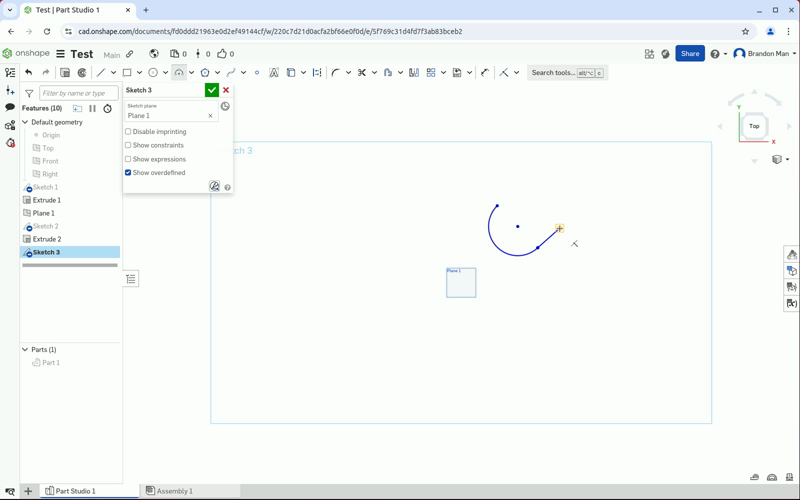
mouse_move(517, 185)
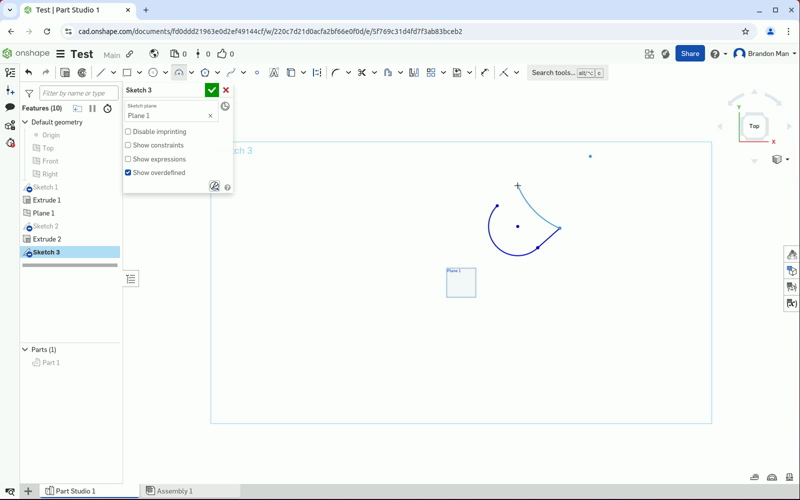
click(517, 185)
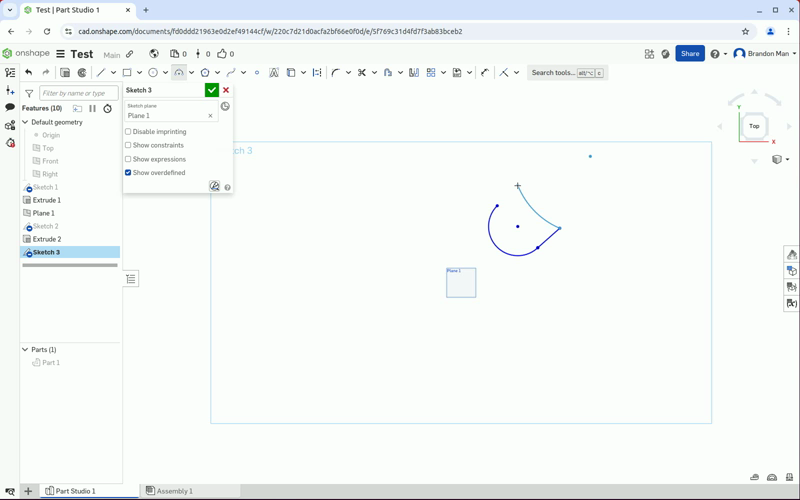
mouse_move(541, 203)
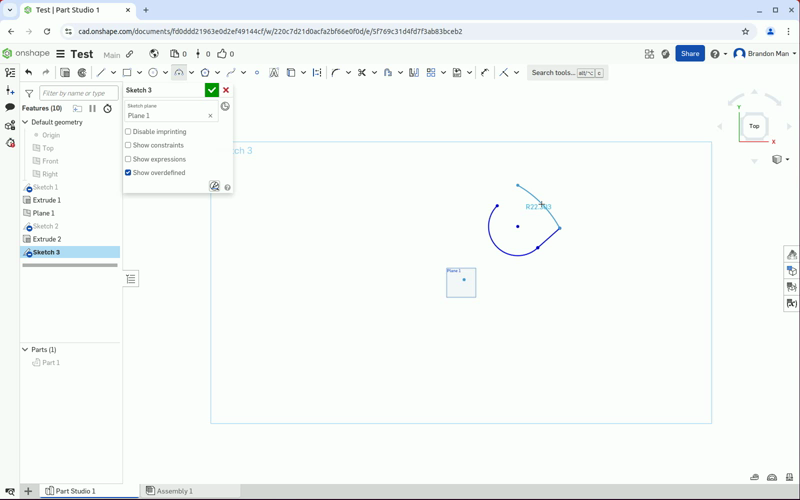
click(541, 203)
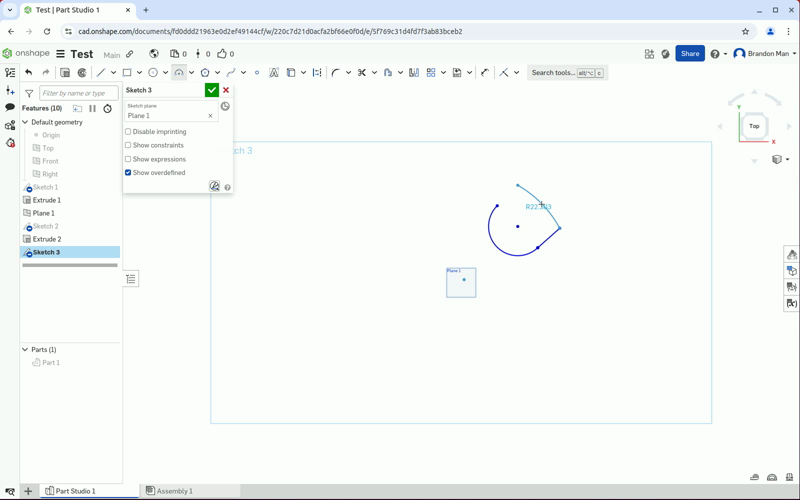
key_up(shift)
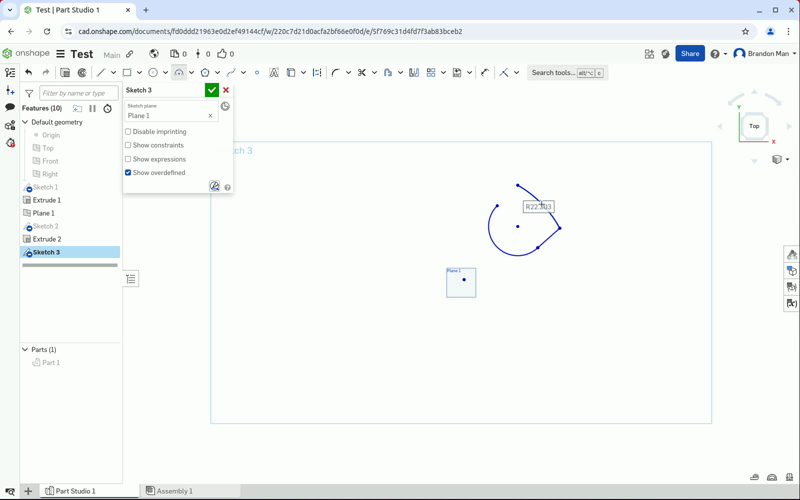
key(esc)
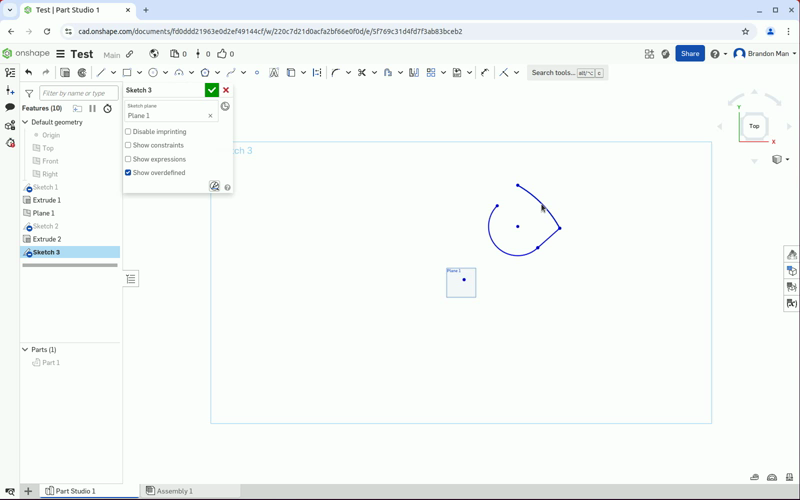
key(l)
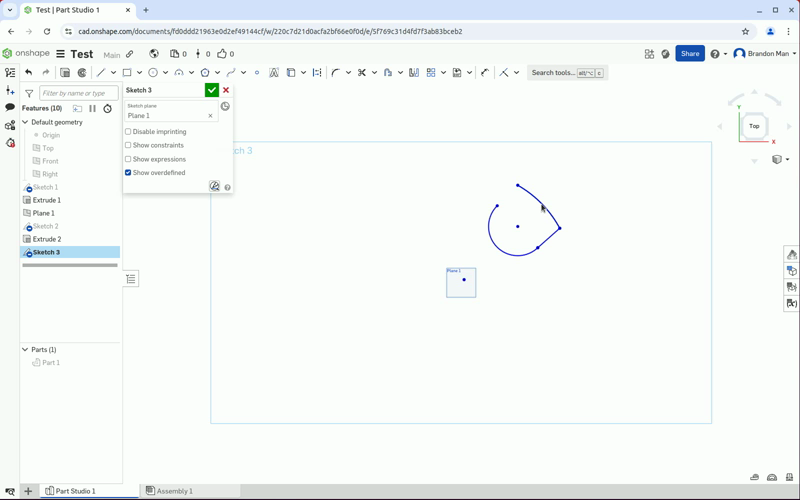
mouse_move(517, 185)
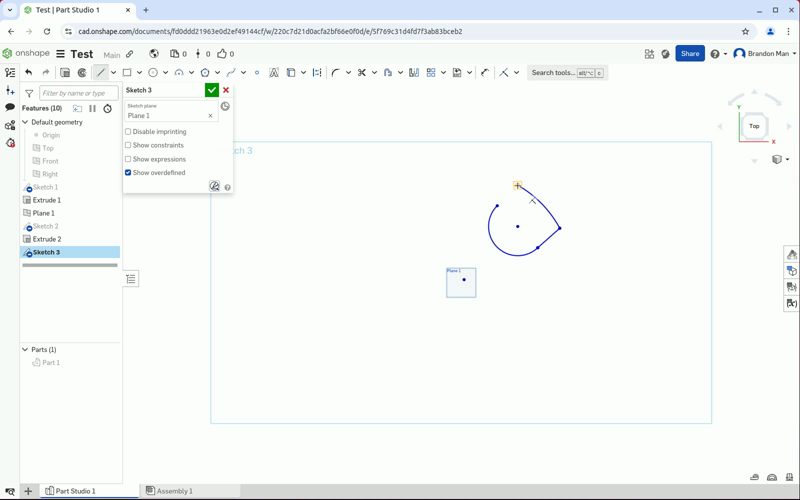
click(517, 185)
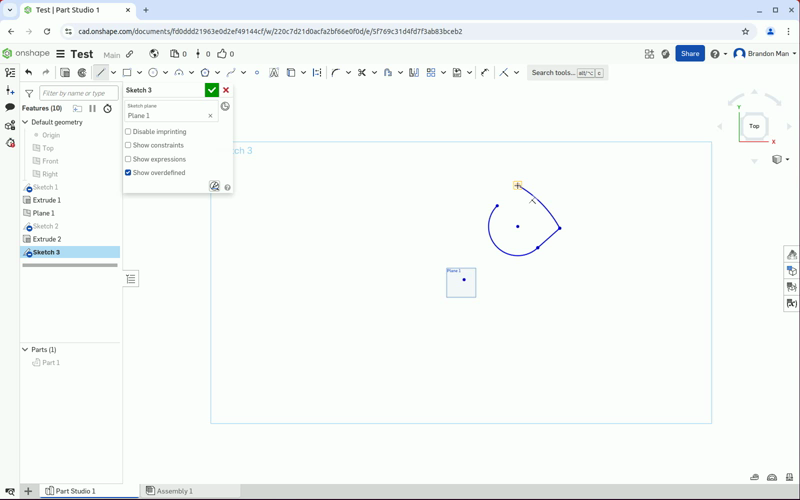
mouse_move(547, 185)
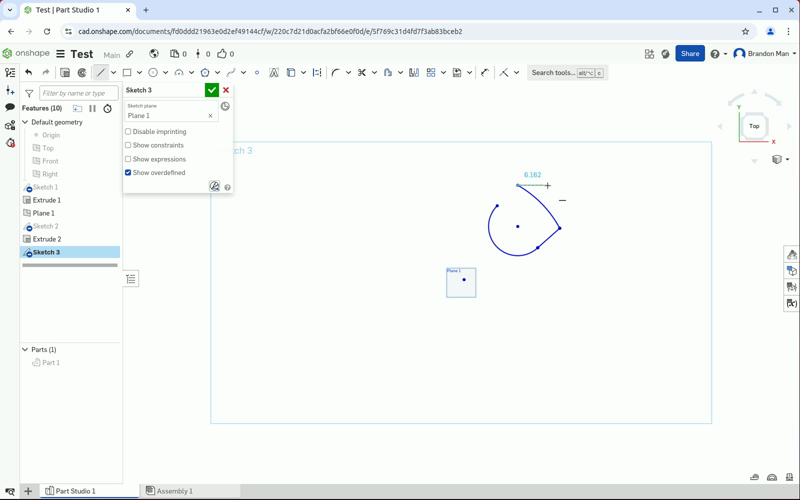
key_down(shift)
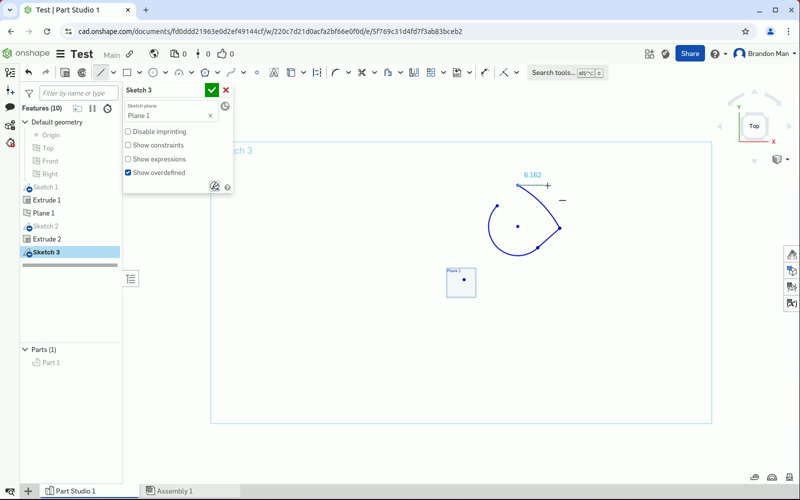
mouse_move(497, 205)
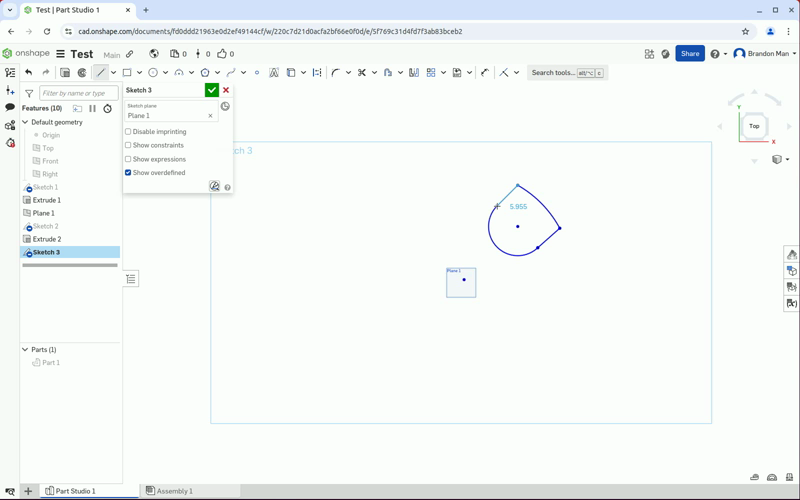
key_up(shift)
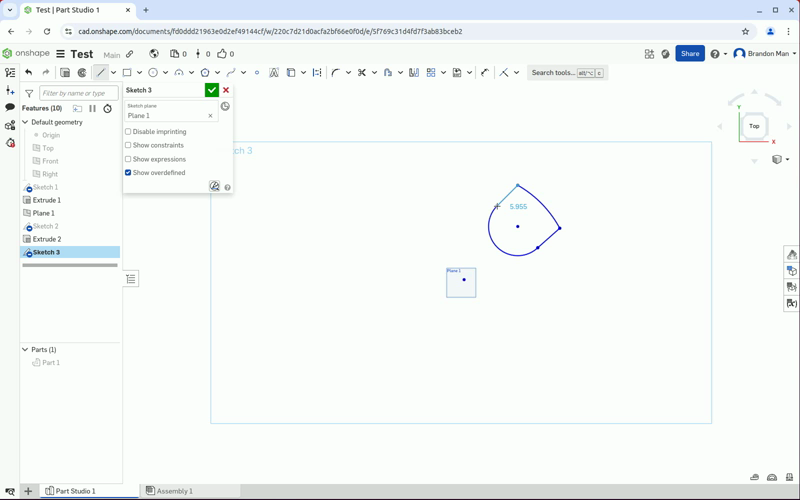
click(497, 205)
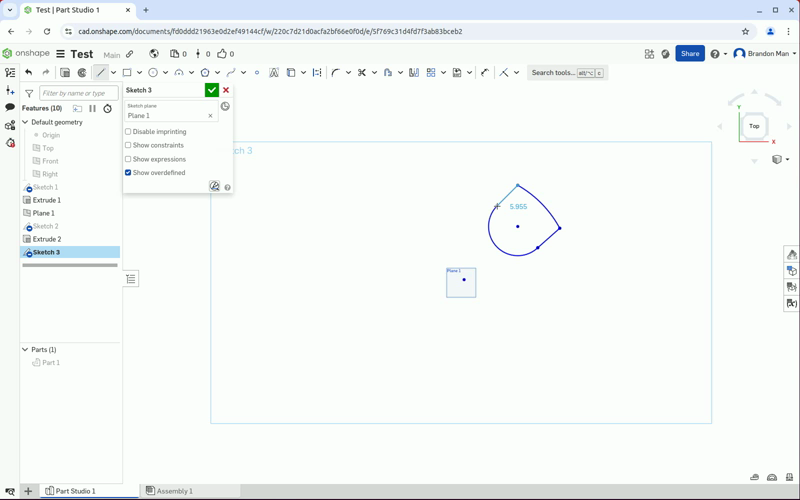
key(esc)
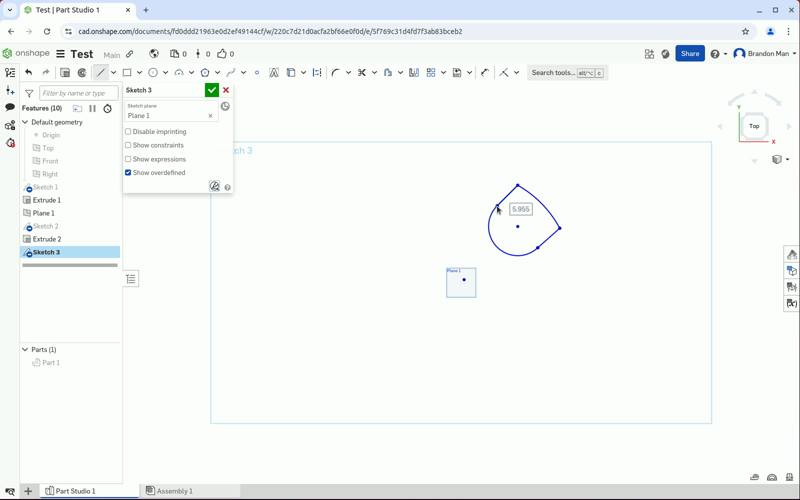
mouse_move(523, 211)
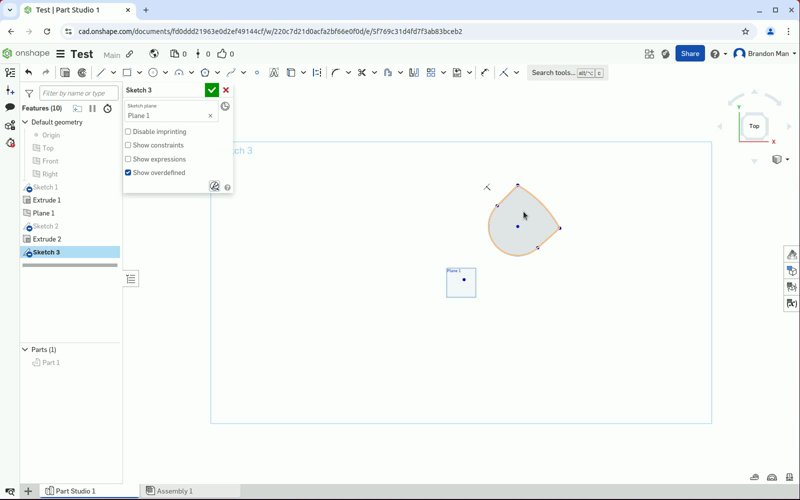
click(523, 211)
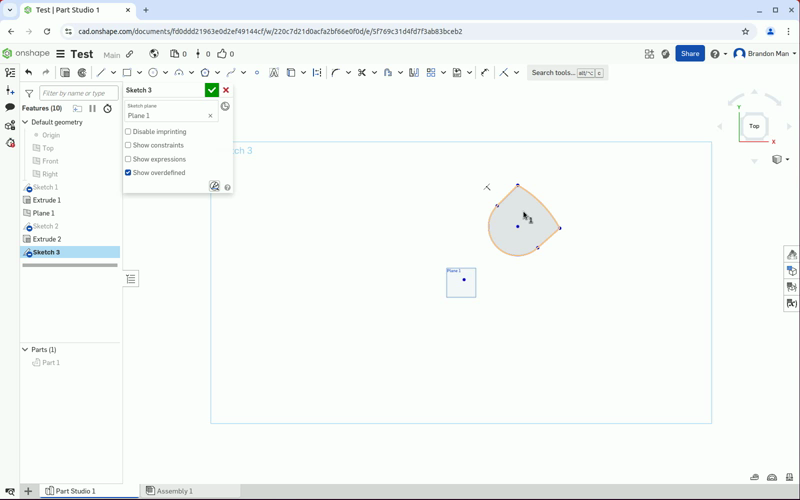
mouse_move(73, 352)
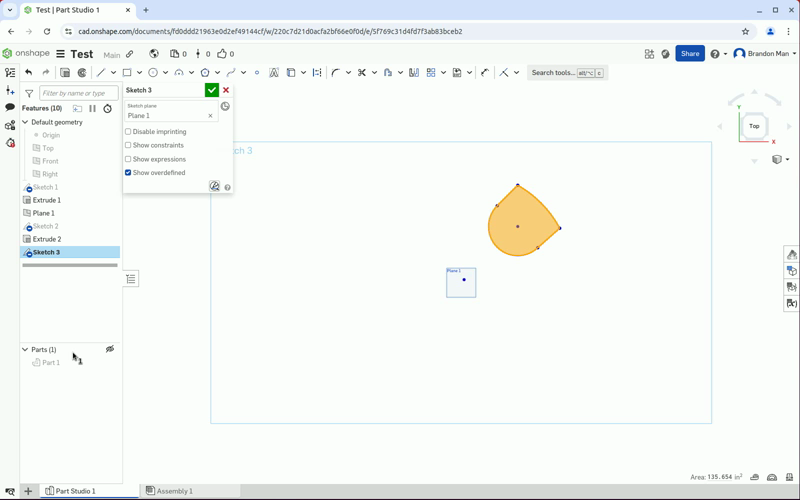
key(shift+y)
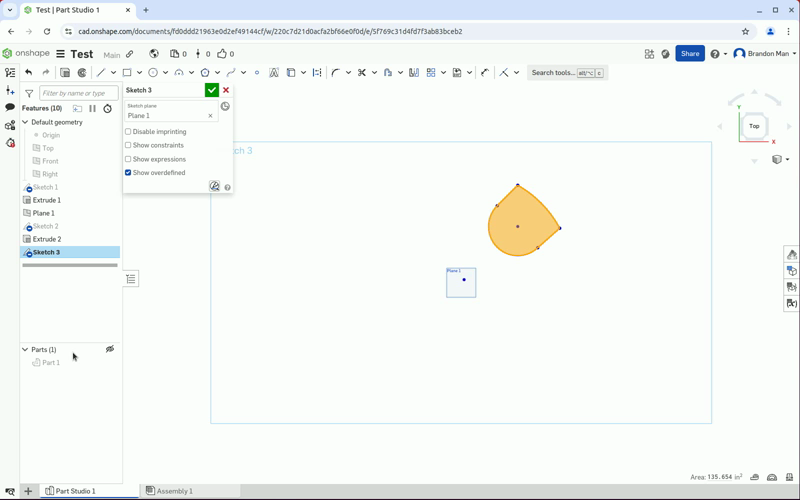
key(shift+e)
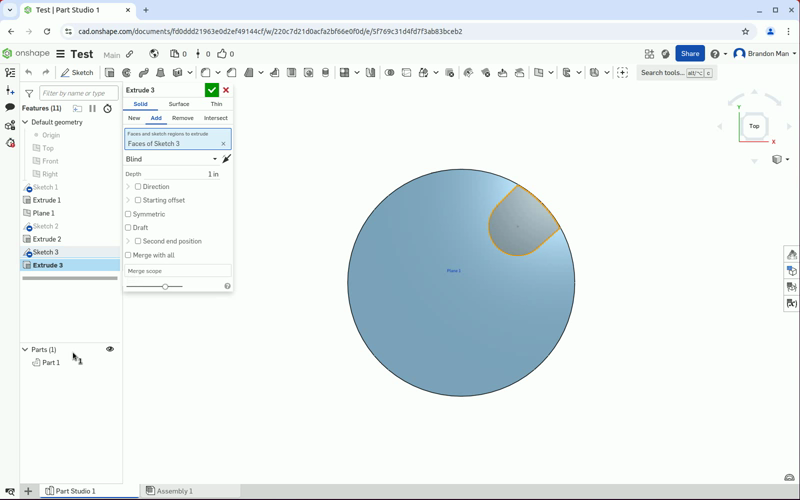
mouse_move(143, 106)
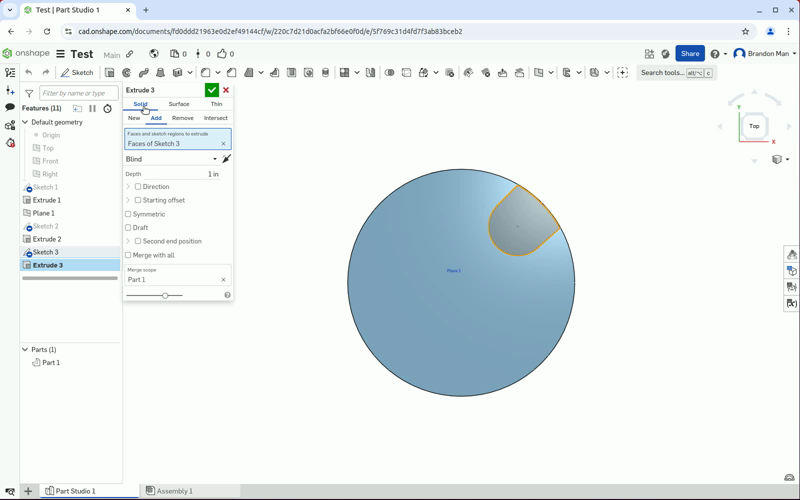
click(143, 106)
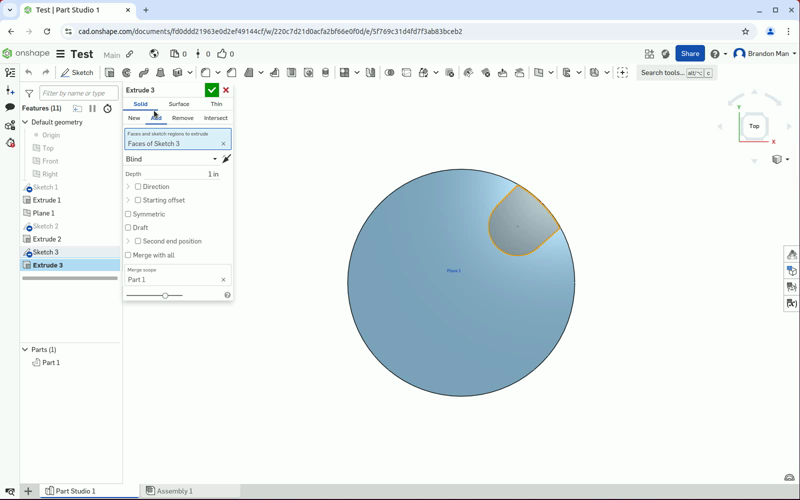
mouse_move(186, 120)
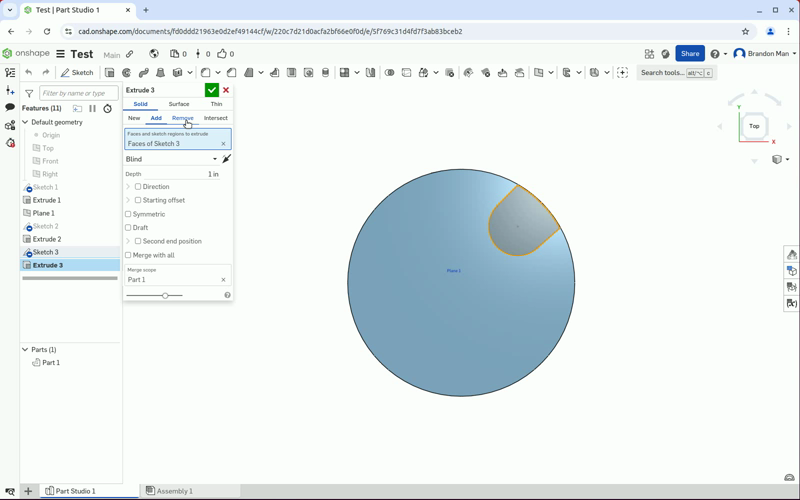
click(186, 120)
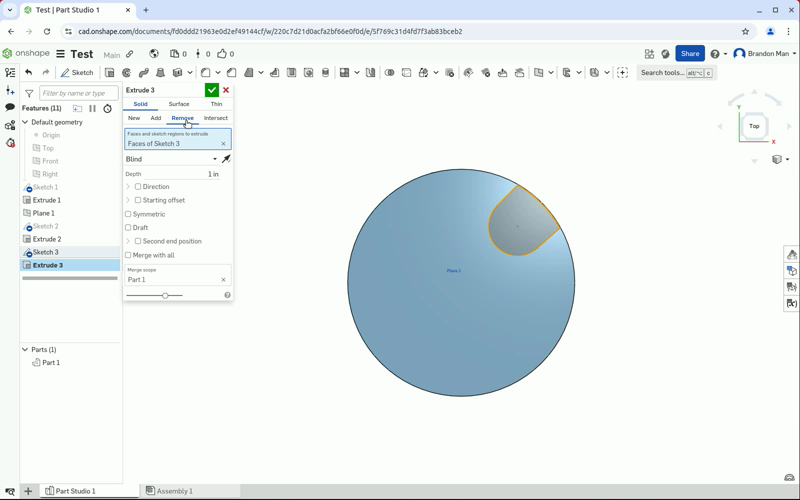
key(tab, 4)
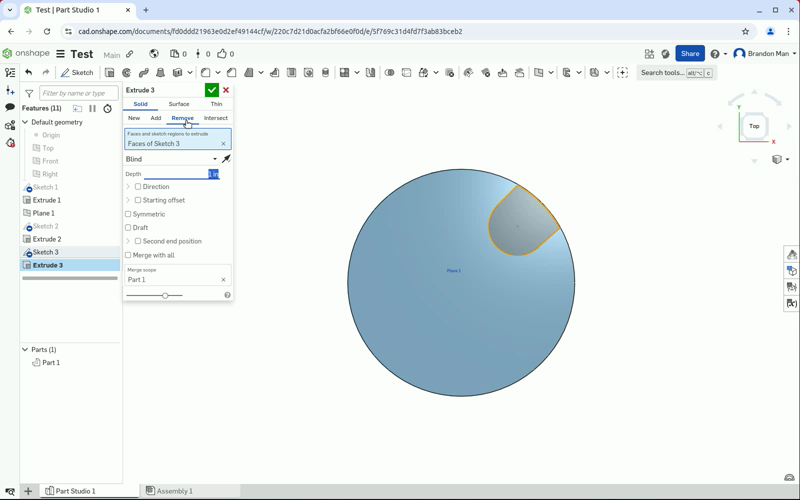
text(1.685)
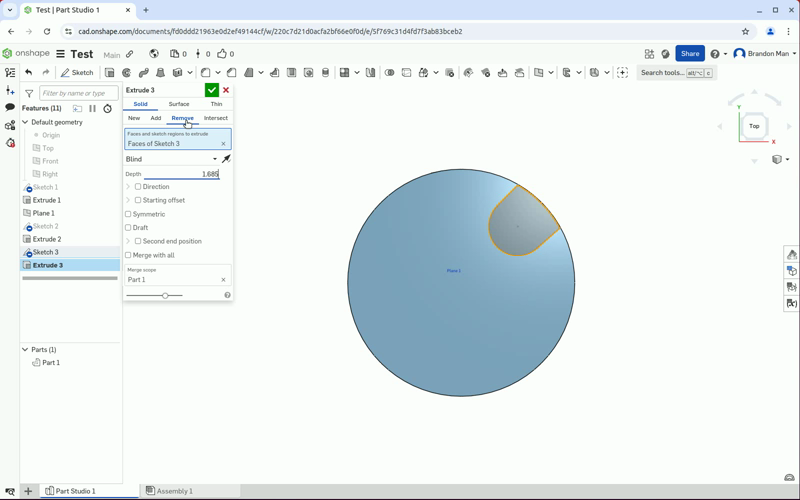
key(tab, 6)
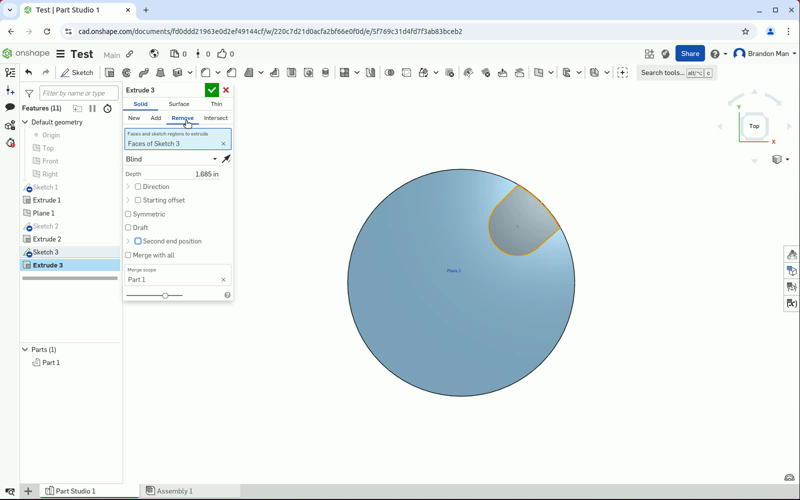
key(space)
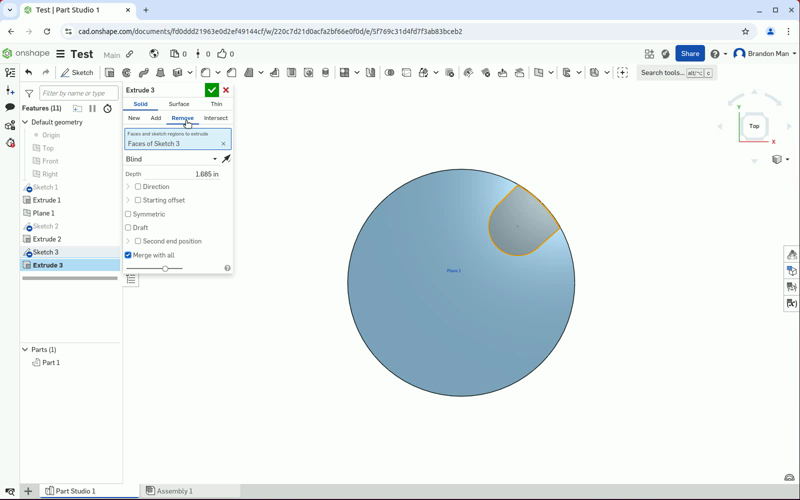
key(enter)
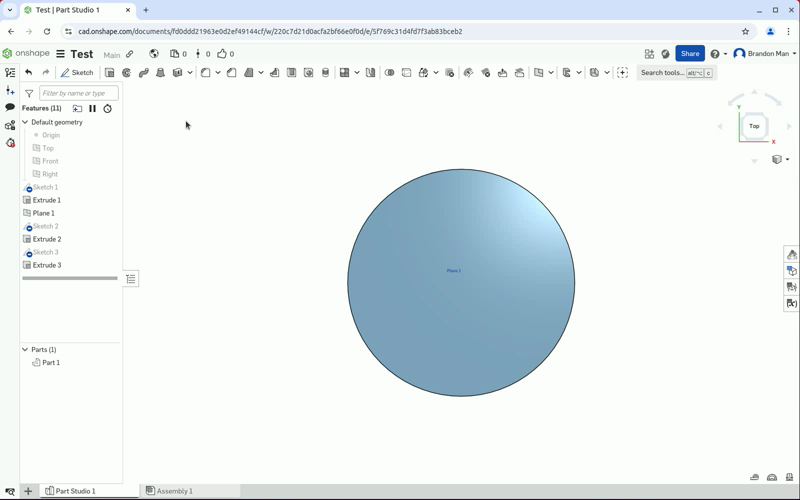
key(shift+h)
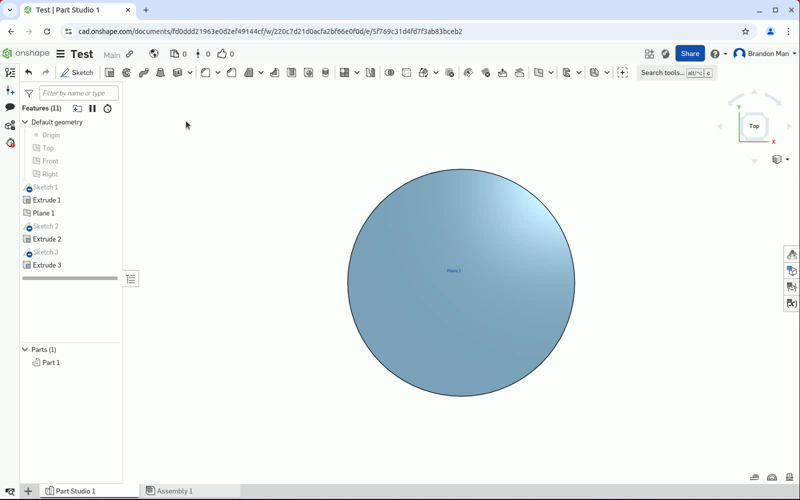
key(shift+h)
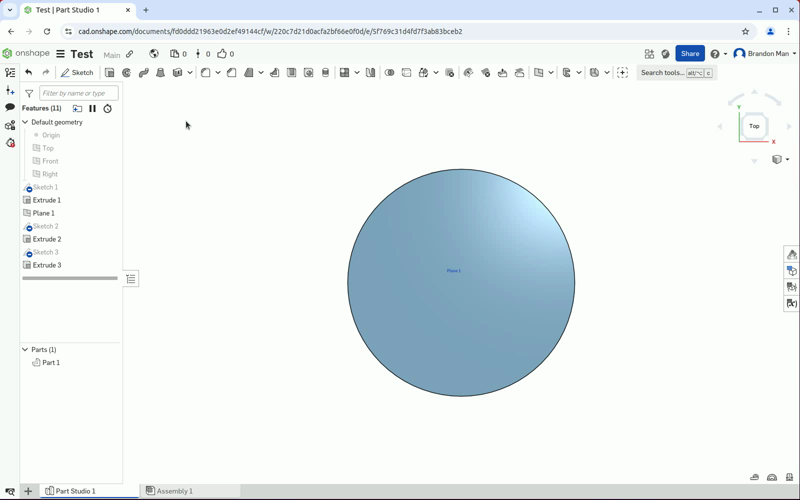
mouse_move(73, 189)
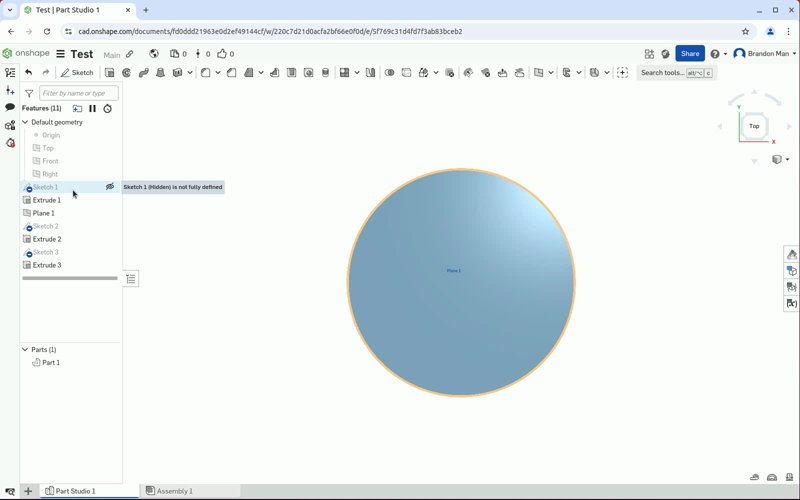
click(73, 189)
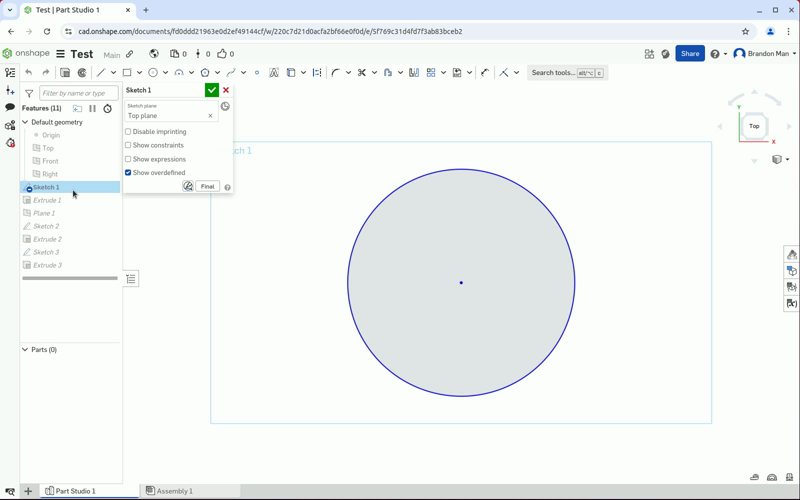
mouse_move(229, 92)
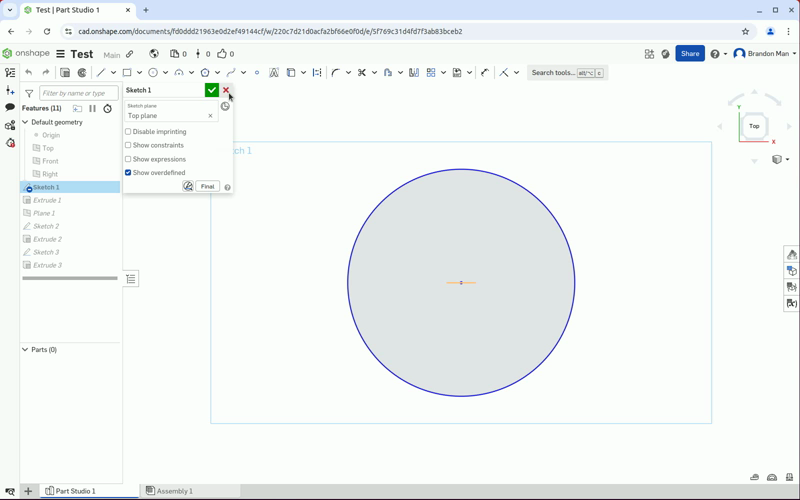
click(229, 92)
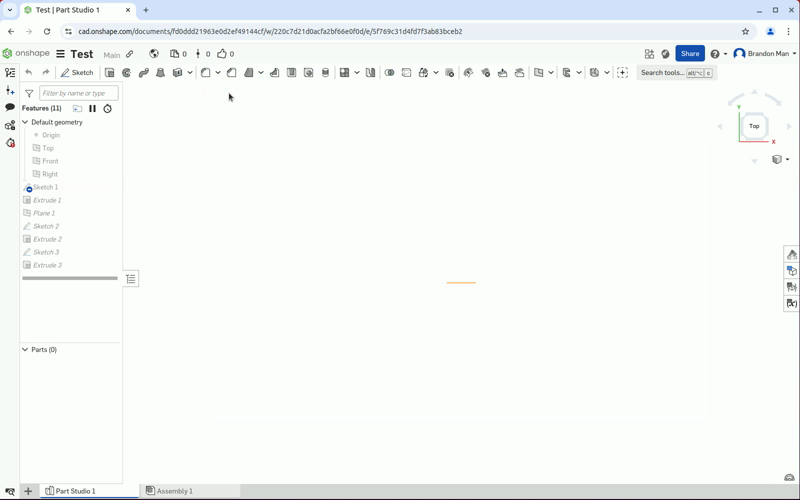
key(shift+s)
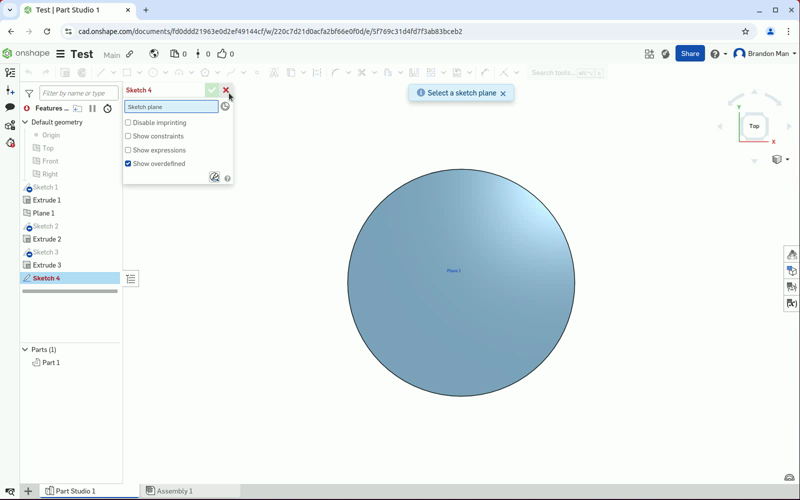
mouse_move(73, 215)
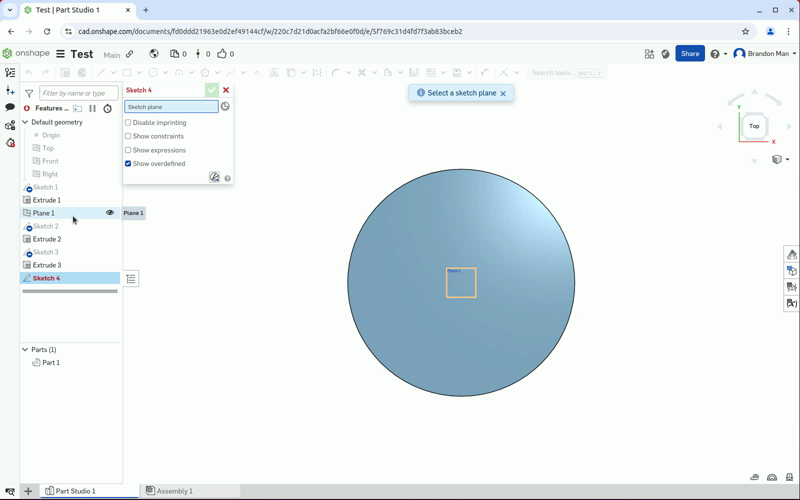
click(73, 215)
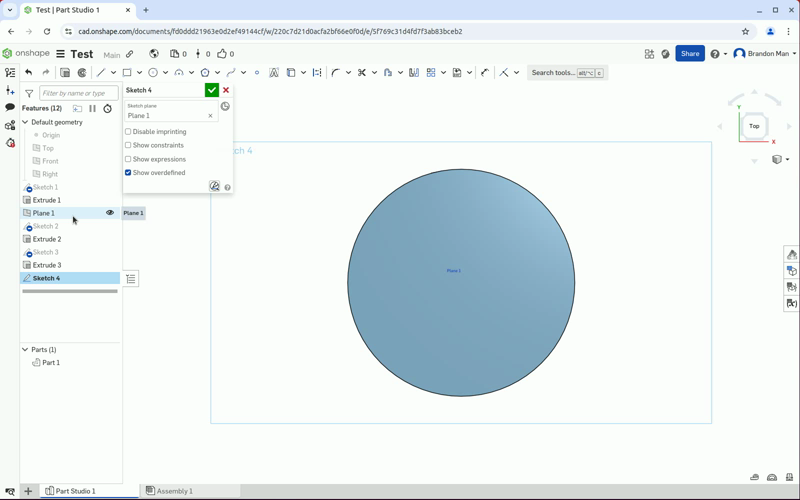
mouse_move(73, 352)
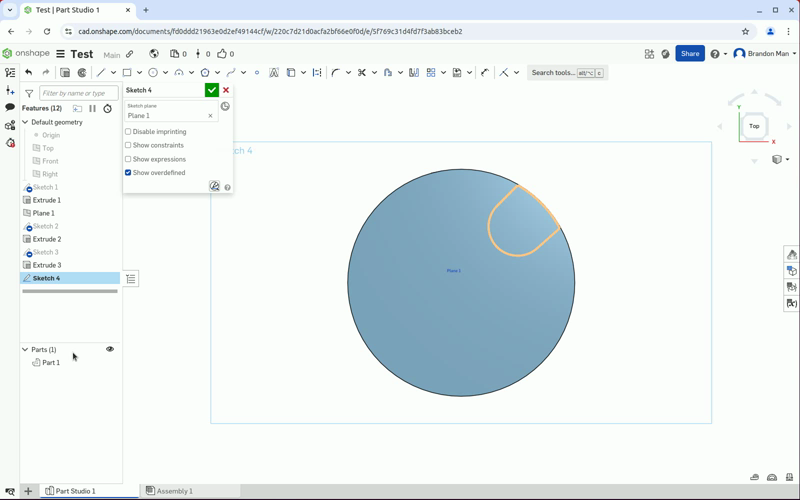
key(y)
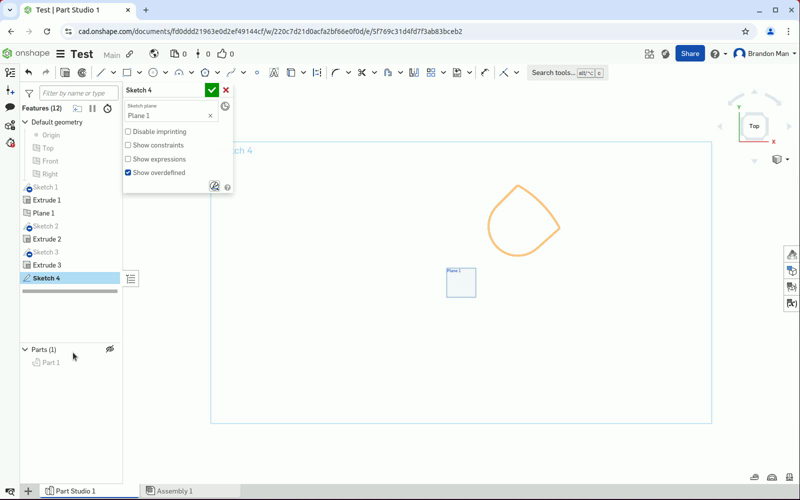
key(a)
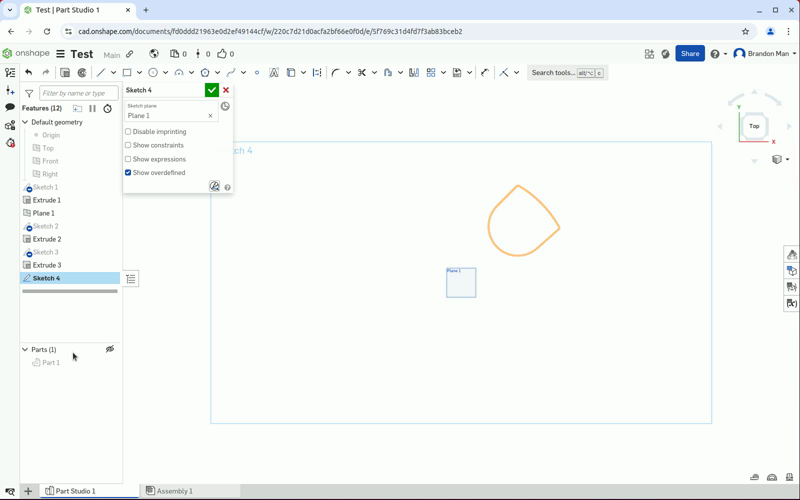
key_down(shift)
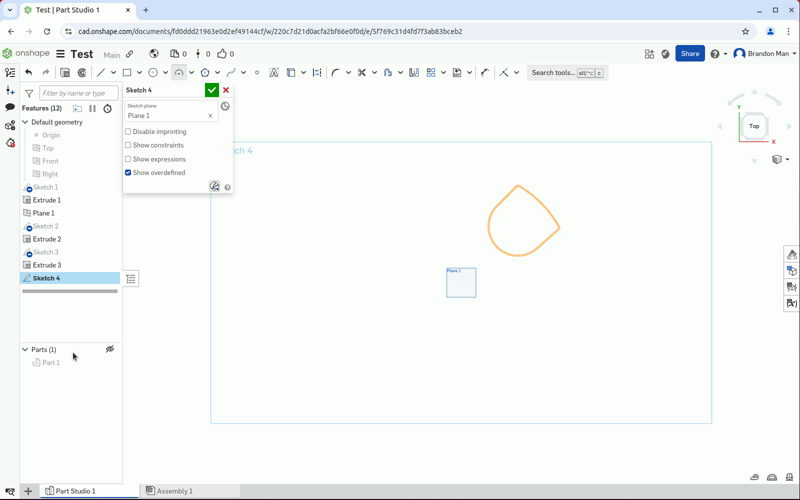
mouse_move(363, 339)
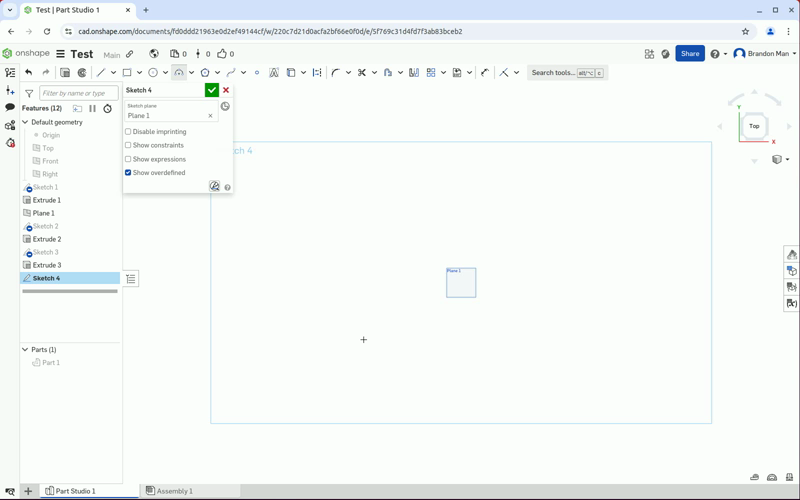
click(363, 339)
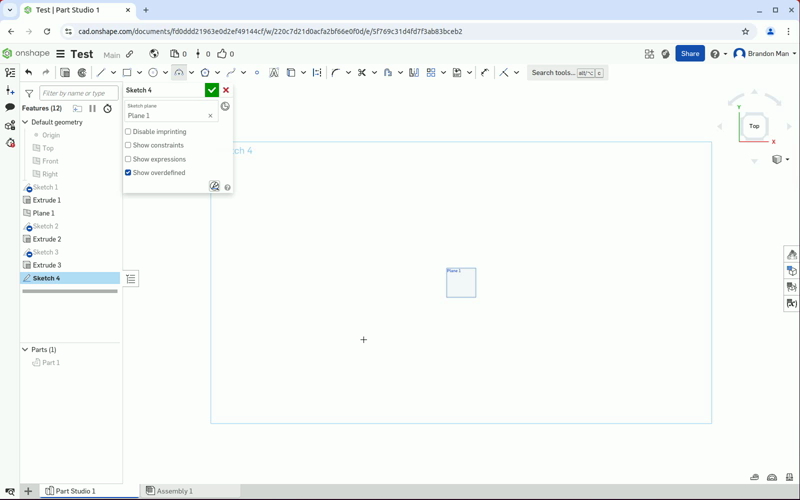
key_up(shift)
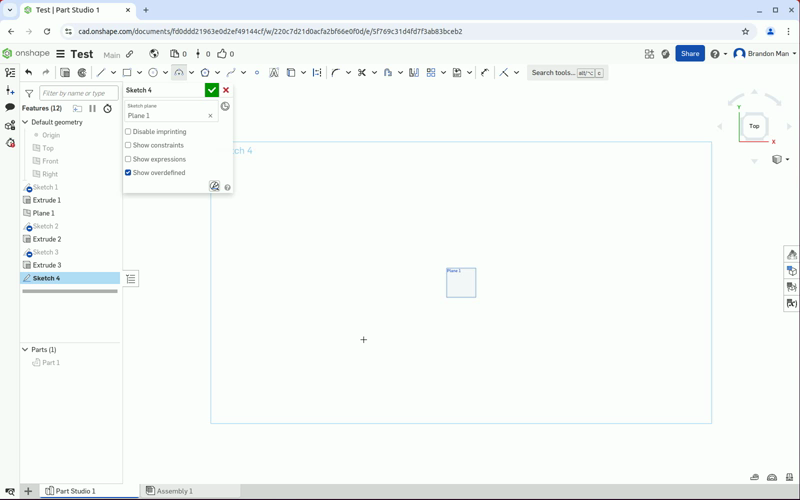
key_down(shift)
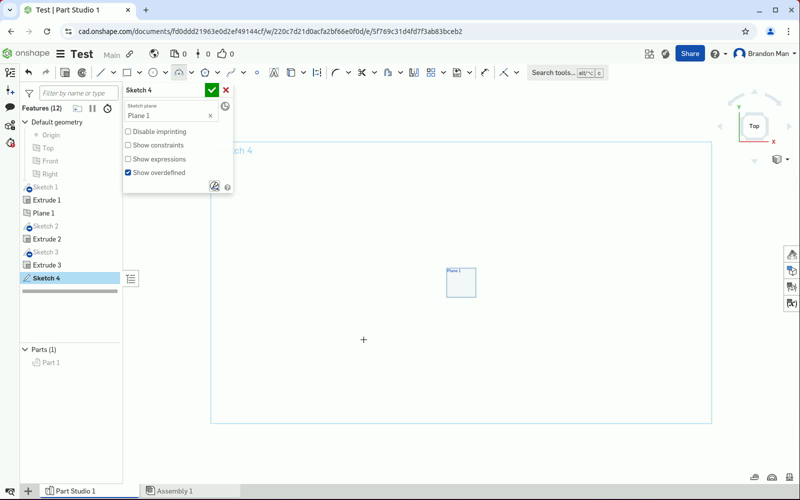
mouse_move(404, 380)
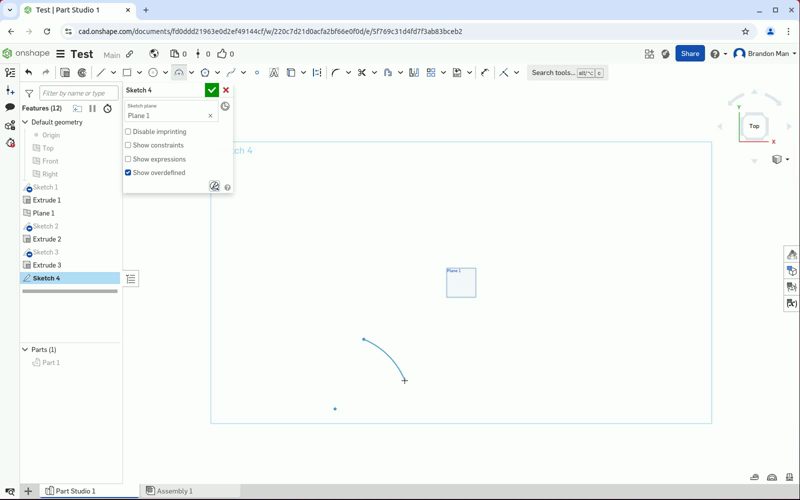
click(404, 380)
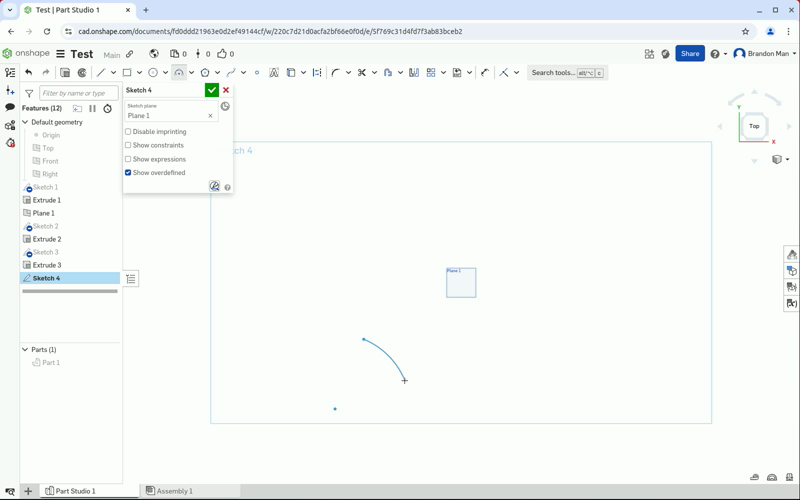
mouse_move(381, 362)
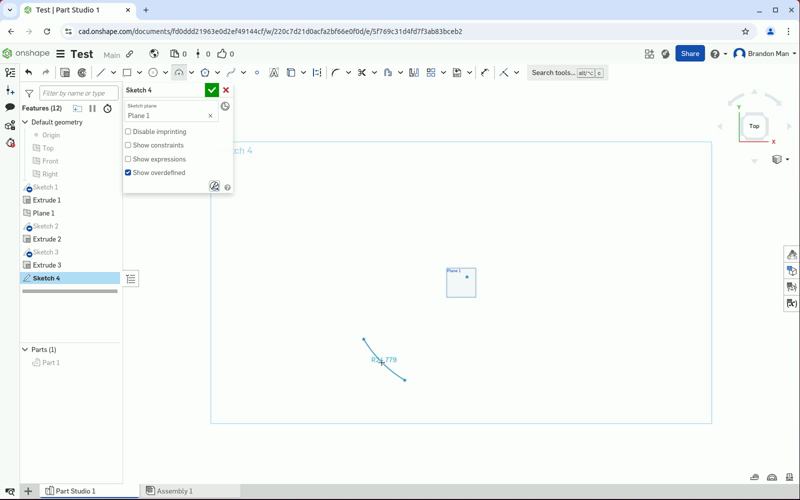
click(381, 362)
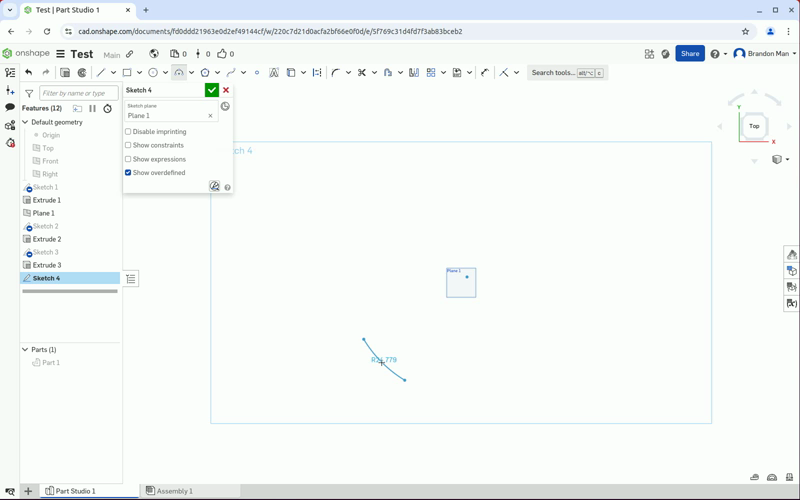
key_up(shift)
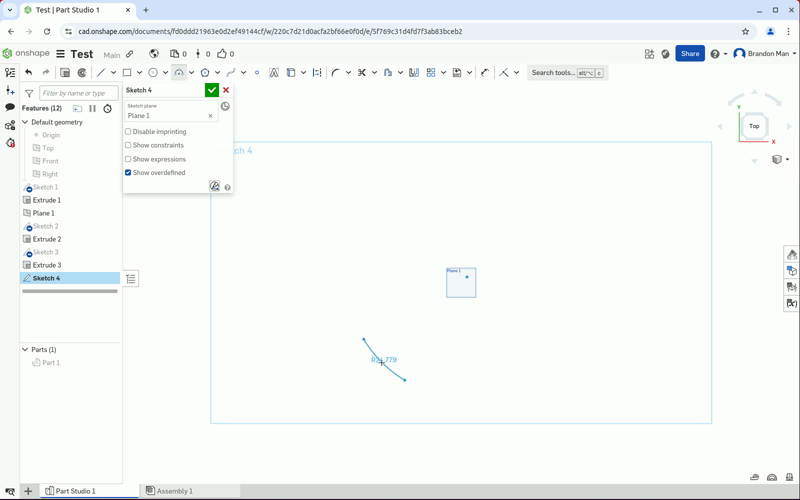
key(esc)
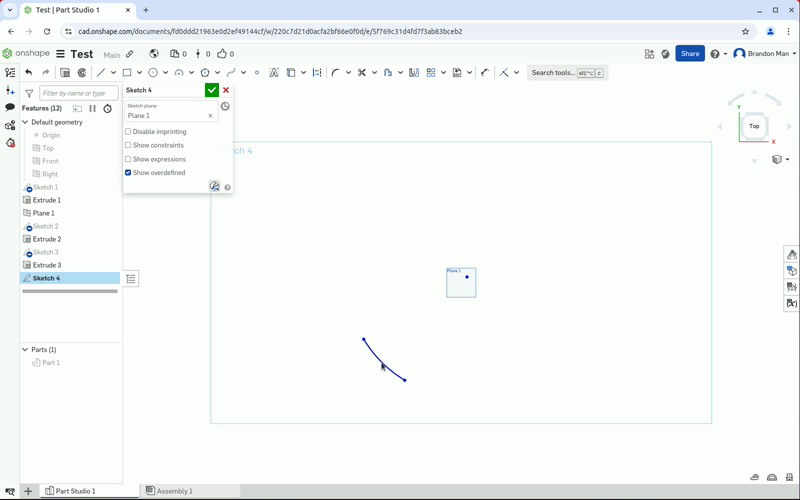
key(l)
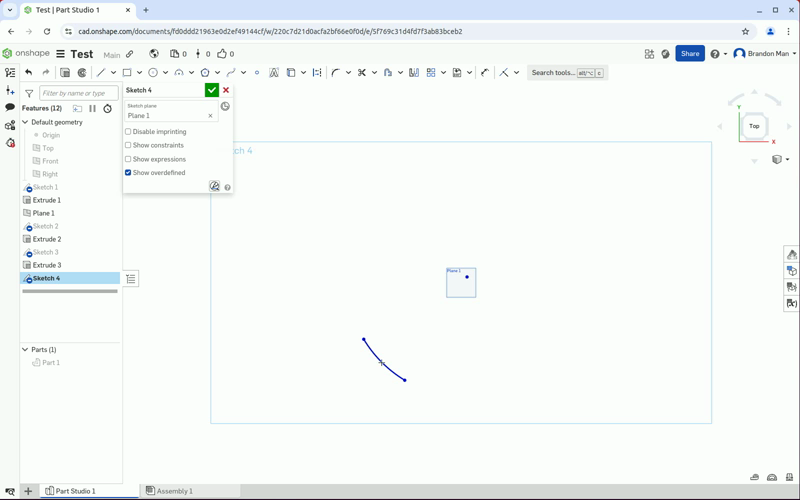
mouse_move(404, 380)
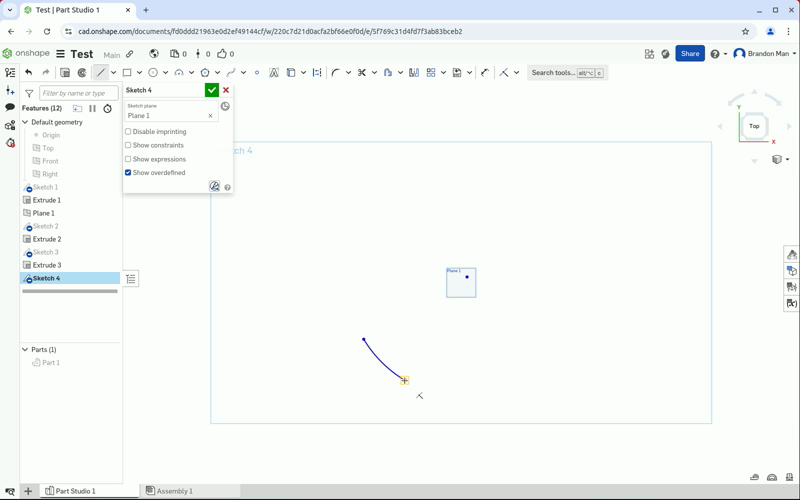
click(404, 380)
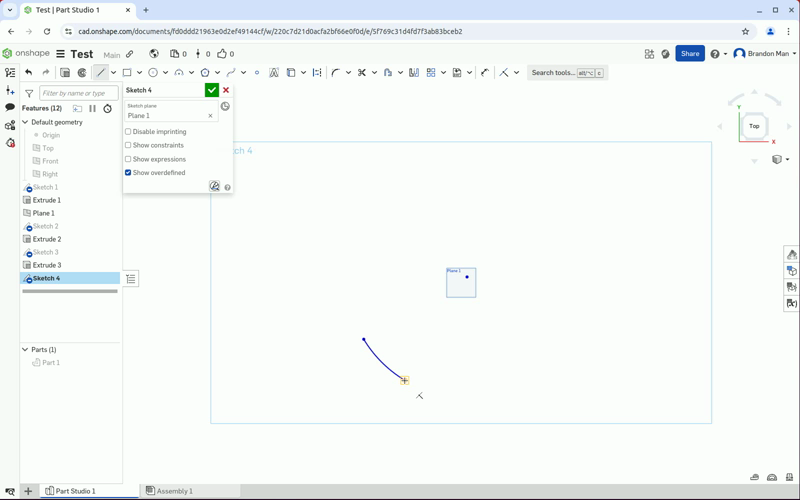
key_down(shift)
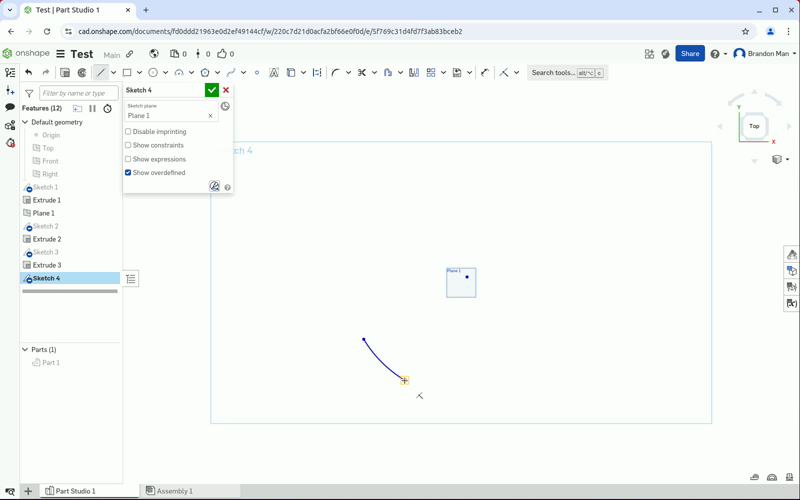
mouse_move(434, 380)
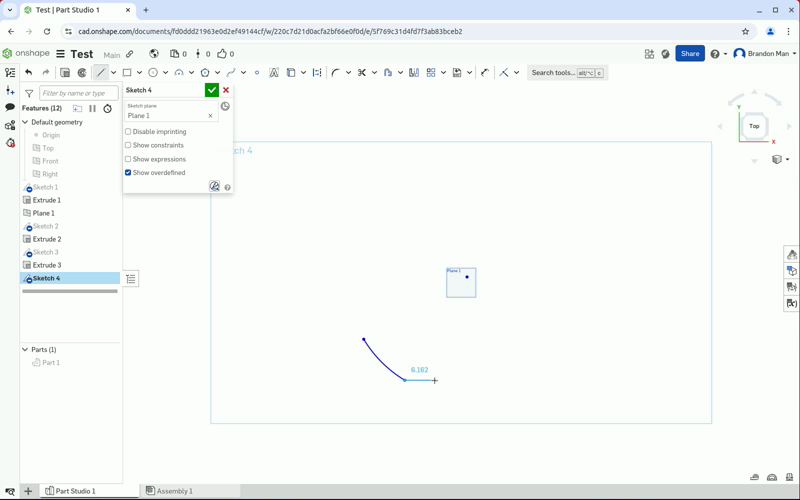
mouse_move(423, 361)
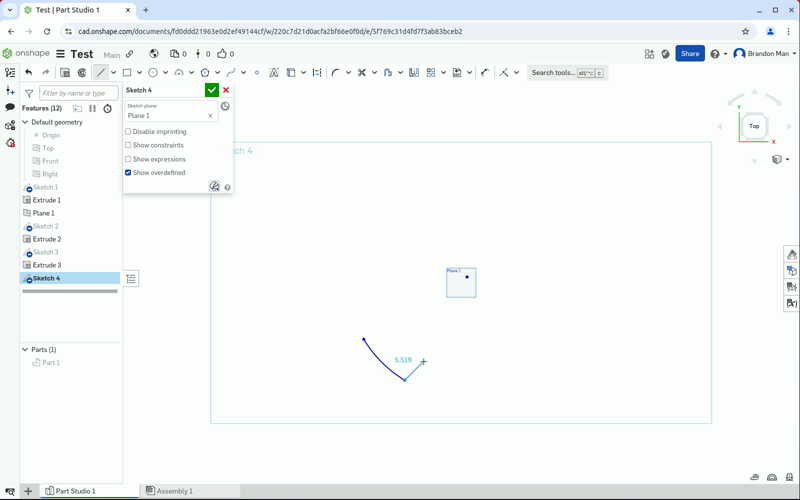
click(423, 361)
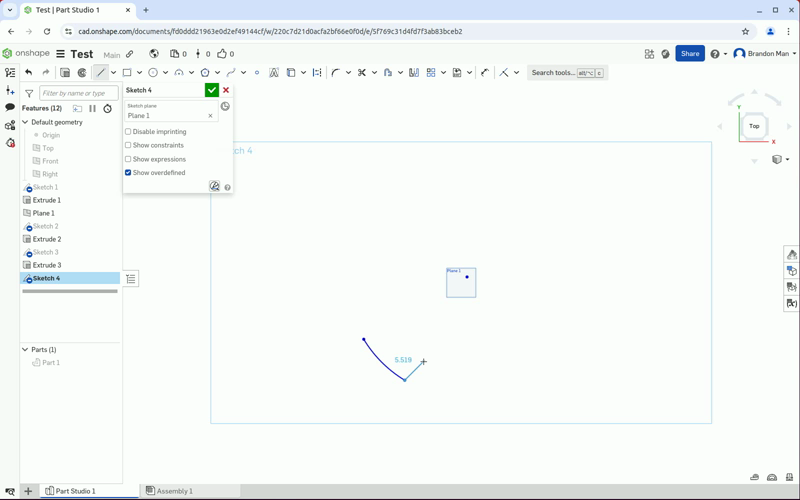
key_up(shift)
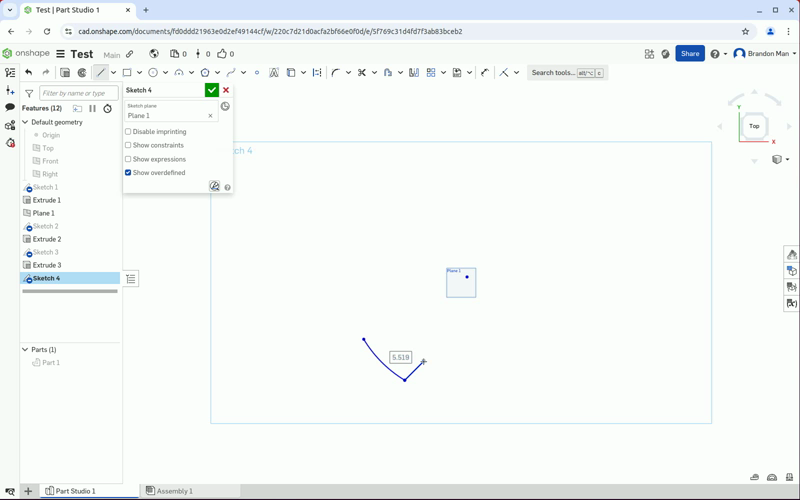
key(esc)
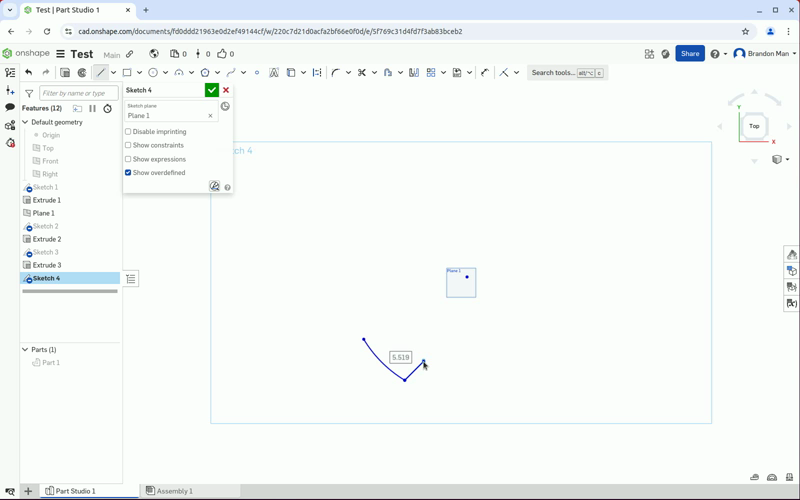
key(a)
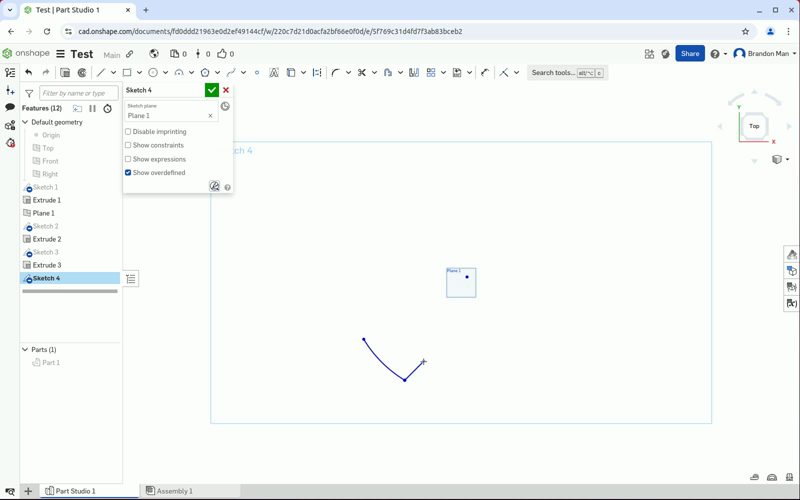
mouse_move(423, 361)
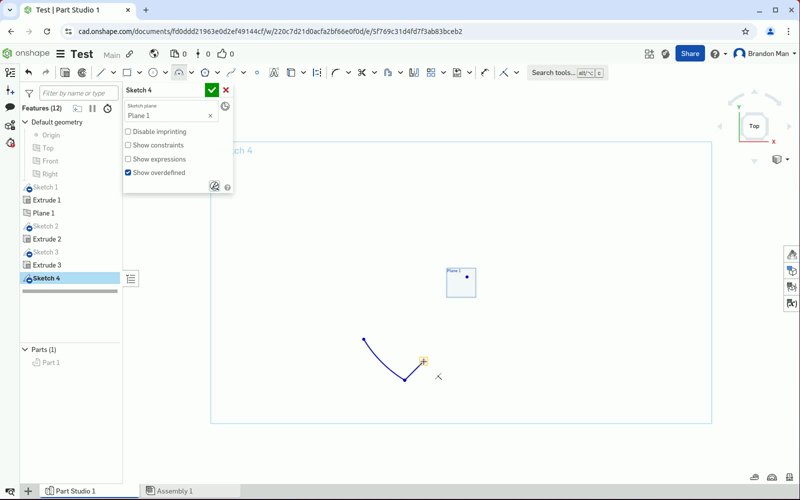
click(423, 361)
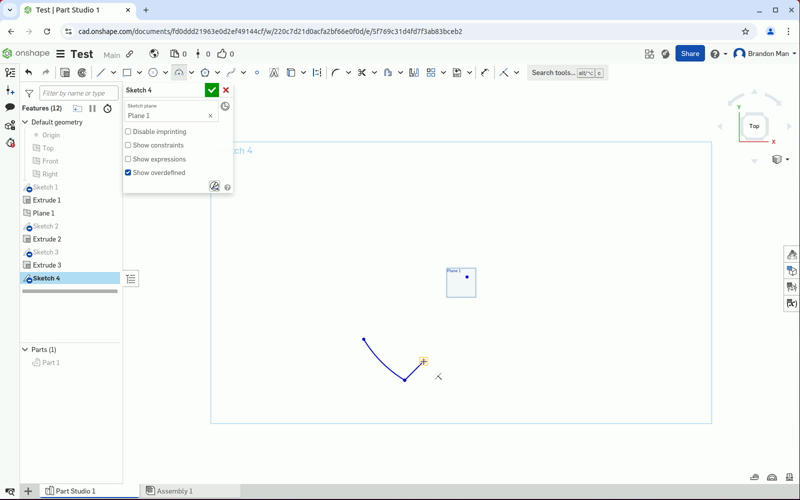
key_down(shift)
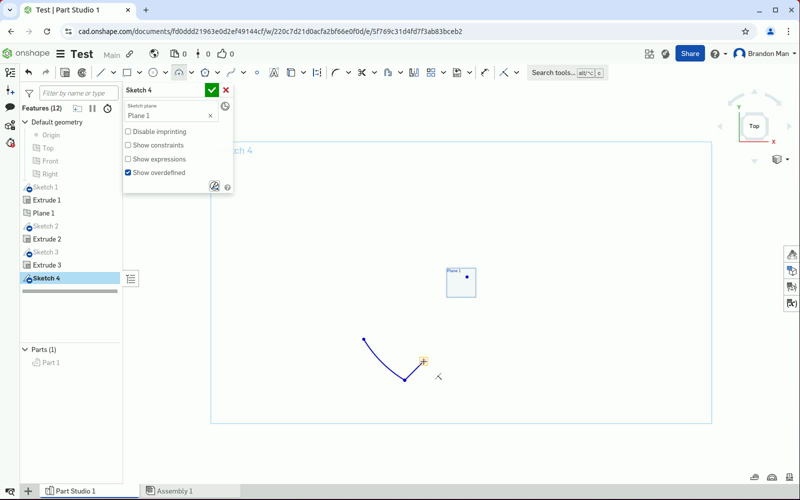
mouse_move(383, 319)
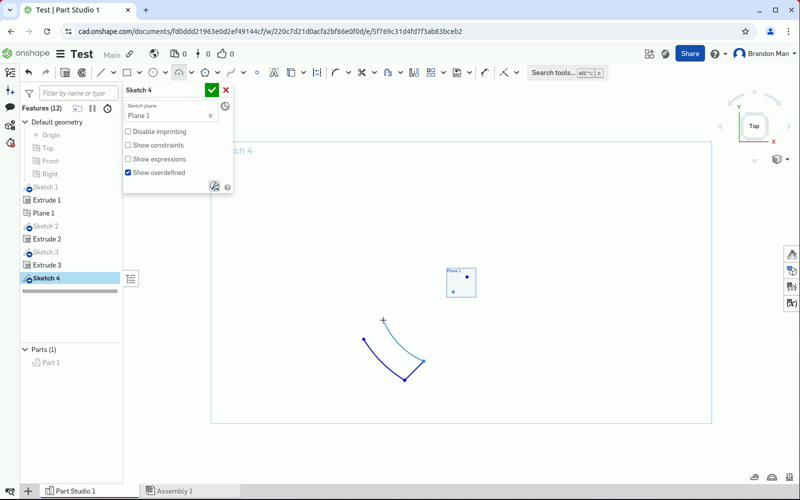
click(383, 319)
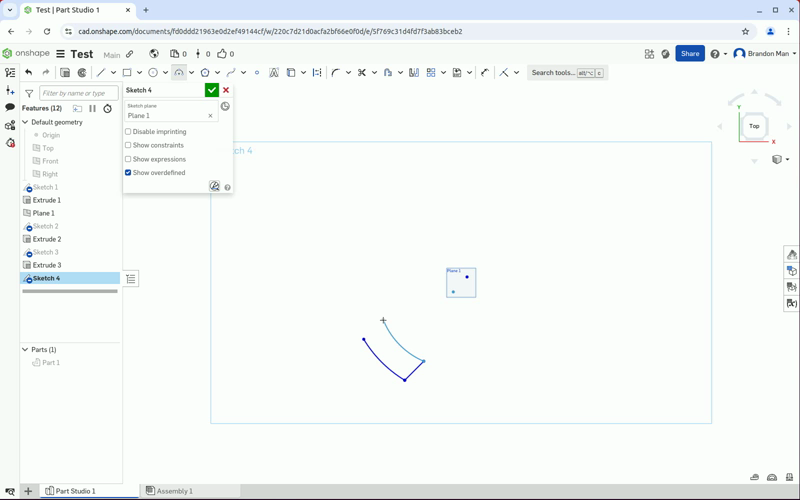
mouse_move(424, 318)
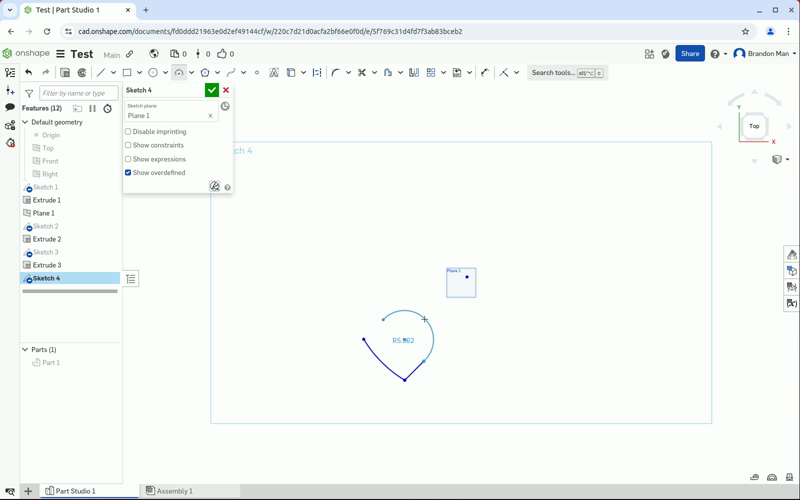
click(424, 318)
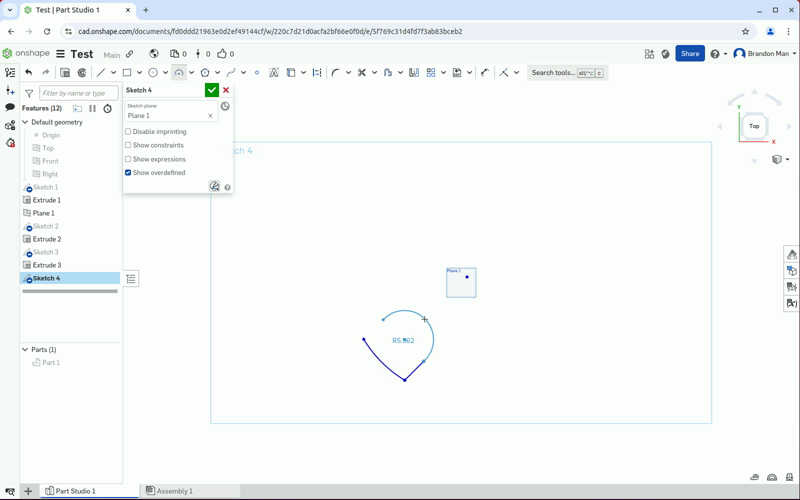
key_up(shift)
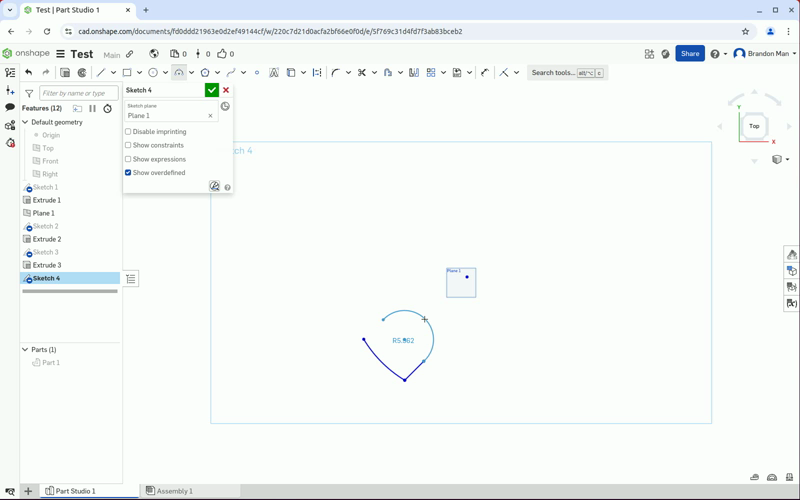
key(esc)
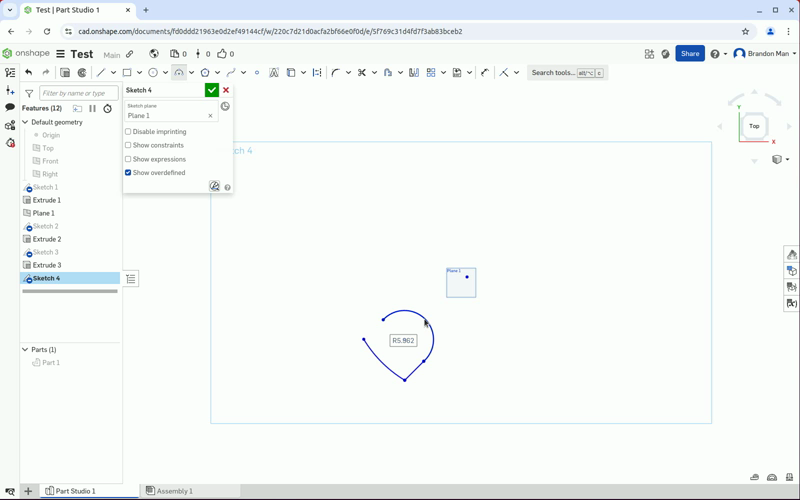
key(l)
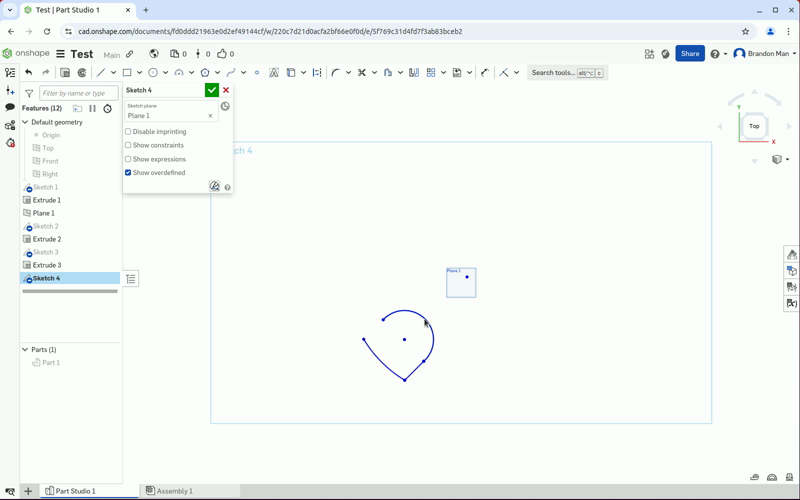
mouse_move(383, 319)
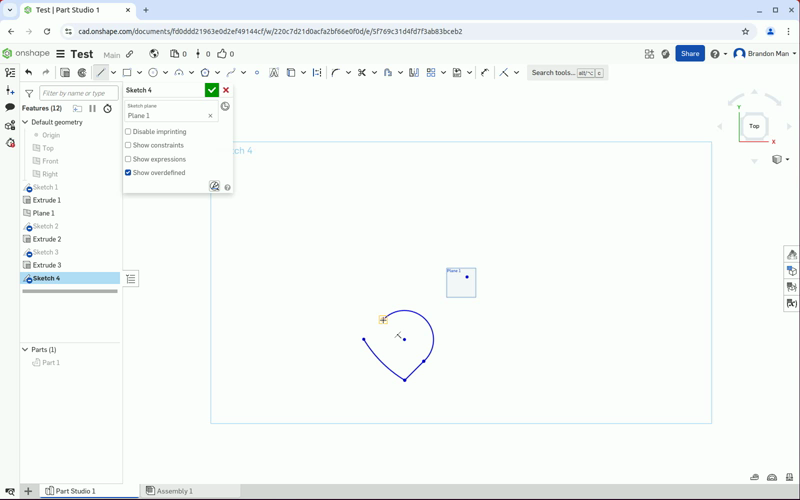
click(383, 319)
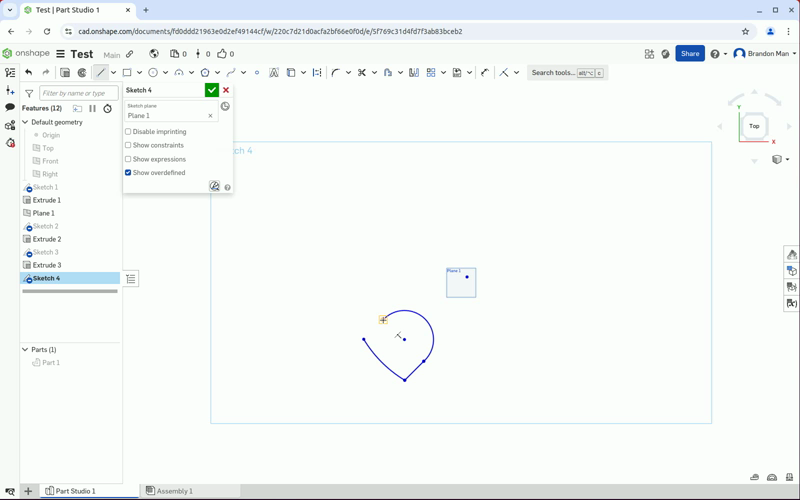
mouse_move(413, 319)
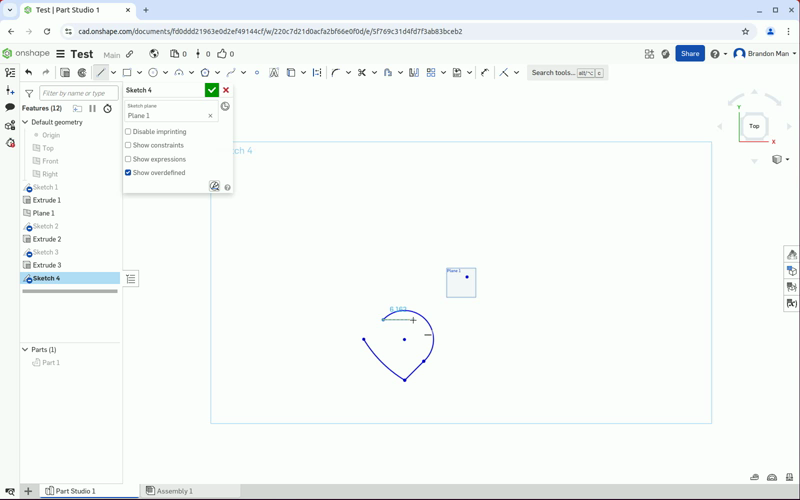
key_down(shift)
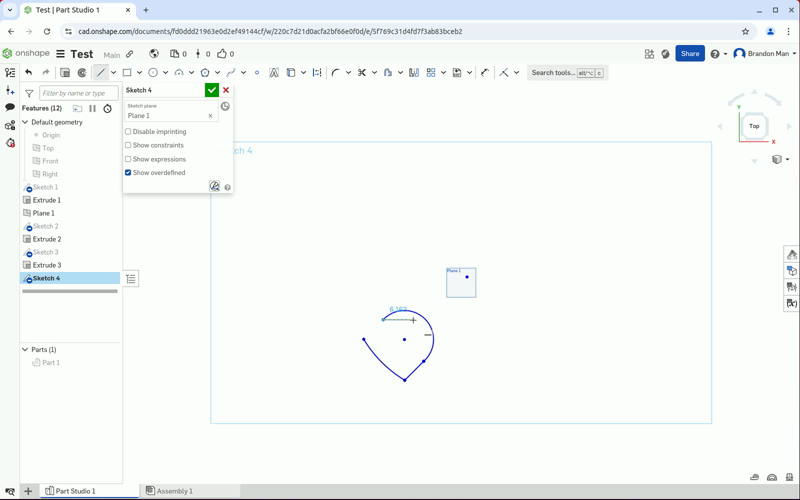
mouse_move(363, 339)
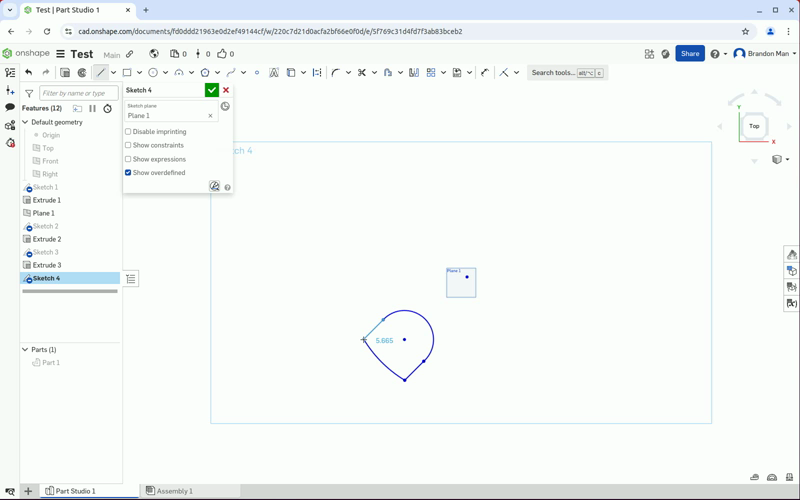
key_up(shift)
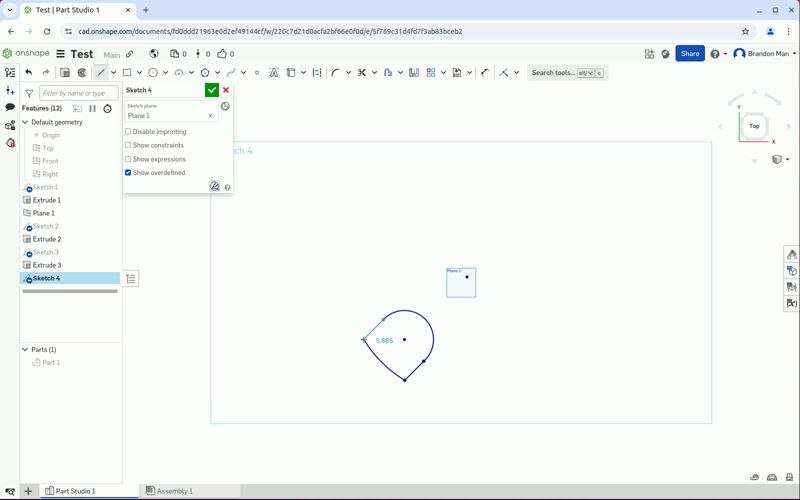
click(363, 339)
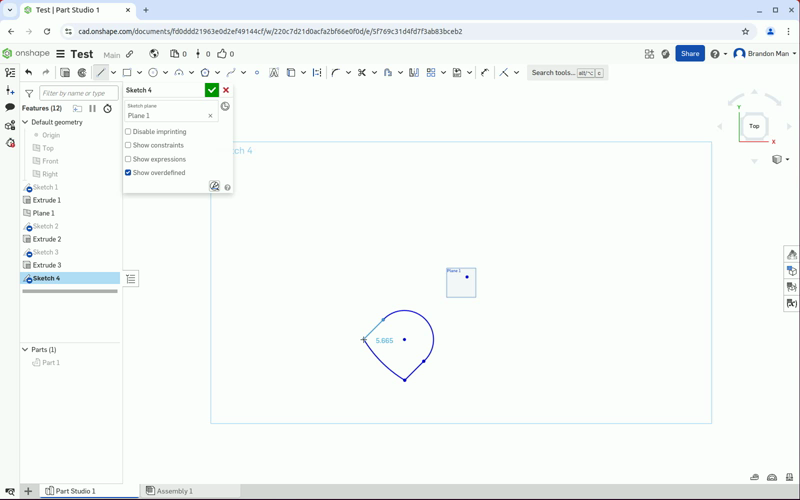
key(esc)
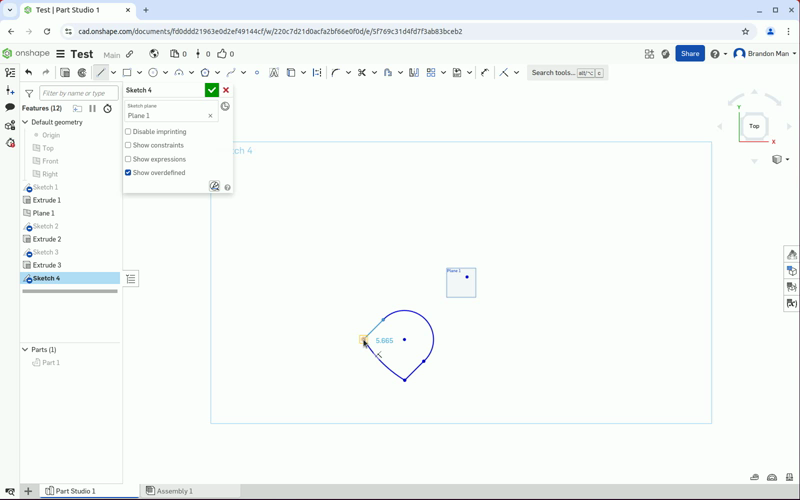
mouse_move(400, 335)
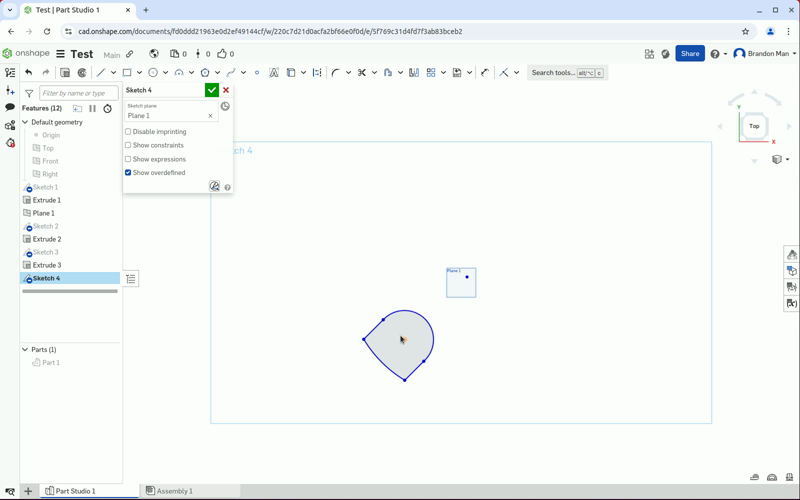
click(400, 335)
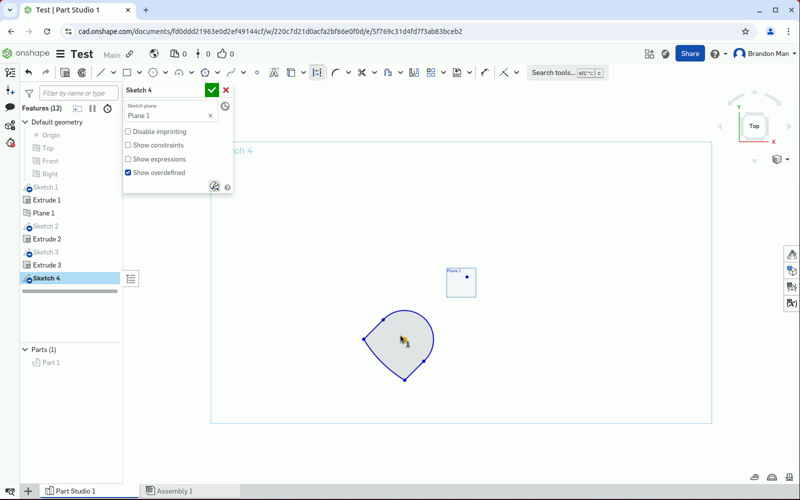
mouse_move(73, 352)
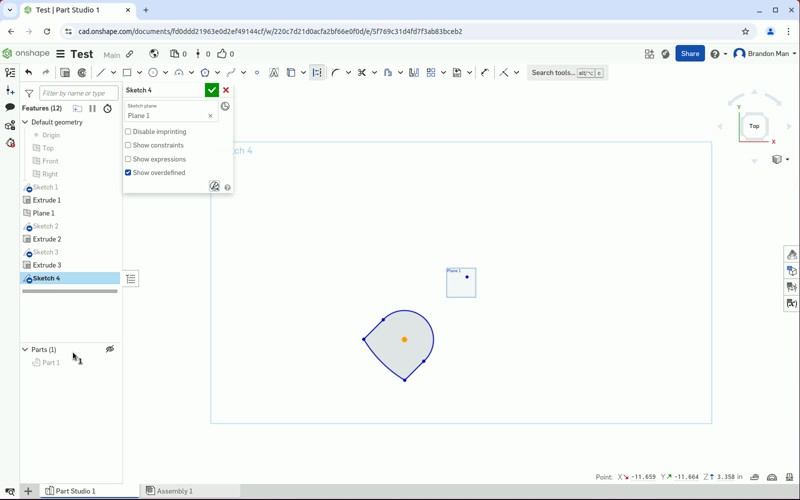
key(shift+y)
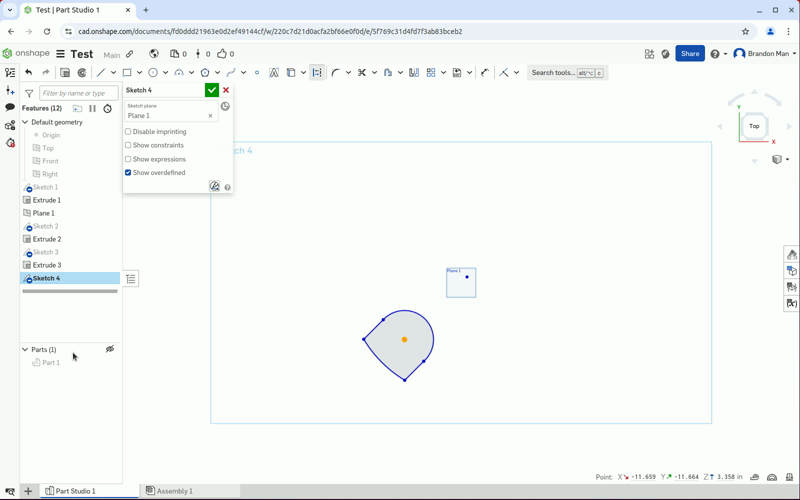
key(shift+e)
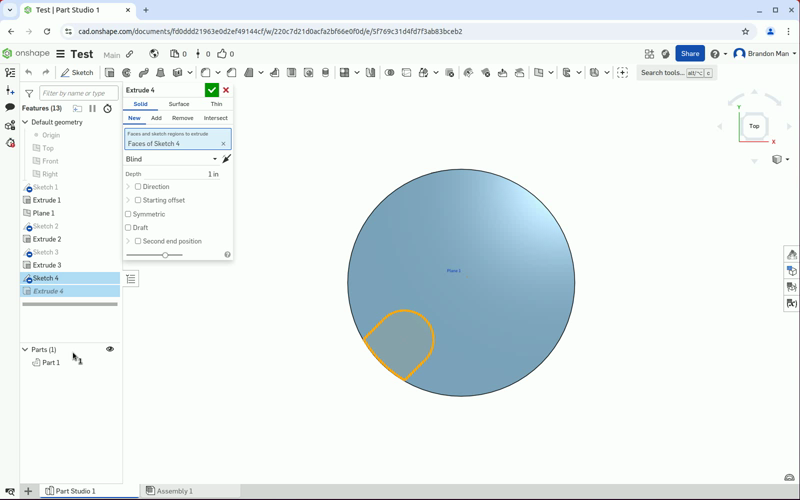
mouse_move(143, 106)
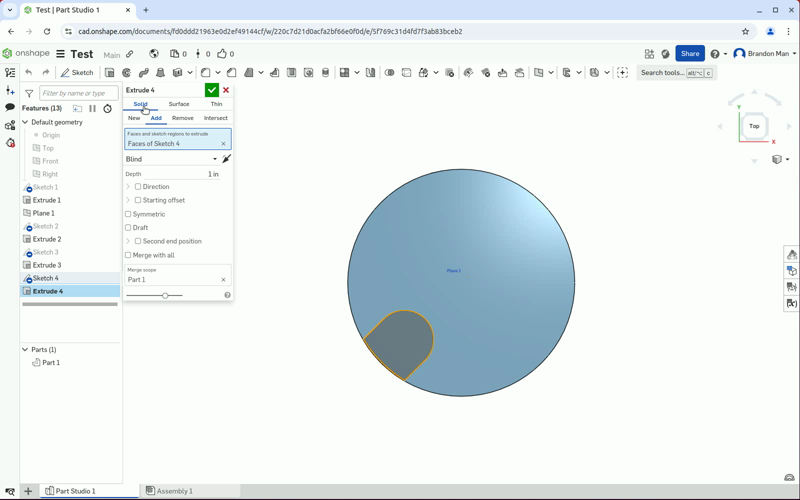
click(143, 106)
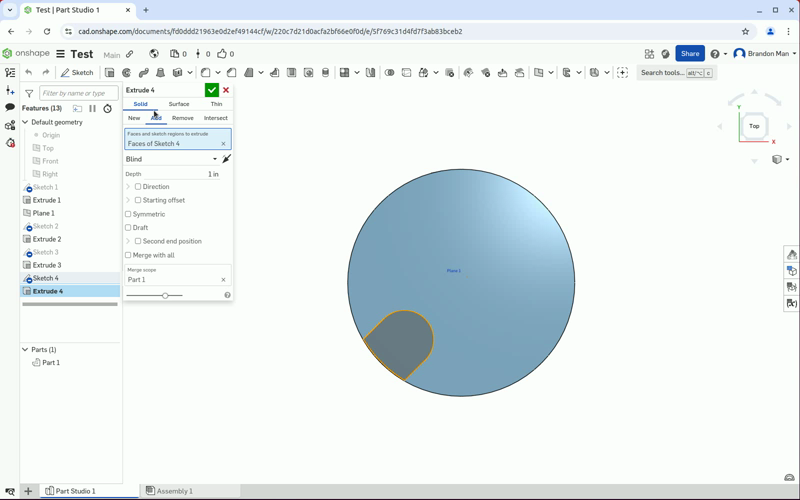
mouse_move(186, 120)
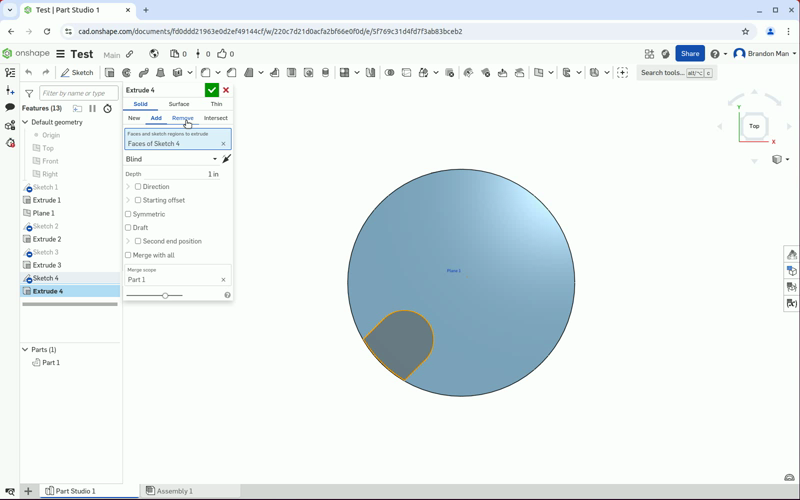
click(186, 120)
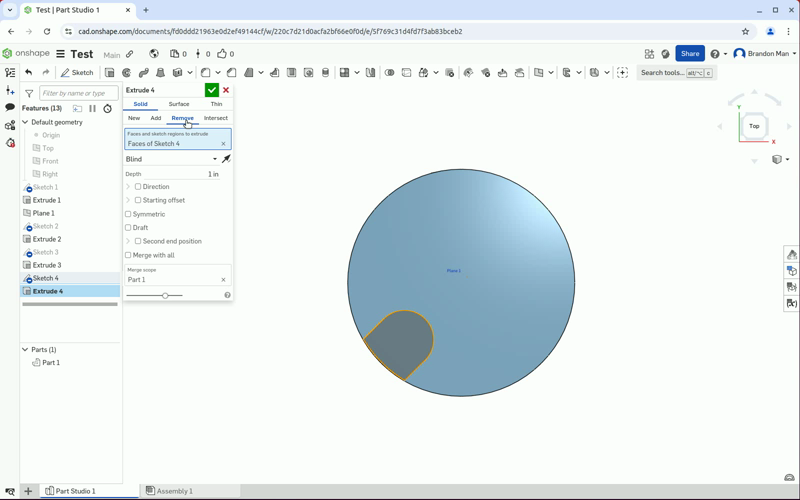
key(tab, 4)
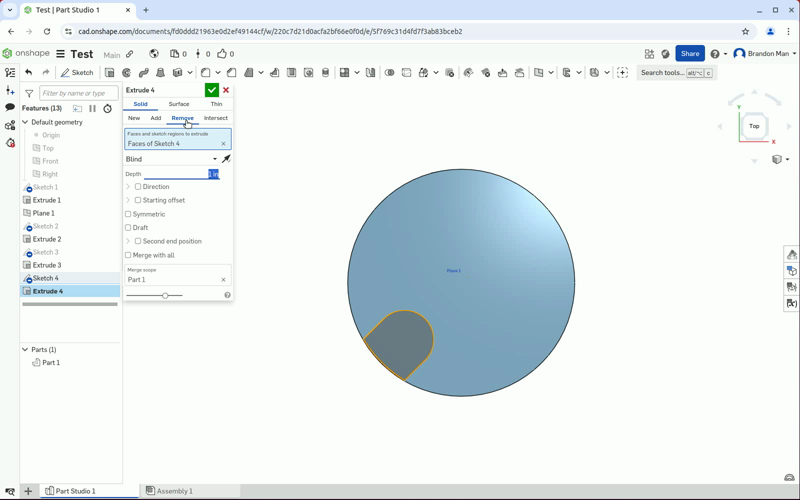
text(1.685)
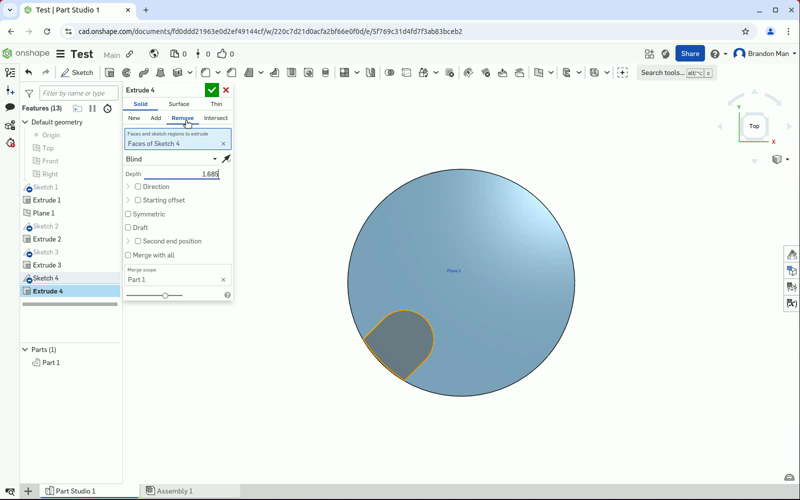
key(tab, 6)
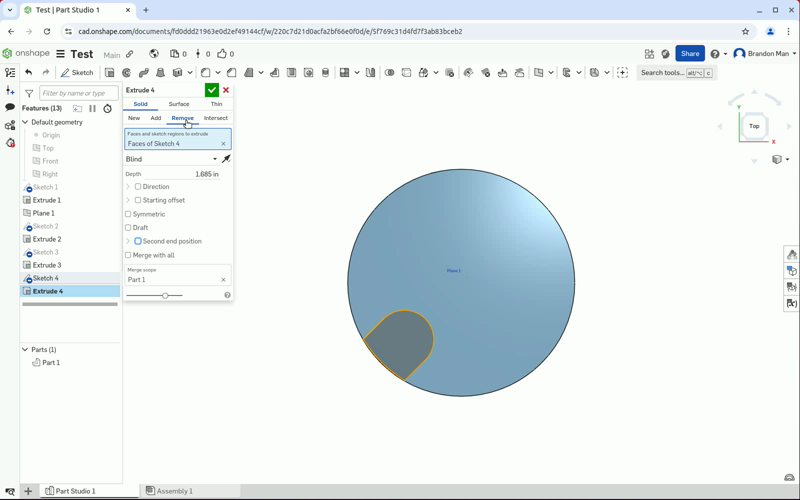
key(space)
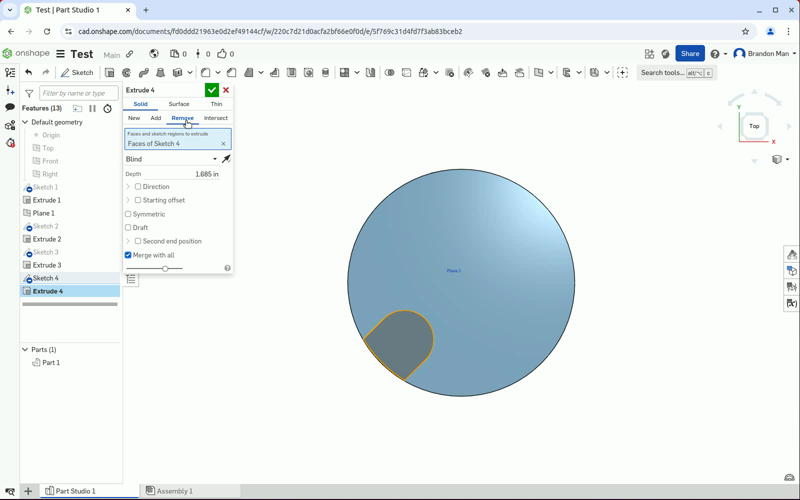
key(enter)
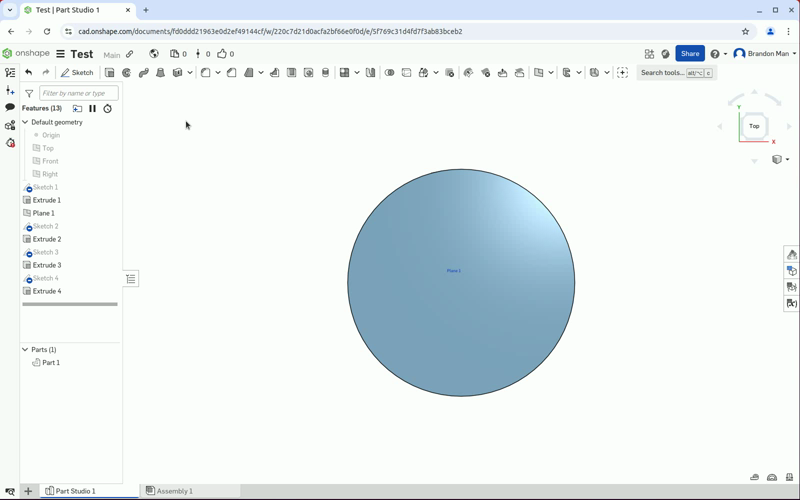
key(shift+h)
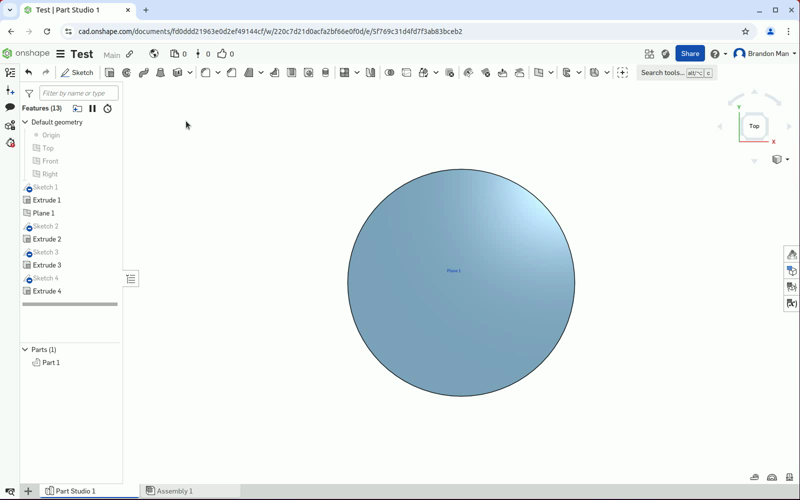
key(shift+h)
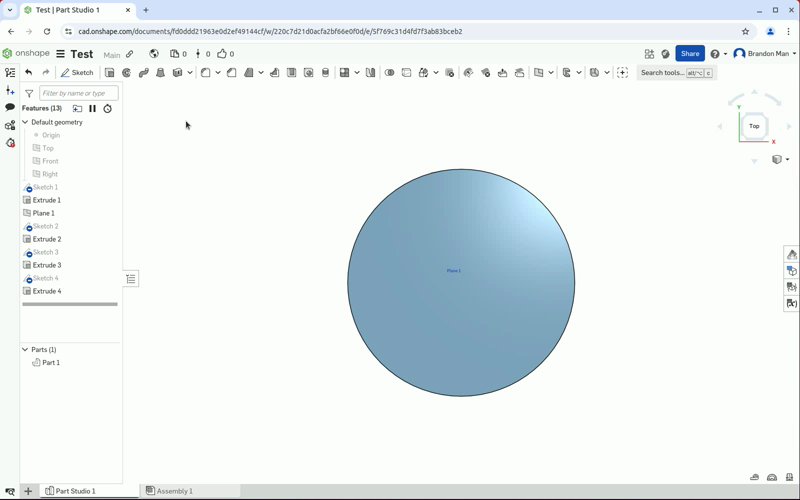
mouse_move(73, 189)
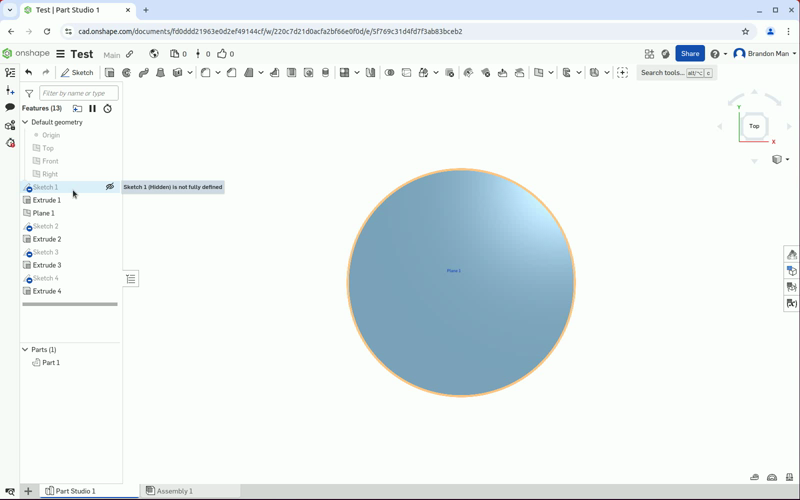
click(73, 189)
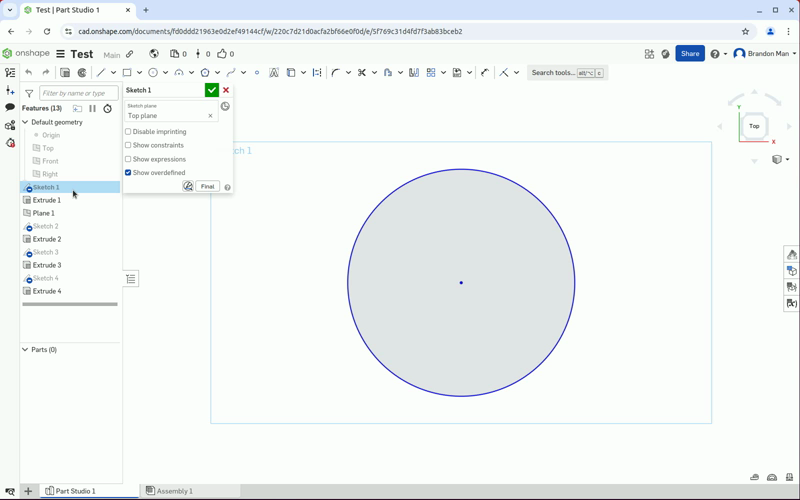
mouse_move(229, 92)
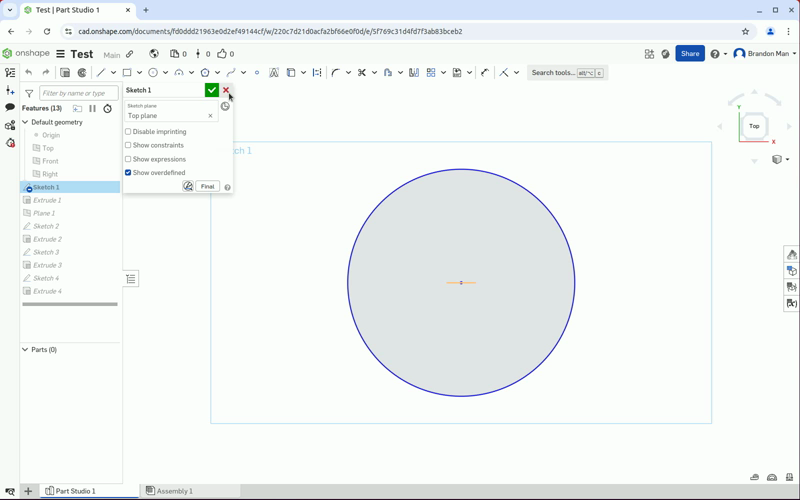
click(229, 92)
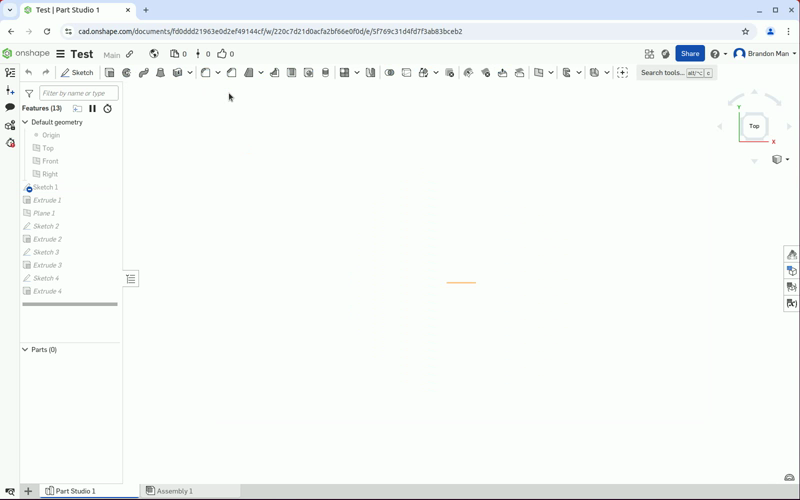
key(shift+s)
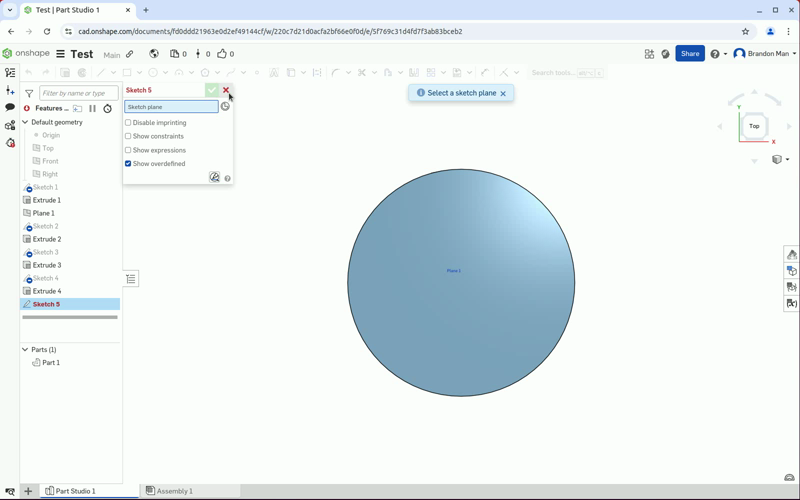
mouse_move(73, 215)
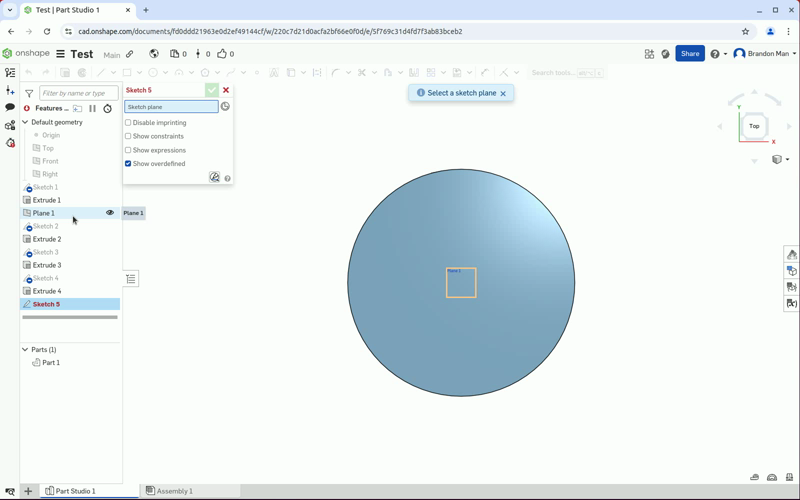
click(73, 215)
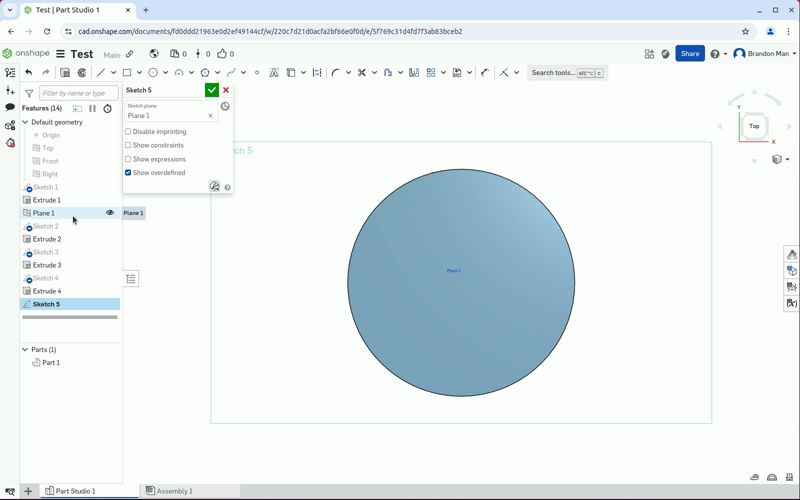
mouse_move(73, 352)
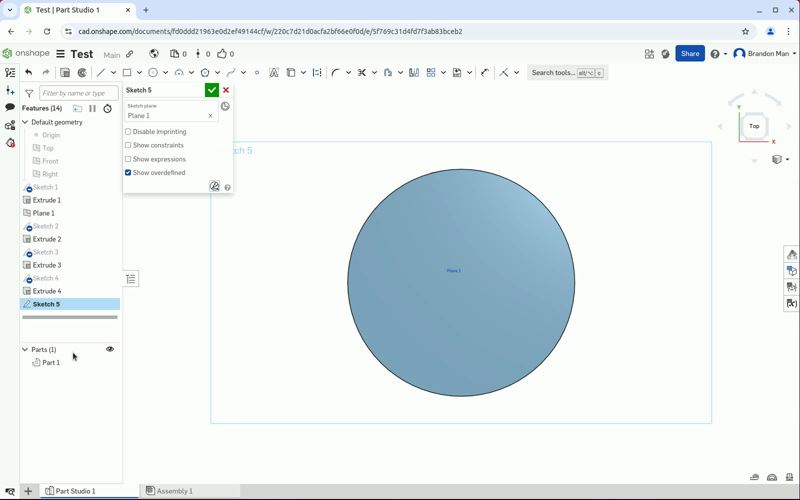
key(y)
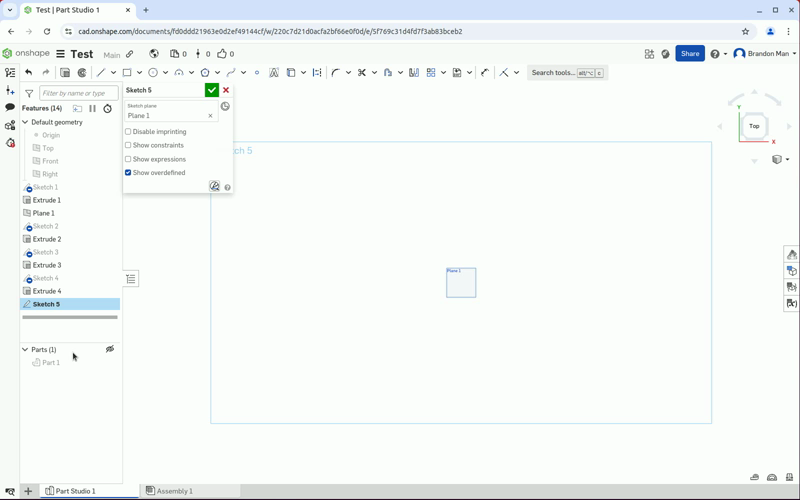
key(l)
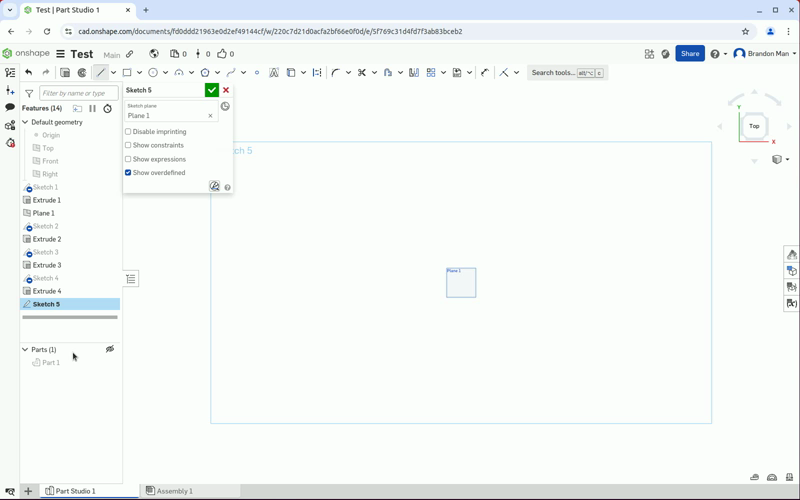
key_down(shift)
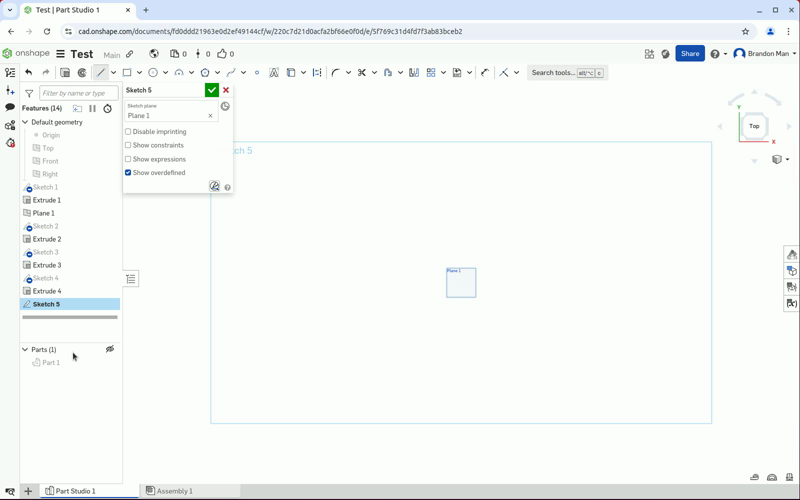
mouse_move(541, 312)
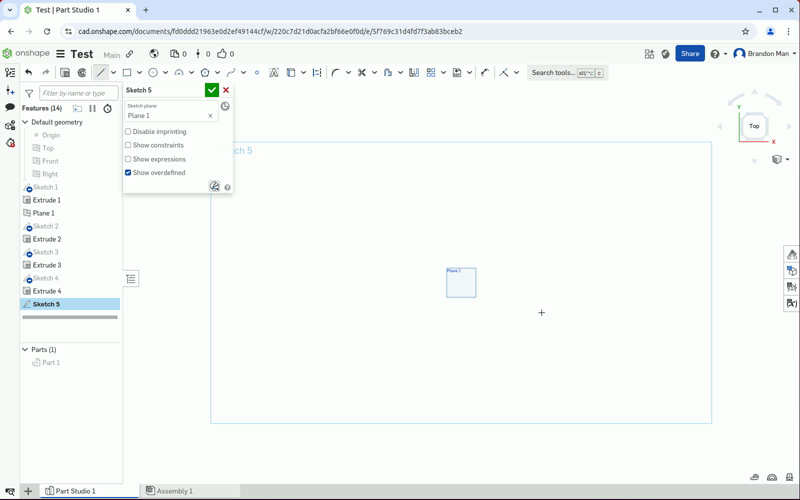
click(541, 312)
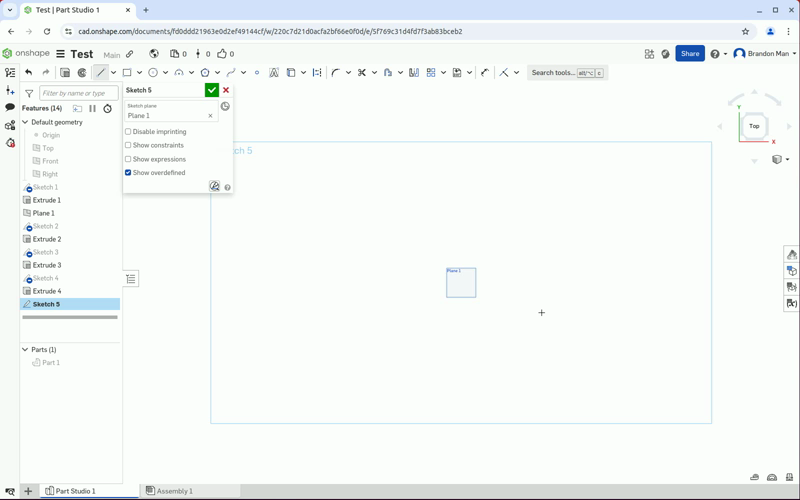
key_up(shift)
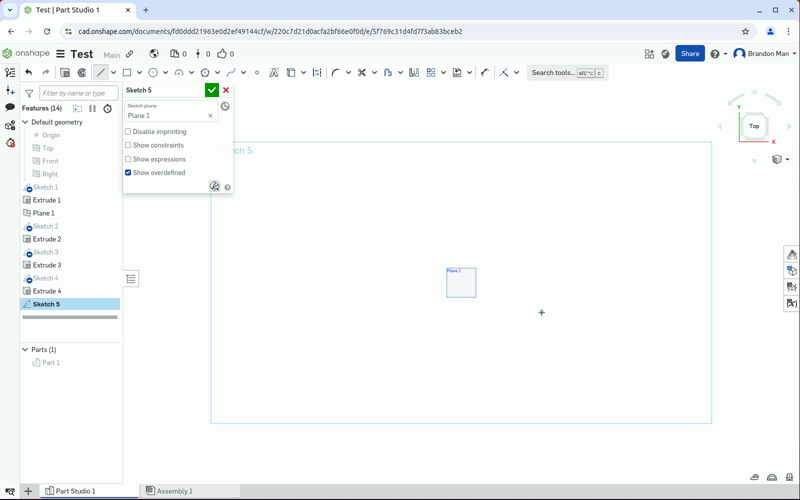
key_down(shift)
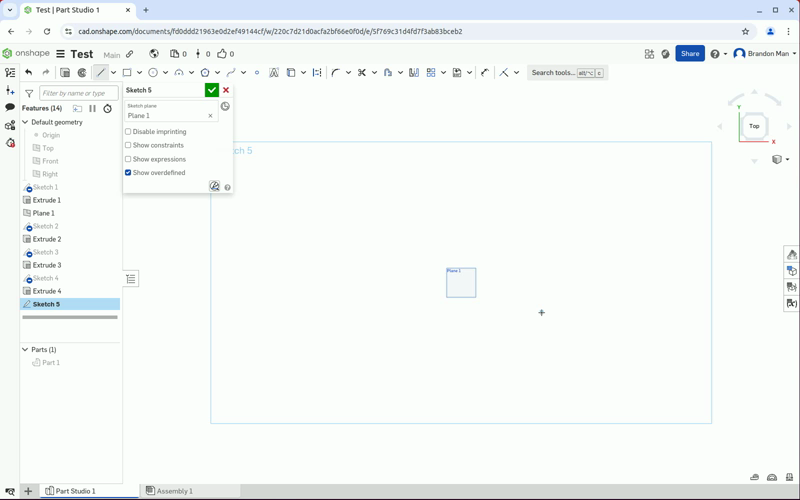
mouse_move(571, 312)
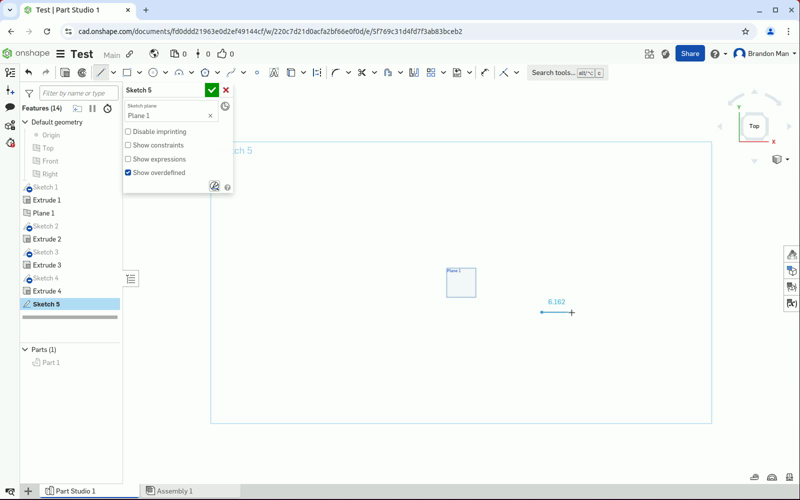
mouse_move(570, 312)
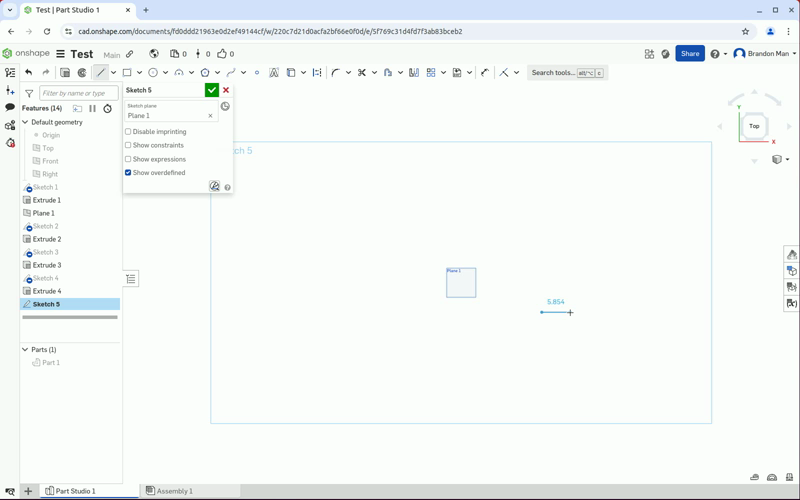
click(570, 312)
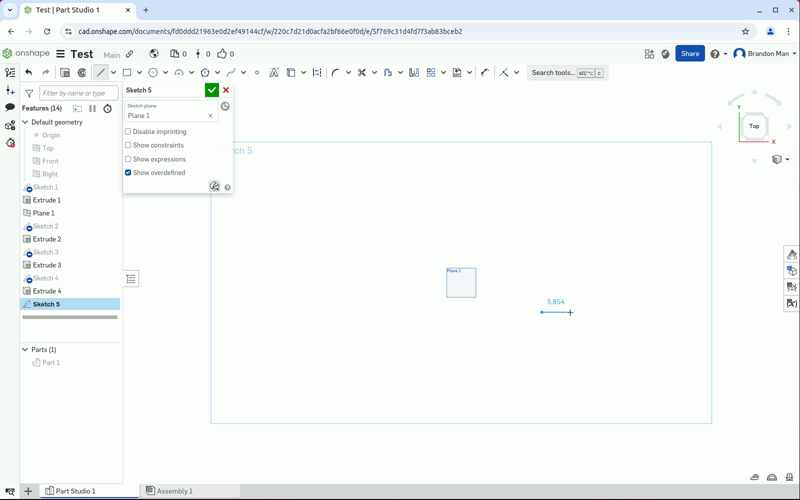
key_up(shift)
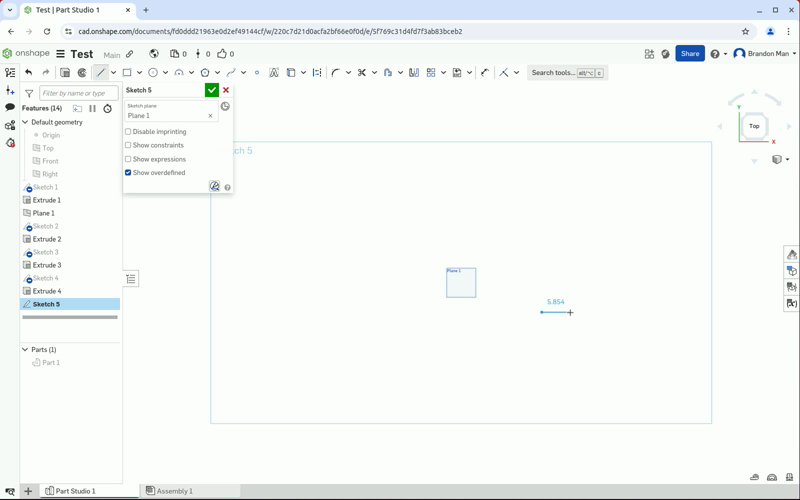
key(esc)
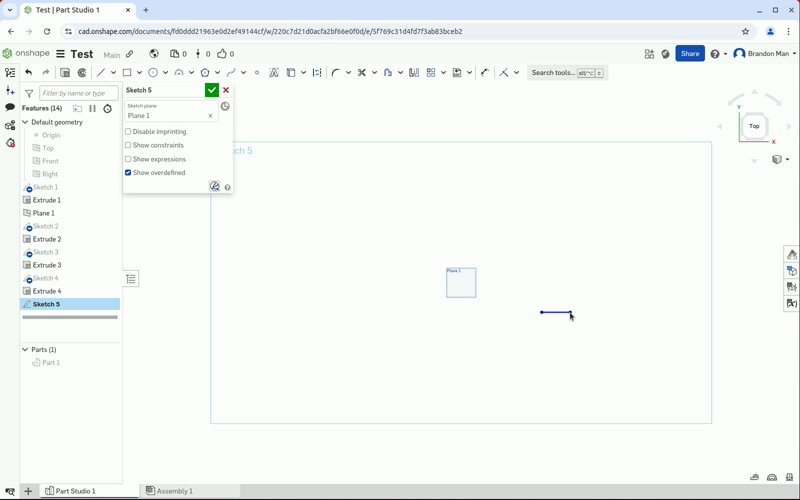
key(a)
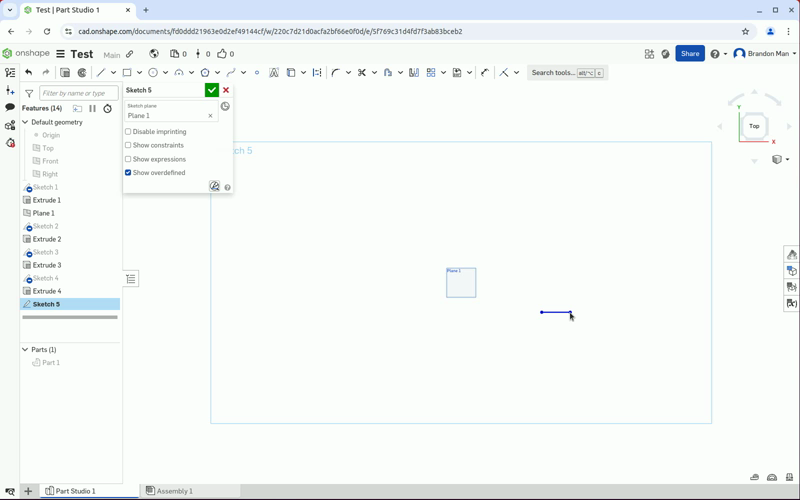
mouse_move(570, 312)
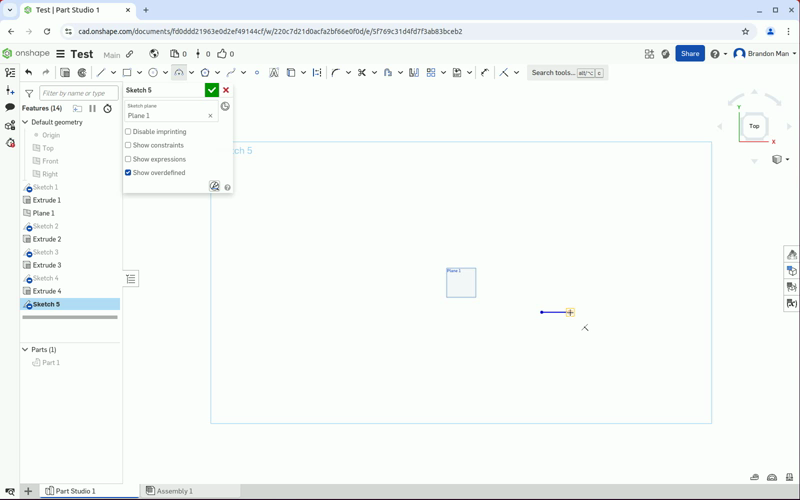
click(570, 312)
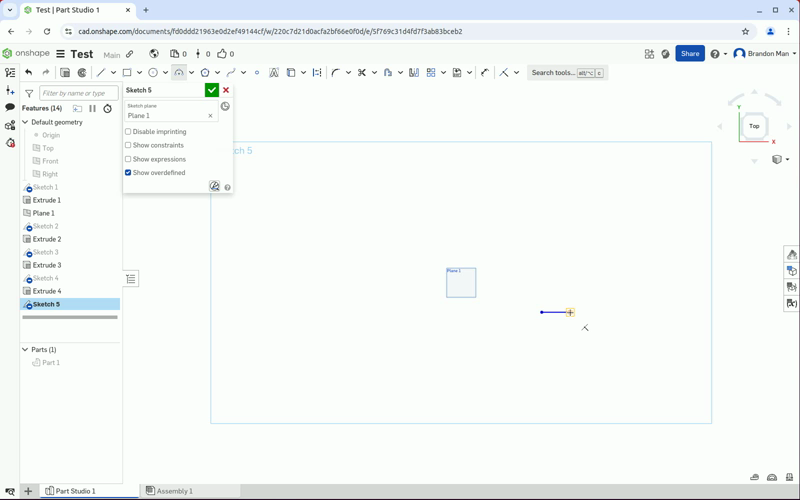
key_down(shift)
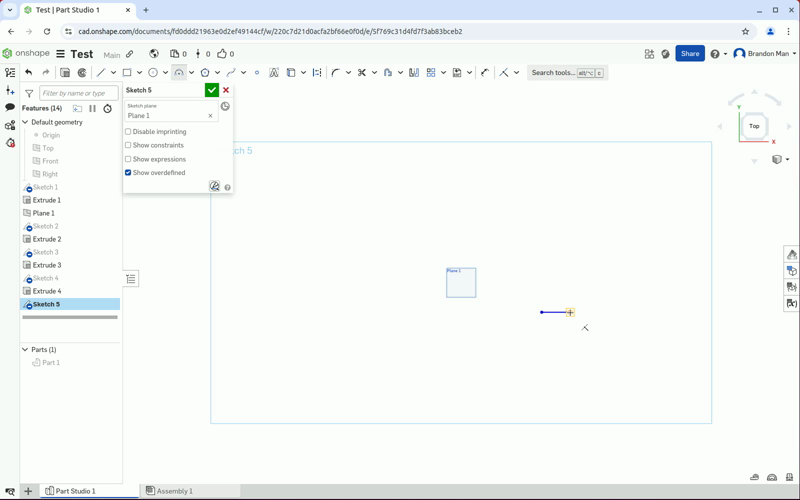
mouse_move(570, 254)
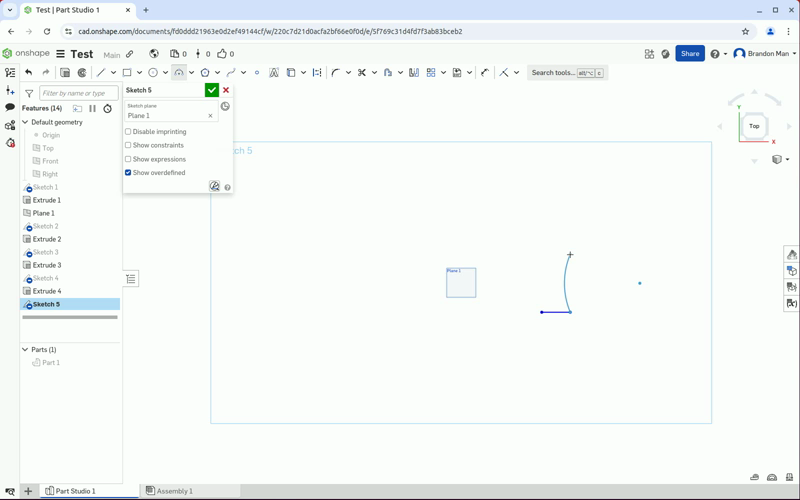
click(570, 254)
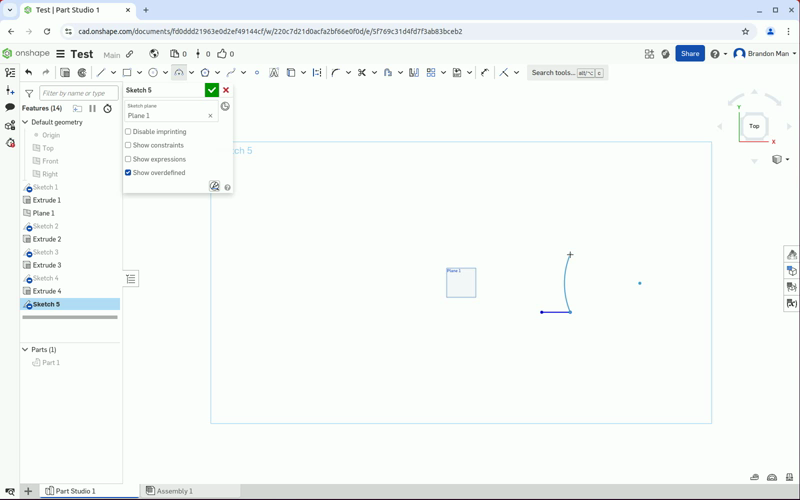
mouse_move(574, 283)
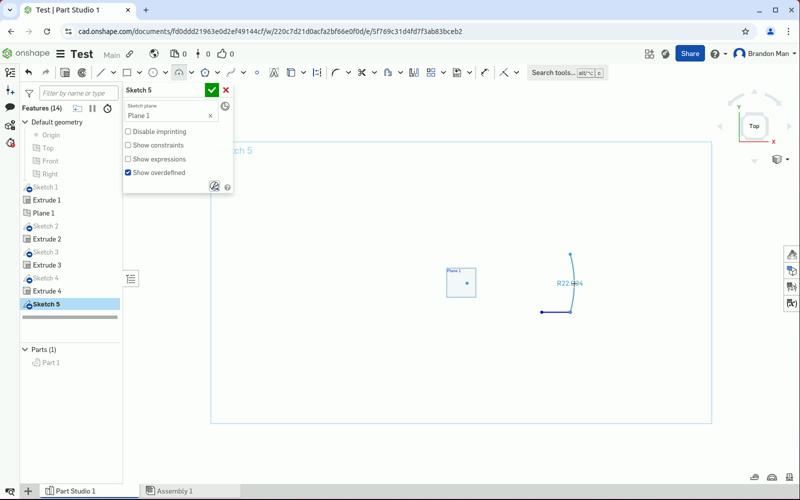
click(574, 283)
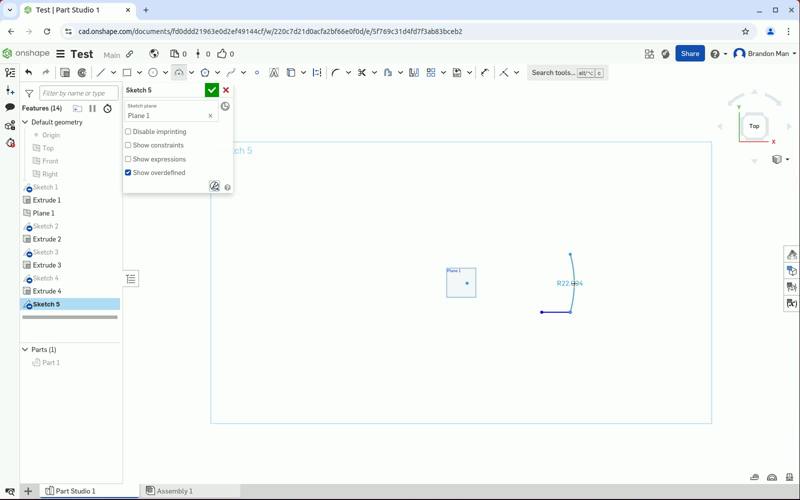
key_up(shift)
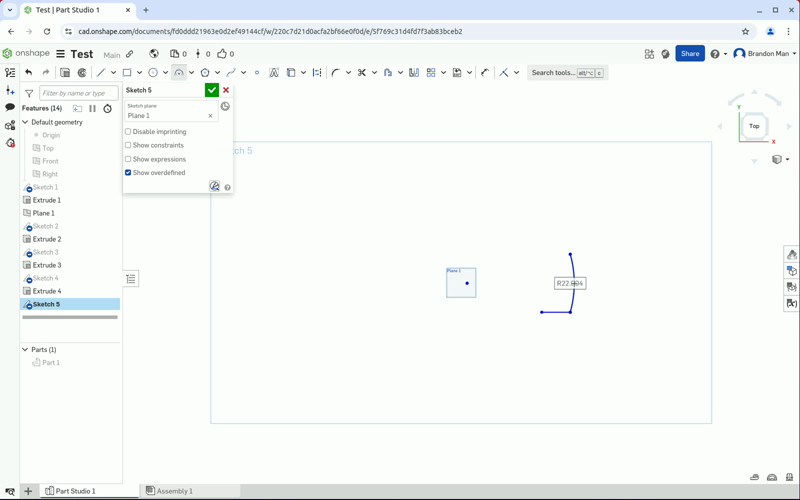
key(esc)
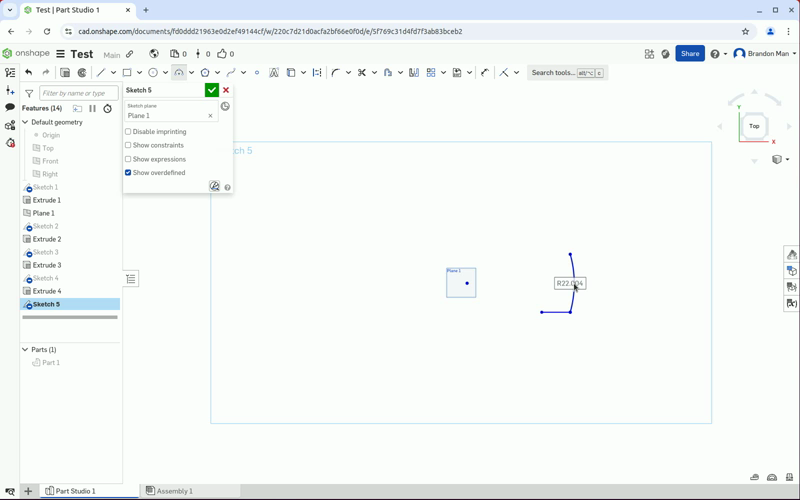
key(l)
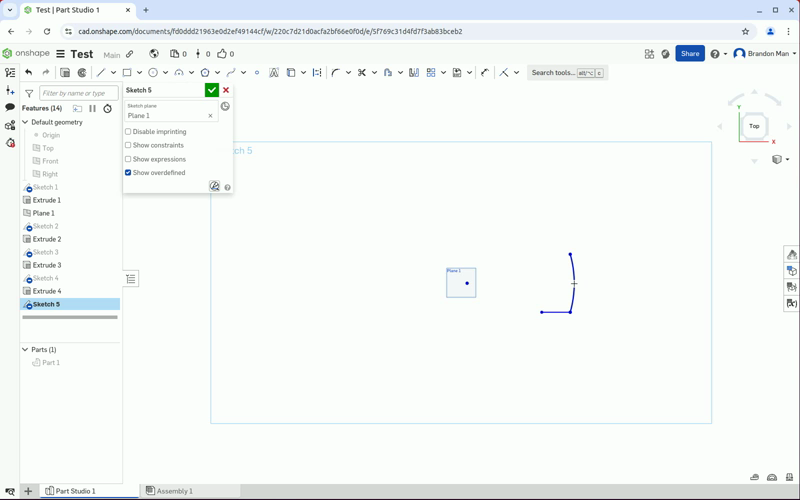
mouse_move(570, 254)
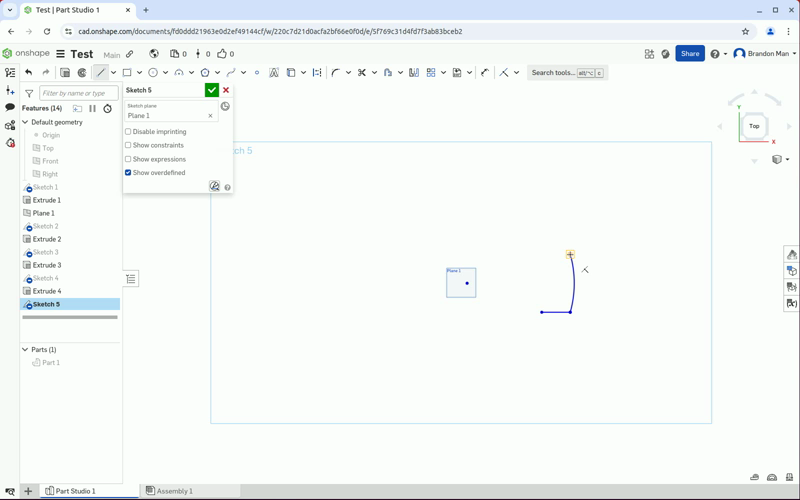
click(570, 254)
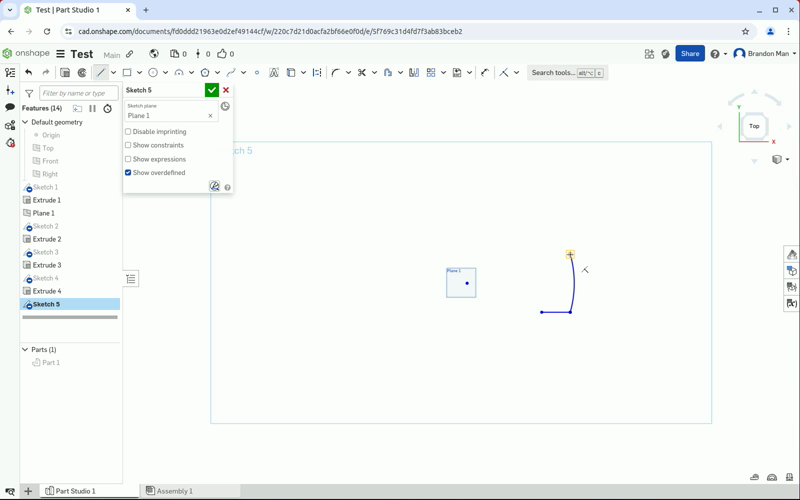
key_down(shift)
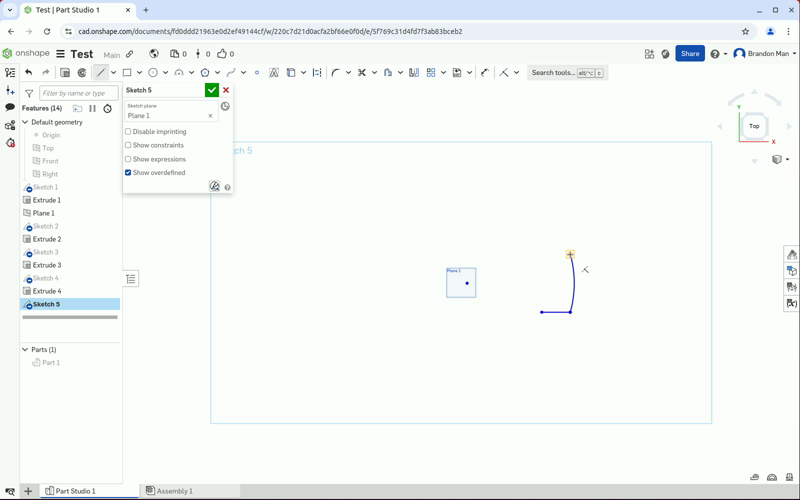
mouse_move(589, 254)
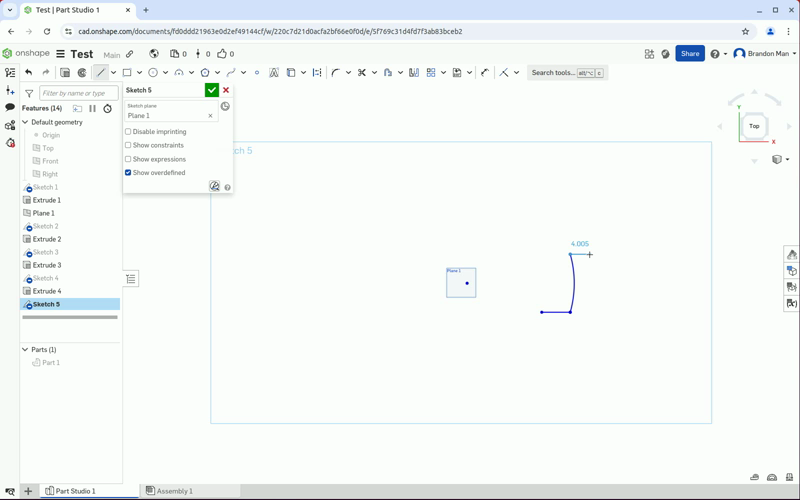
mouse_move(541, 254)
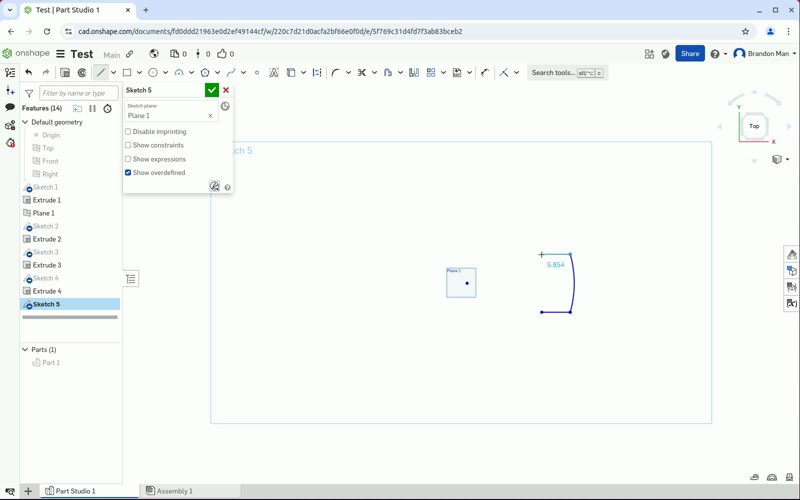
click(541, 254)
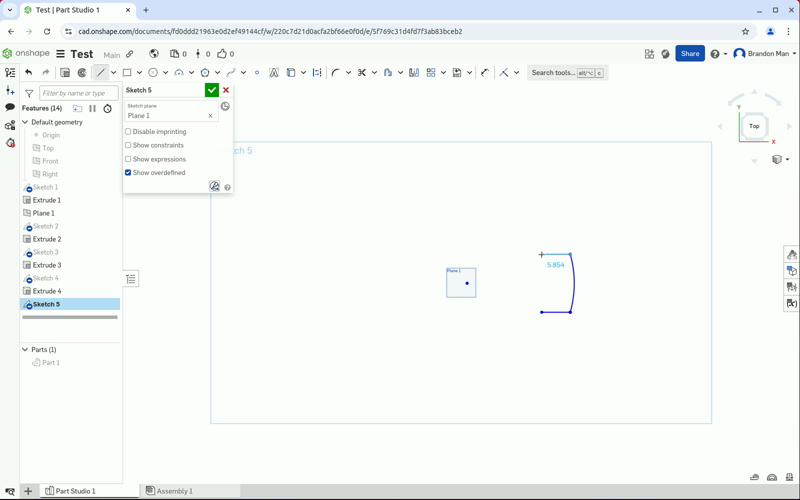
key_up(shift)
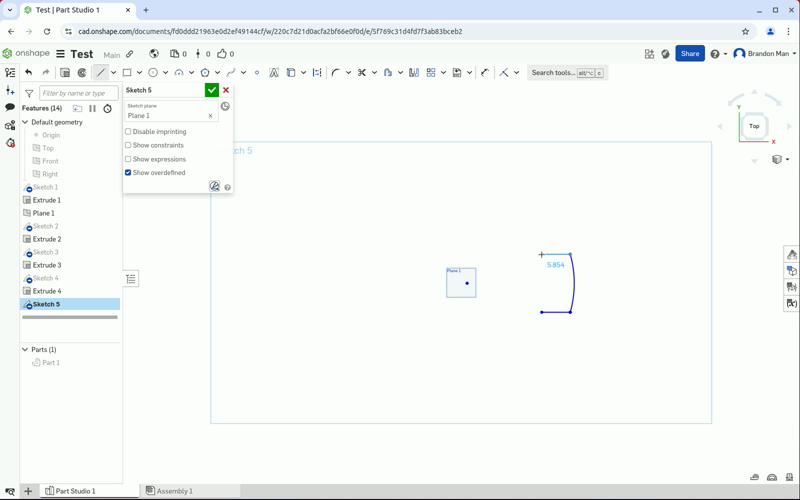
key(esc)
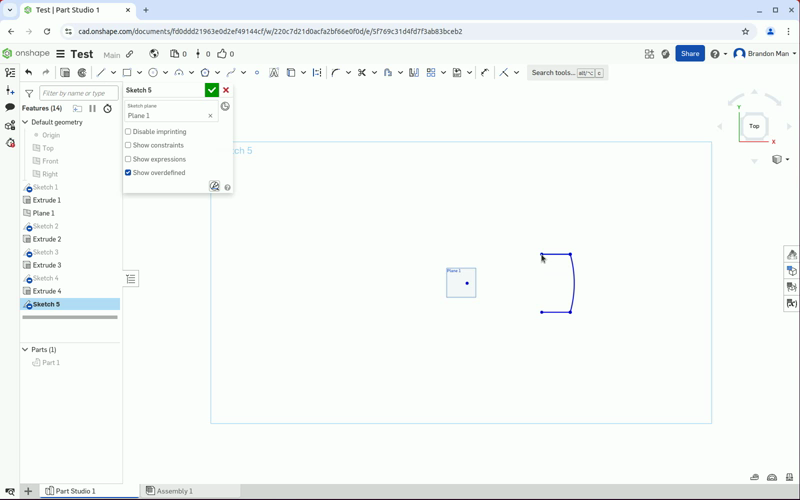
key(a)
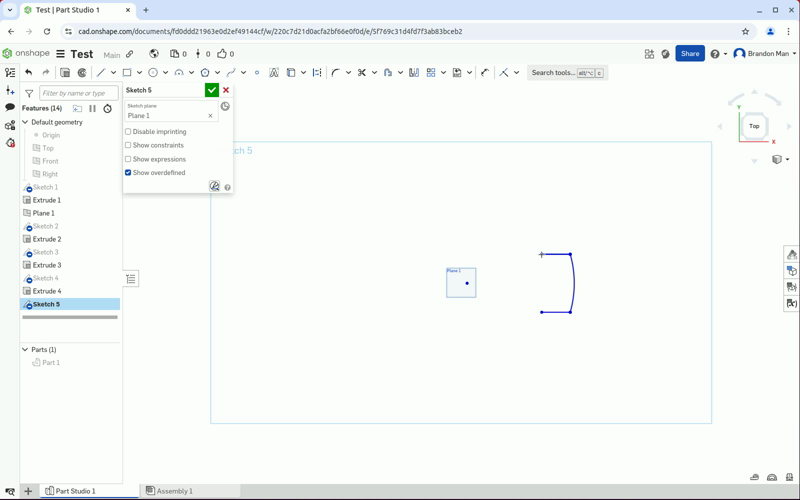
mouse_move(541, 254)
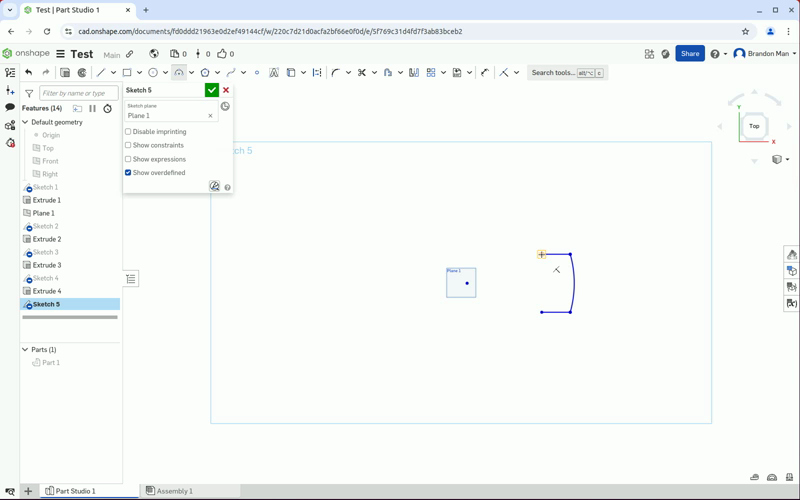
click(541, 254)
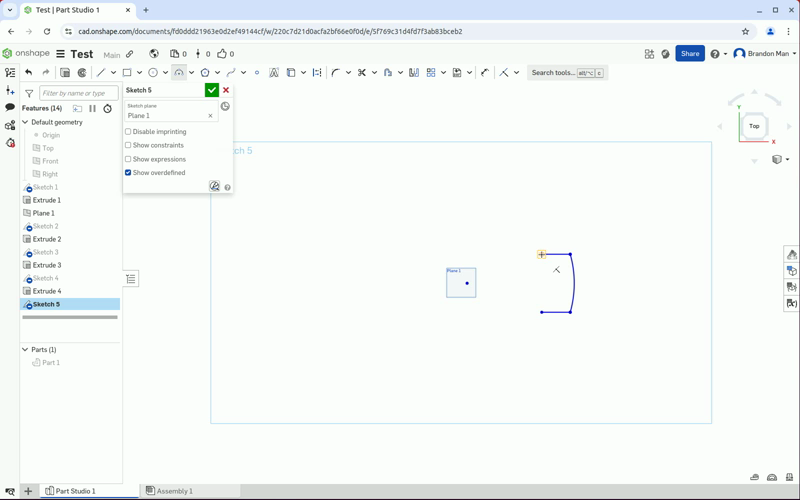
mouse_move(541, 312)
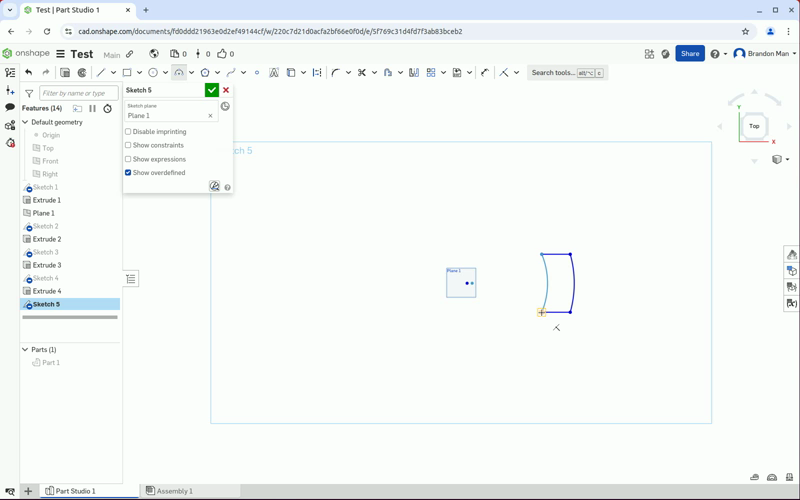
click(541, 312)
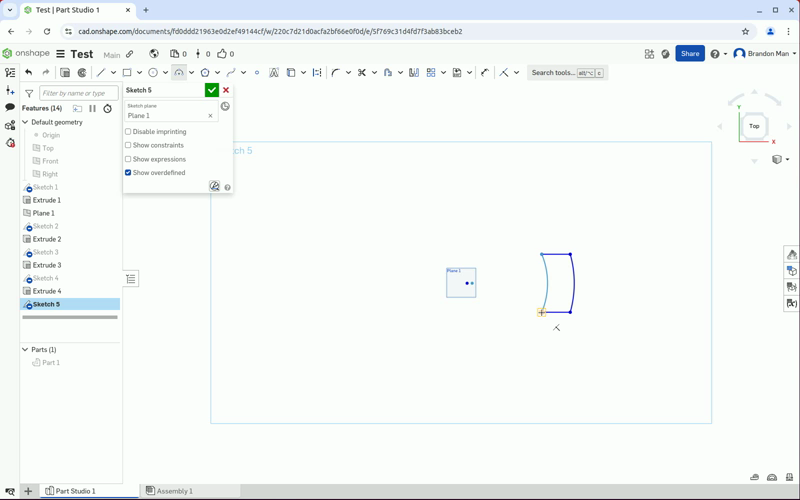
key_down(shift)
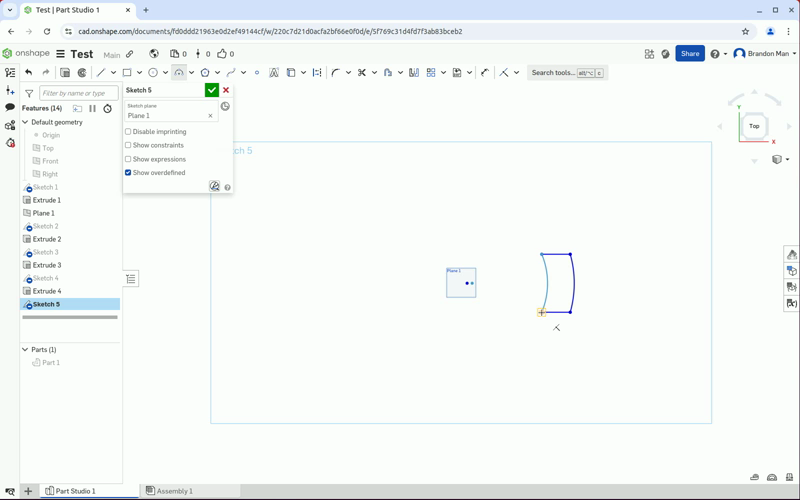
mouse_move(512, 283)
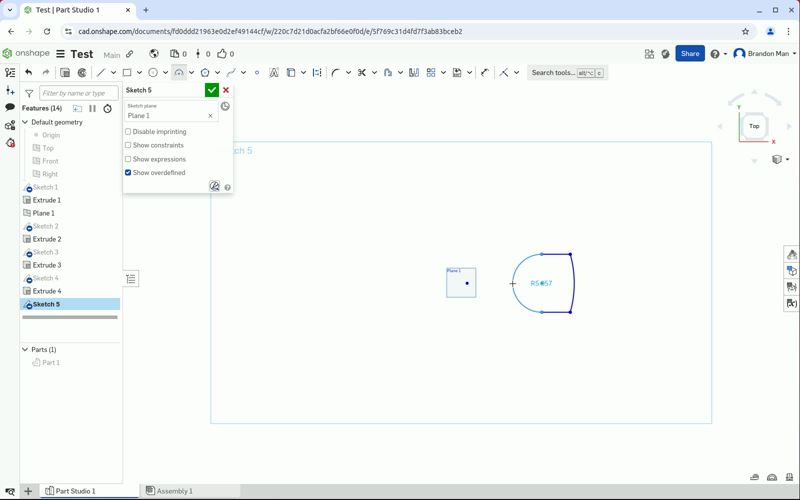
click(512, 283)
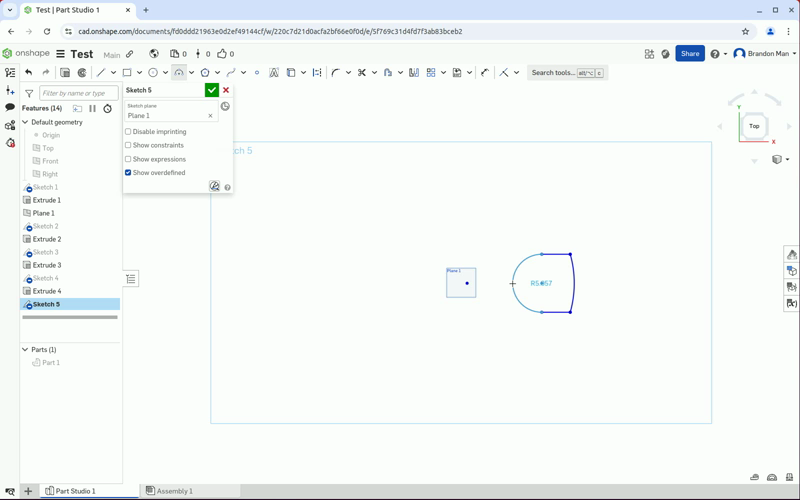
key_up(shift)
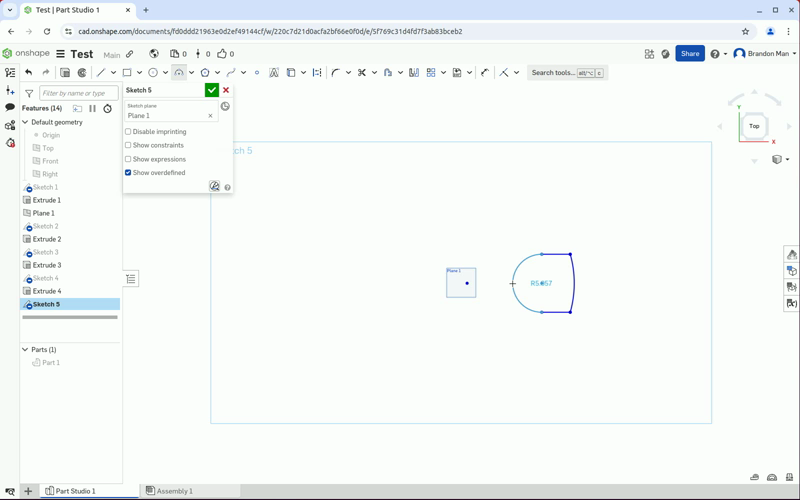
key(esc)
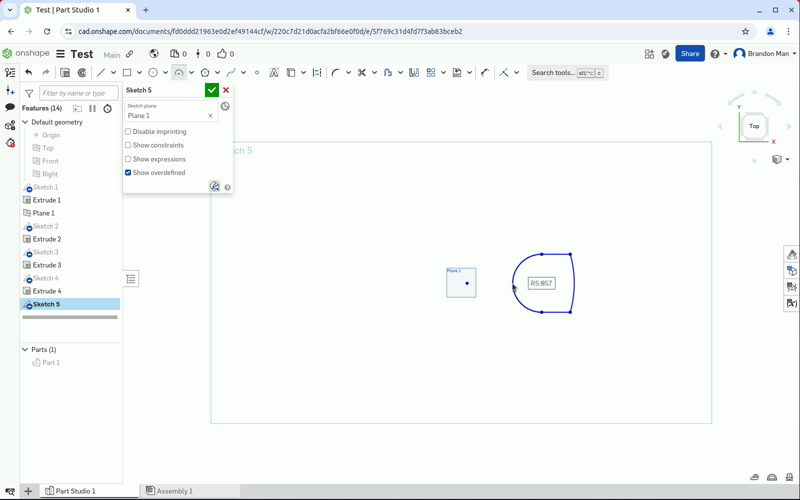
mouse_move(552, 280)
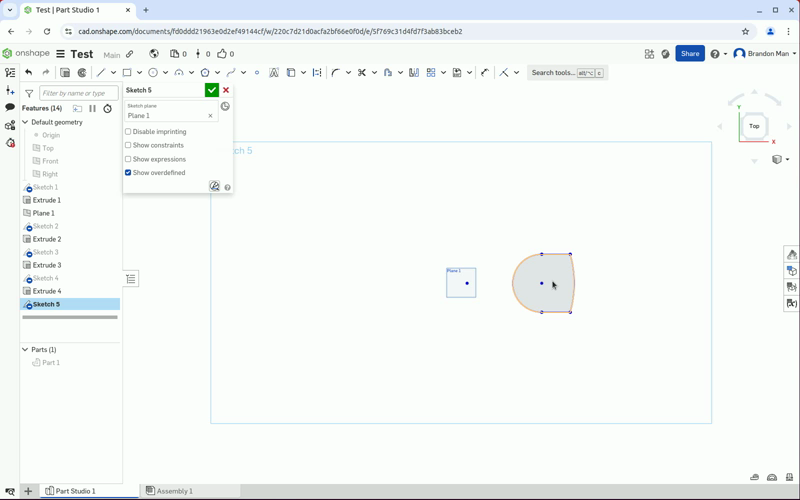
click(552, 280)
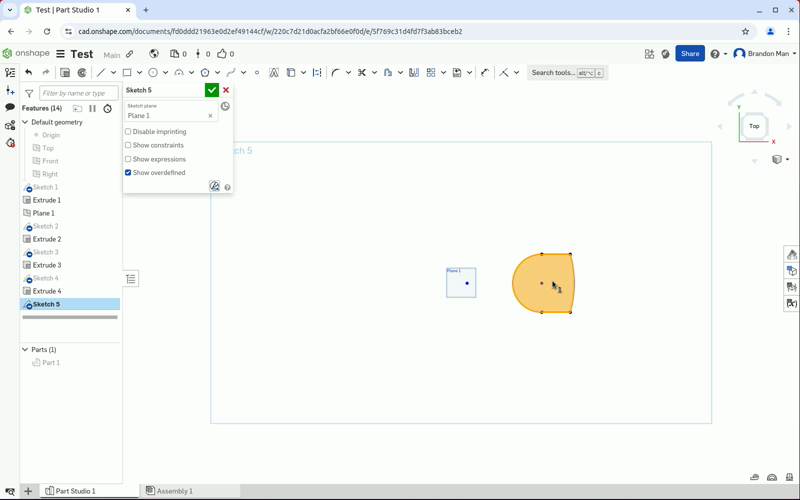
mouse_move(73, 352)
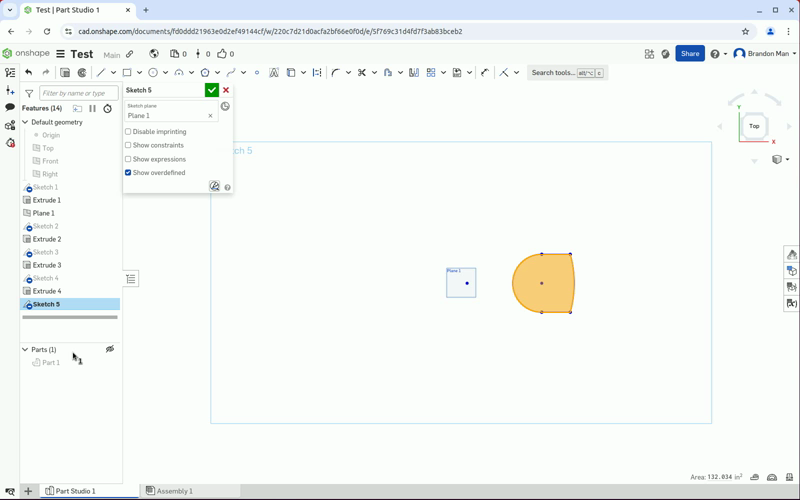
key(shift+y)
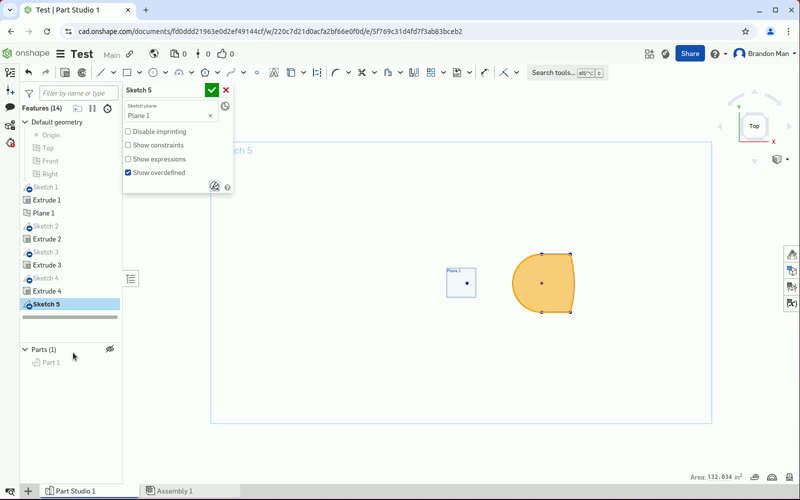
key(shift+e)
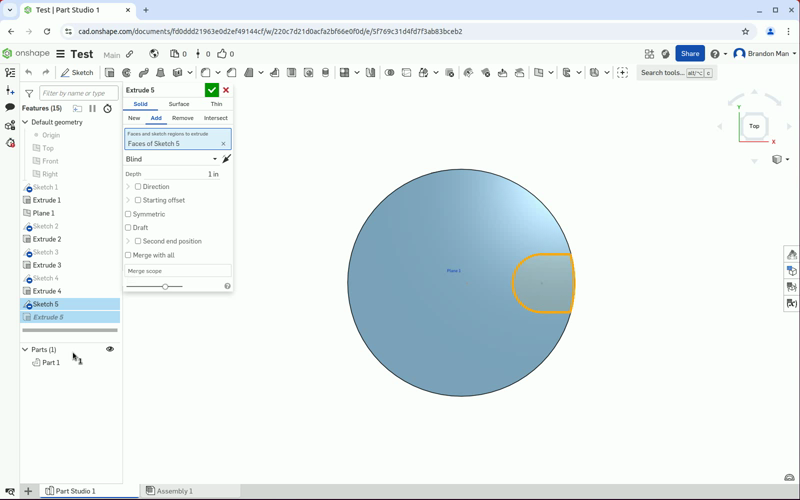
mouse_move(143, 106)
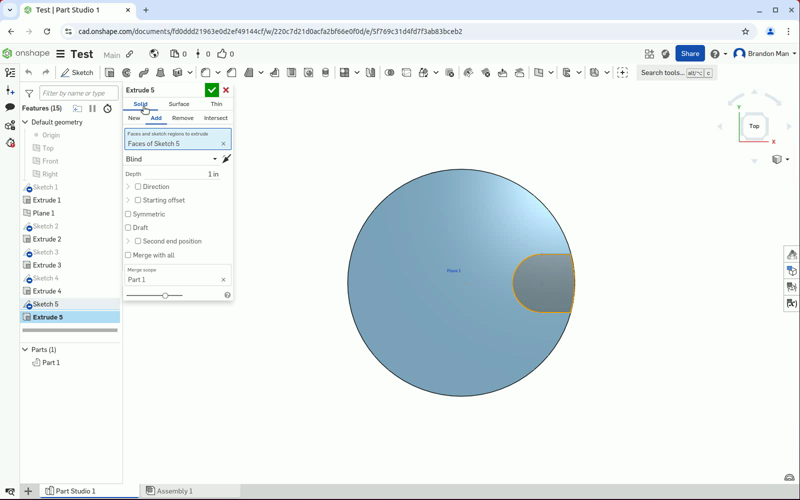
click(143, 106)
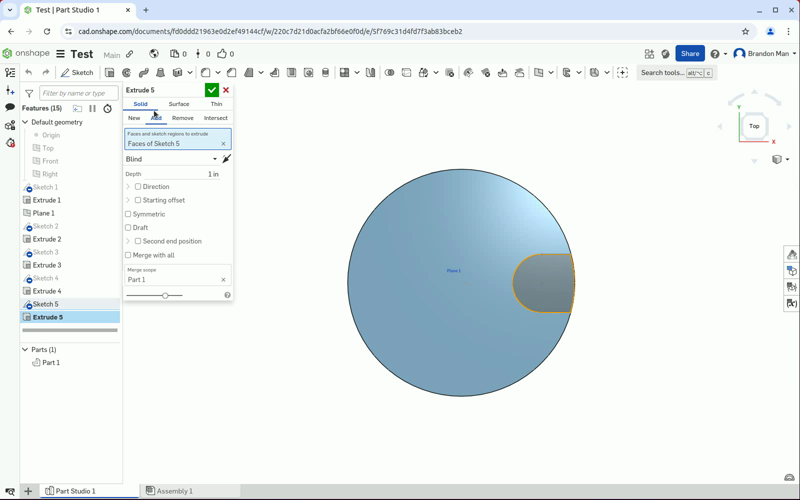
mouse_move(186, 120)
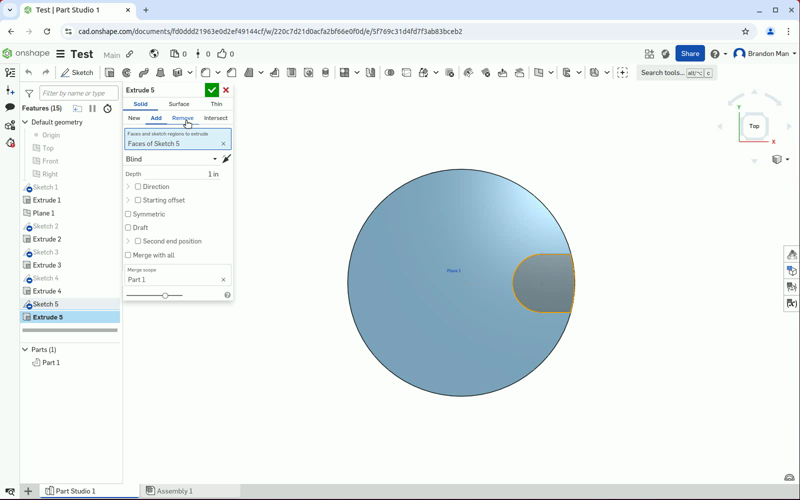
click(186, 120)
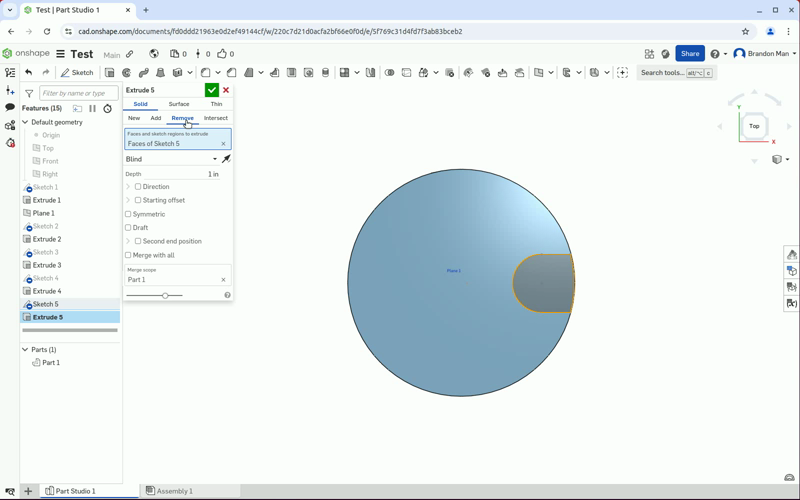
key(tab, 4)
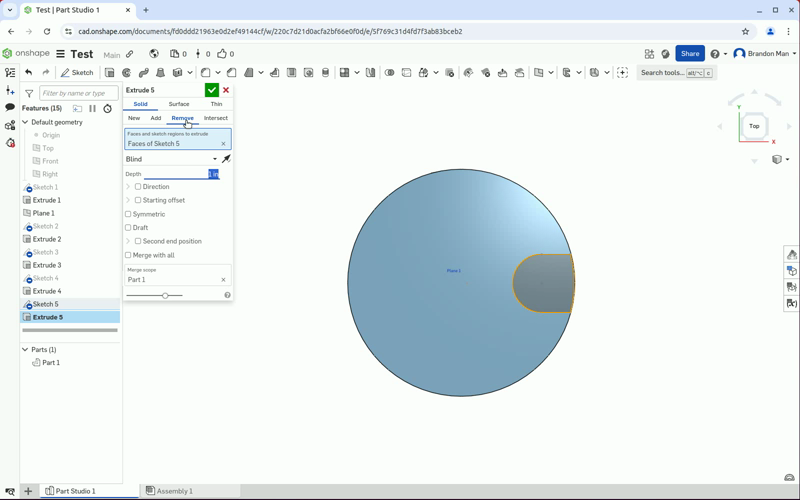
text(1.685)
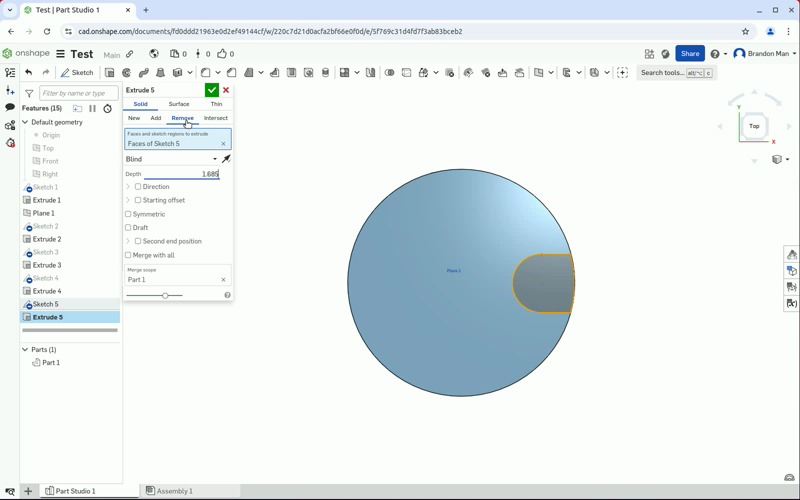
key(tab, 6)
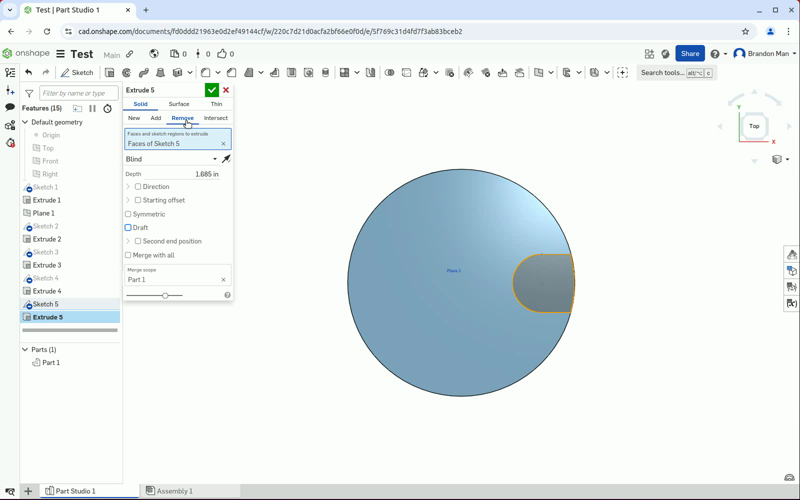
key(space)
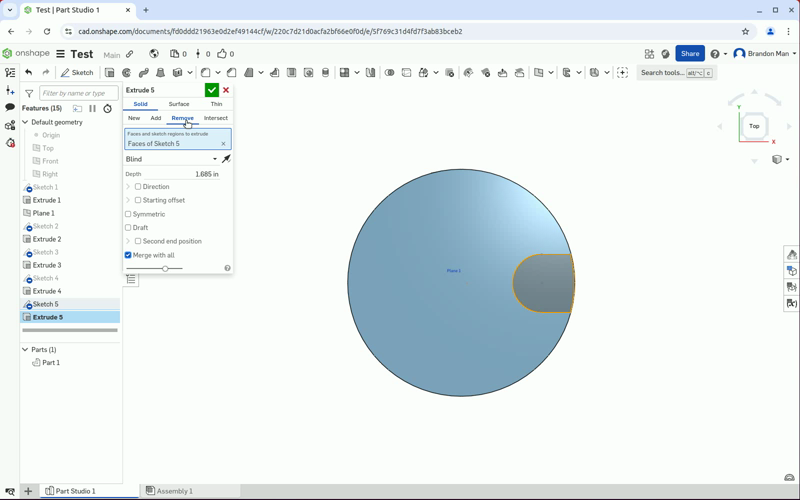
key(enter)
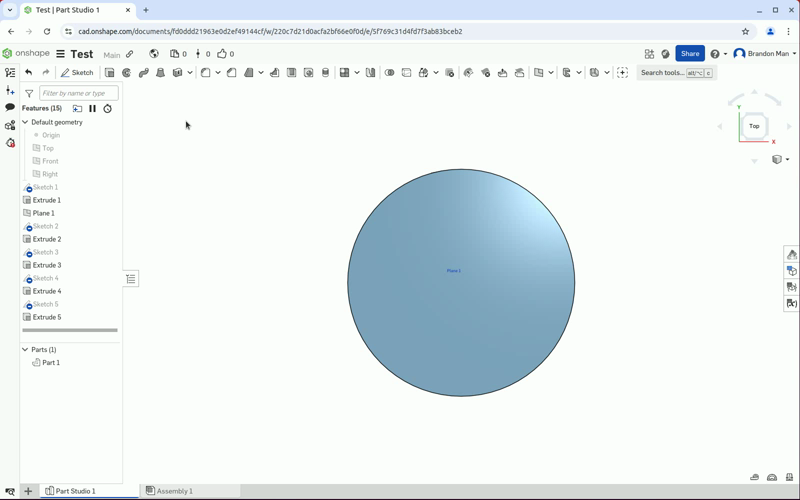
key(shift+h)
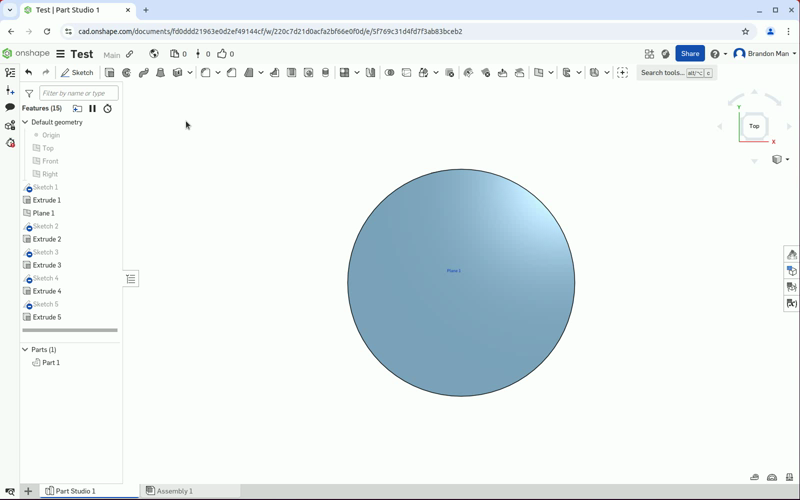
key(shift+h)
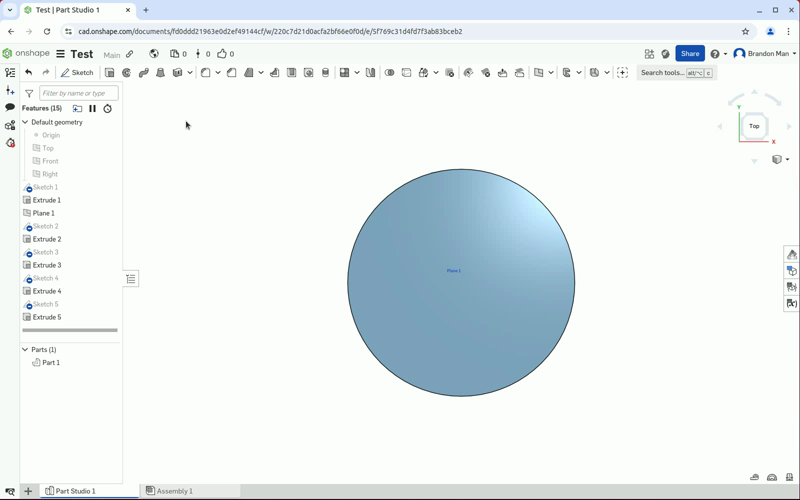
mouse_move(73, 189)
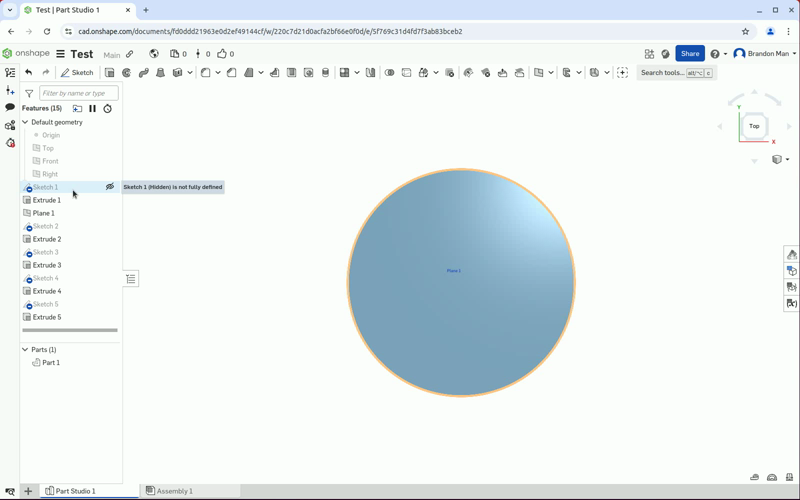
click(73, 189)
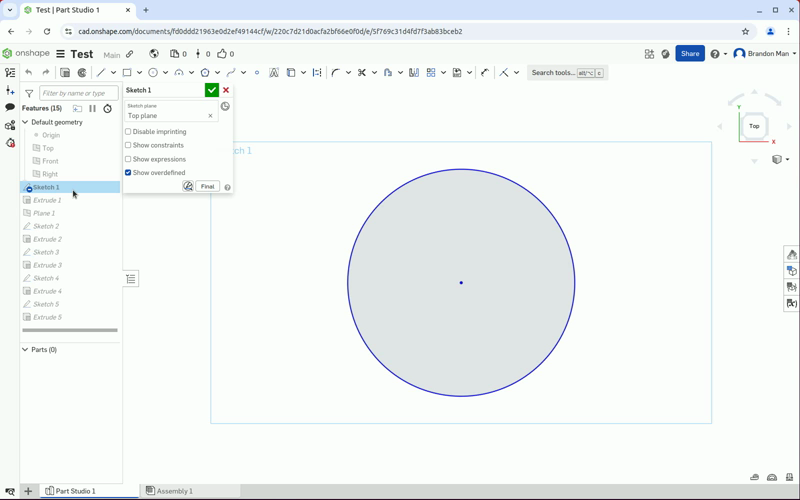
mouse_move(229, 92)
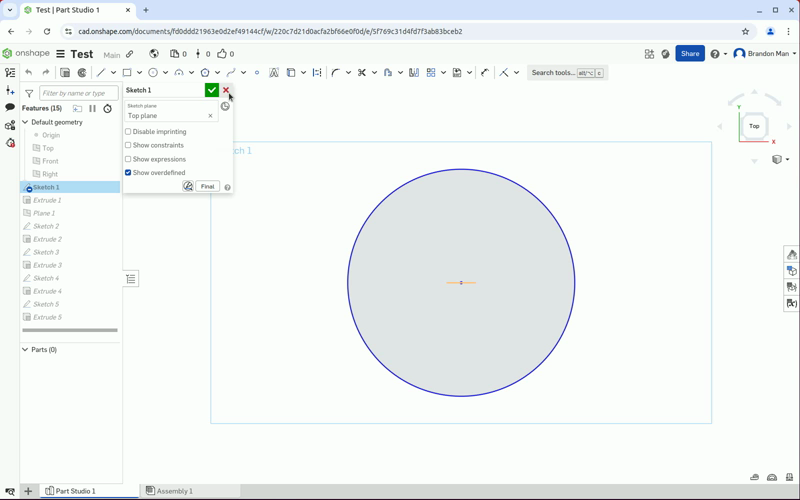
click(229, 92)
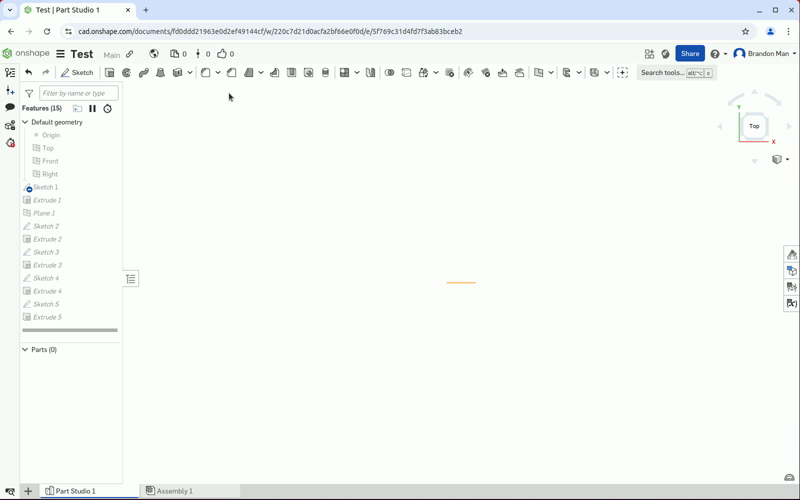
key(shift+s)
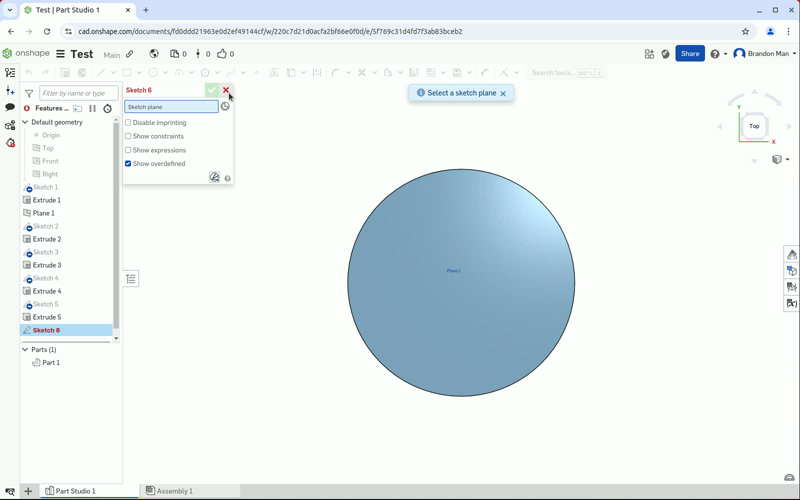
mouse_move(69, 215)
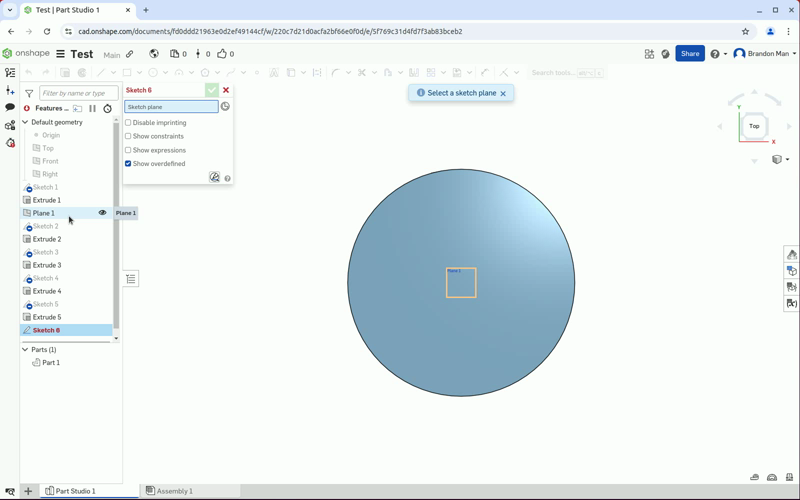
click(69, 215)
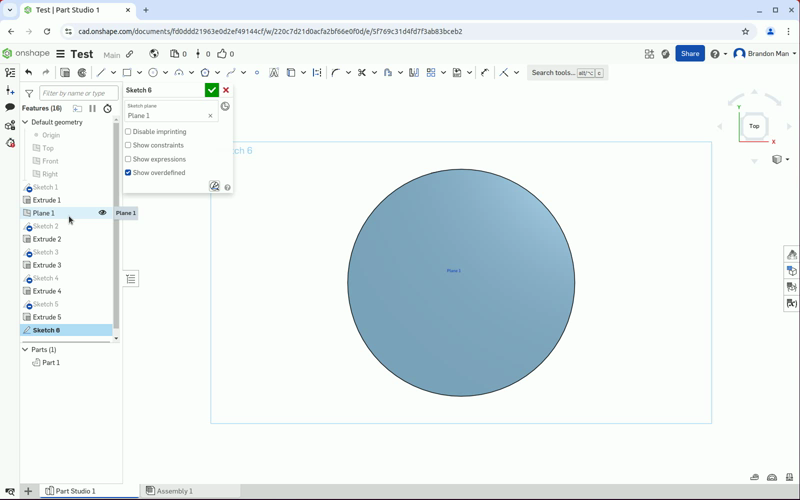
mouse_move(73, 352)
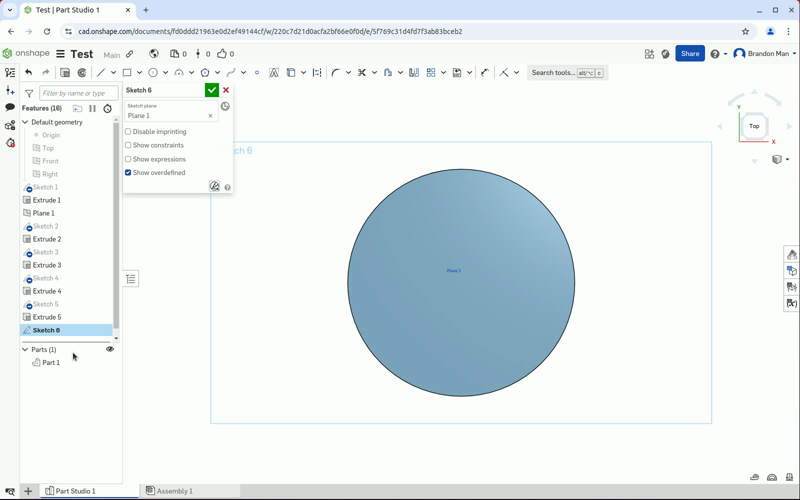
key(y)
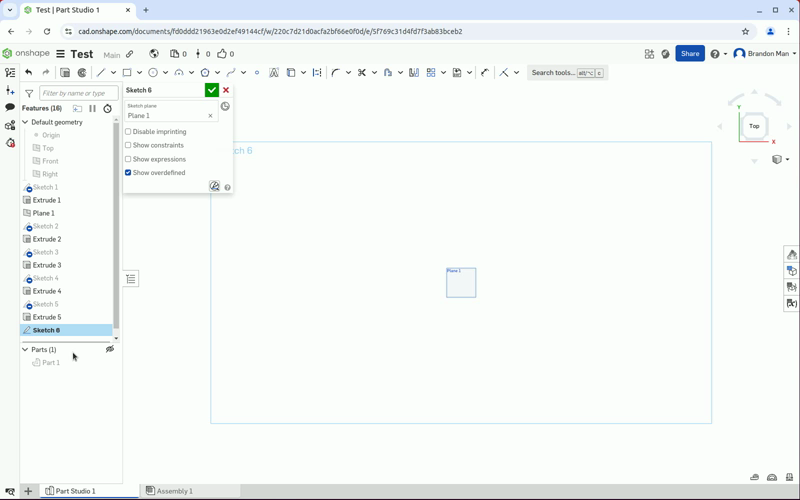
key(l)
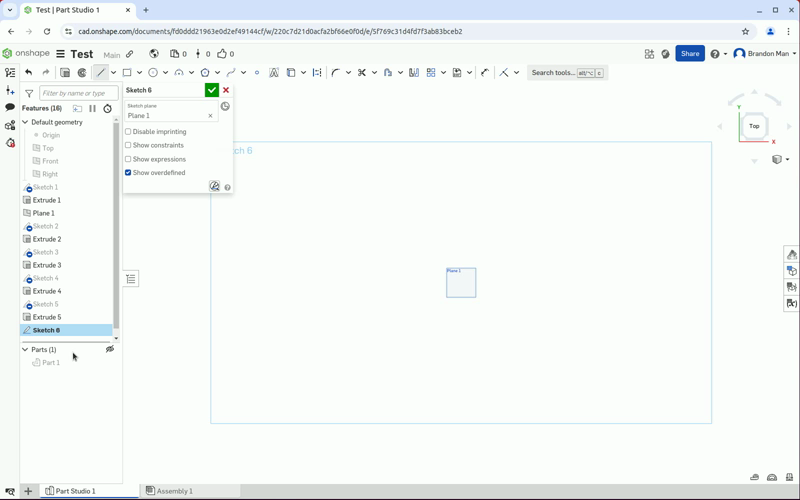
key_down(shift)
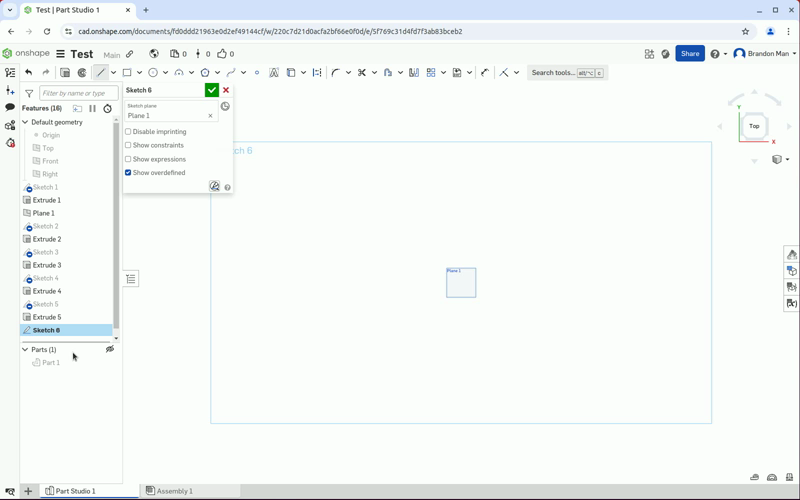
mouse_move(351, 312)
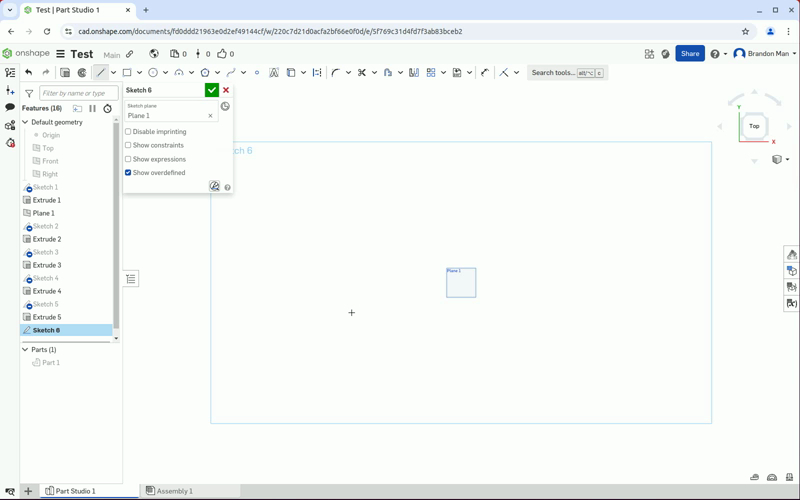
click(351, 312)
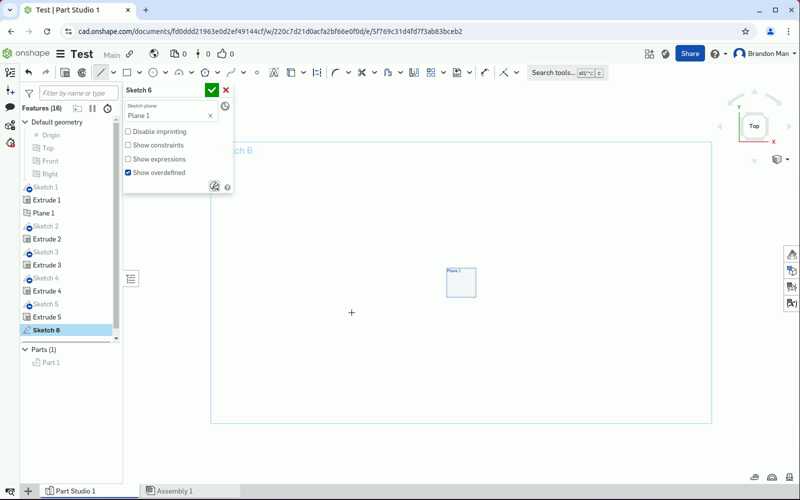
key_up(shift)
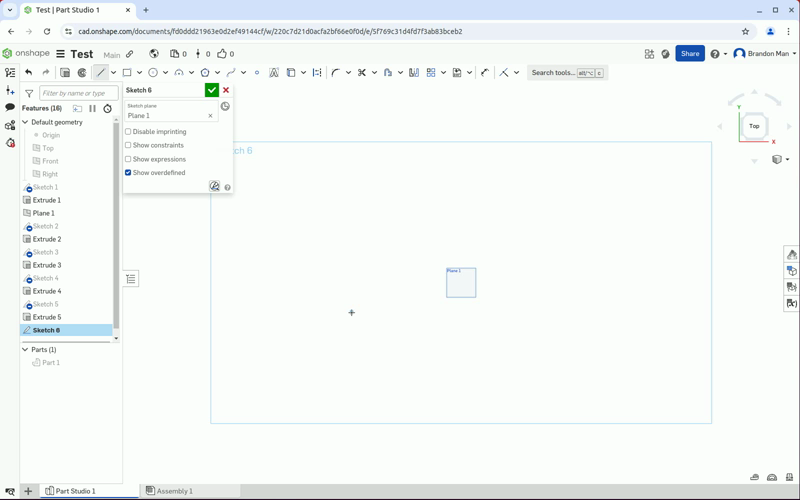
key_down(shift)
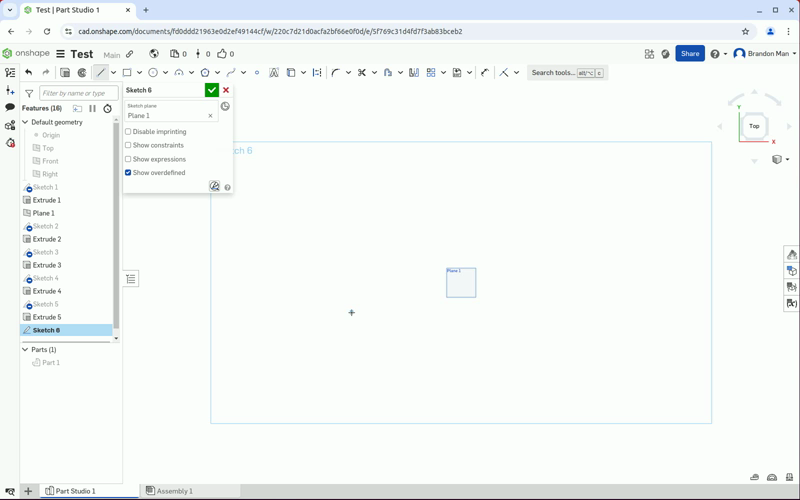
mouse_move(381, 312)
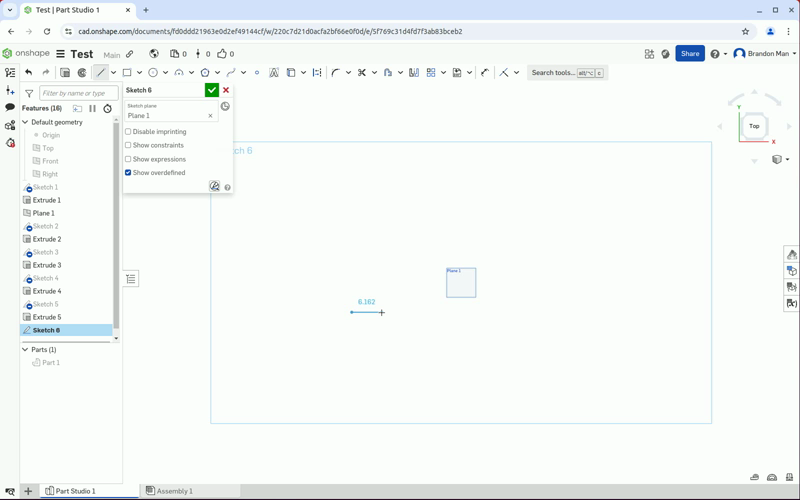
mouse_move(380, 312)
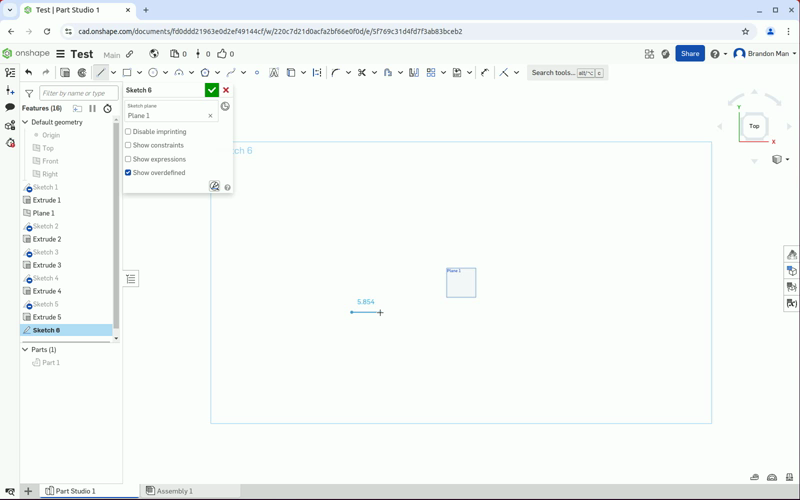
click(380, 312)
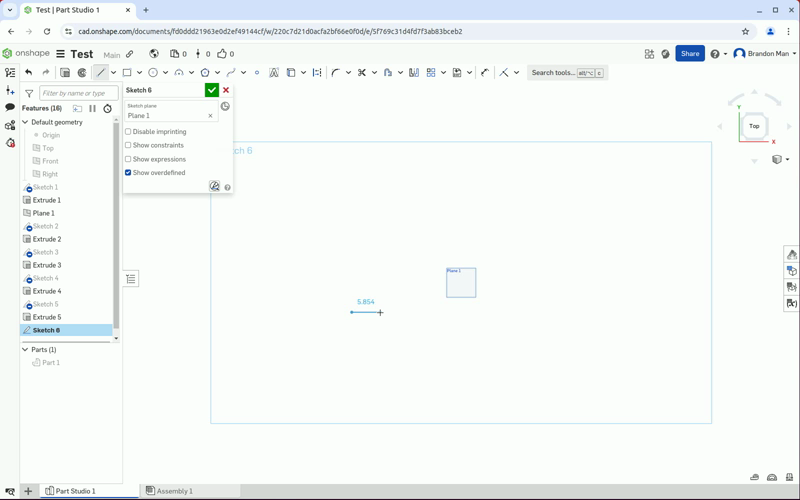
key_up(shift)
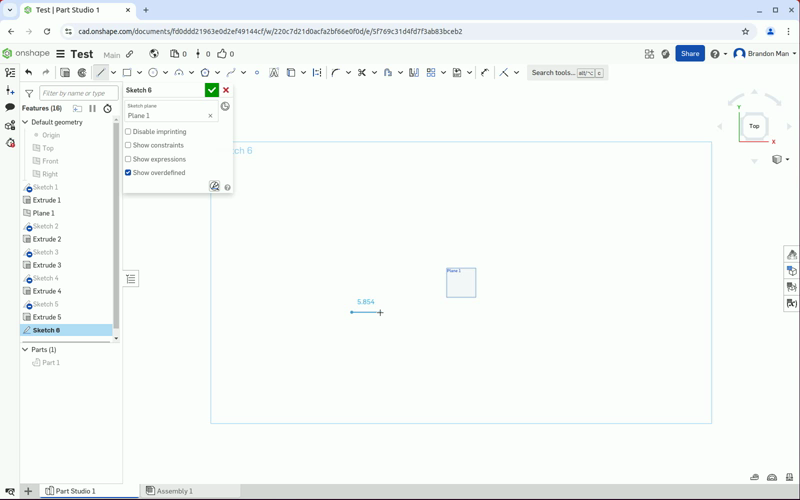
key(esc)
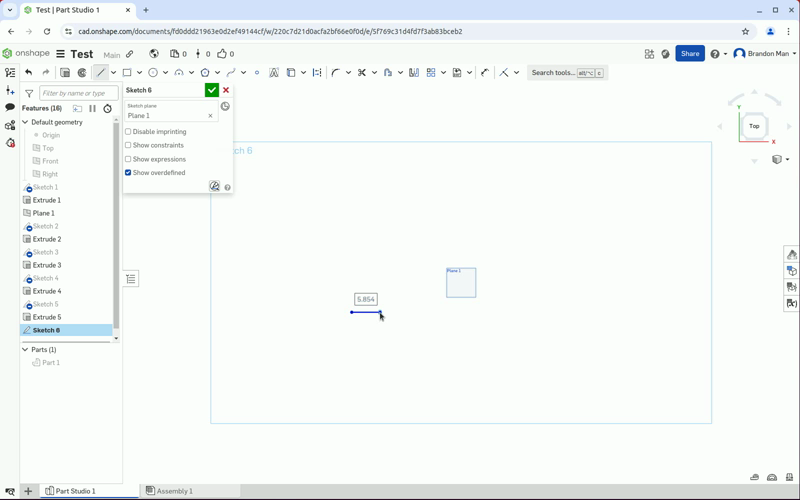
key(a)
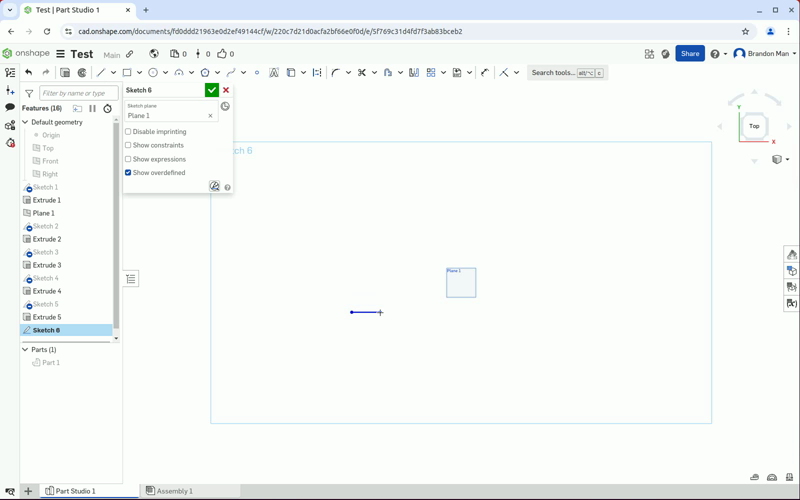
mouse_move(380, 312)
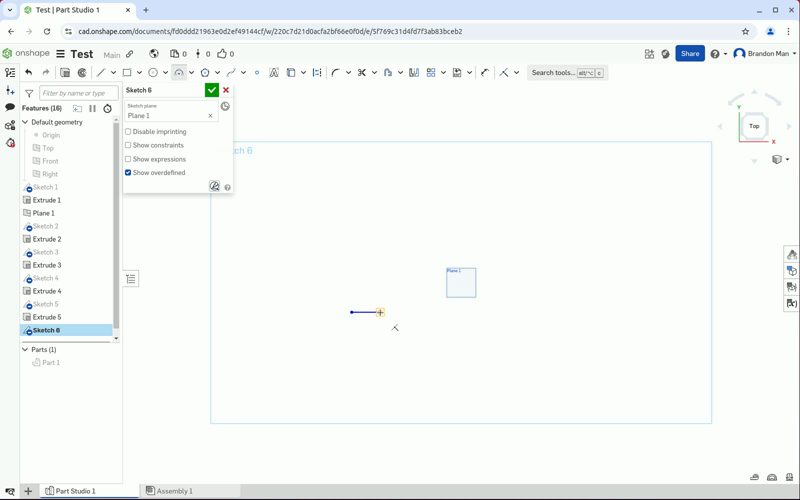
click(380, 312)
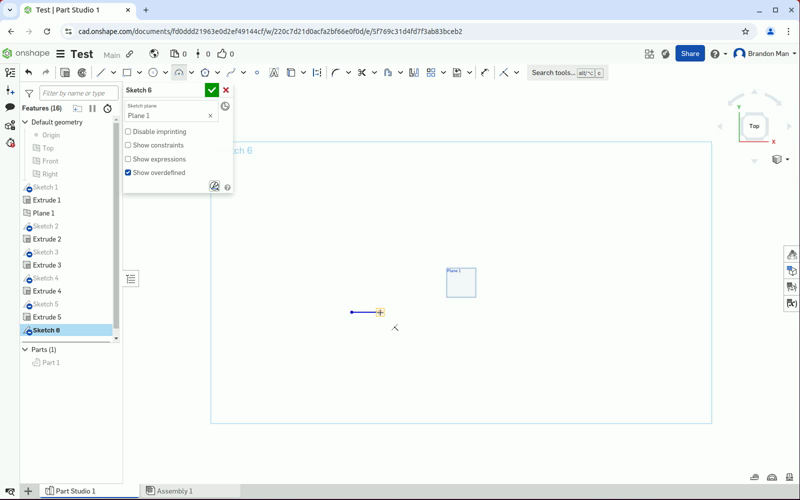
key_down(shift)
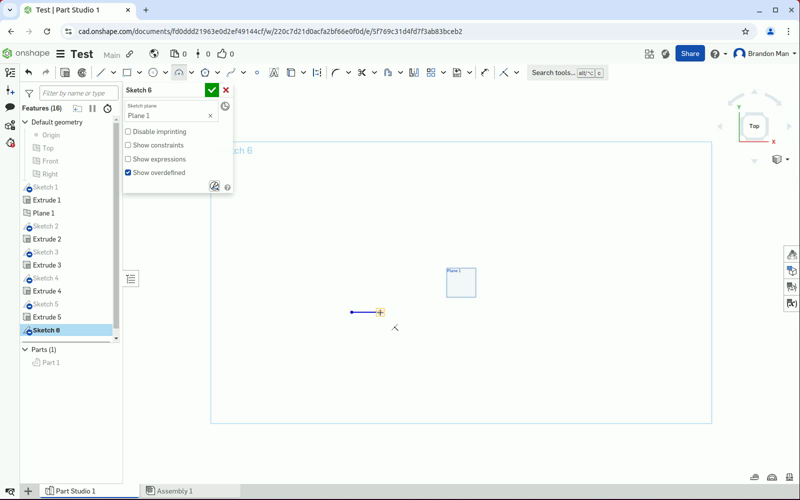
mouse_move(380, 254)
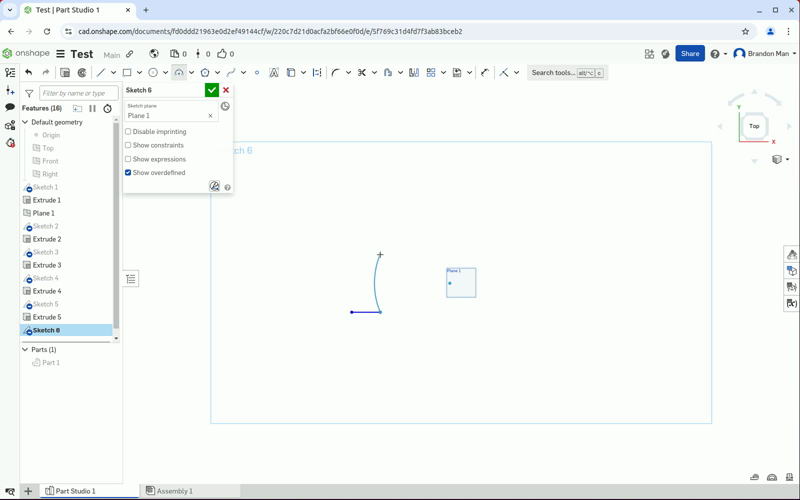
click(380, 254)
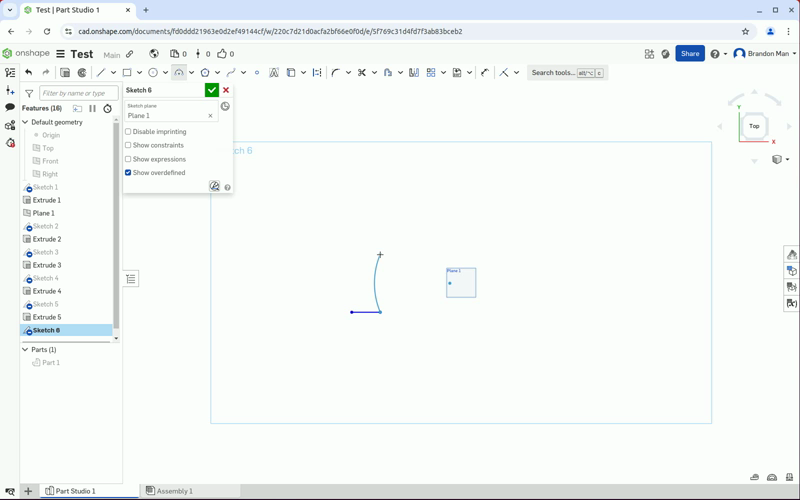
mouse_move(409, 283)
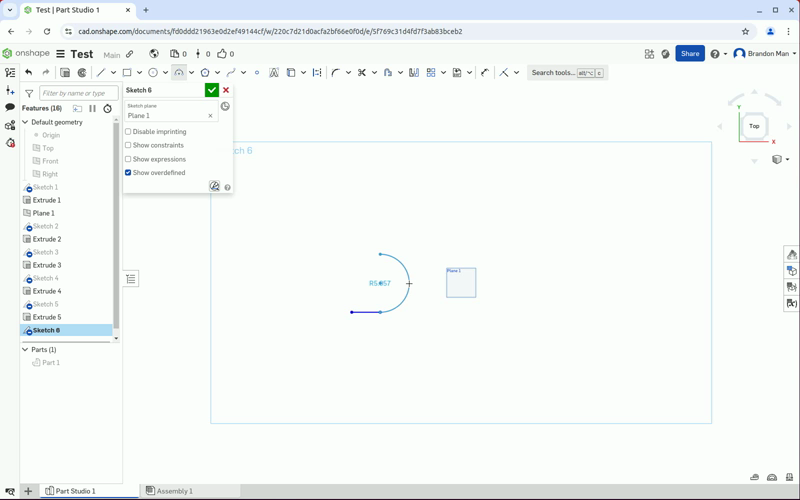
click(409, 283)
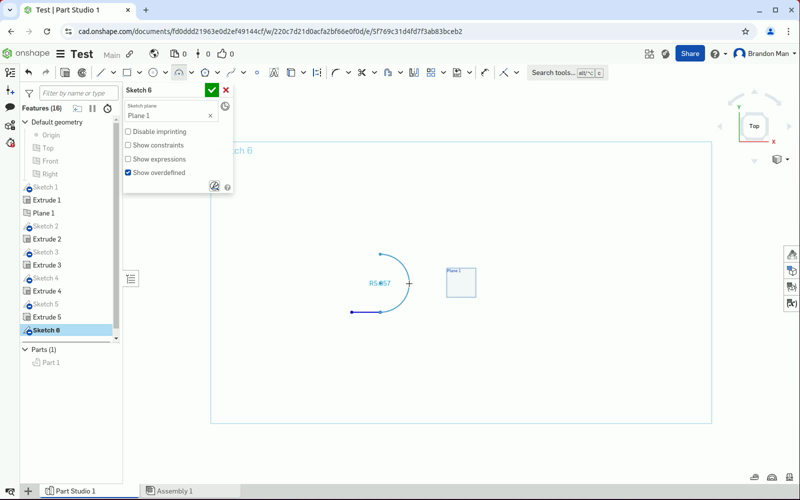
key_up(shift)
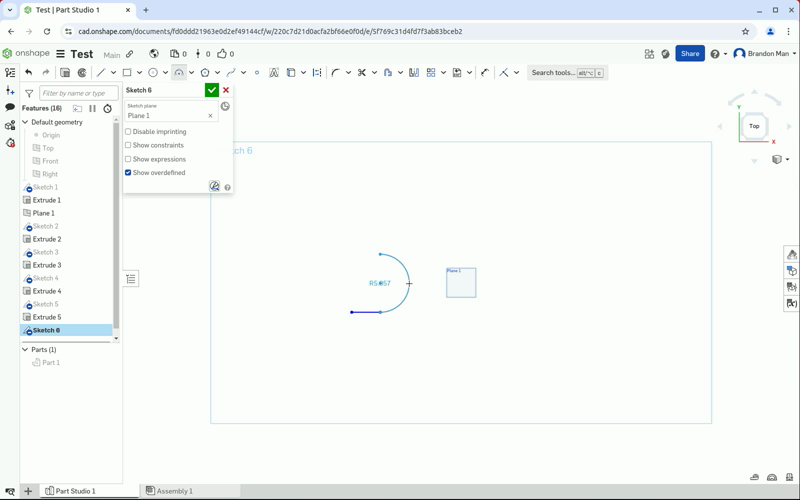
key(esc)
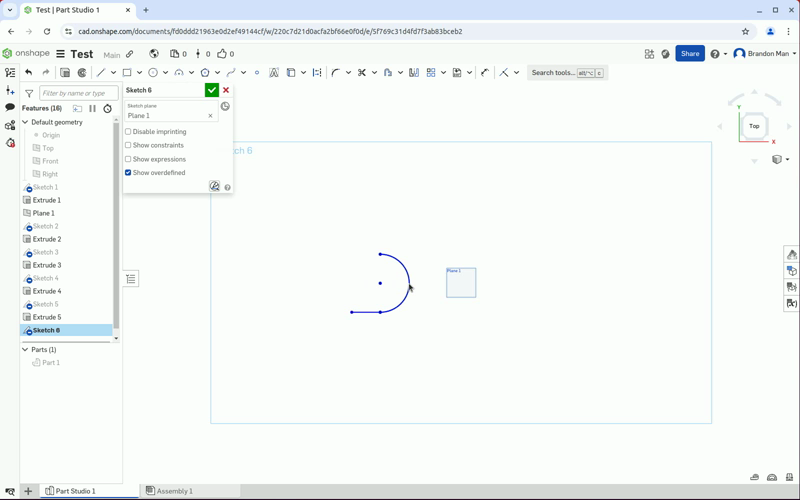
key(l)
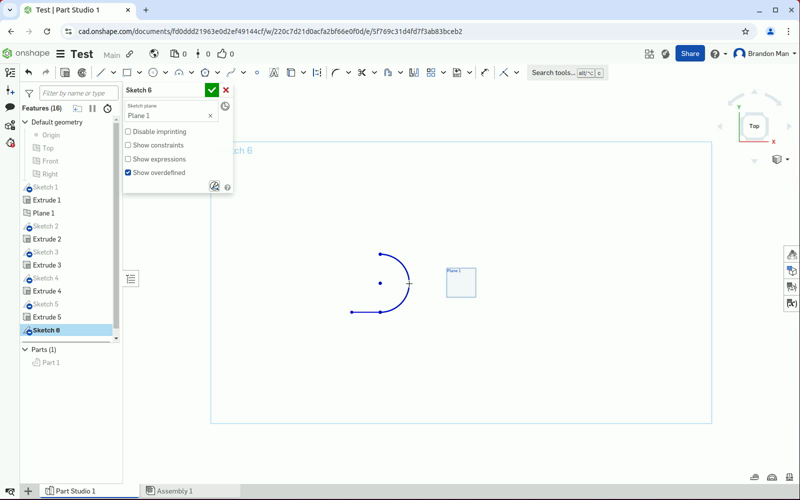
mouse_move(380, 254)
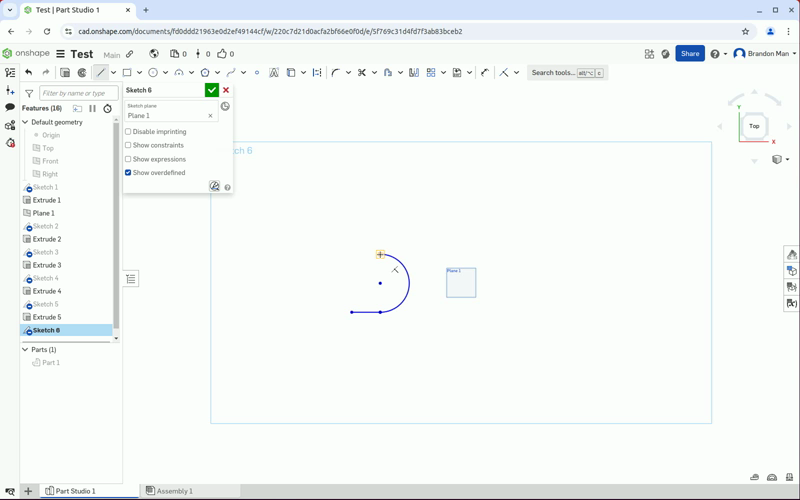
click(380, 254)
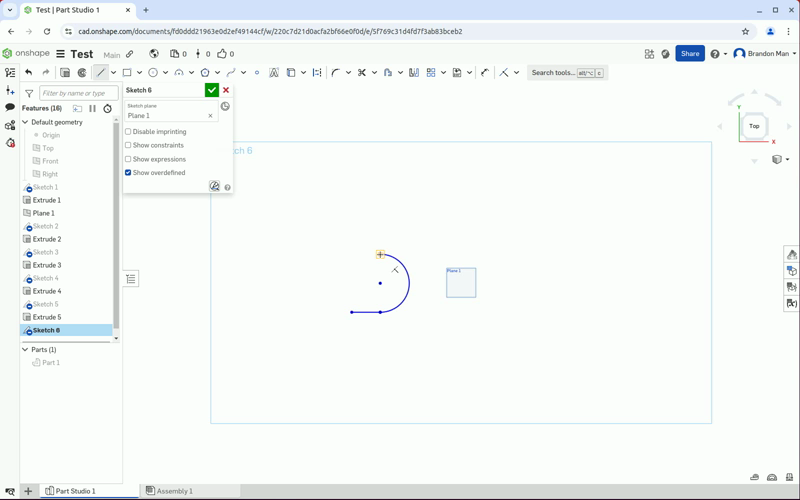
key_down(shift)
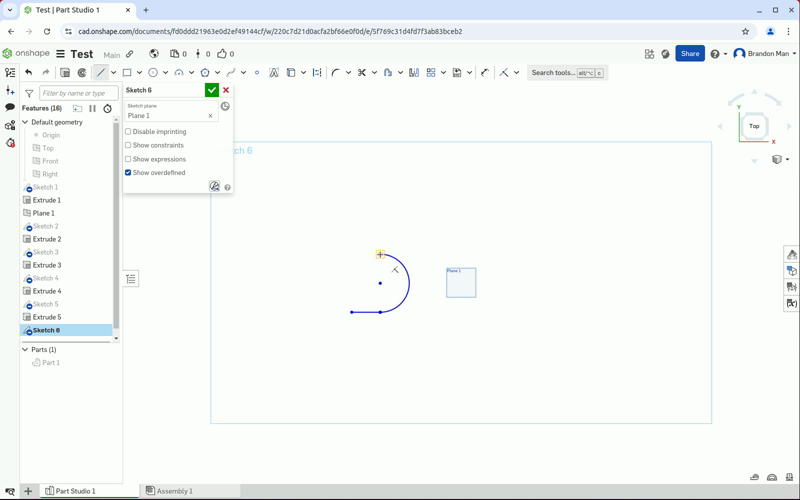
mouse_move(410, 254)
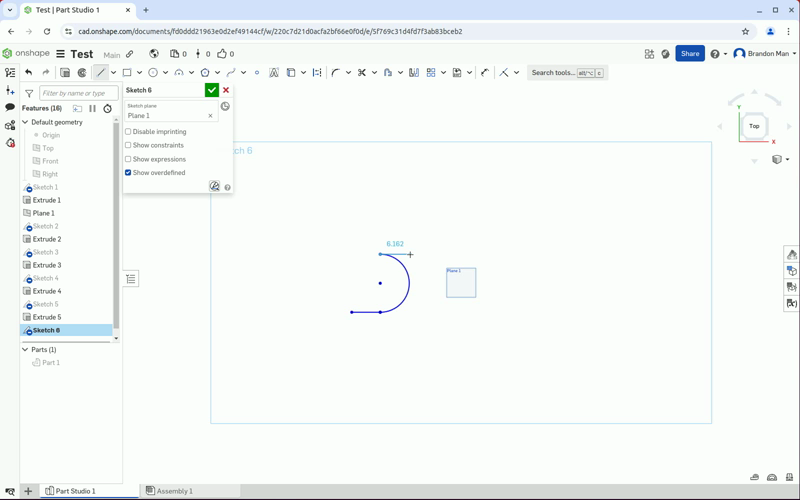
mouse_move(351, 254)
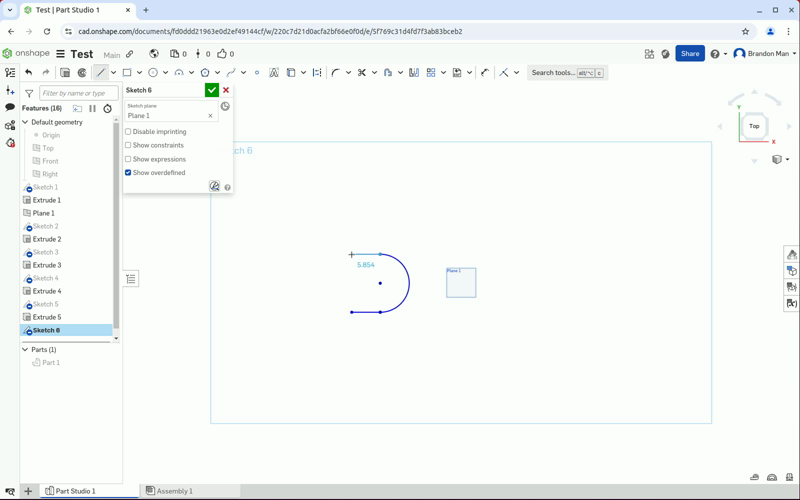
click(351, 254)
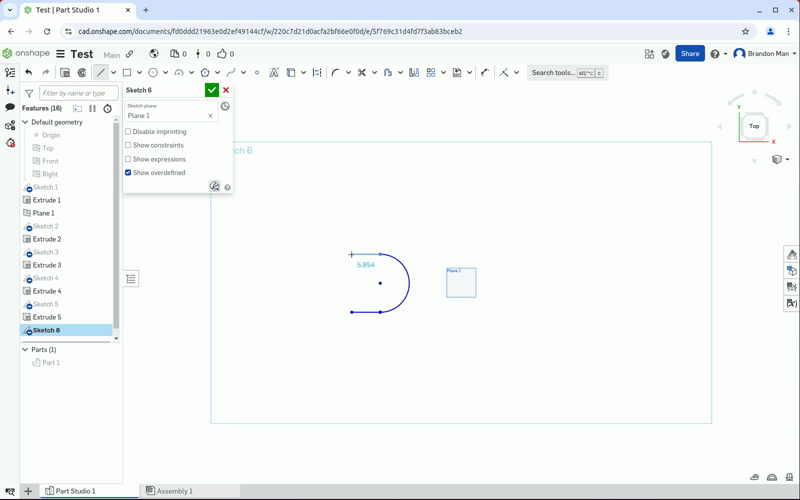
key_up(shift)
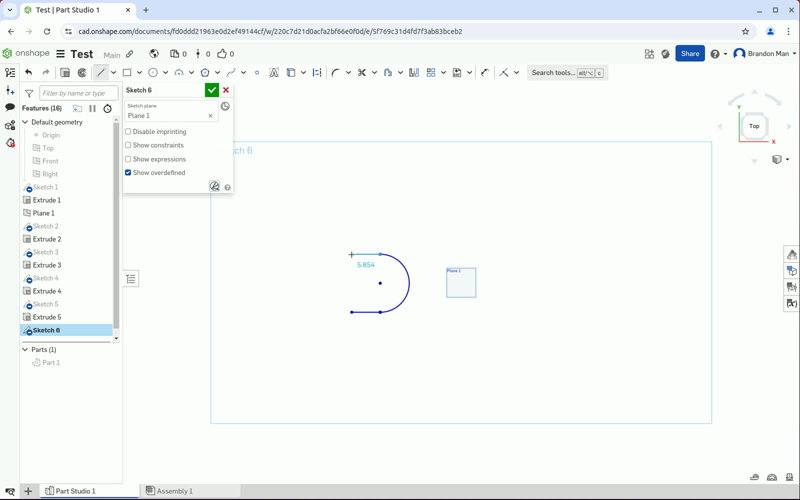
key(esc)
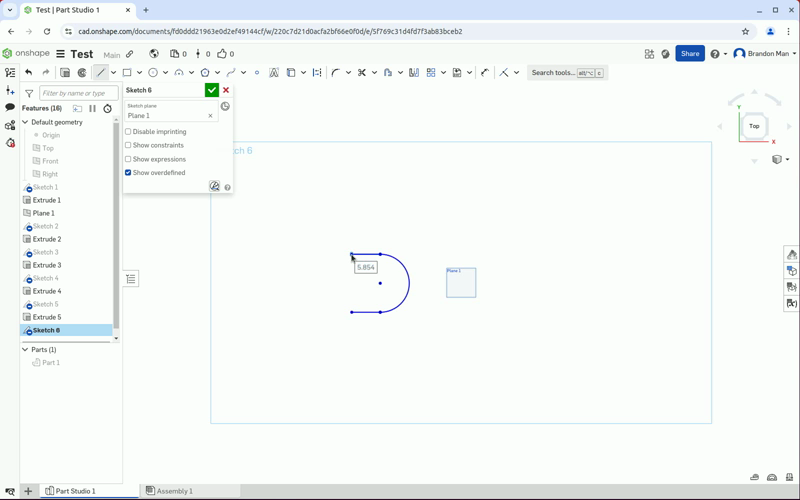
key(a)
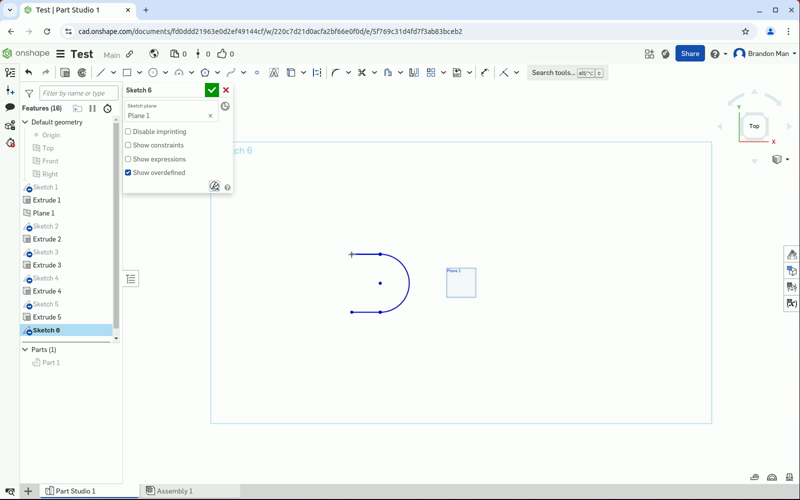
mouse_move(351, 254)
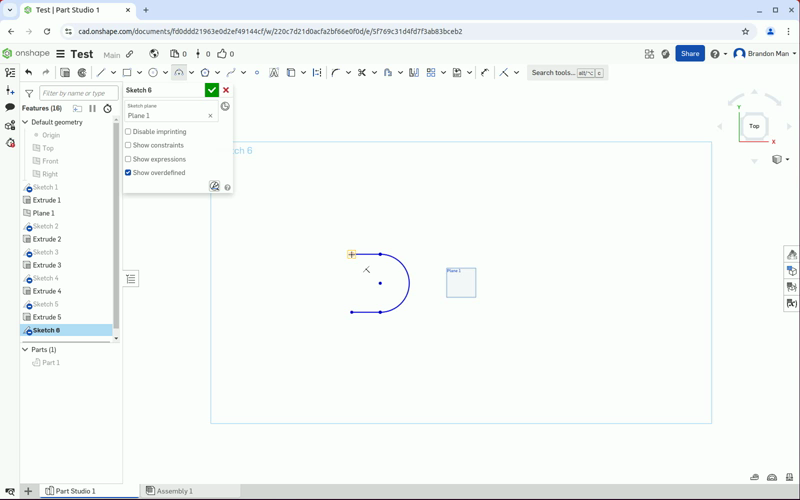
click(351, 254)
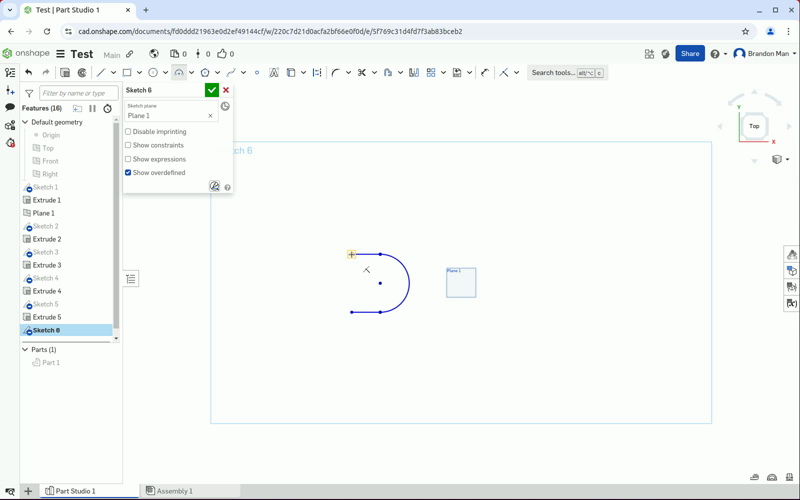
mouse_move(351, 312)
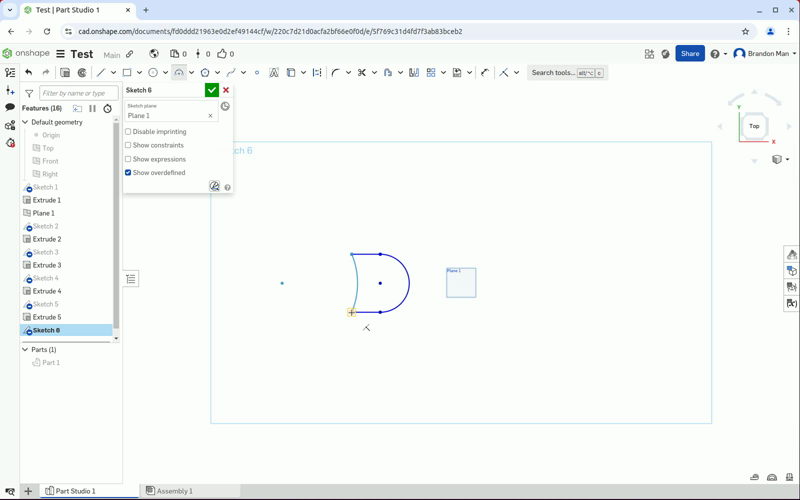
click(351, 312)
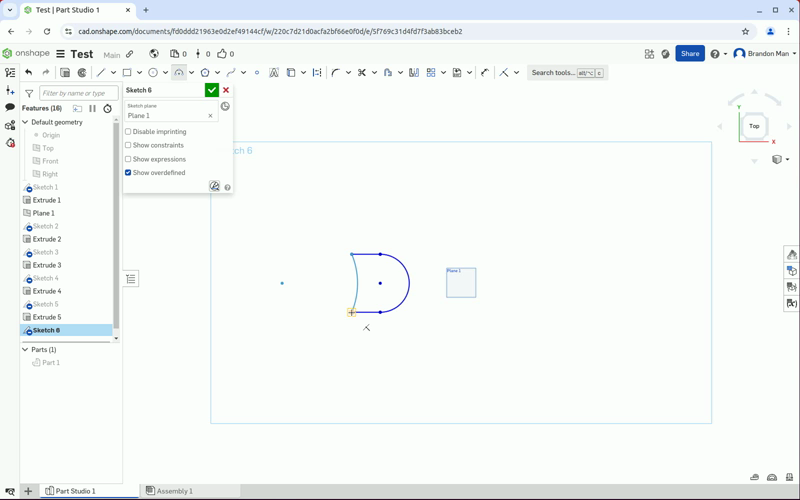
key_down(shift)
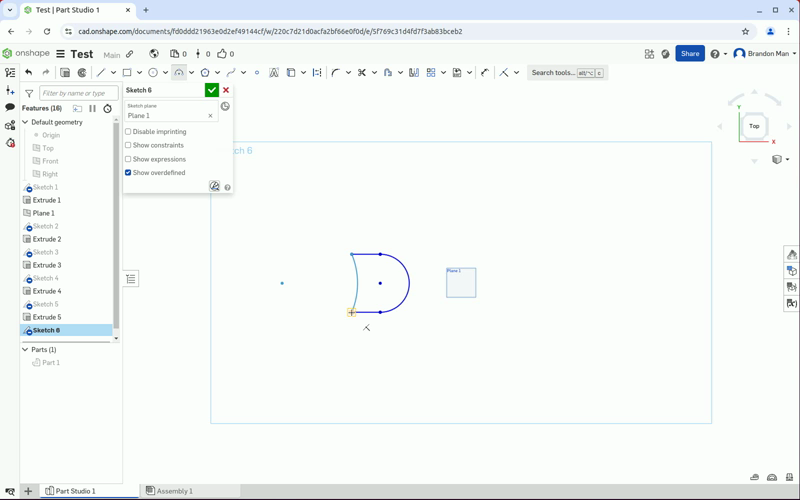
mouse_move(347, 283)
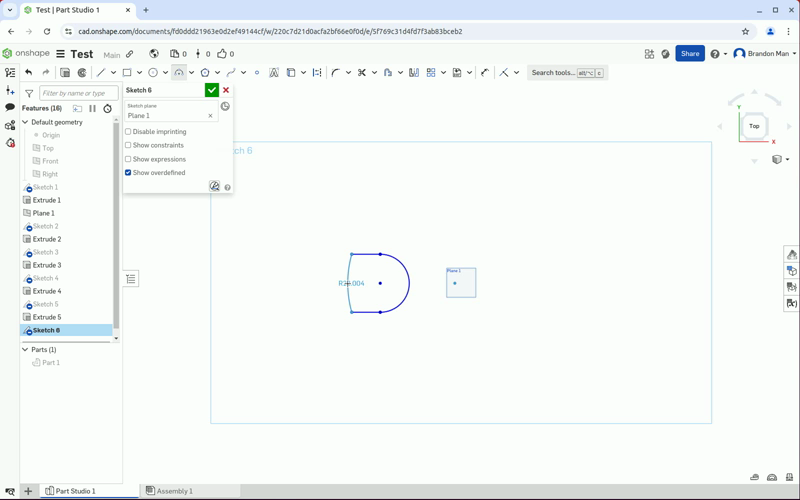
click(347, 283)
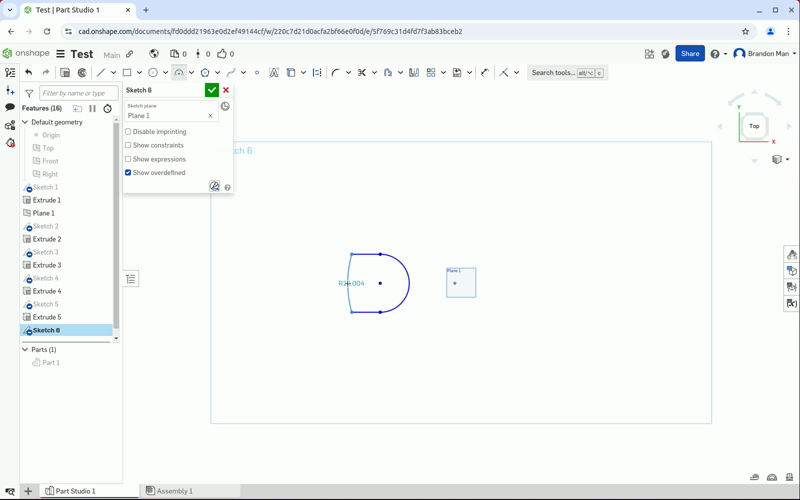
key_up(shift)
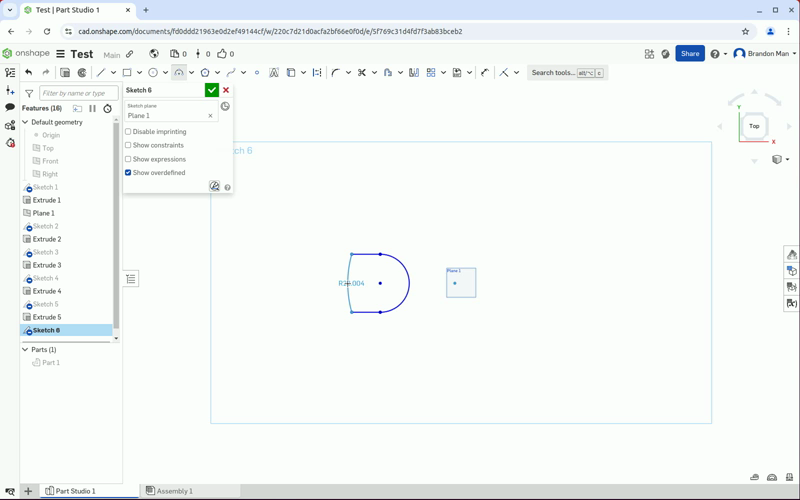
key(esc)
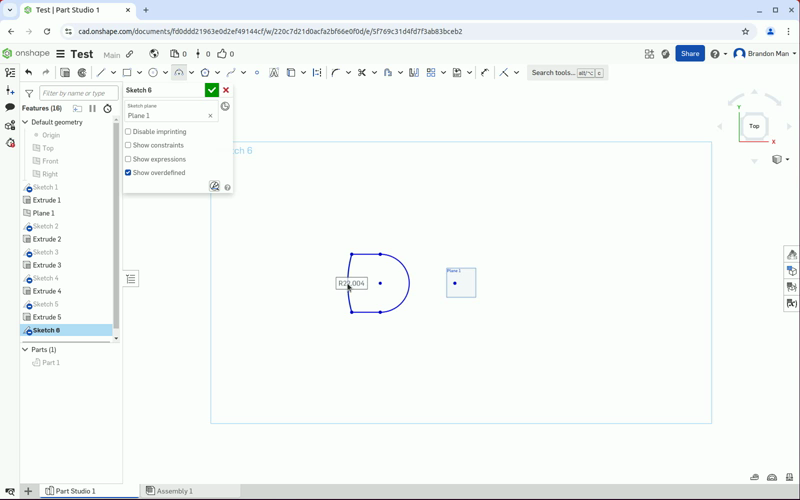
mouse_move(383, 298)
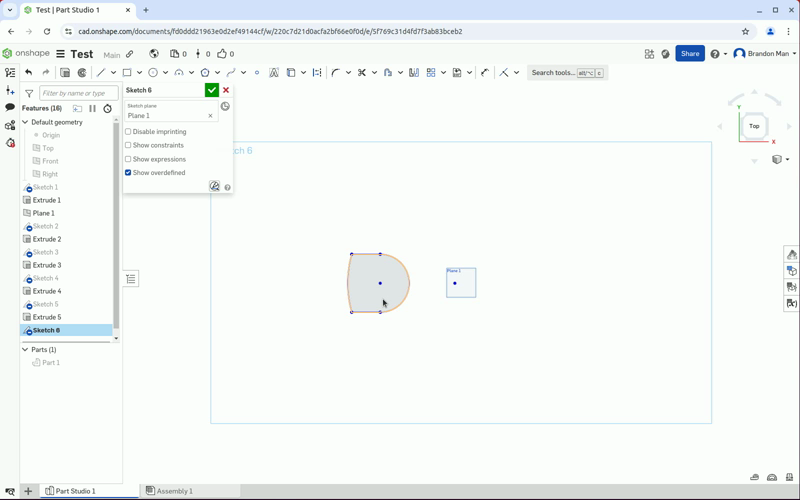
click(383, 298)
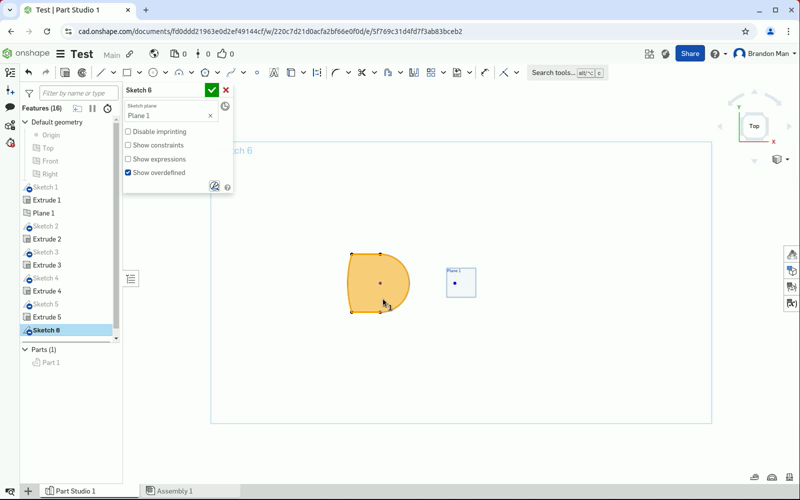
mouse_move(73, 352)
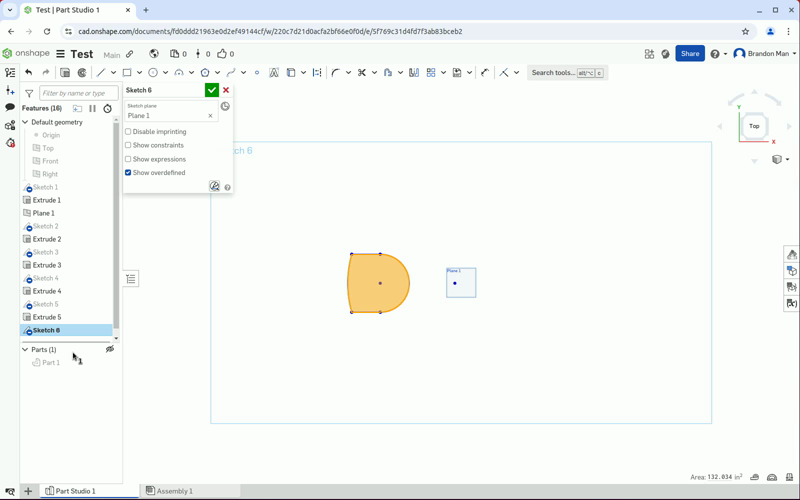
key(shift+y)
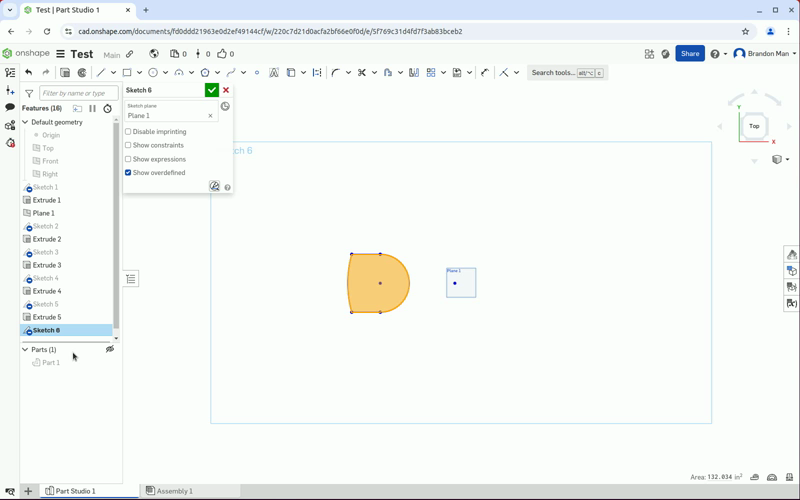
key(shift+e)
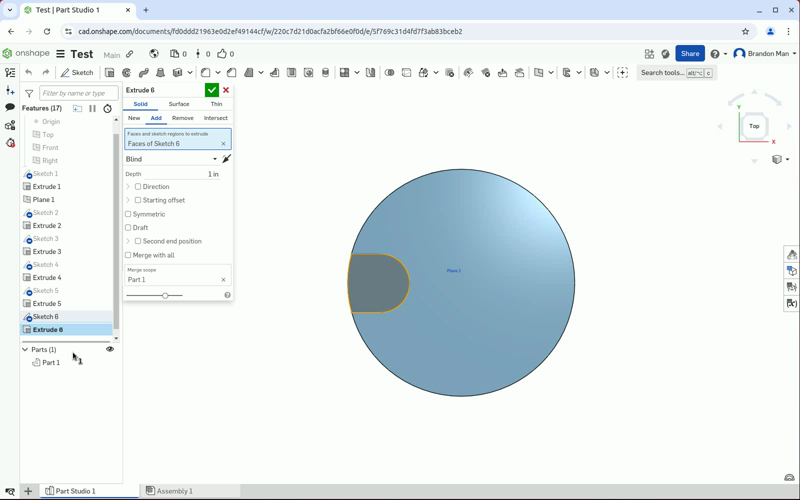
mouse_move(143, 106)
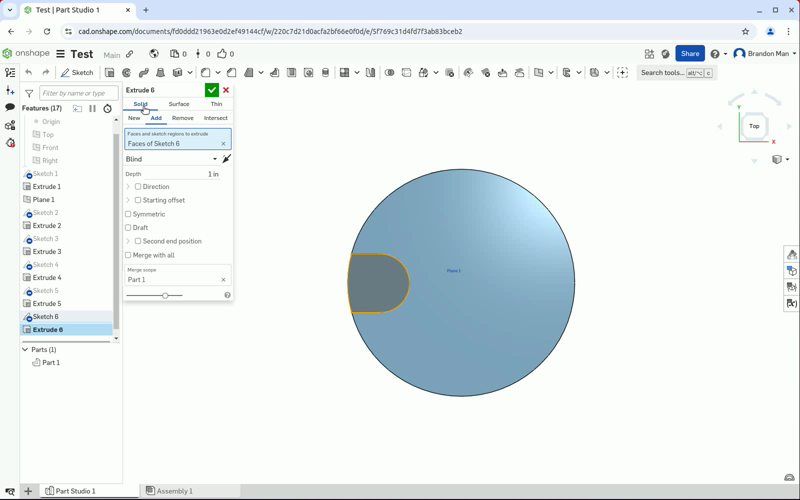
click(143, 106)
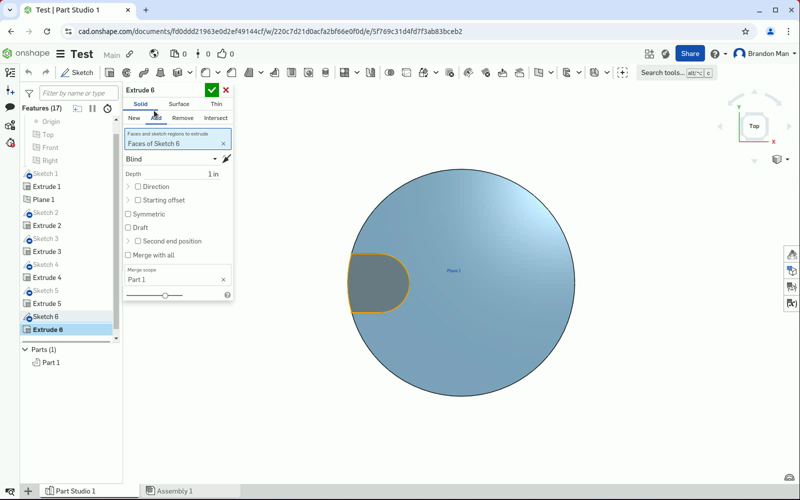
mouse_move(186, 120)
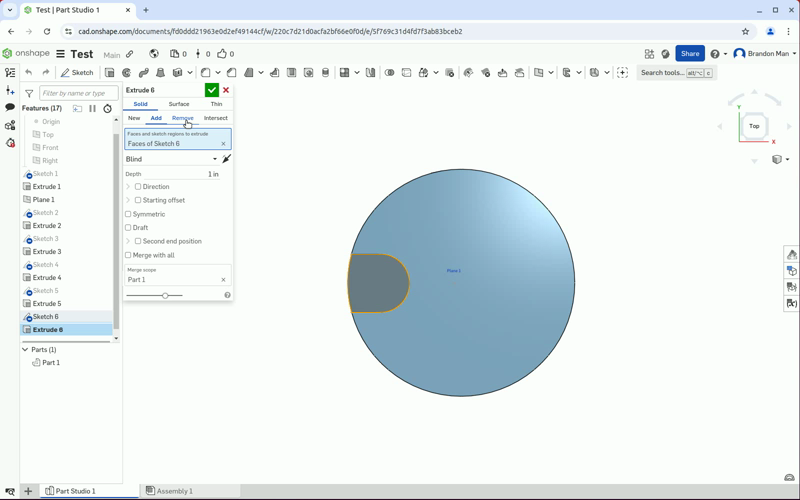
click(186, 120)
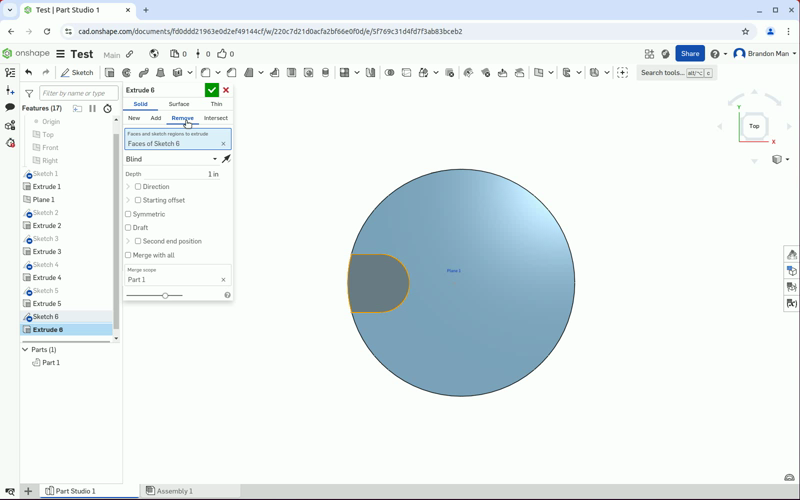
key(tab, 4)
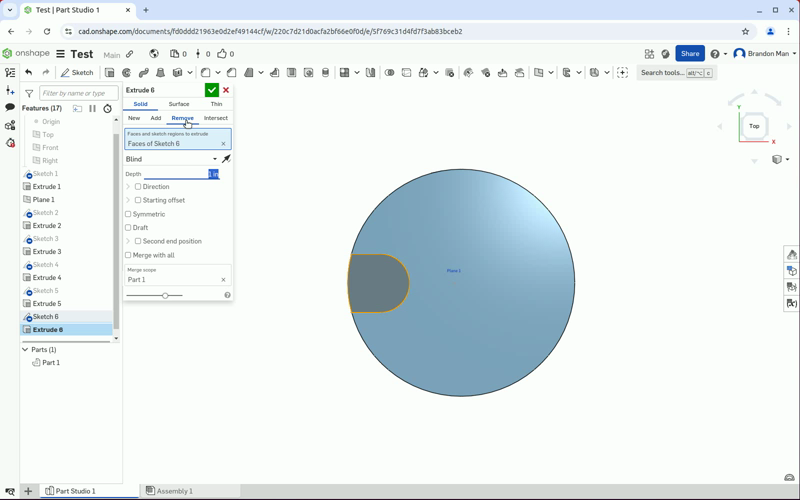
text(1.685)
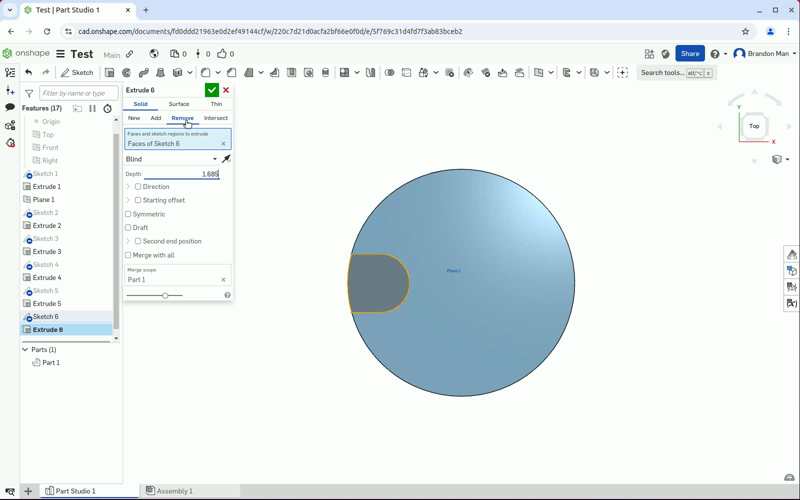
key(tab, 6)
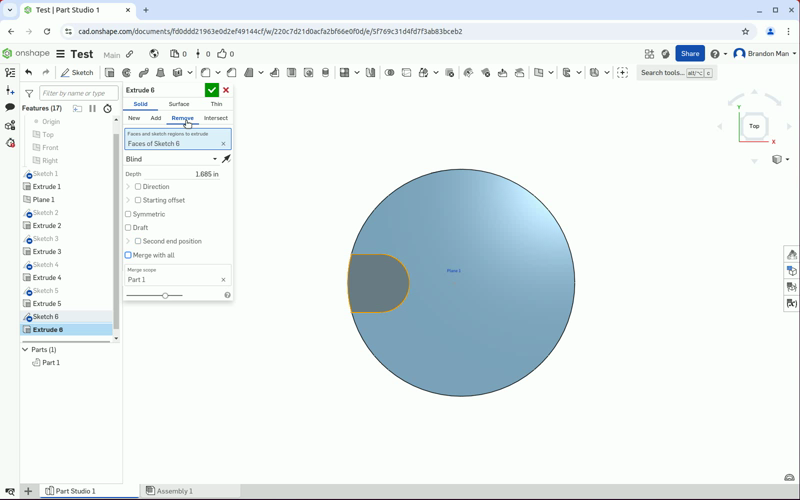
key(space)
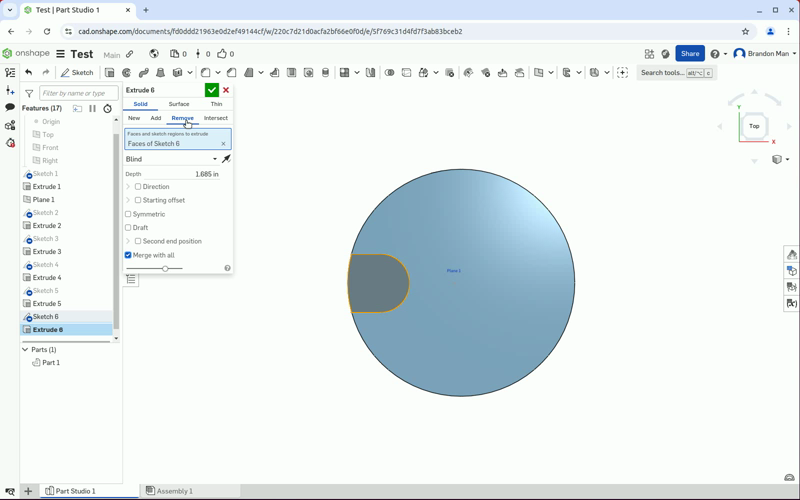
key(enter)
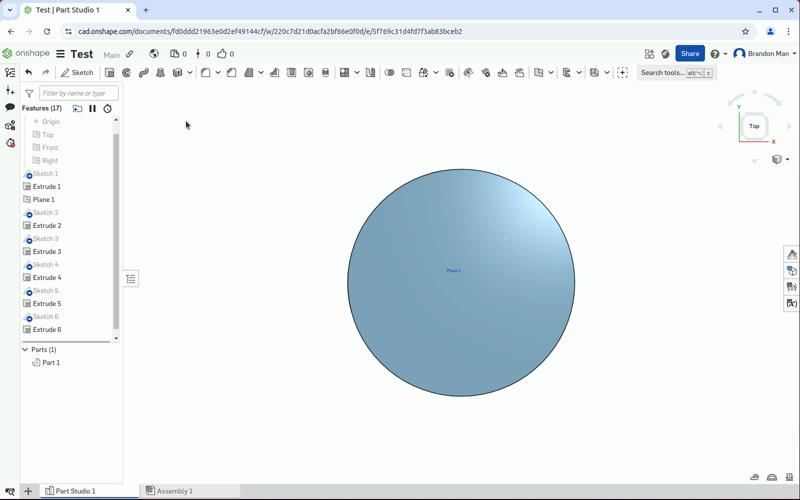
key(shift+h)
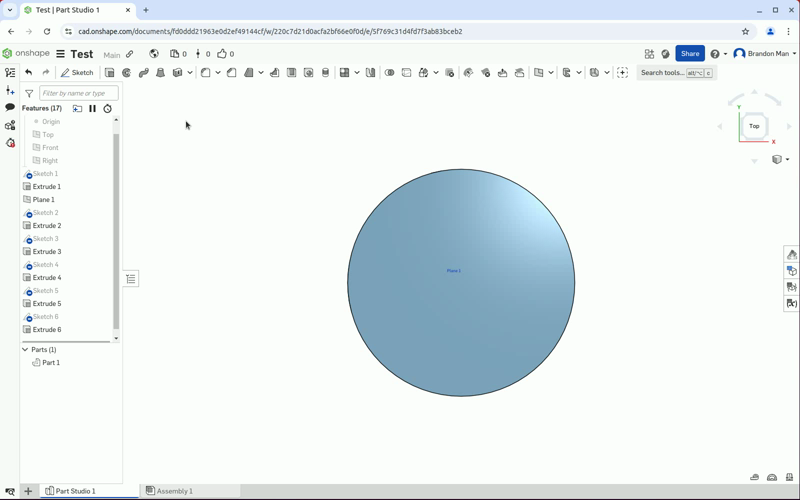
key(shift+h)
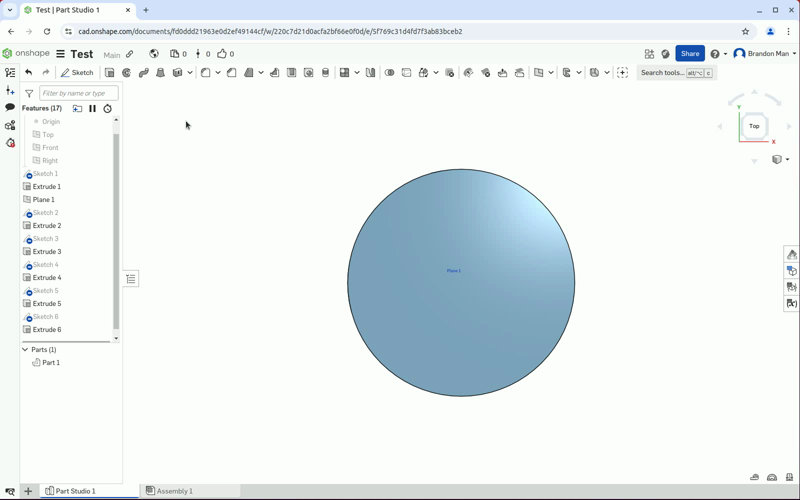
mouse_move(69, 176)
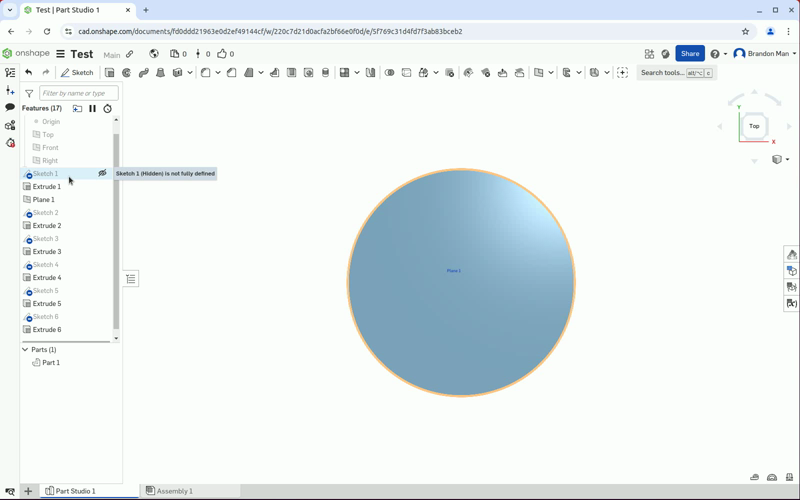
click(69, 176)
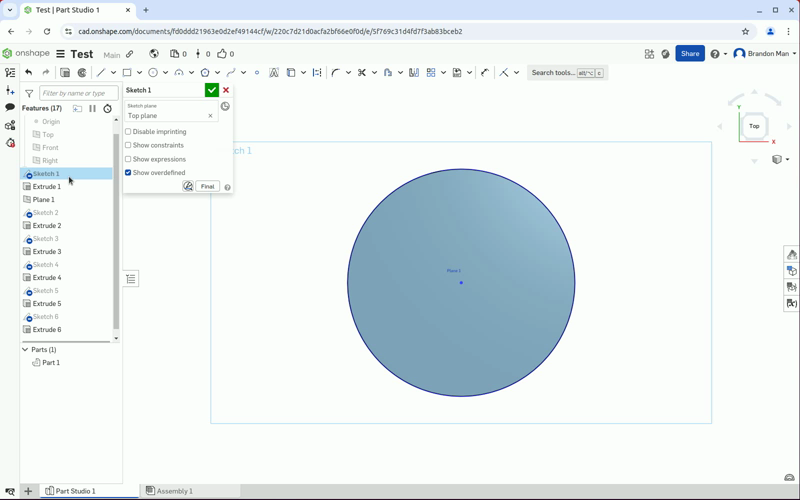
mouse_move(229, 92)
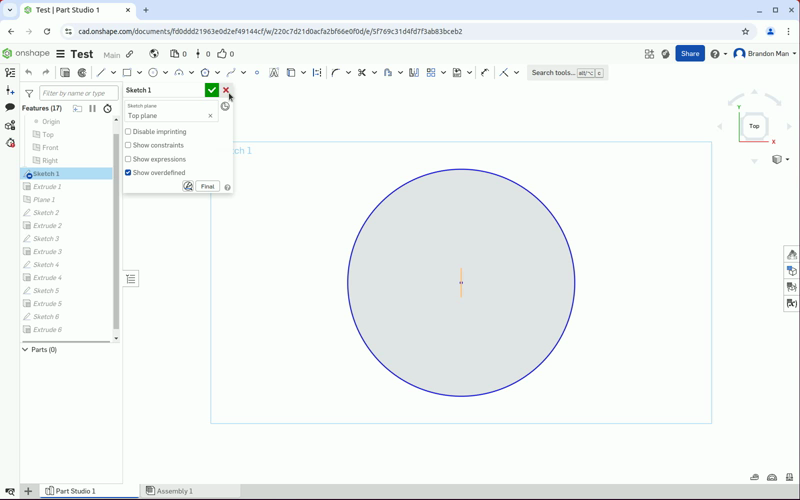
click(229, 92)
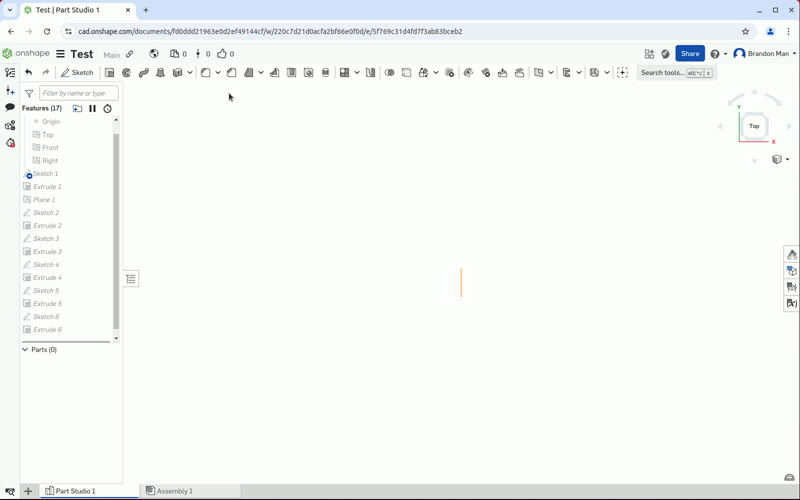
key(shift+s)
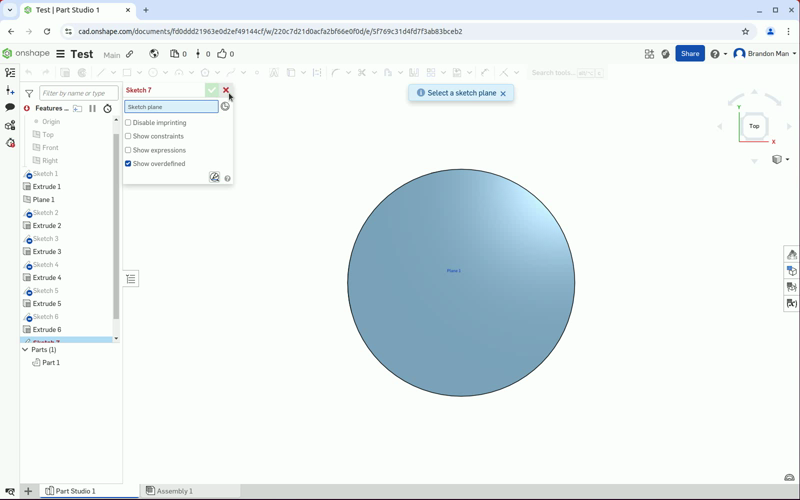
mouse_move(69, 189)
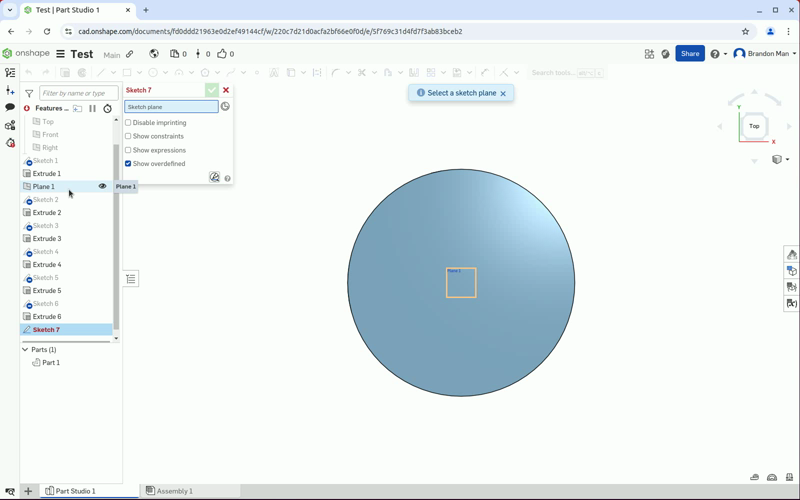
click(69, 189)
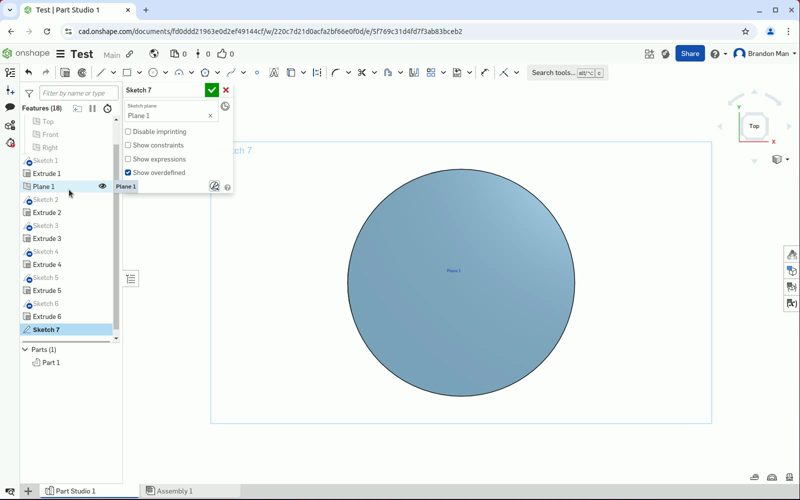
mouse_move(73, 352)
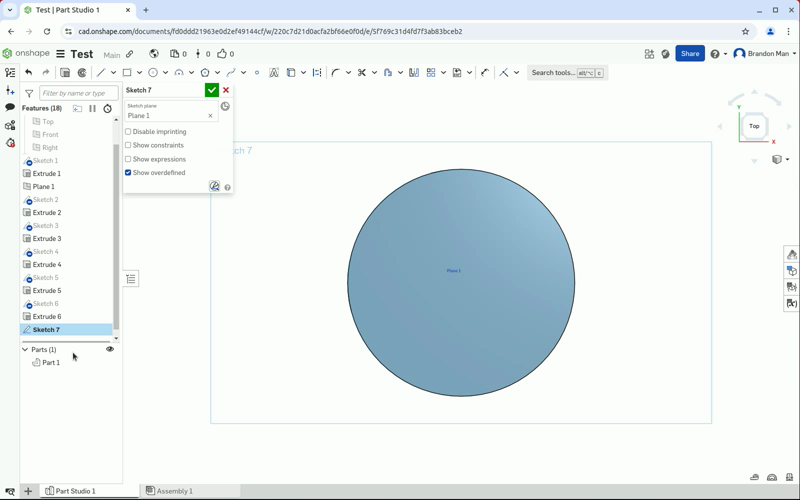
key(y)
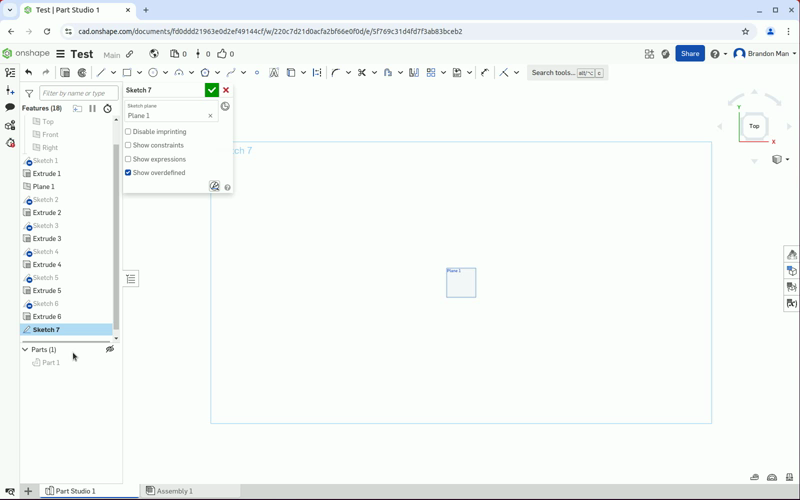
key(a)
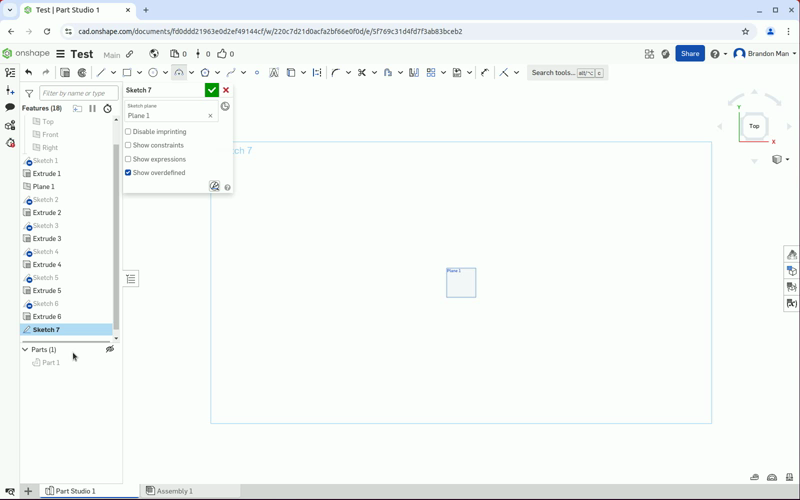
key_down(shift)
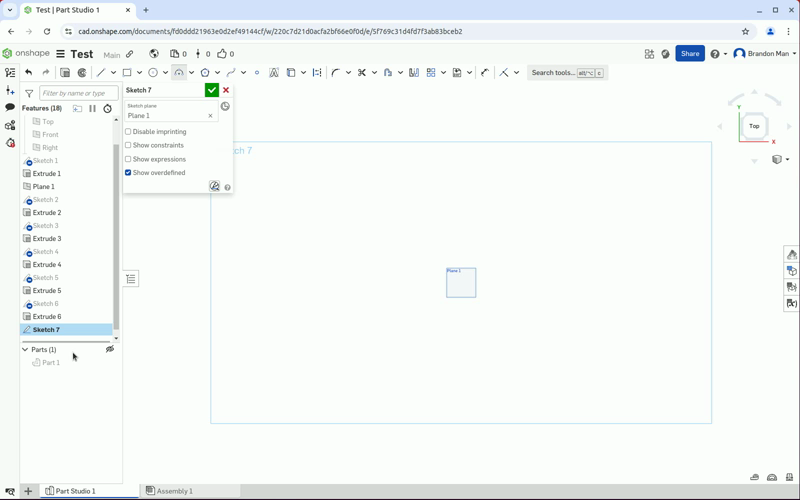
mouse_move(431, 391)
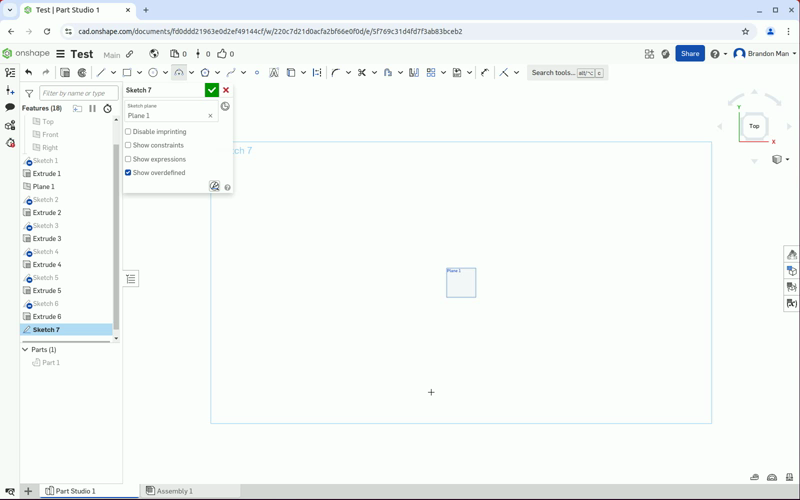
click(431, 391)
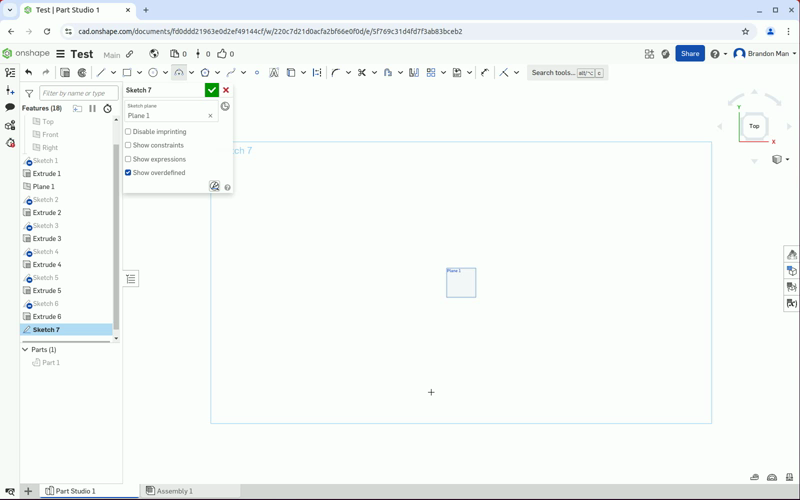
key_up(shift)
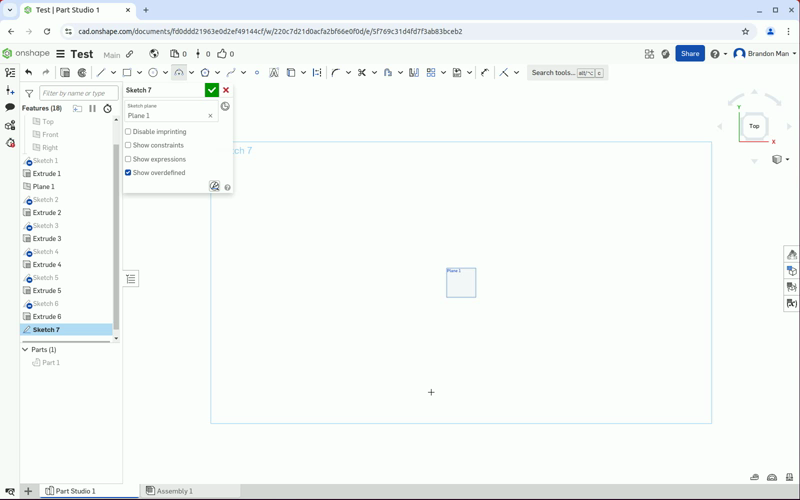
key_down(shift)
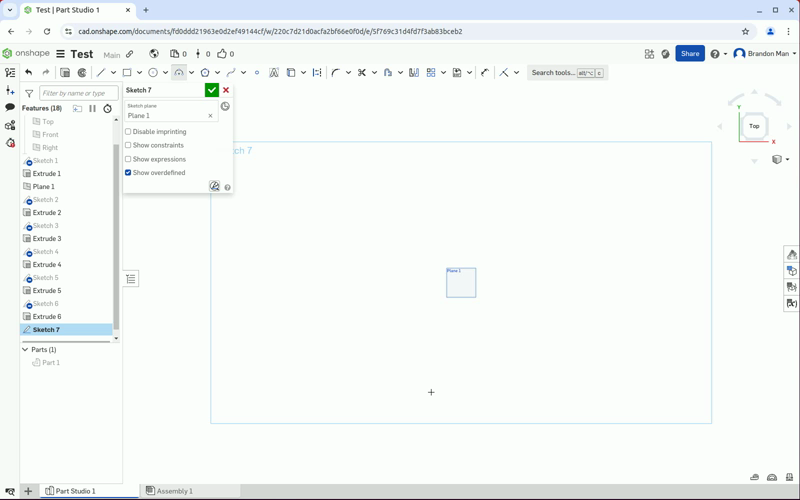
mouse_move(489, 391)
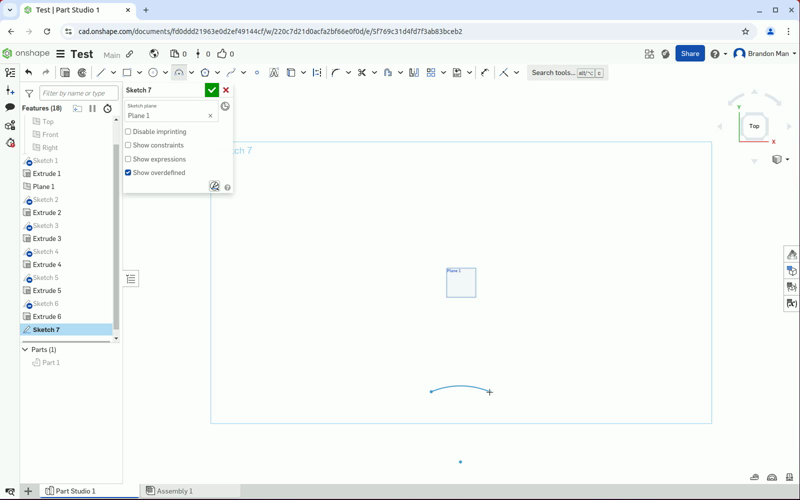
click(489, 391)
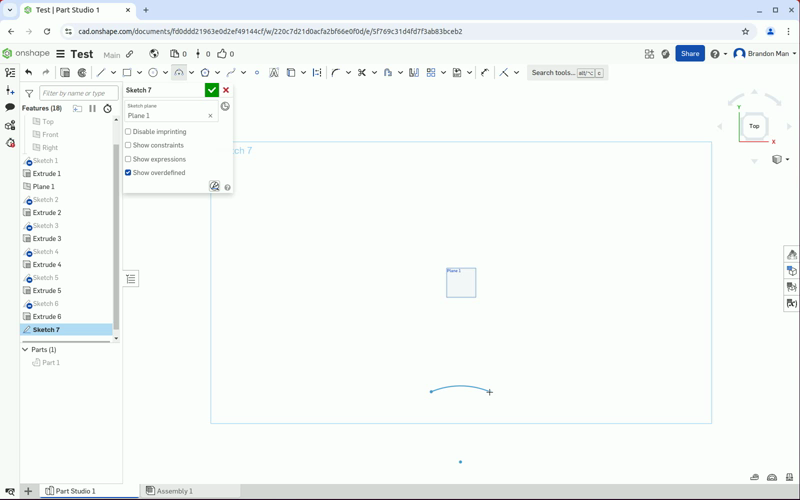
mouse_move(460, 395)
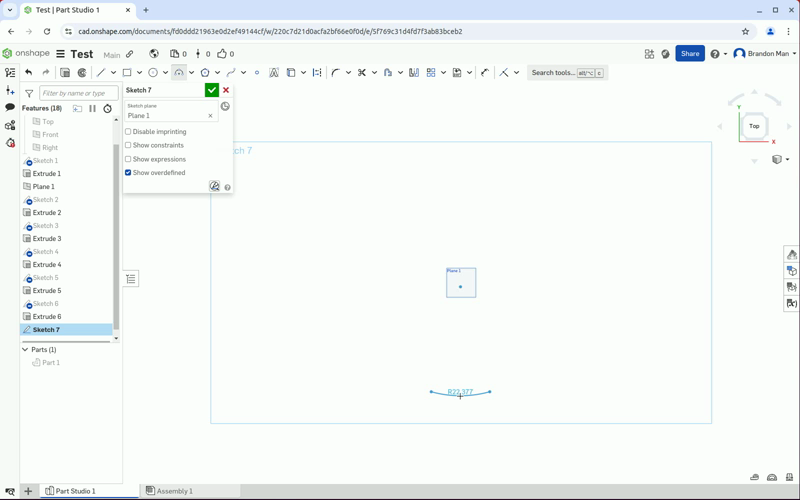
click(460, 395)
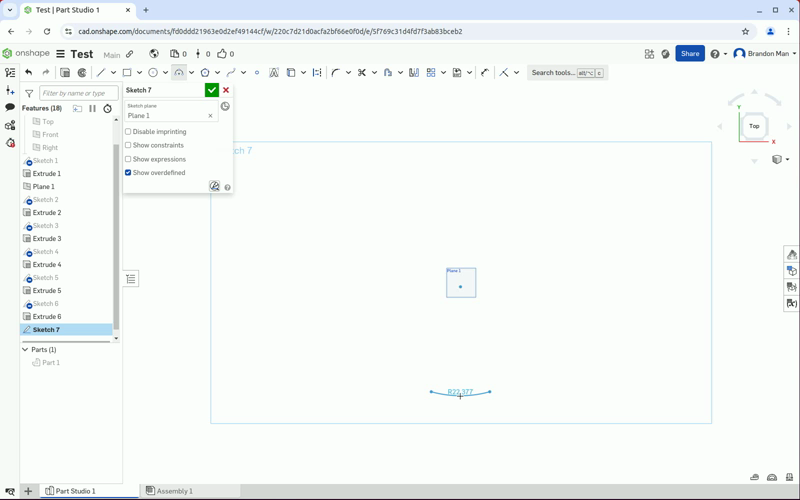
key_up(shift)
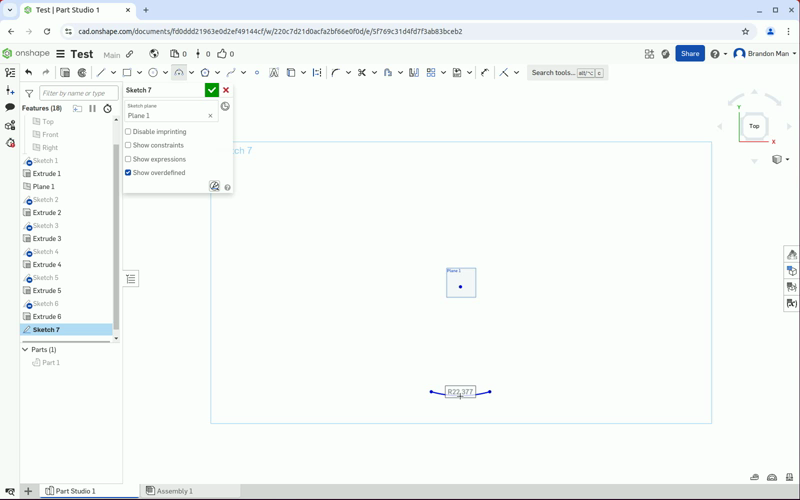
key(esc)
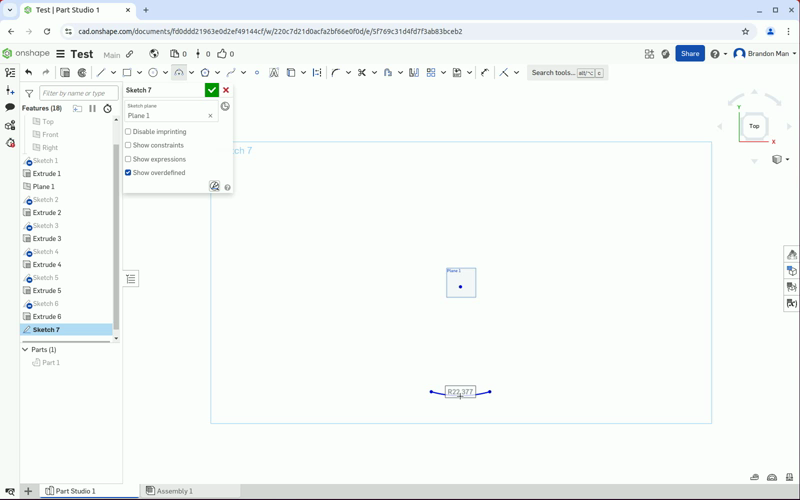
key(l)
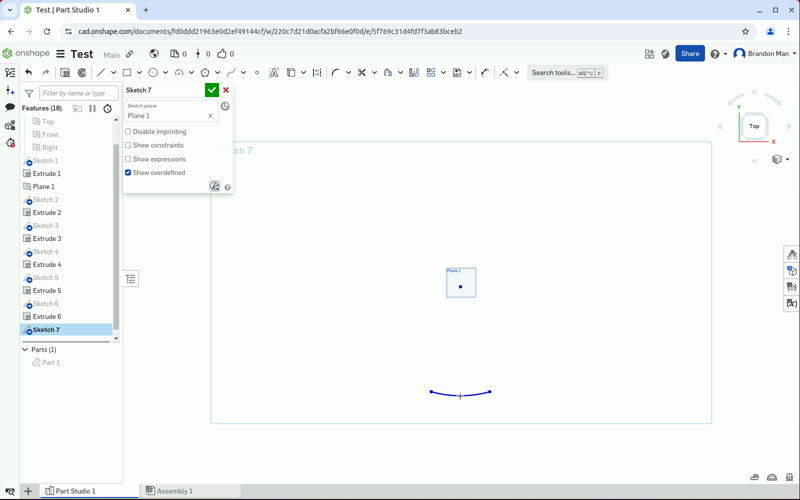
mouse_move(489, 391)
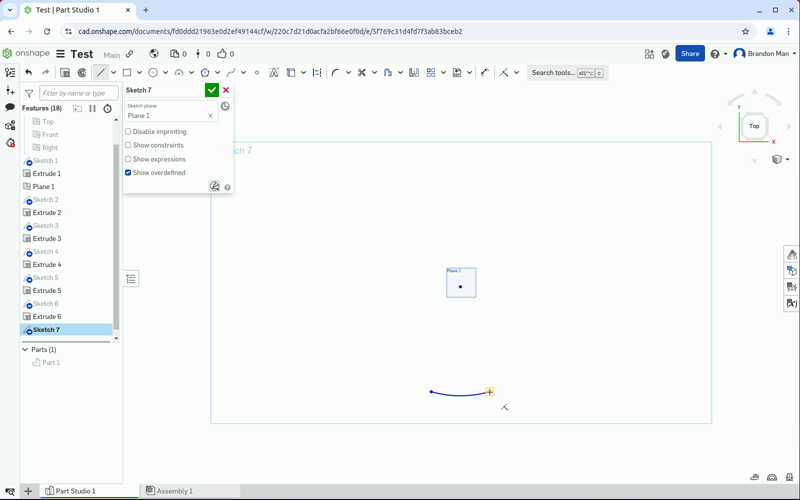
click(489, 391)
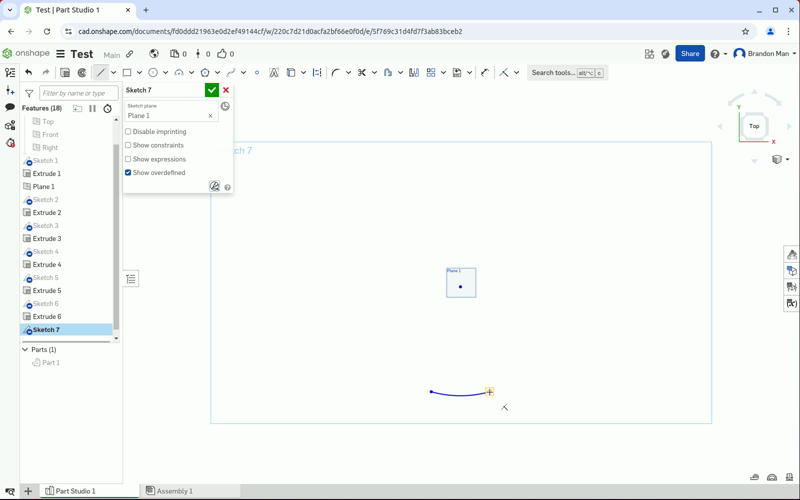
key_down(shift)
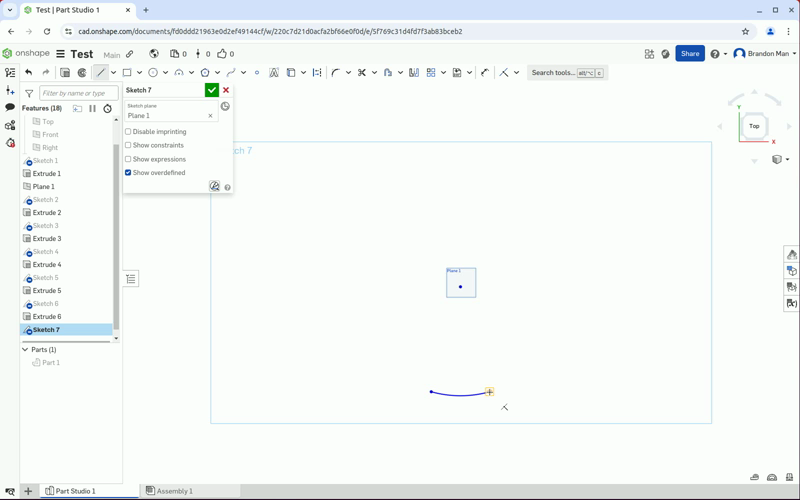
mouse_move(519, 391)
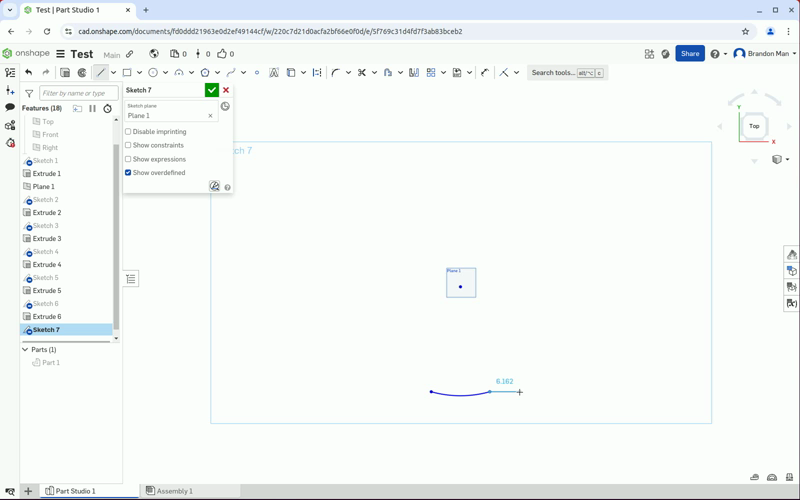
mouse_move(489, 363)
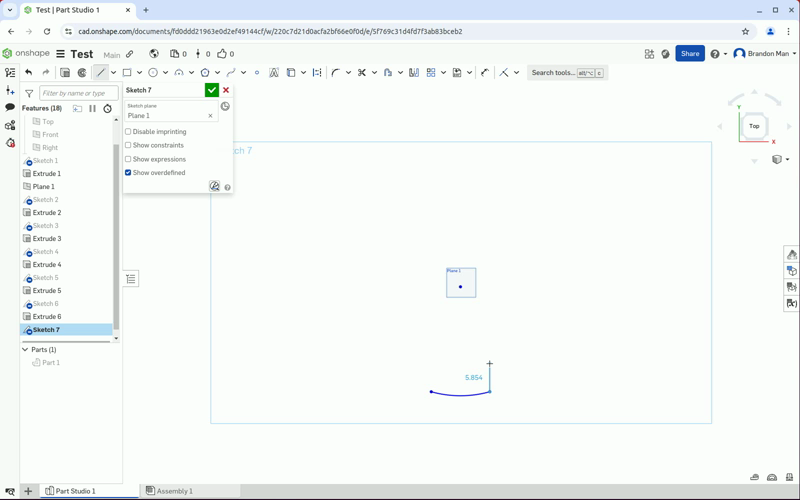
click(489, 363)
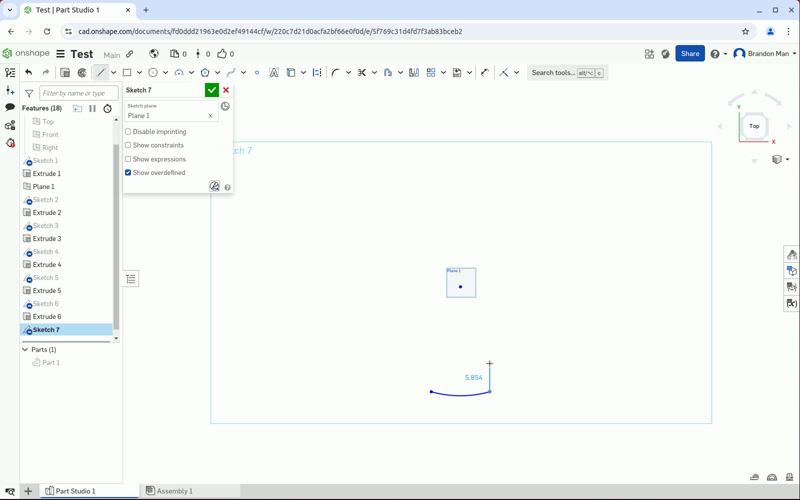
key_up(shift)
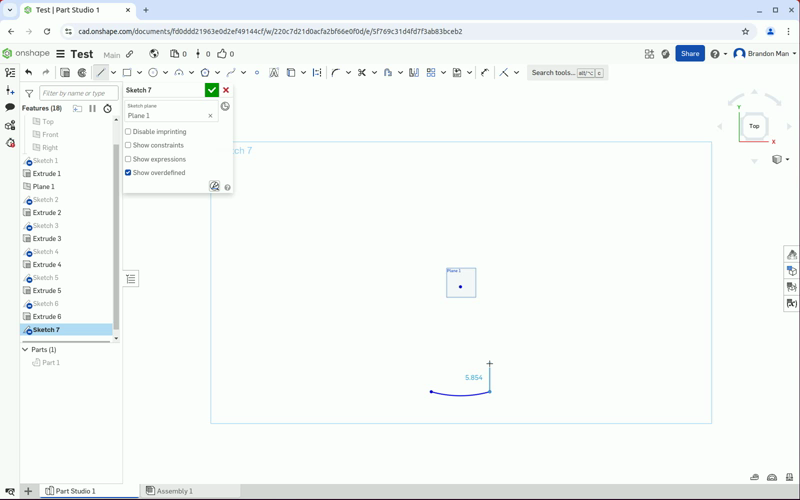
key(esc)
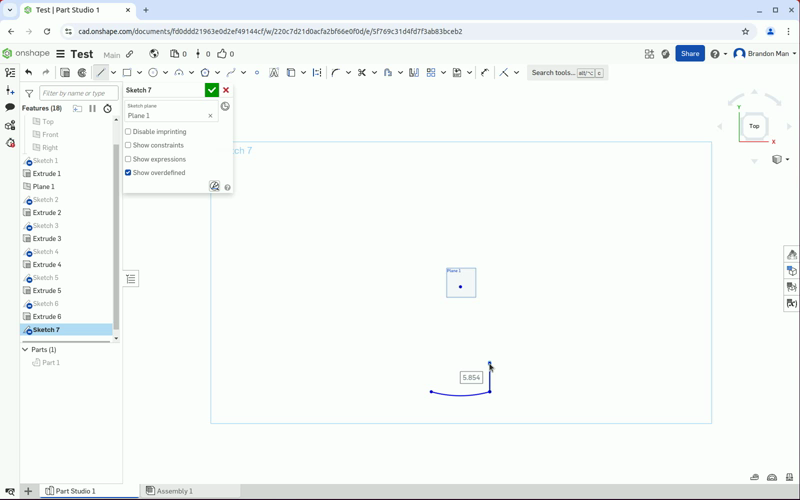
key(a)
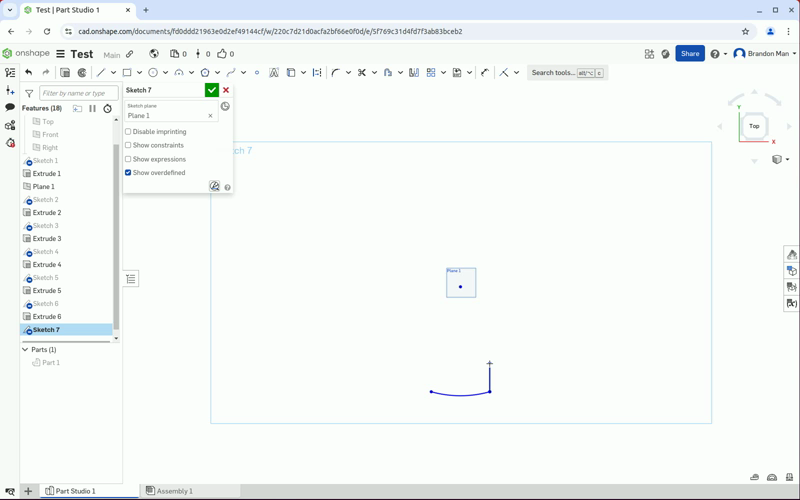
mouse_move(489, 363)
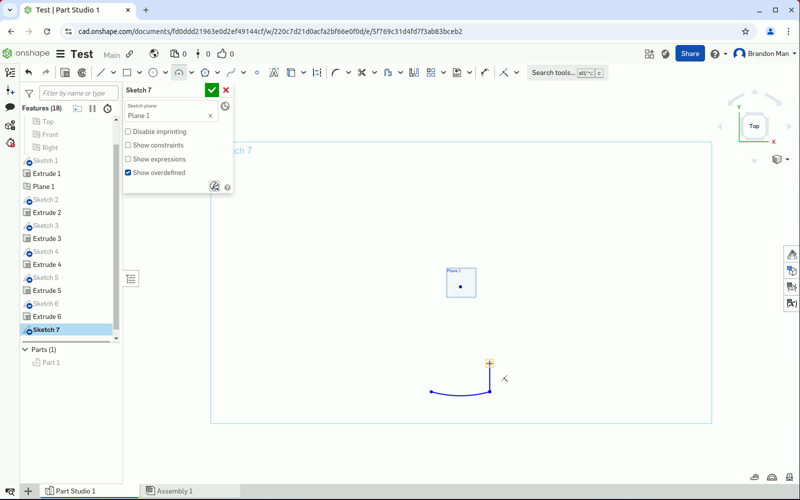
click(489, 363)
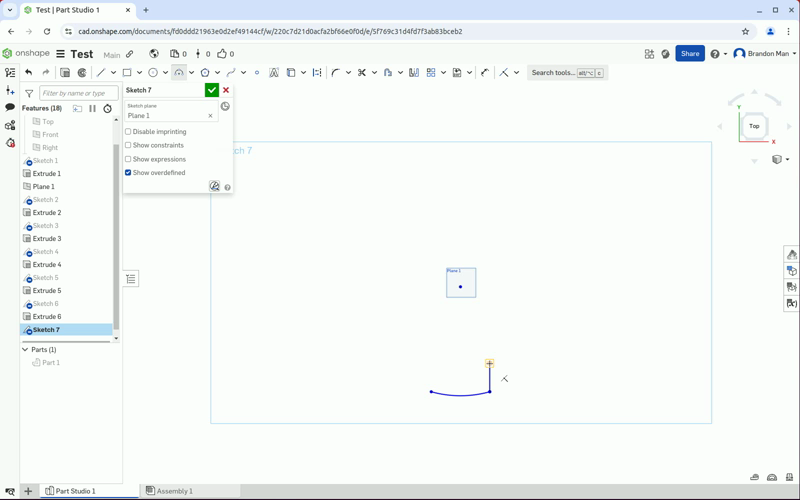
key_down(shift)
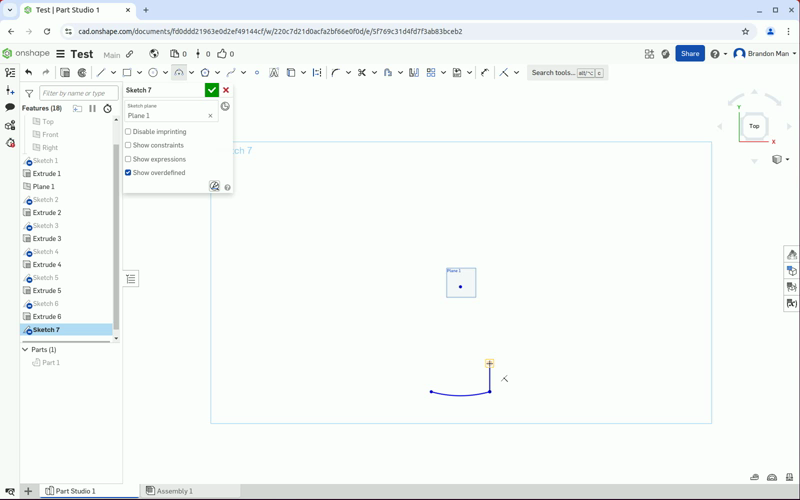
mouse_move(431, 363)
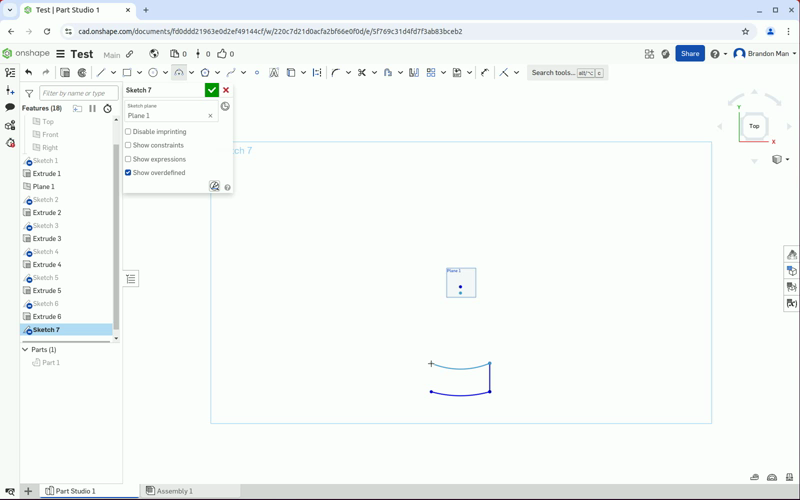
click(431, 363)
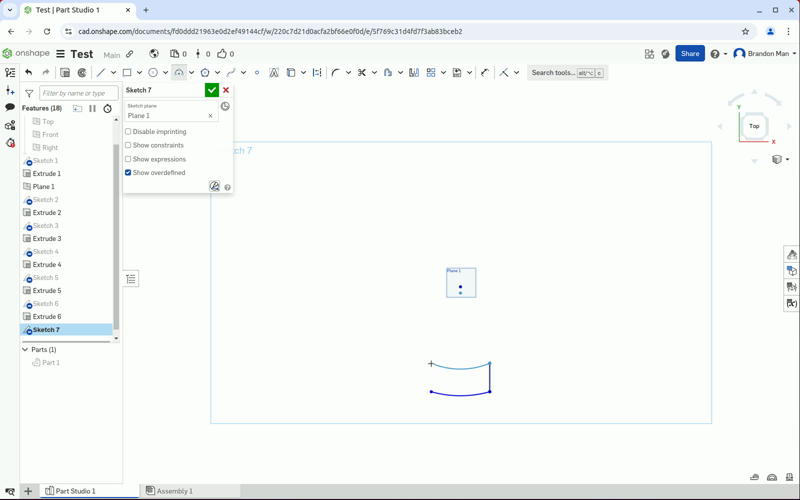
mouse_move(460, 334)
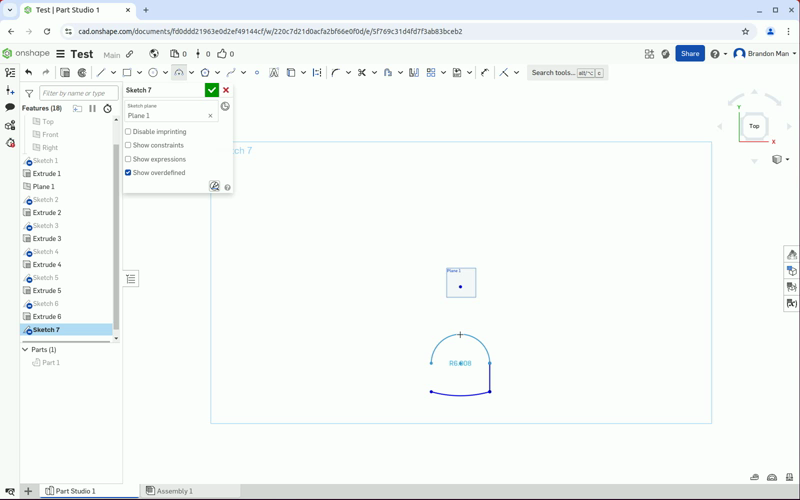
click(460, 334)
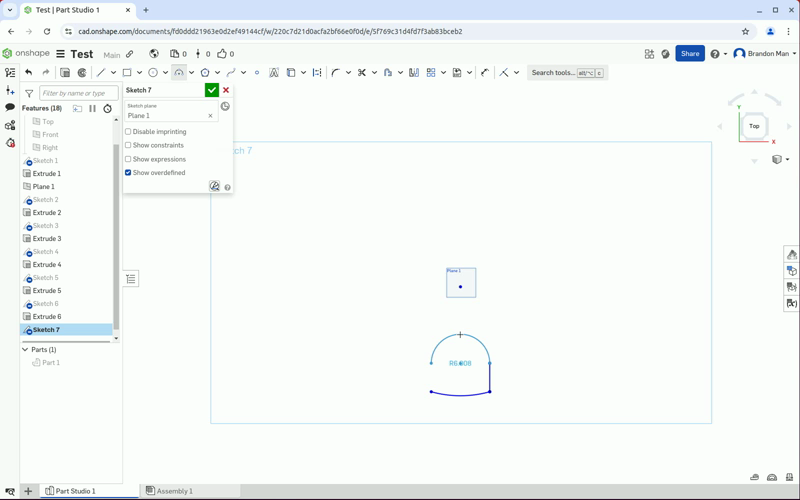
key_up(shift)
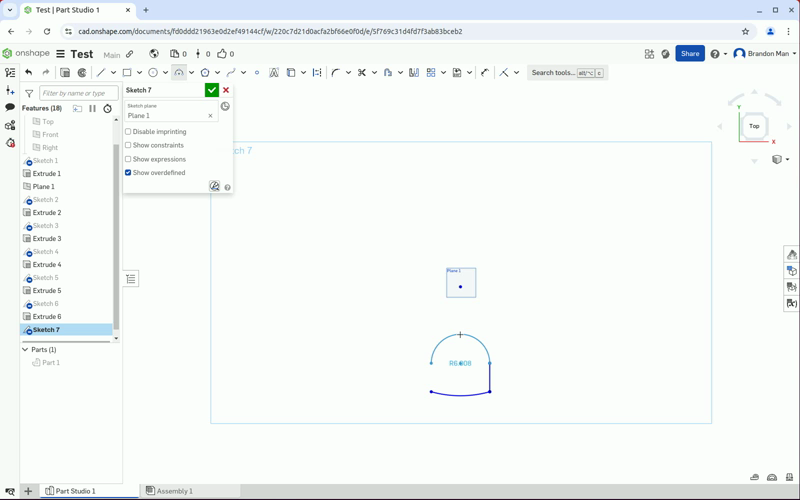
key(esc)
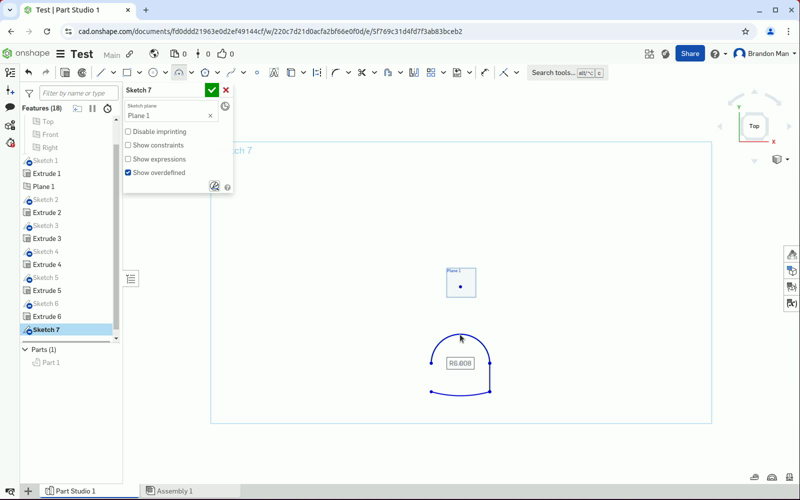
key(l)
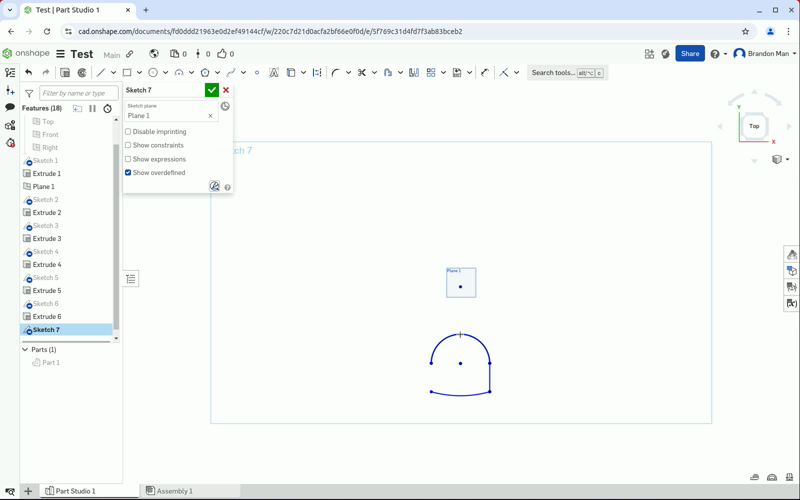
mouse_move(431, 363)
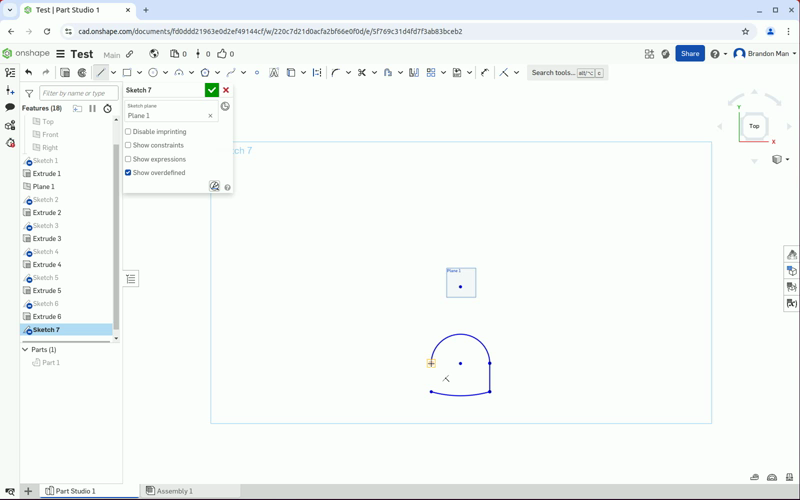
click(431, 363)
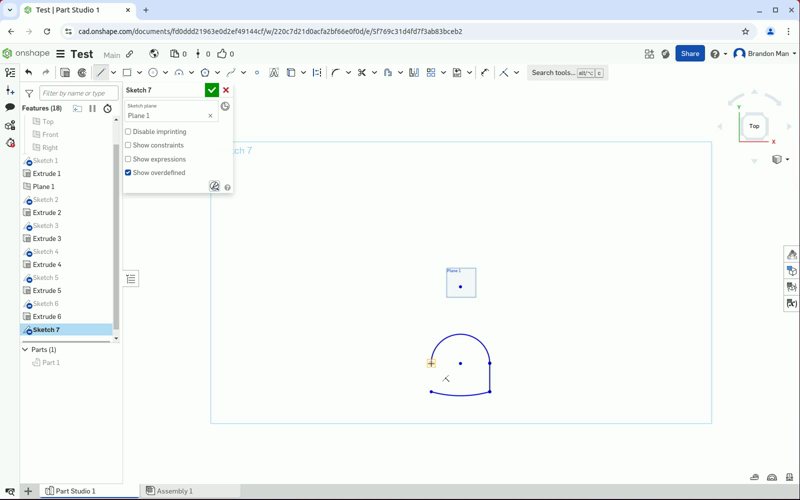
mouse_move(461, 363)
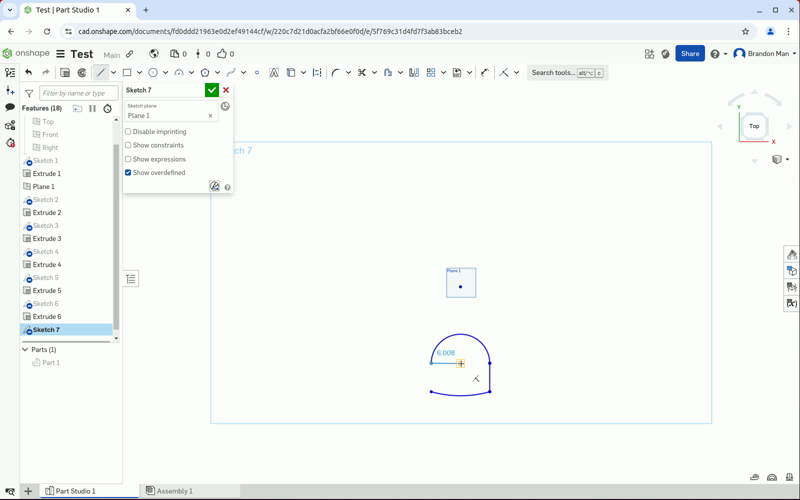
key_down(shift)
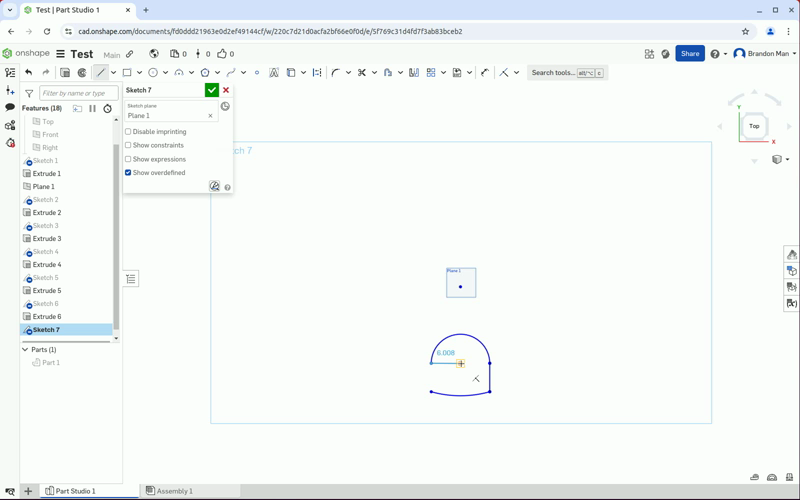
mouse_move(431, 391)
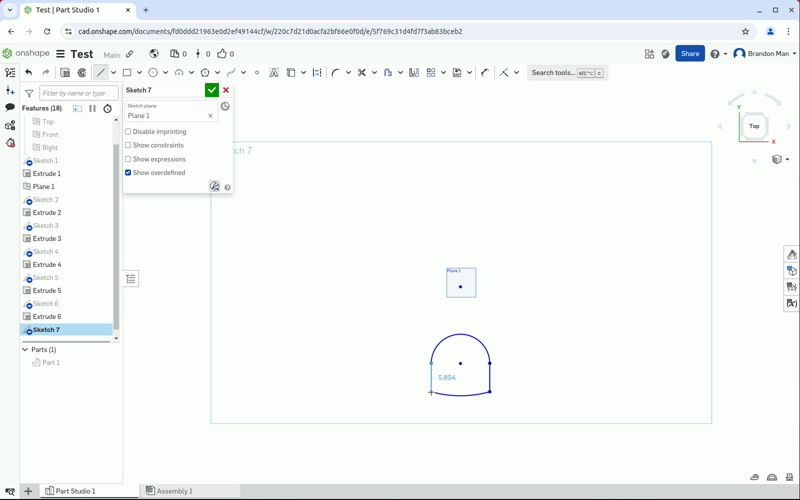
key_up(shift)
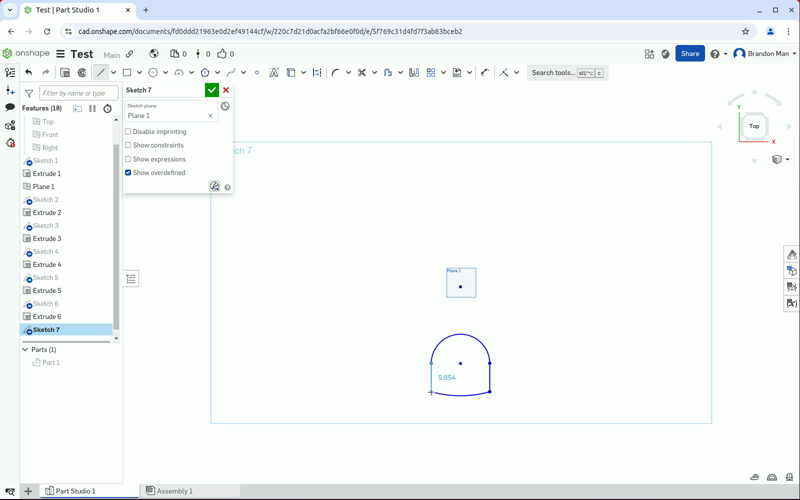
click(431, 391)
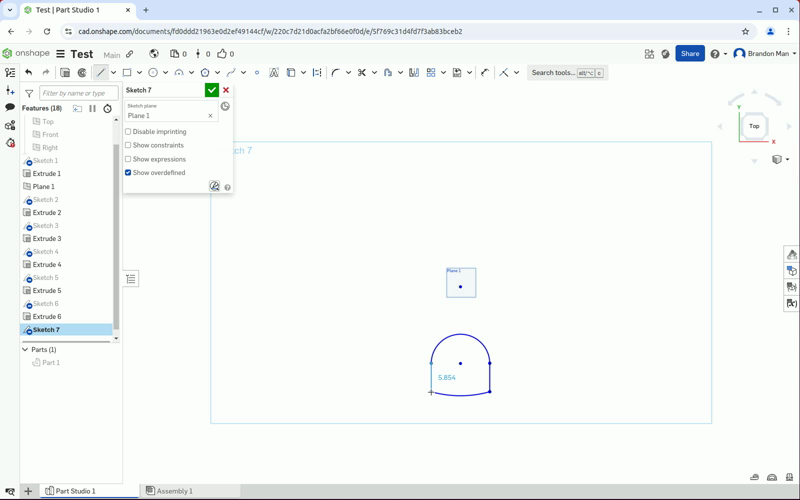
key(esc)
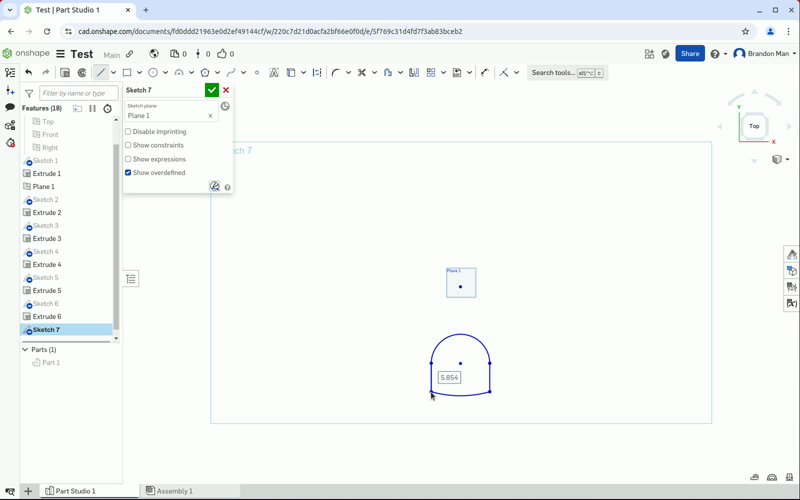
mouse_move(474, 368)
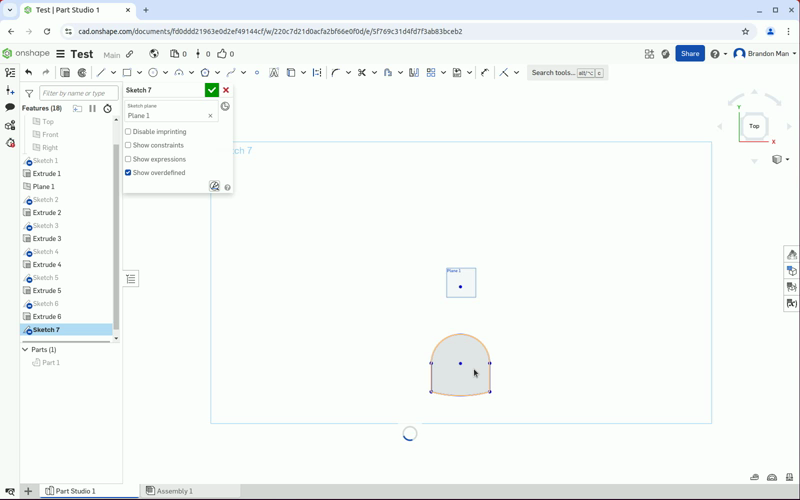
click(474, 368)
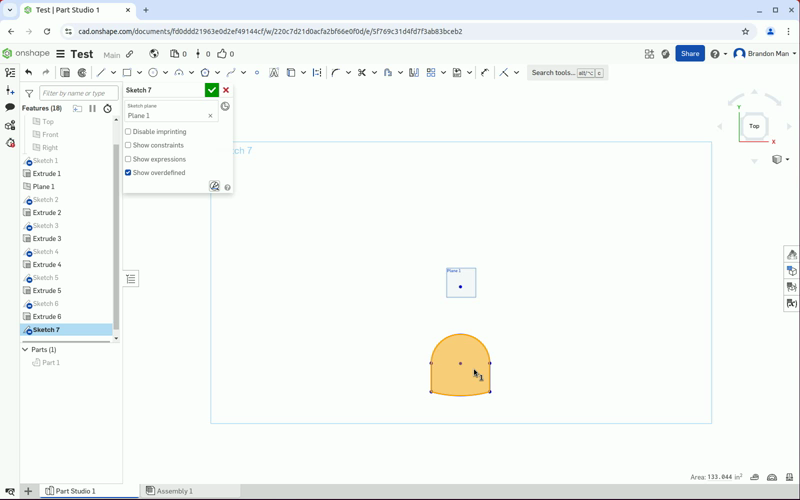
mouse_move(73, 352)
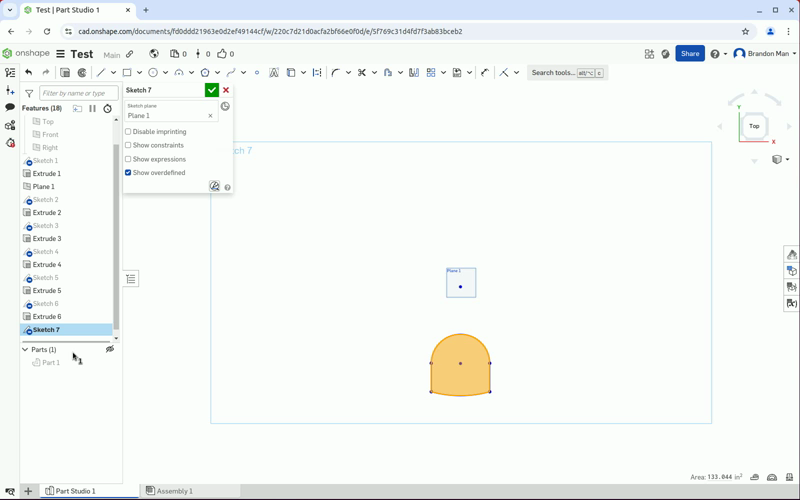
key(shift+y)
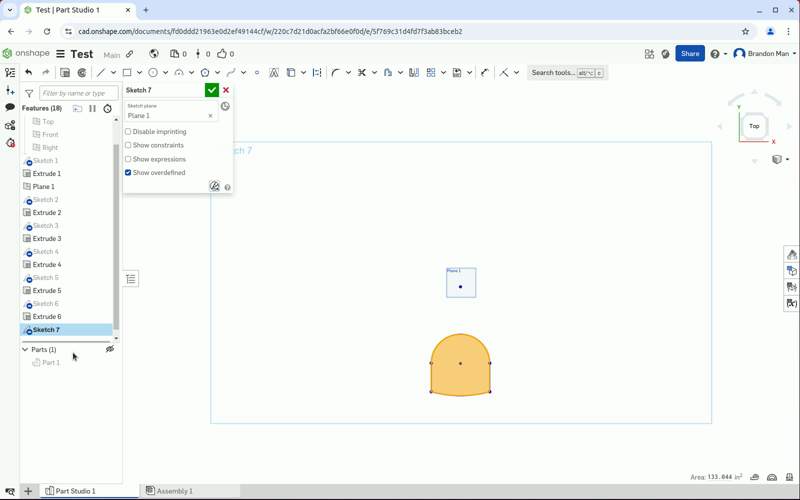
key(shift+e)
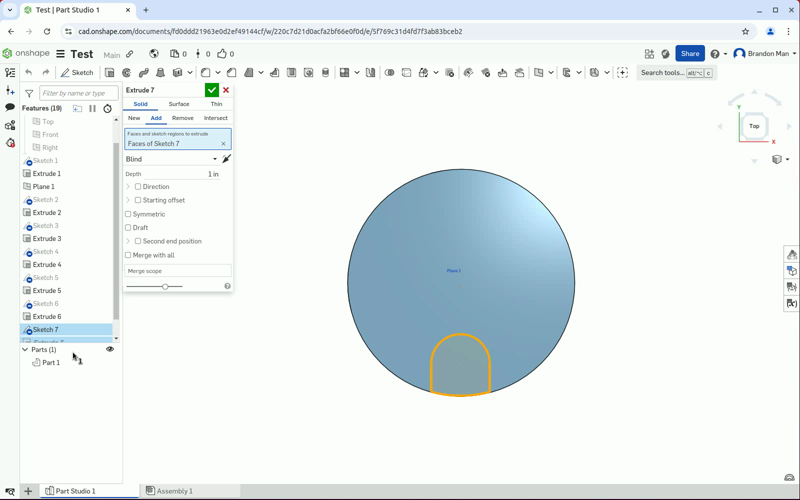
mouse_move(143, 106)
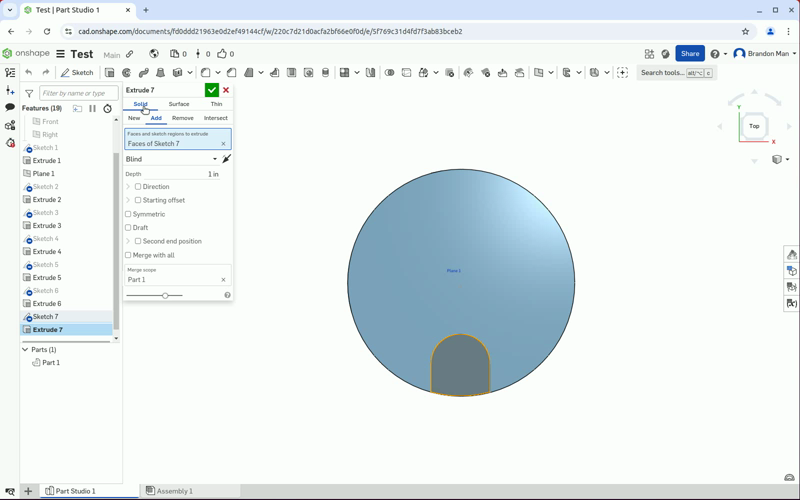
click(143, 106)
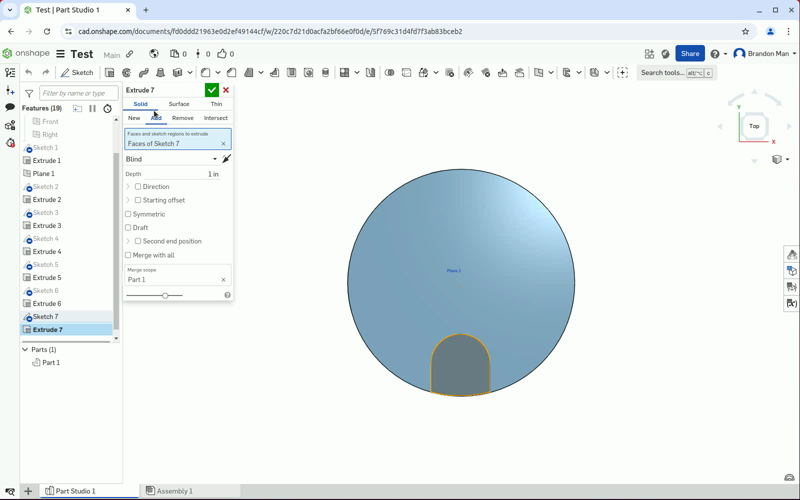
mouse_move(186, 120)
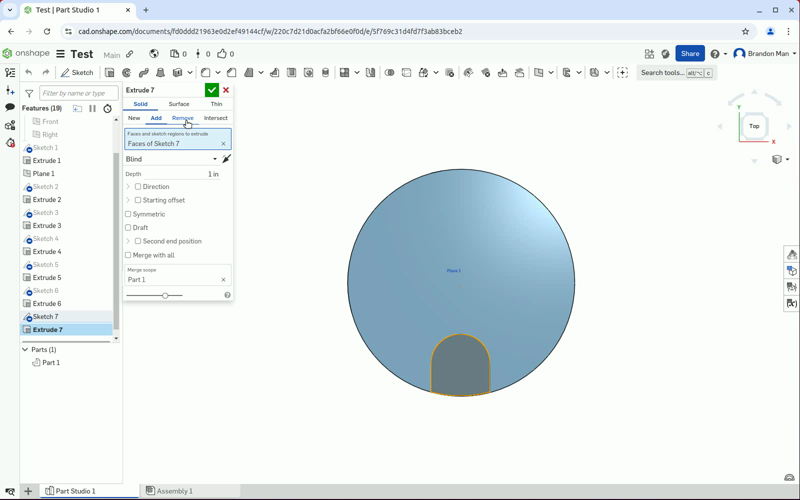
click(186, 120)
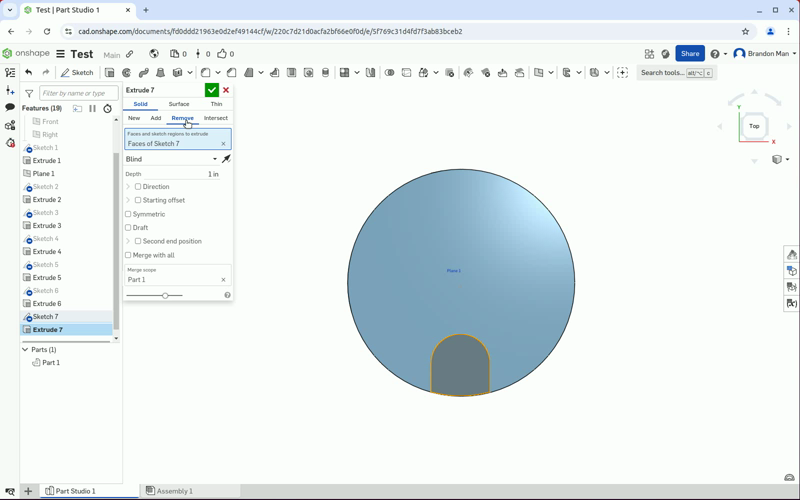
key(tab, 4)
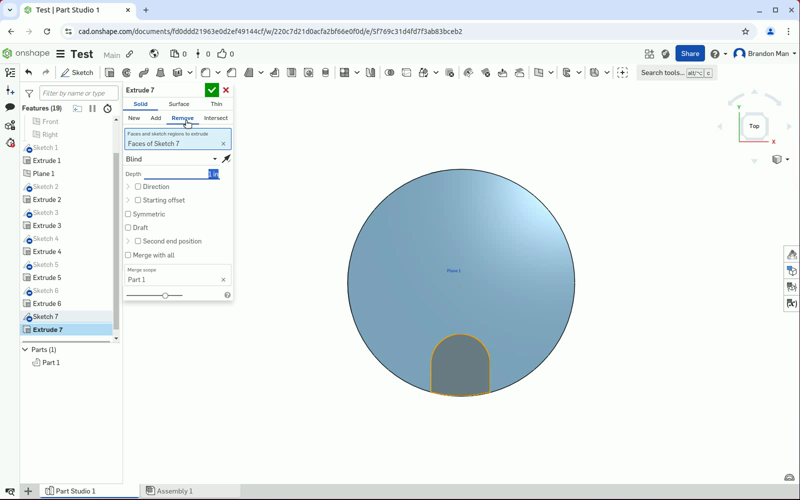
text(1.685)
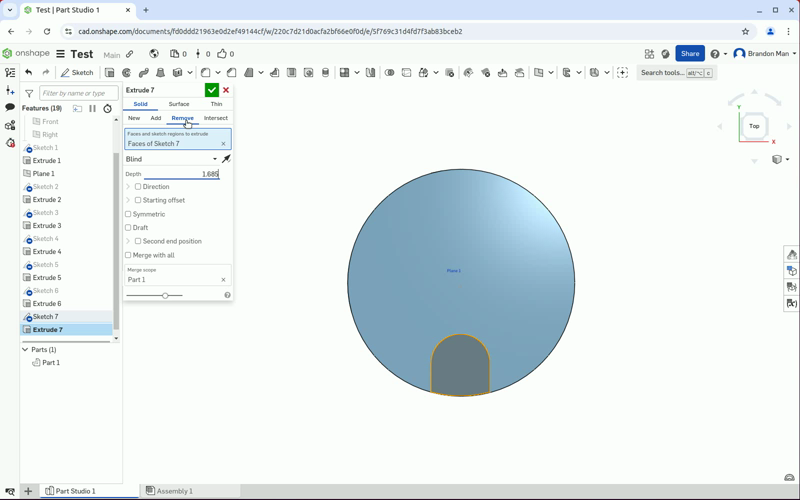
key(tab, 6)
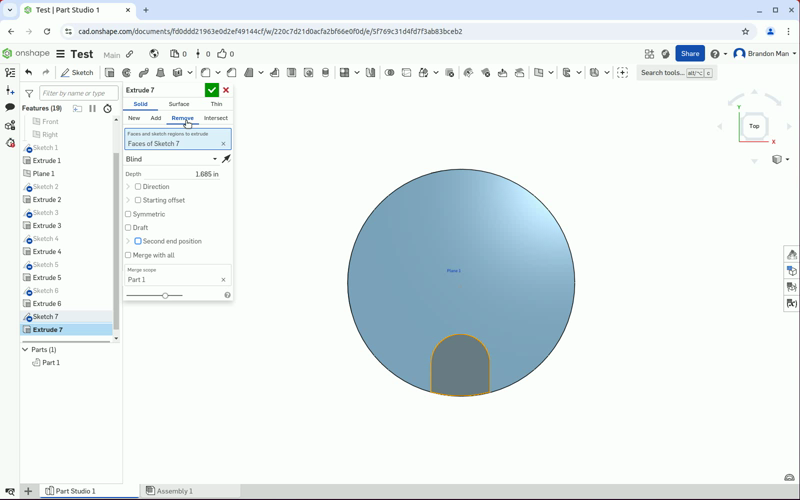
key(space)
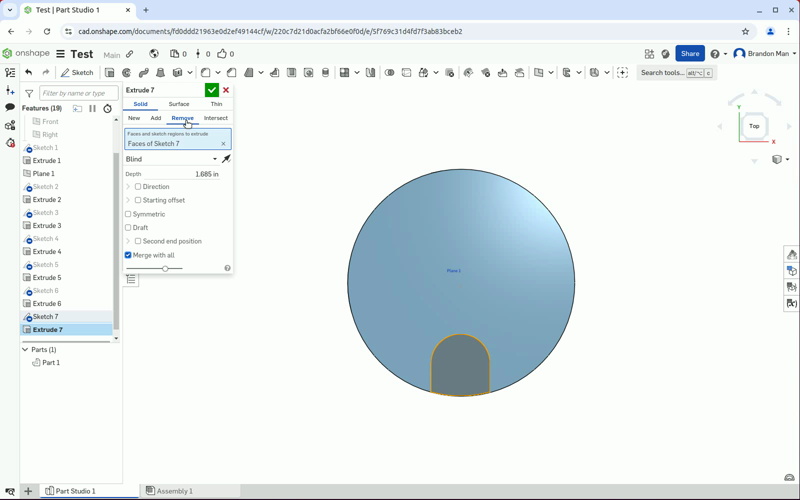
key(enter)
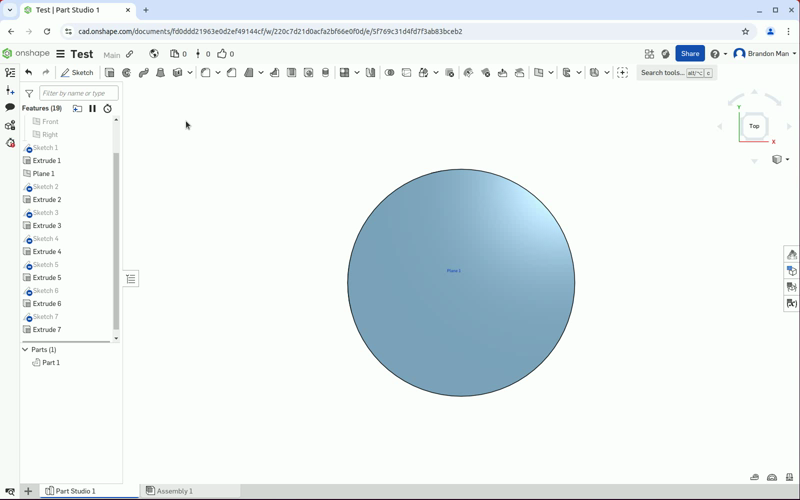
key(shift+h)
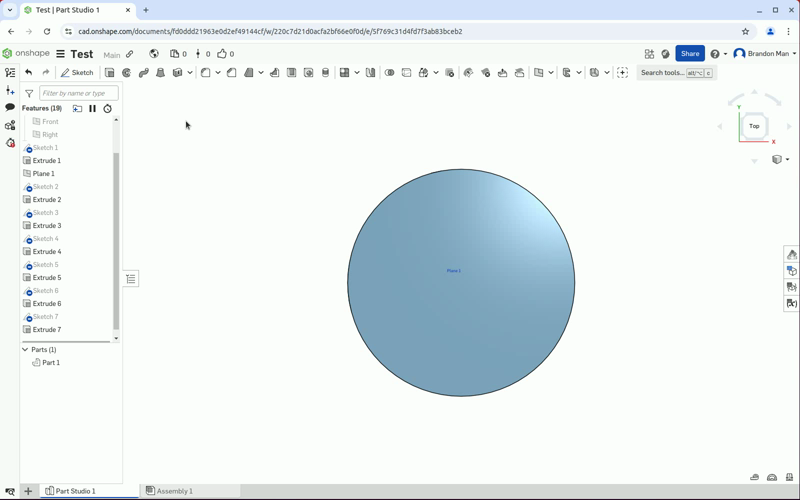
key(shift+h)
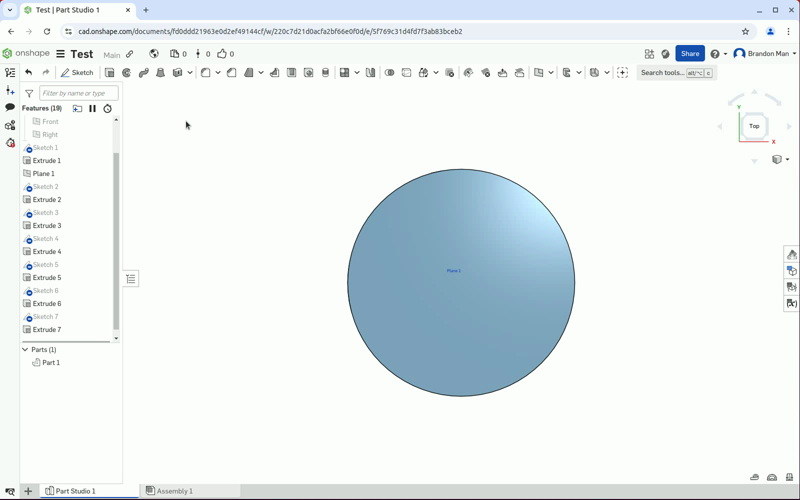
mouse_move(69, 150)
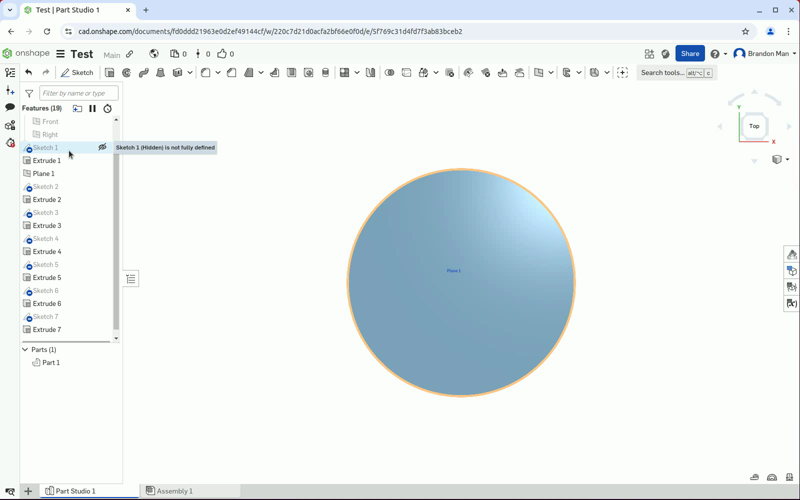
click(69, 150)
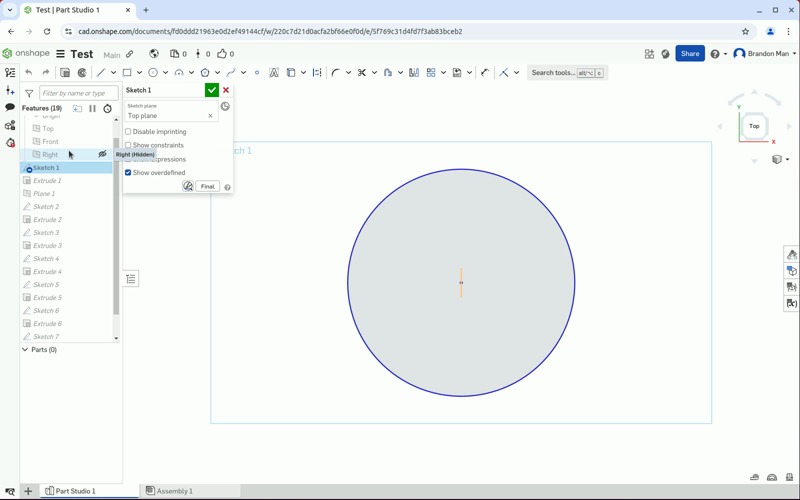
mouse_move(229, 92)
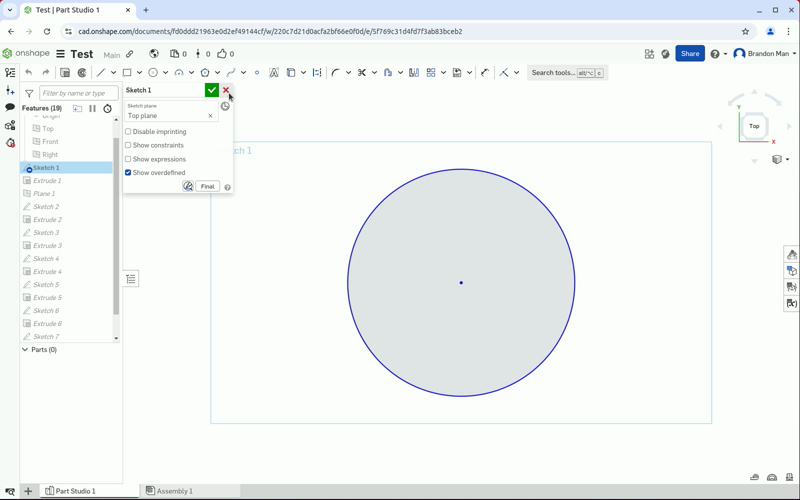
click(229, 92)
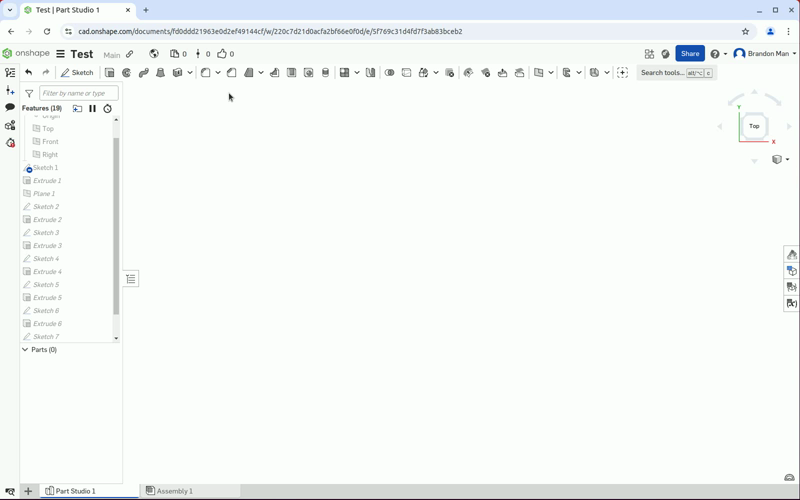
key(shift+s)
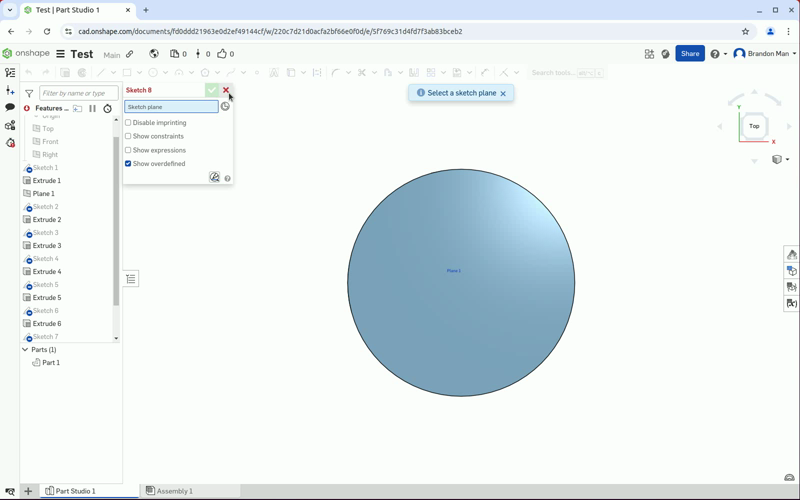
mouse_move(69, 163)
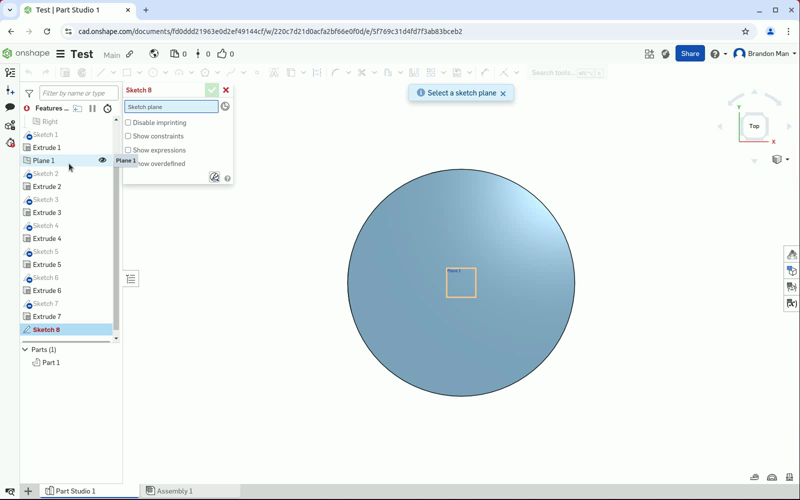
click(69, 163)
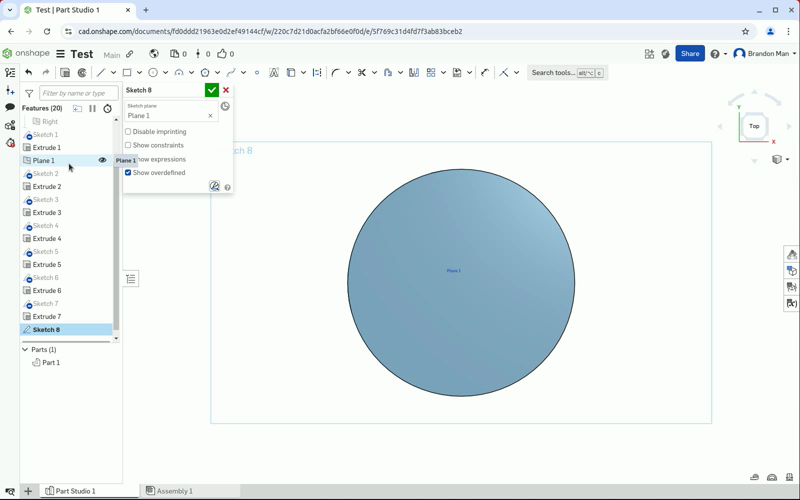
mouse_move(73, 352)
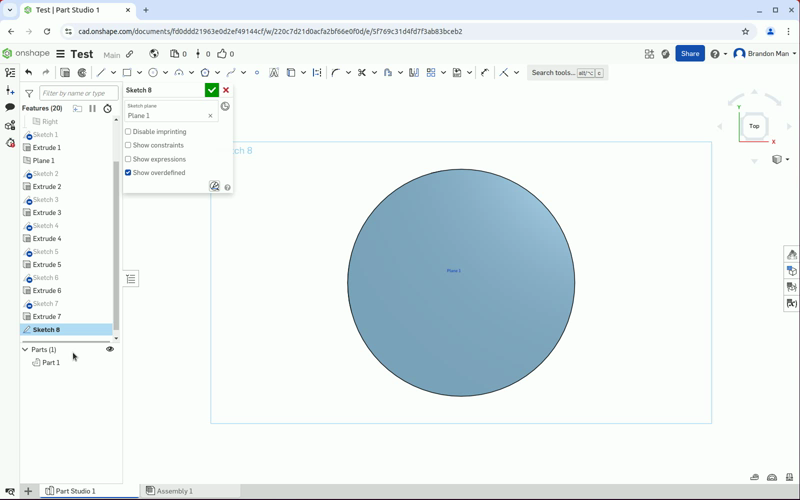
key(y)
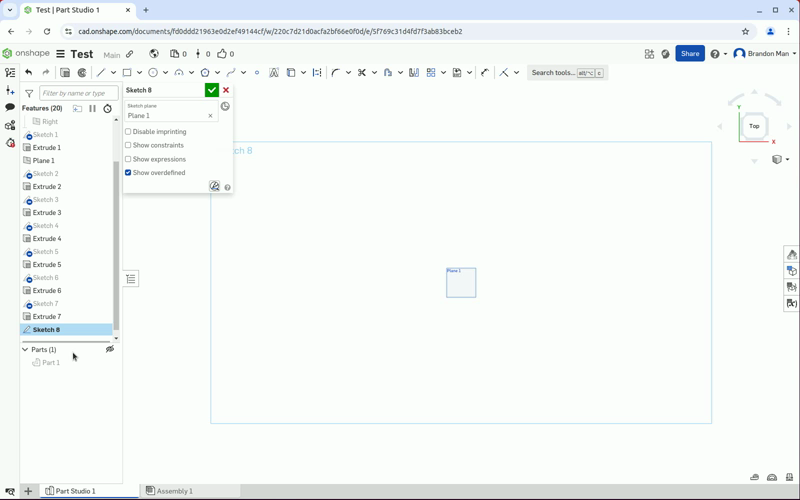
key(l)
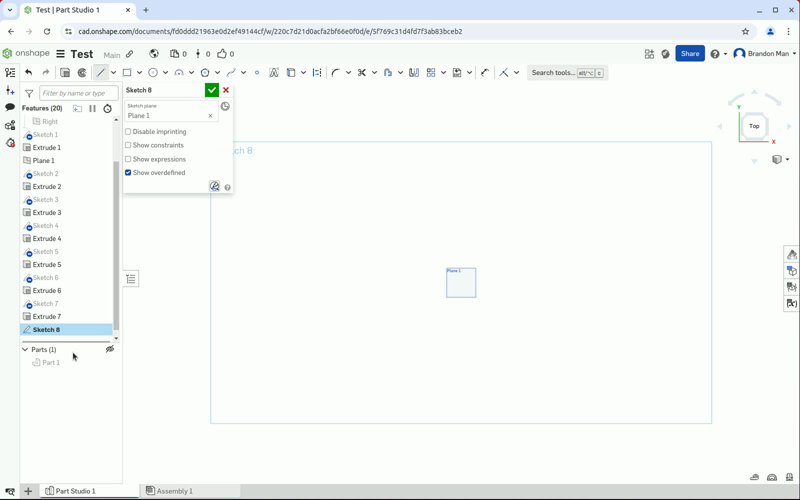
key_down(shift)
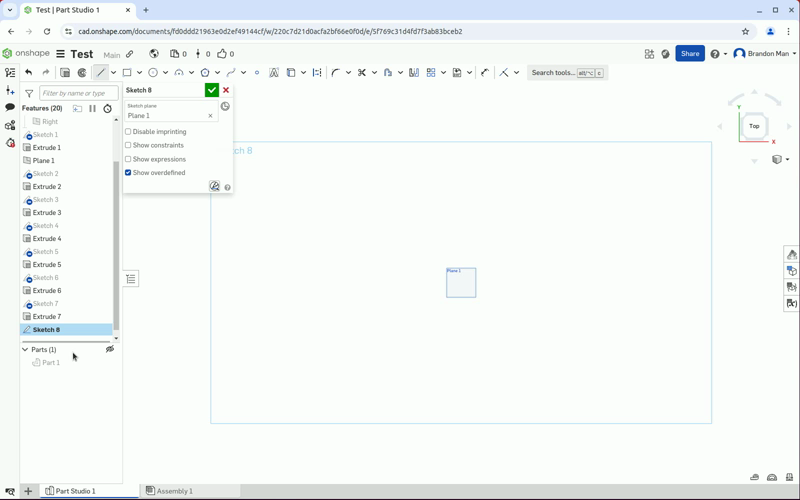
mouse_move(497, 360)
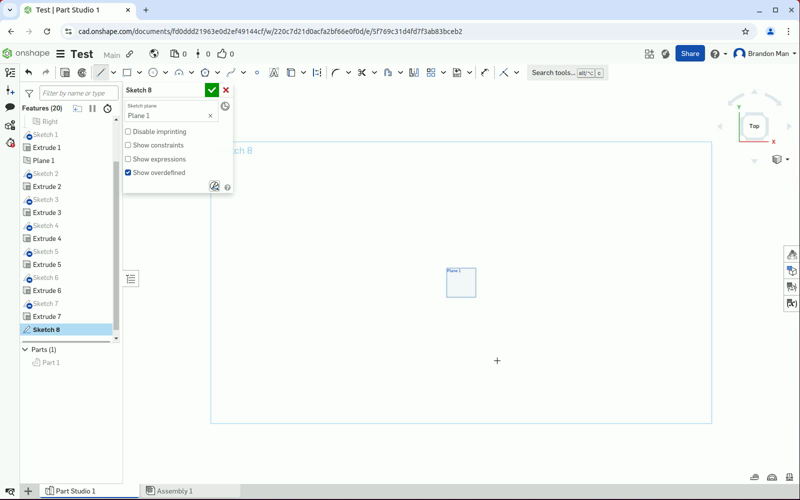
click(497, 360)
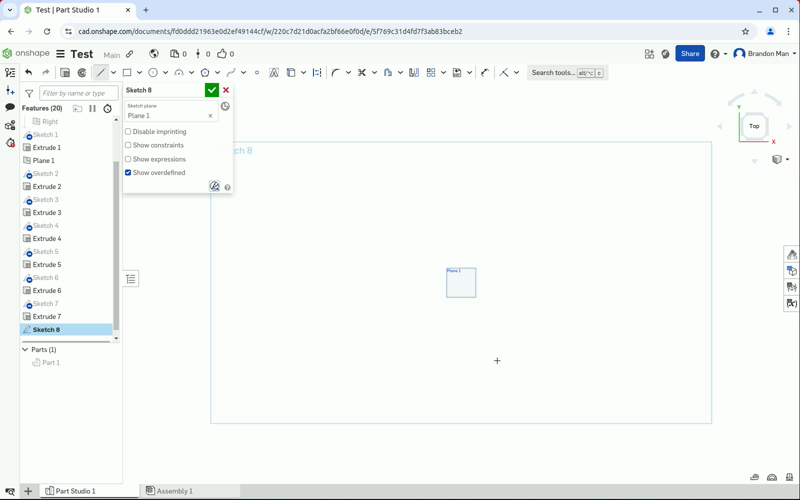
key_up(shift)
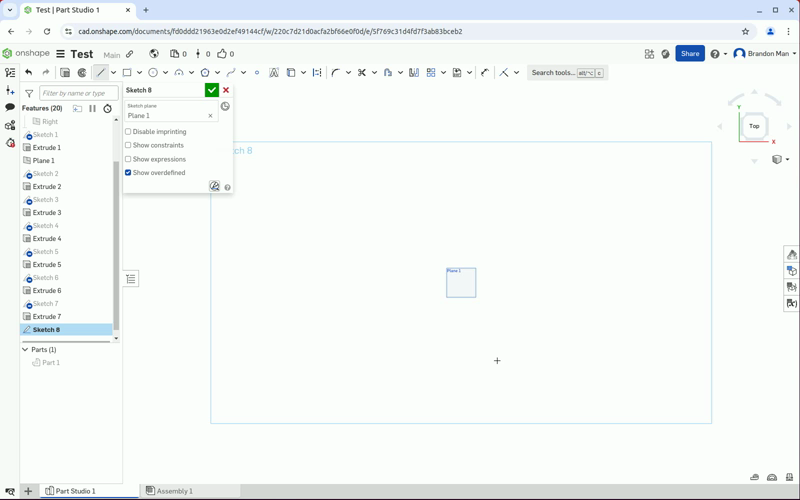
key_down(shift)
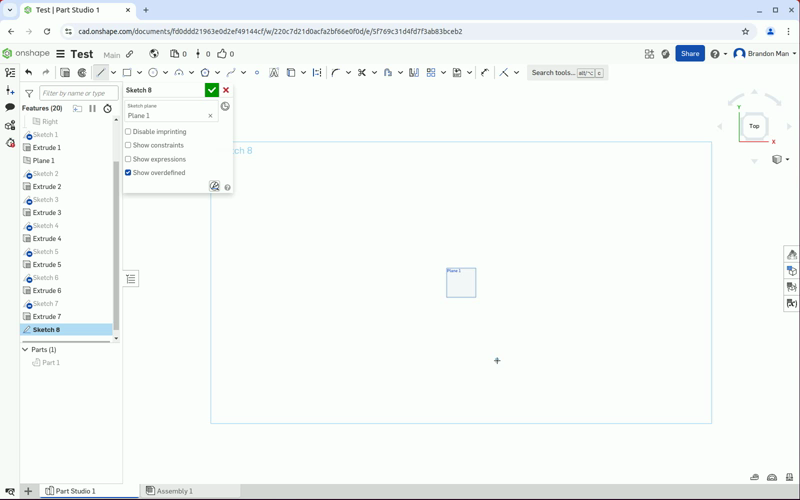
mouse_move(527, 360)
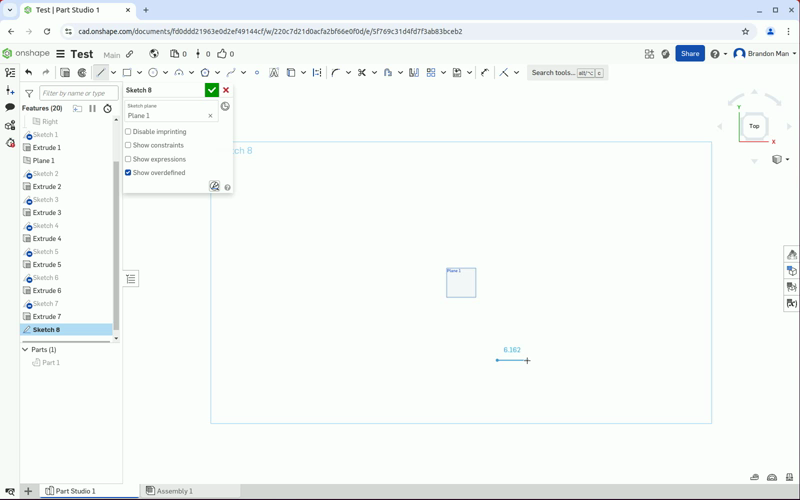
mouse_move(517, 380)
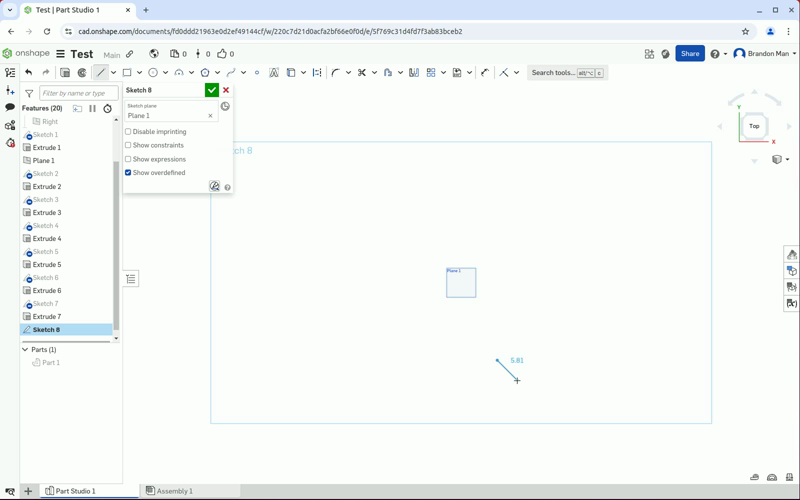
click(517, 380)
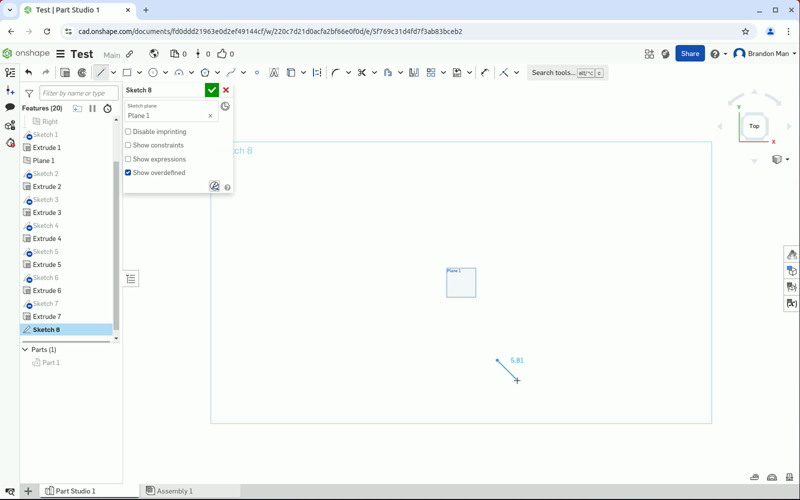
key_up(shift)
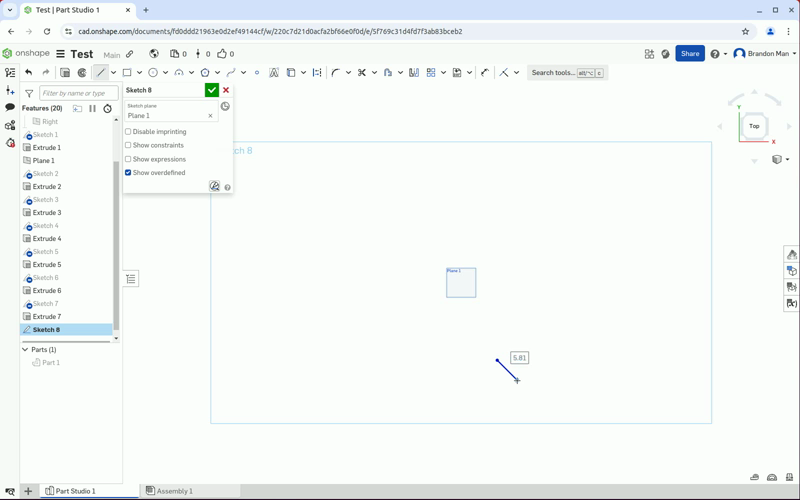
key(esc)
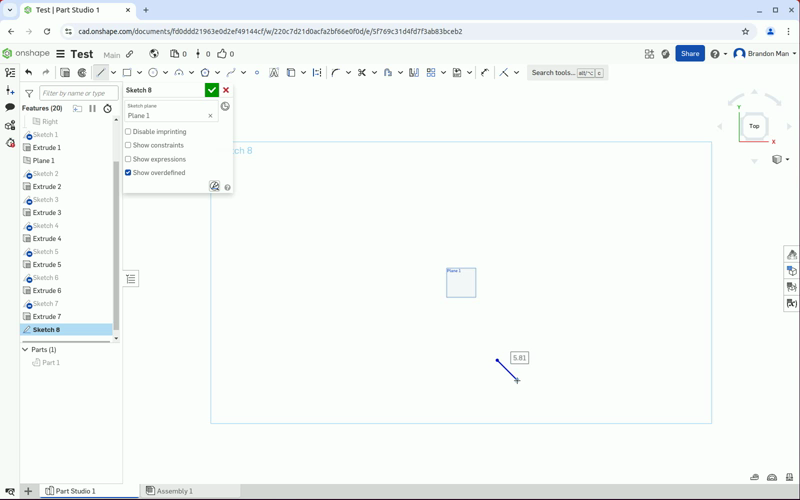
key(a)
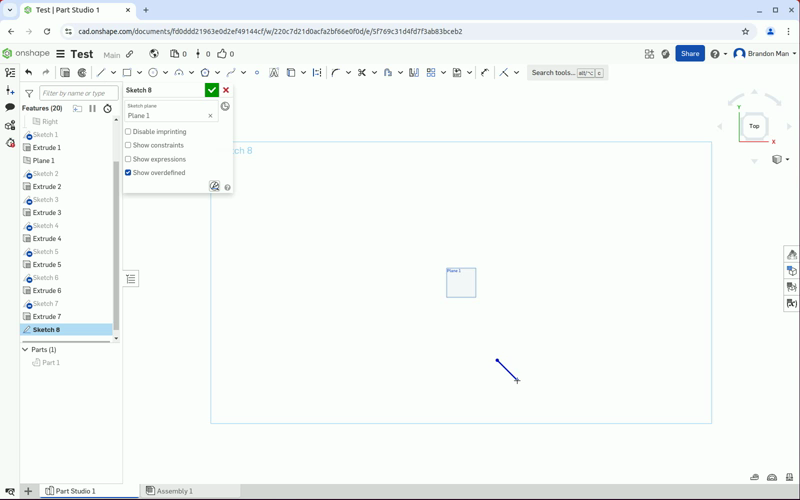
mouse_move(517, 380)
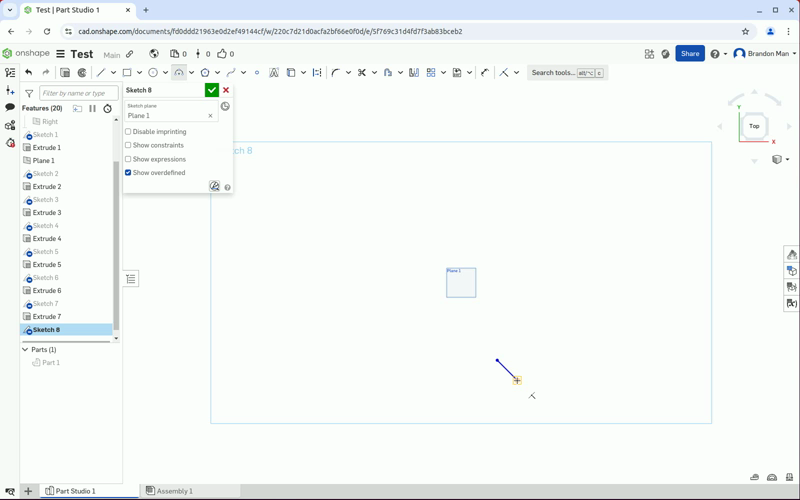
click(517, 380)
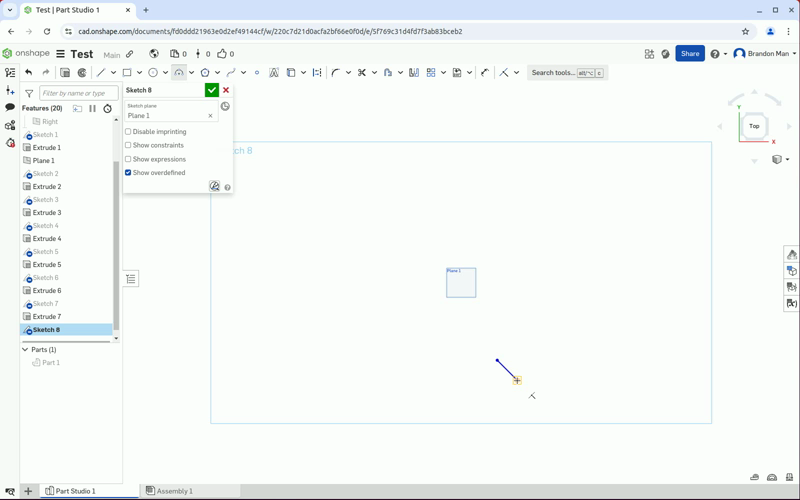
key_down(shift)
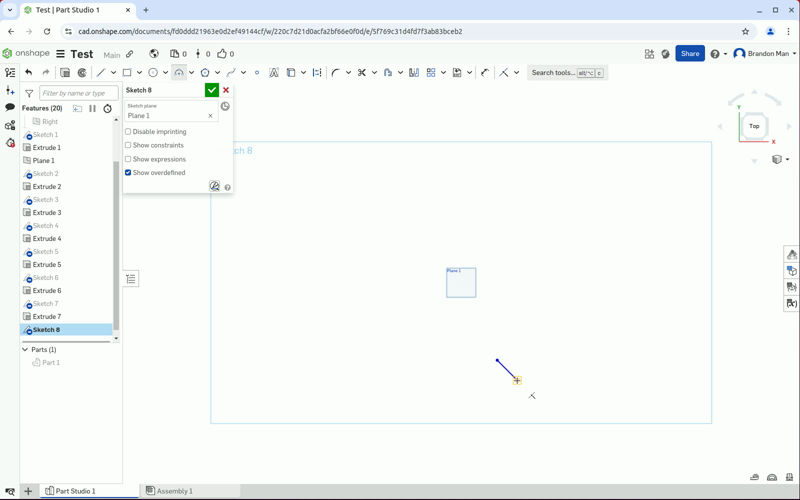
mouse_move(558, 339)
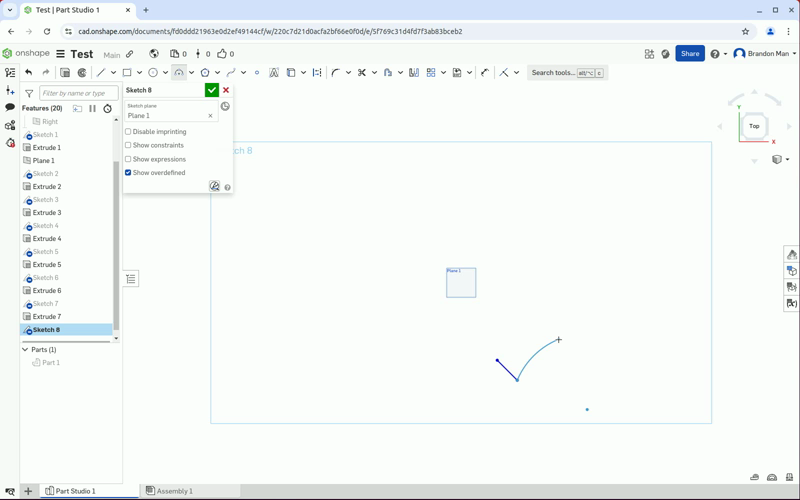
click(558, 339)
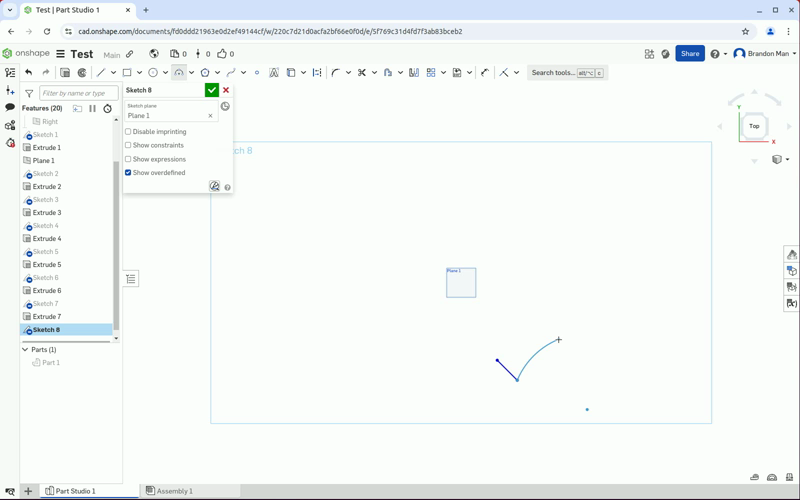
mouse_move(540, 362)
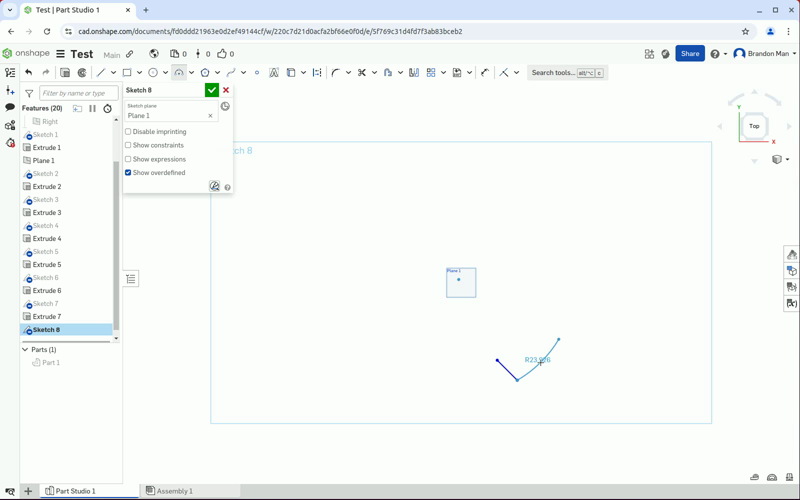
click(540, 362)
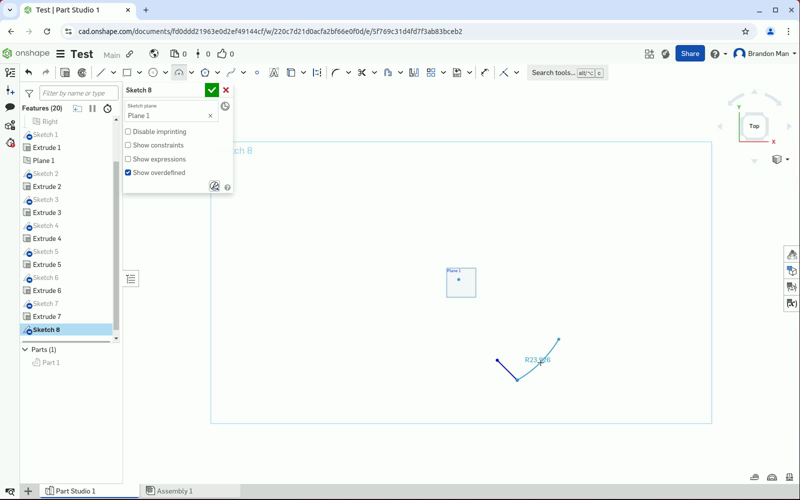
key_up(shift)
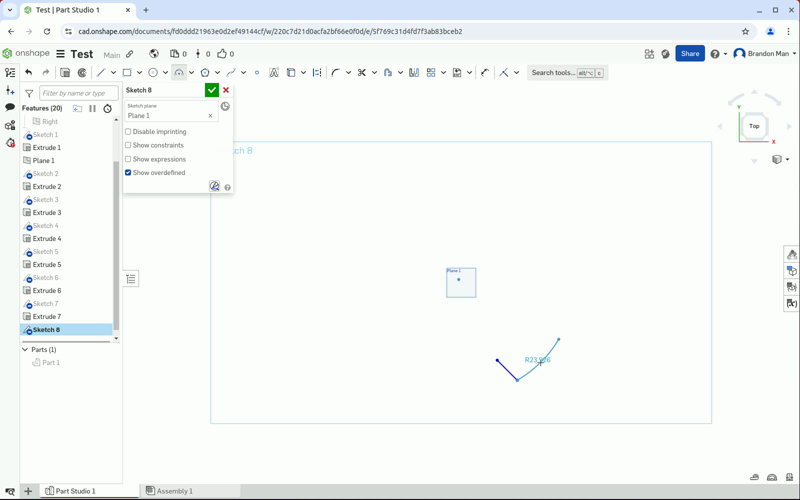
key(esc)
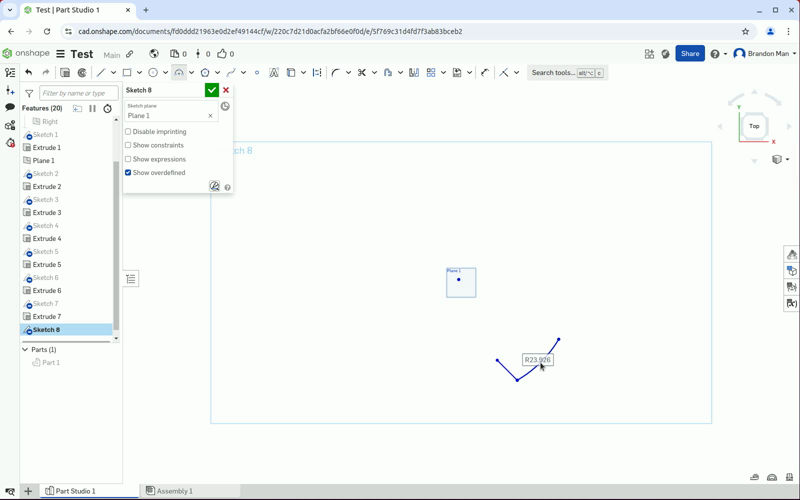
key(l)
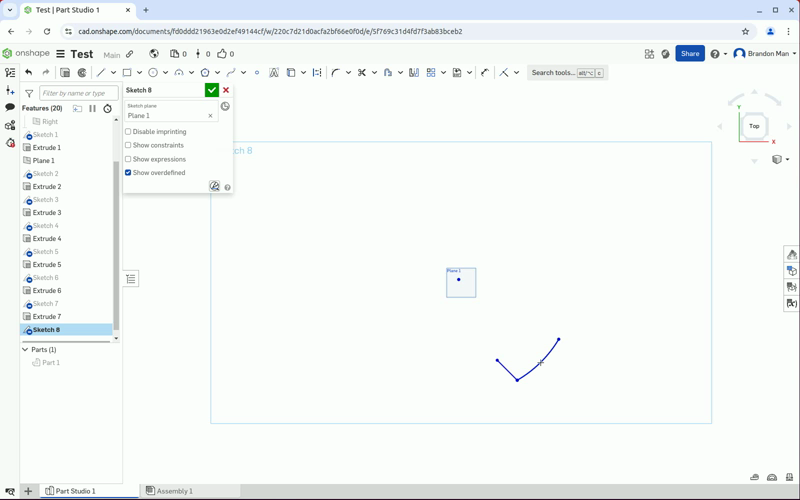
mouse_move(558, 339)
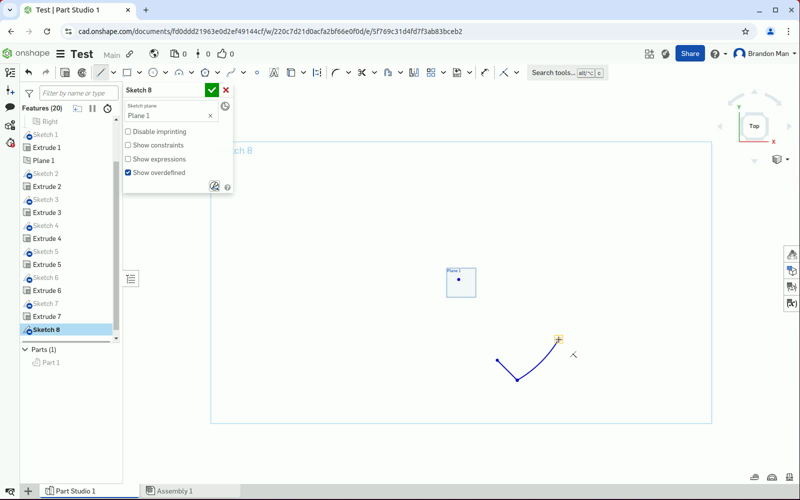
click(558, 339)
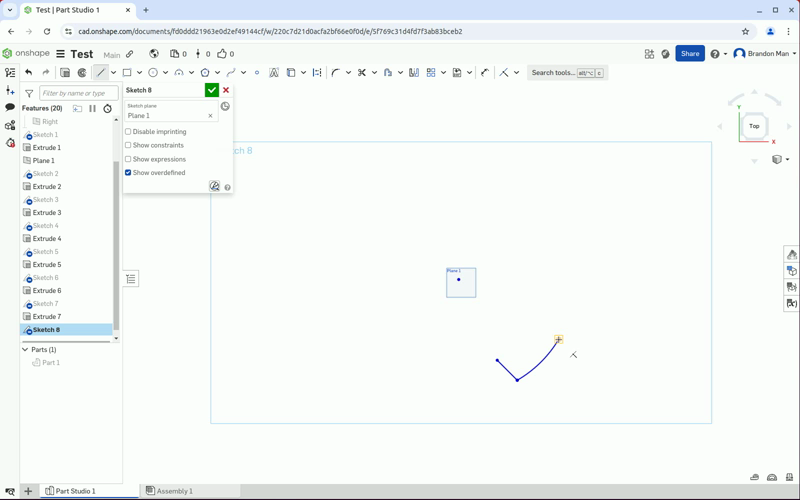
key_down(shift)
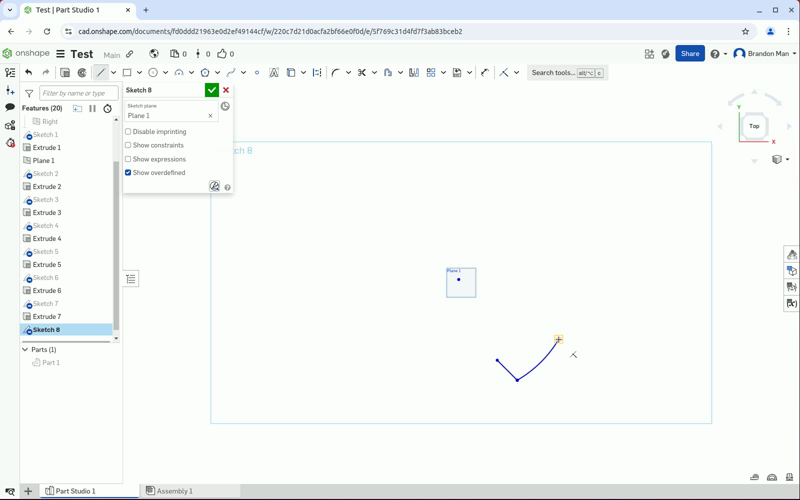
mouse_move(588, 339)
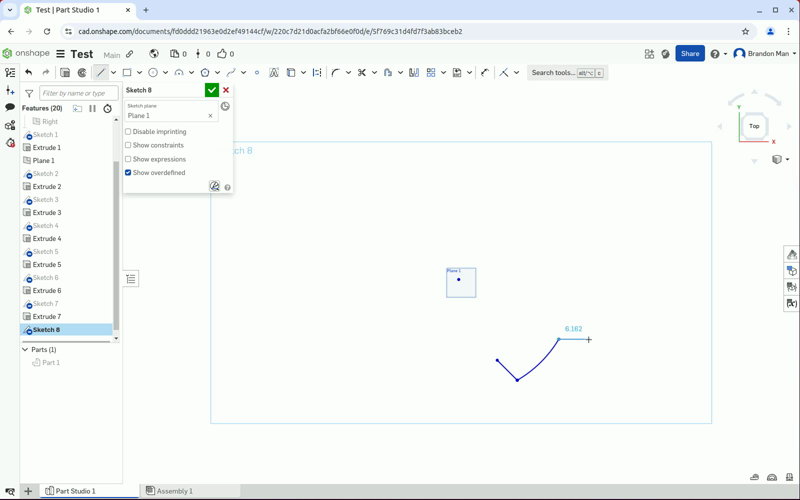
mouse_move(538, 318)
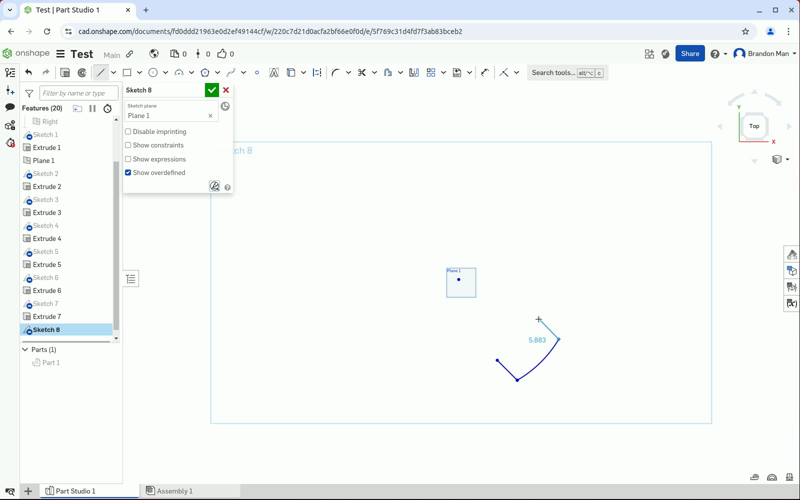
click(538, 318)
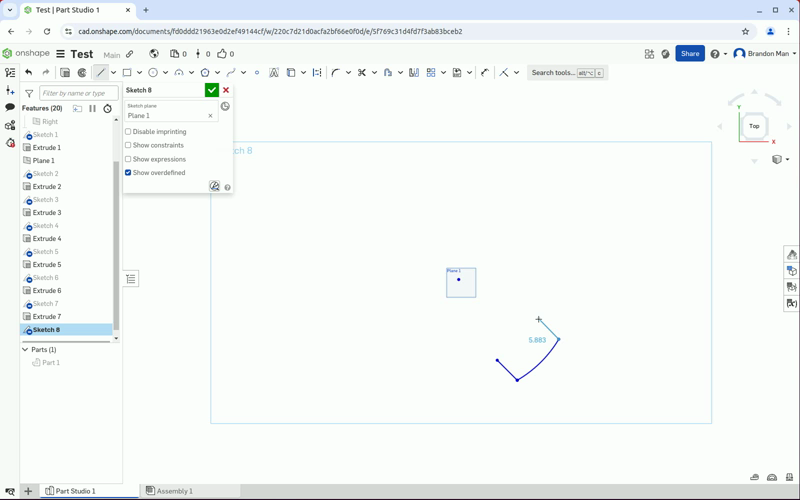
key_up(shift)
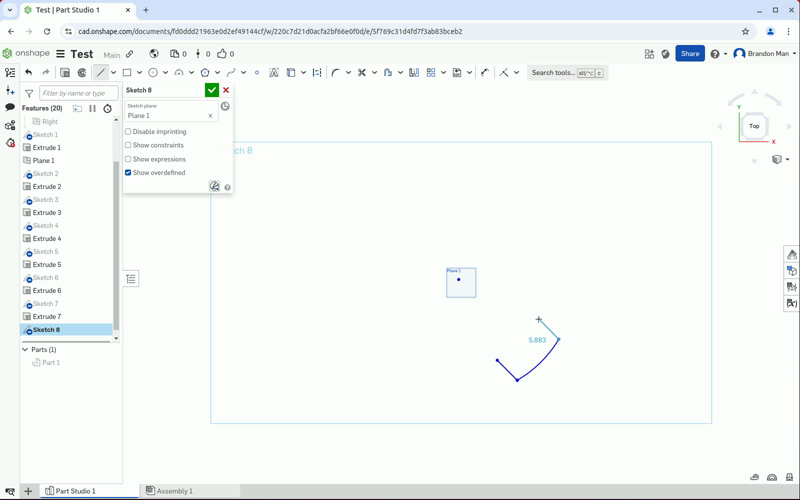
key(esc)
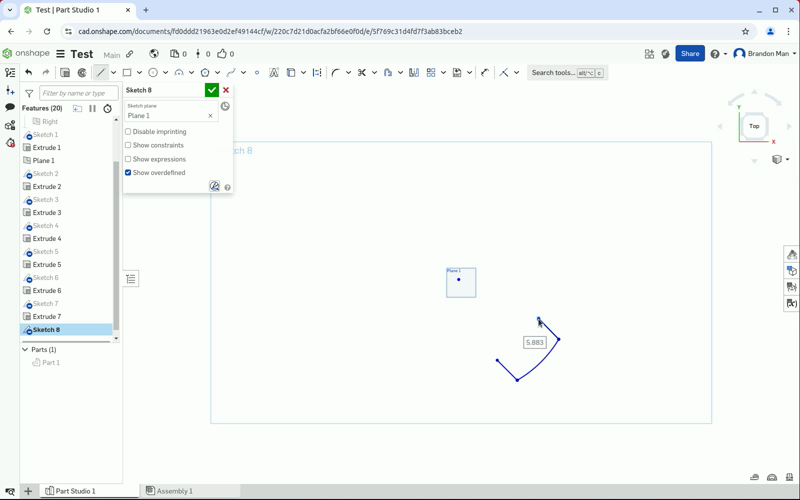
key(a)
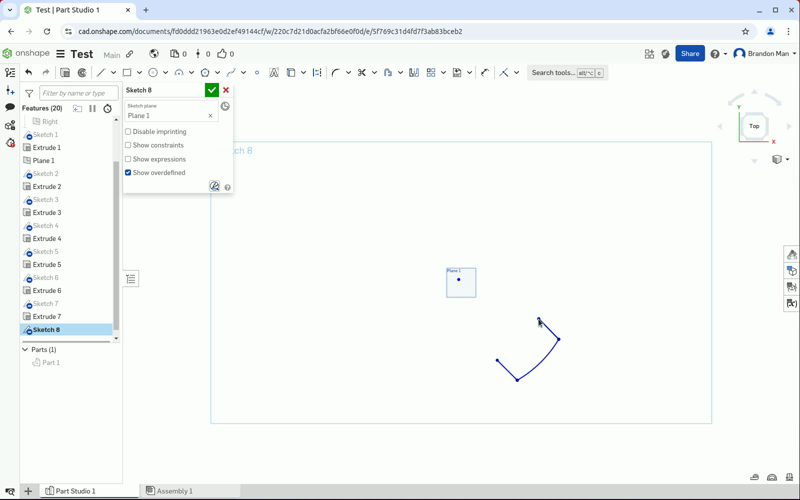
mouse_move(538, 318)
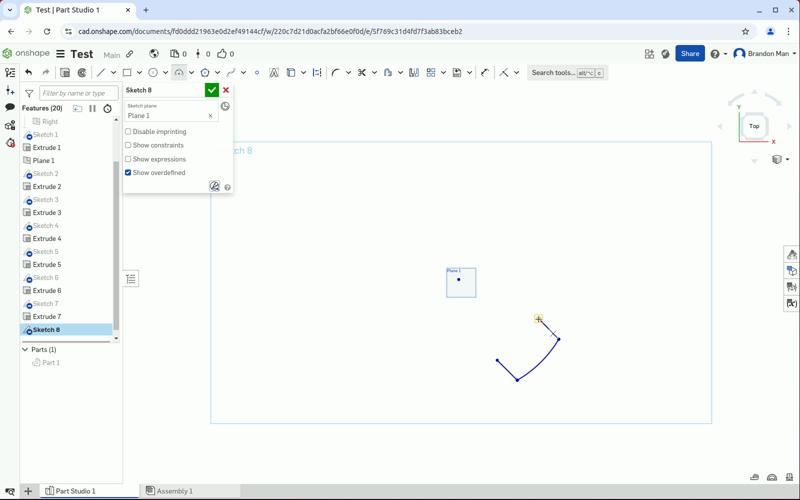
click(538, 318)
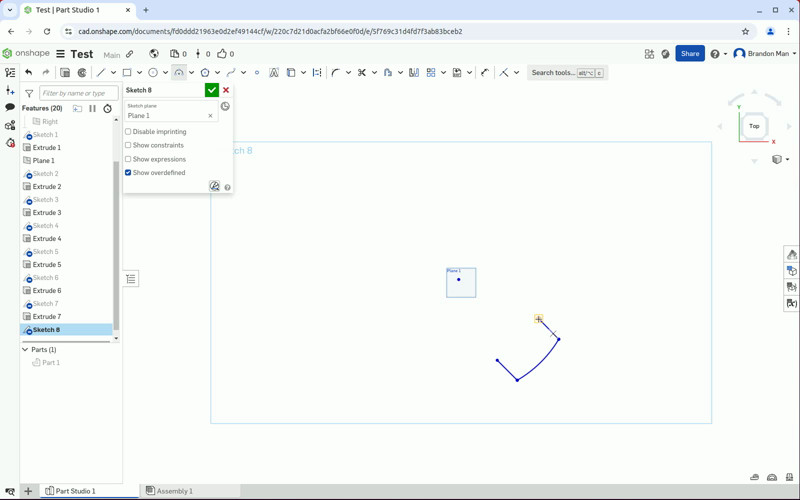
mouse_move(497, 360)
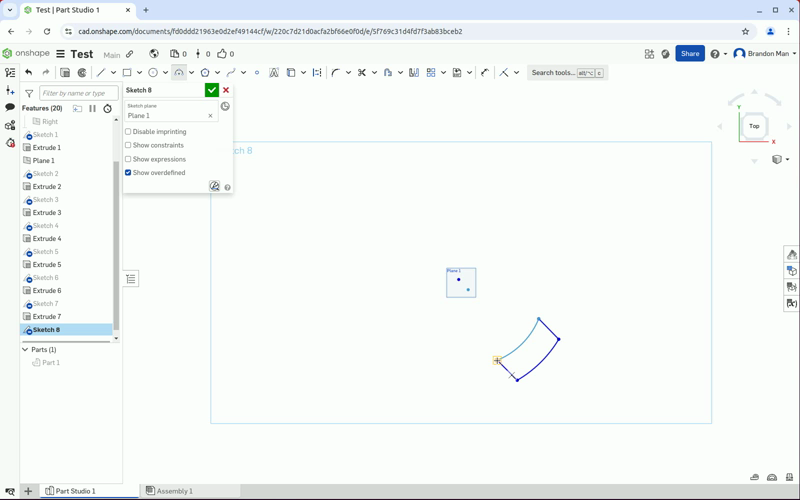
click(497, 360)
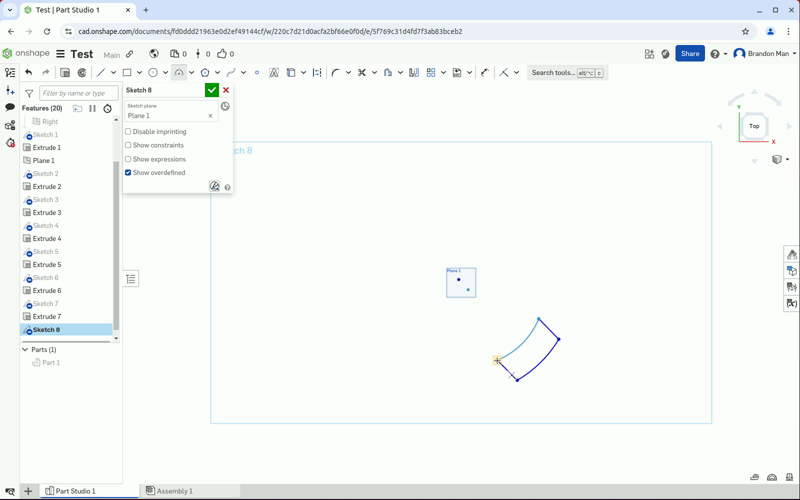
key_down(shift)
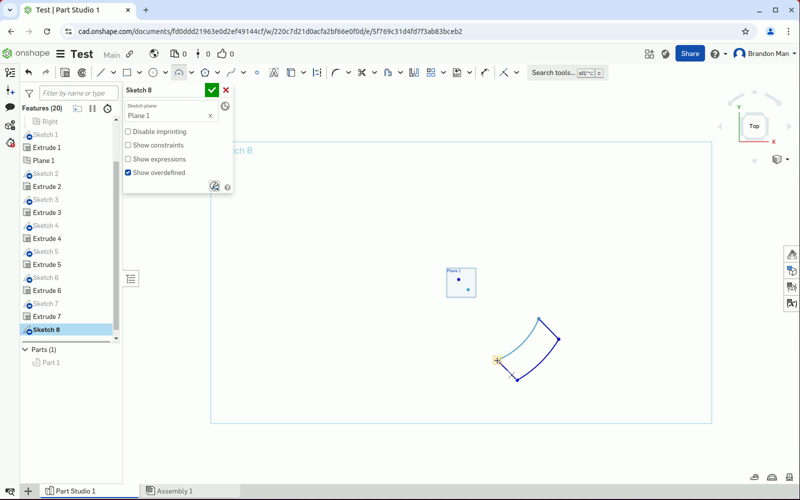
mouse_move(496, 318)
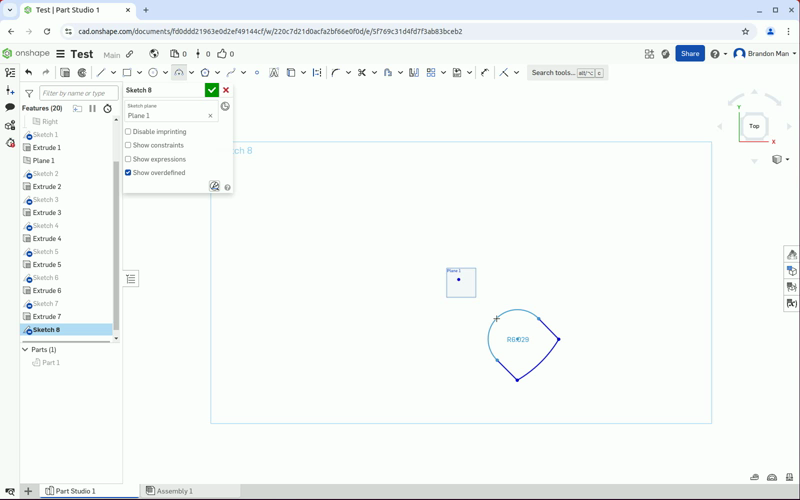
click(496, 318)
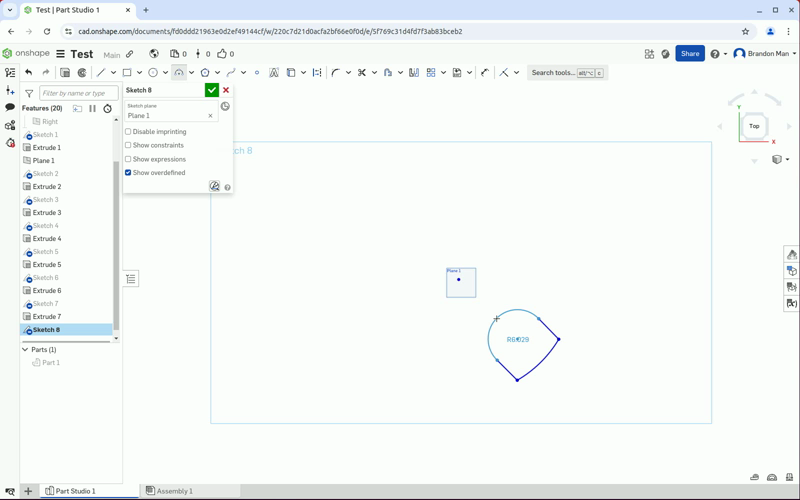
key_up(shift)
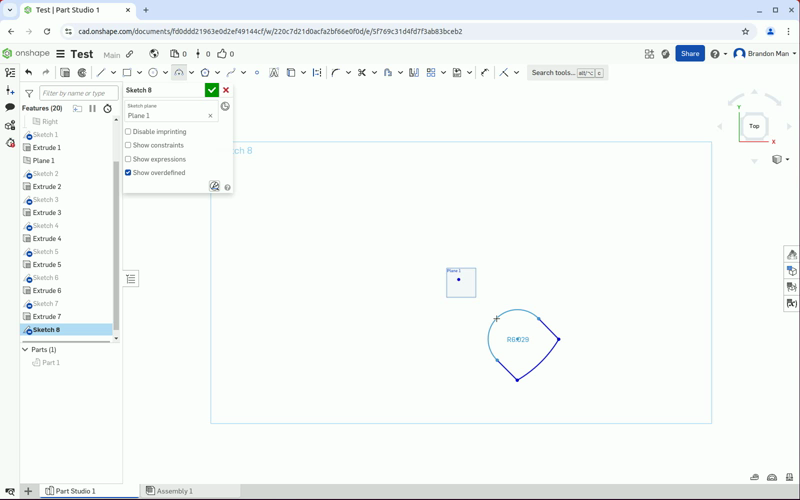
key(esc)
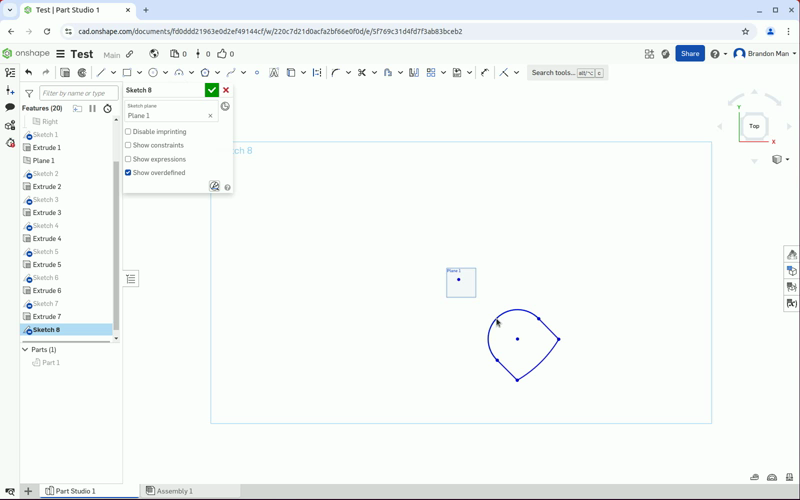
mouse_move(505, 340)
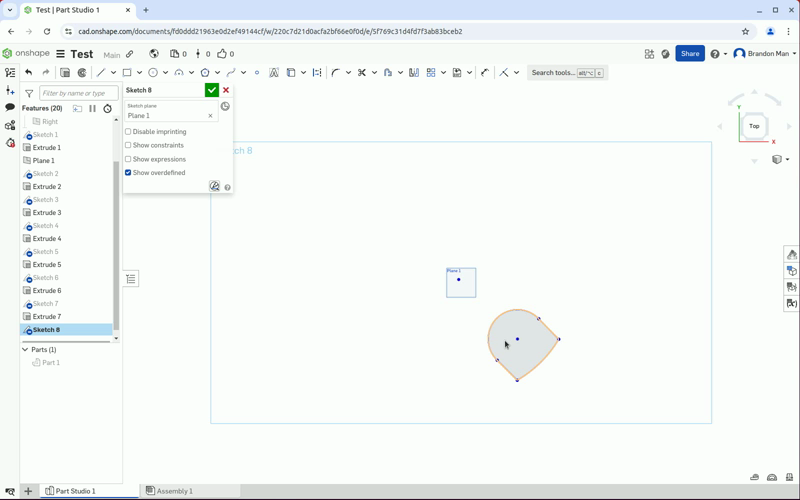
click(505, 340)
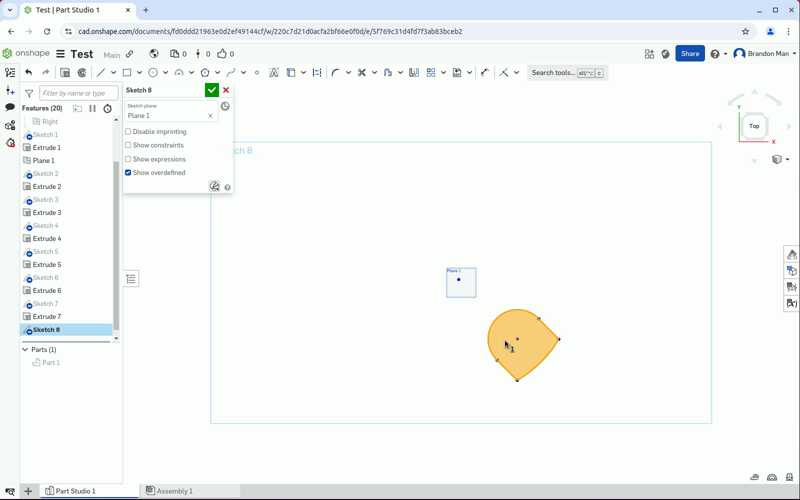
mouse_move(73, 352)
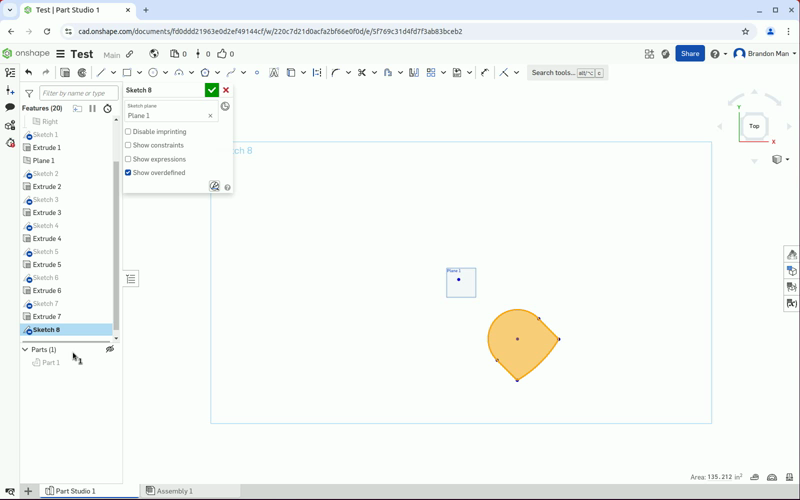
key(shift+y)
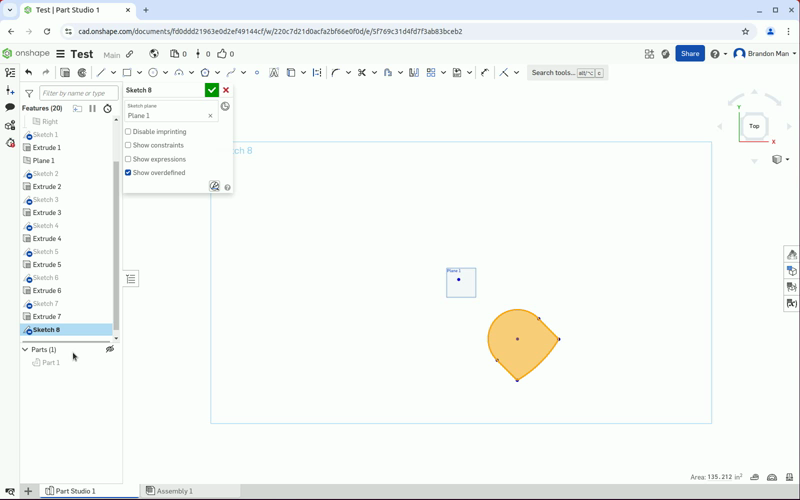
key(shift+e)
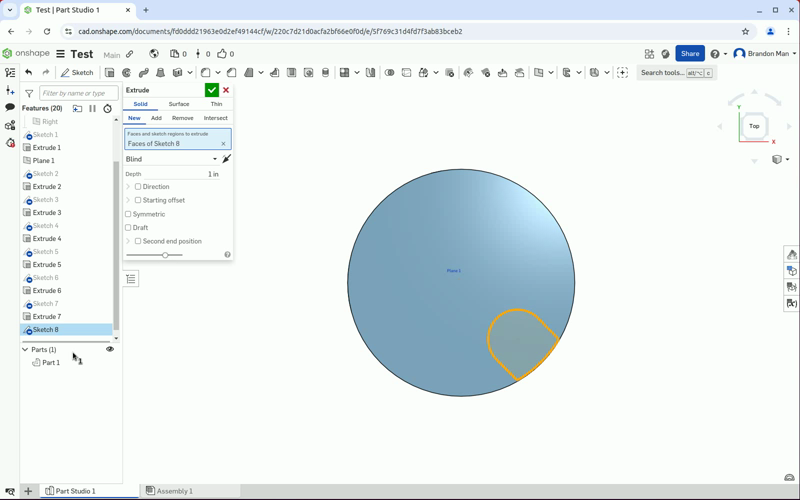
mouse_move(143, 106)
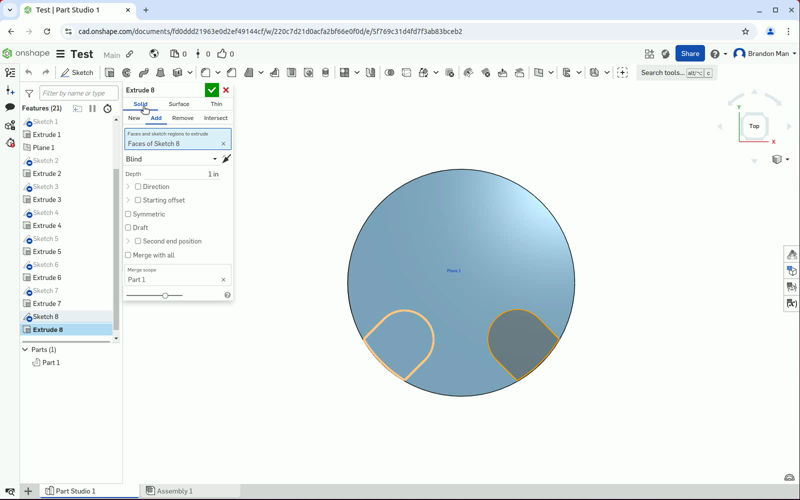
click(143, 106)
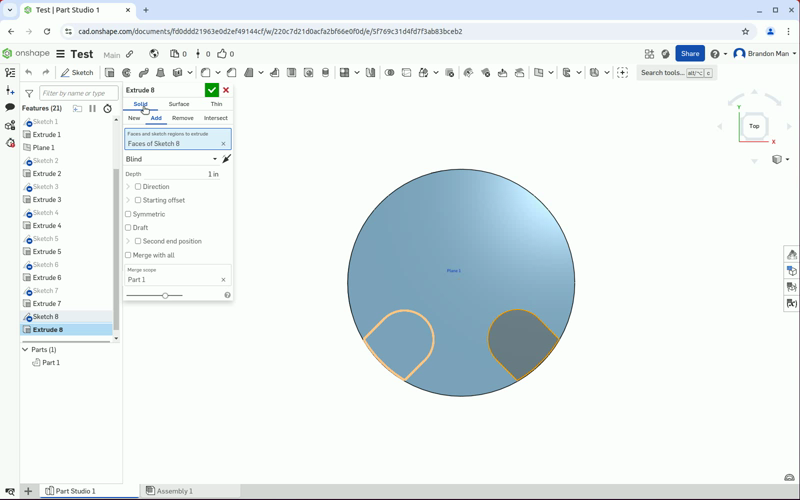
mouse_move(186, 120)
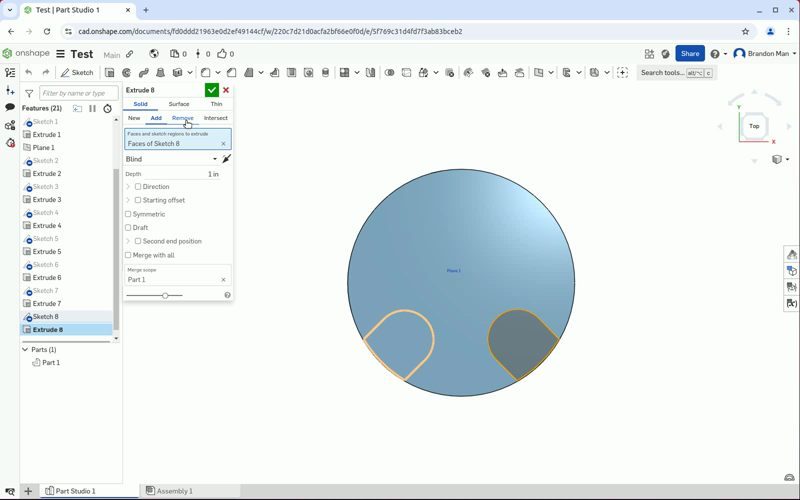
click(186, 120)
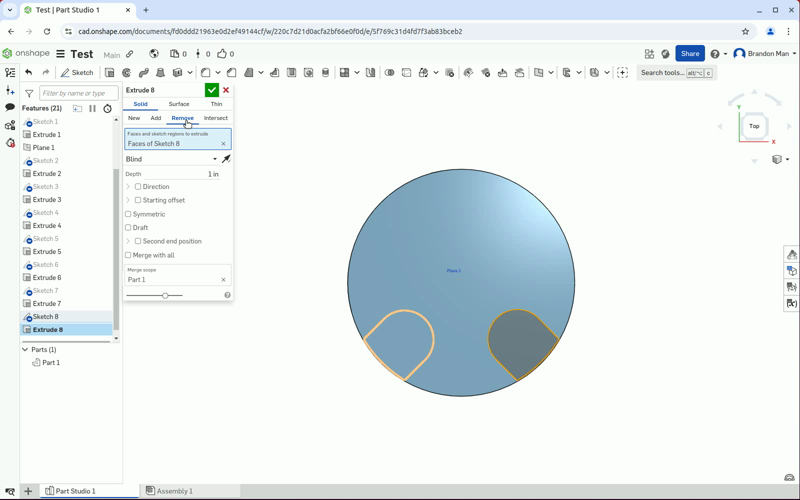
key(tab, 4)
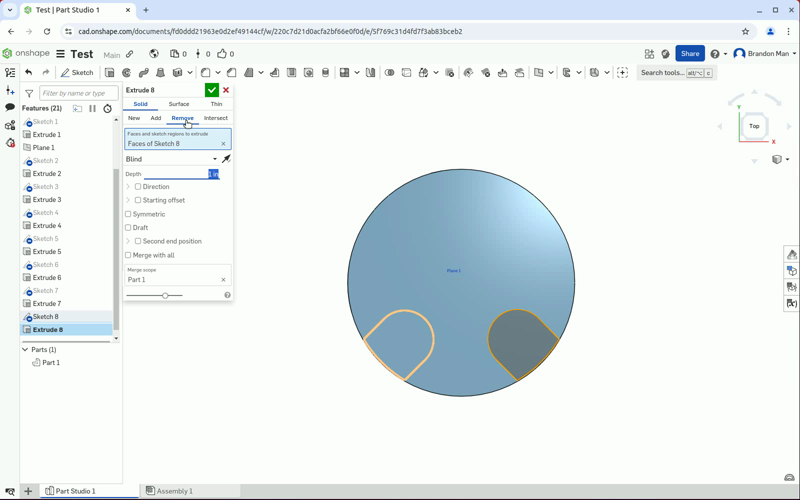
text(1.685)
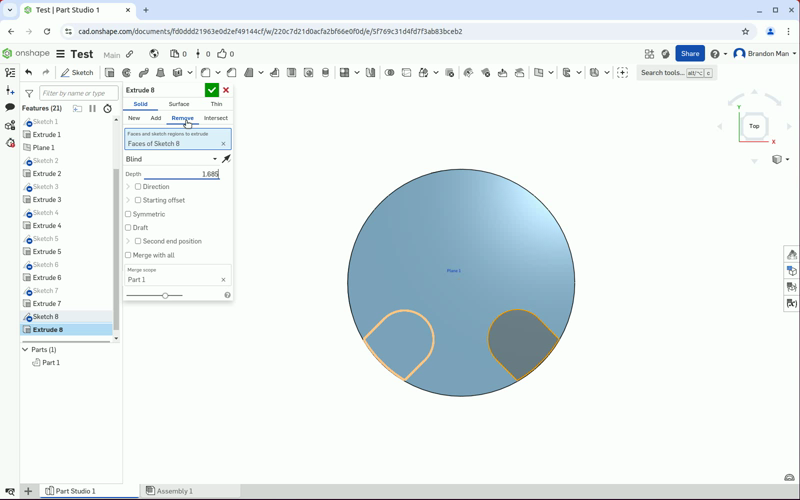
key(tab, 6)
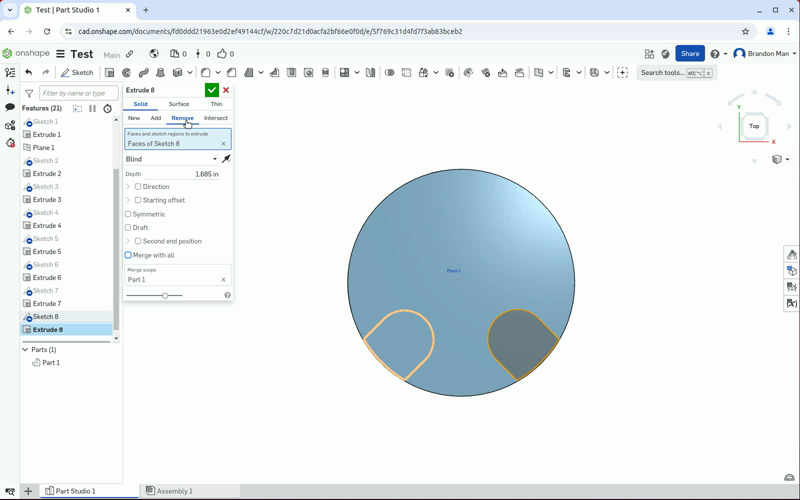
key(space)
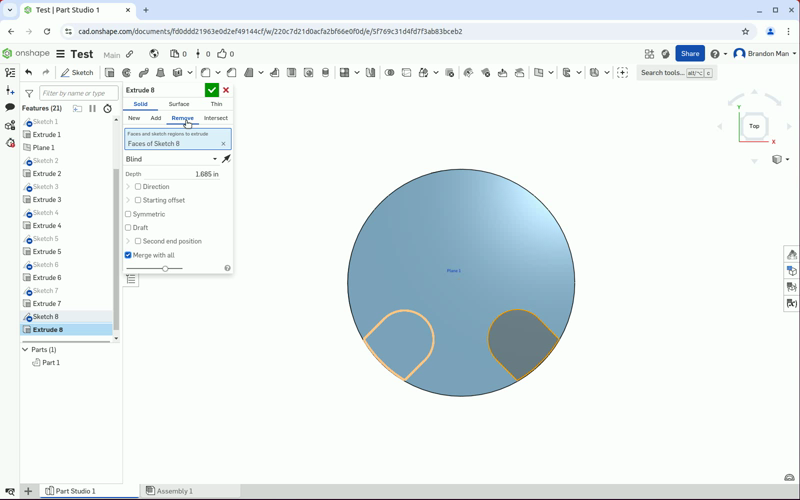
key(enter)
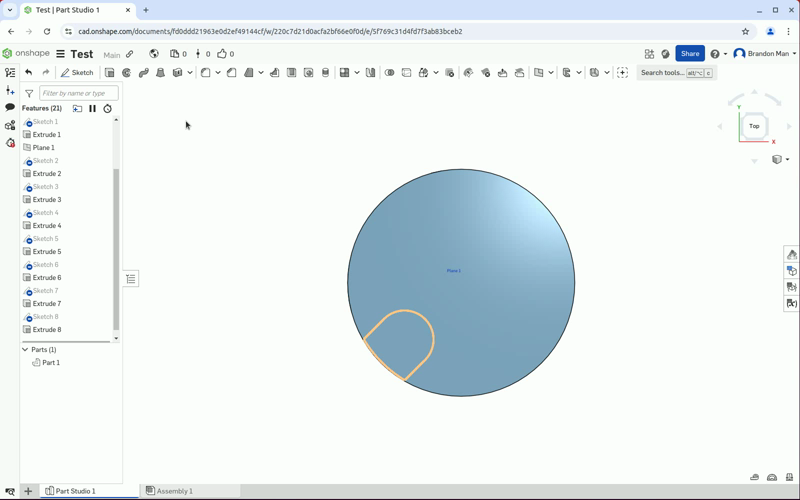
key(shift+h)
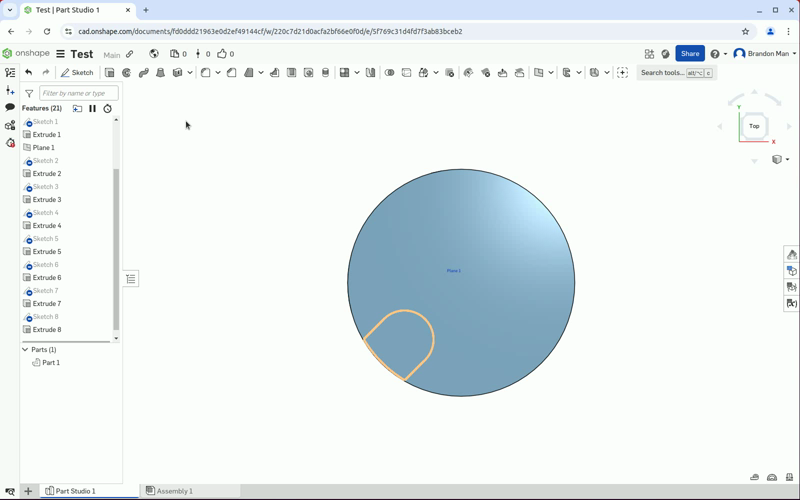
key(shift+h)
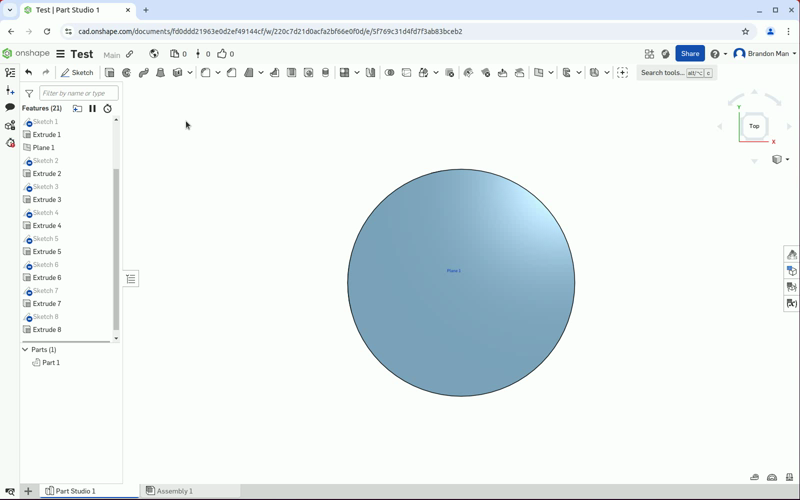
mouse_move(69, 124)
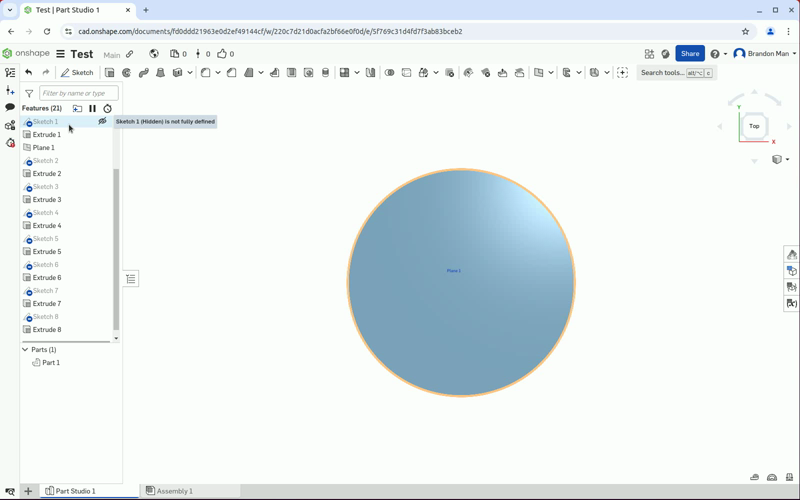
click(69, 124)
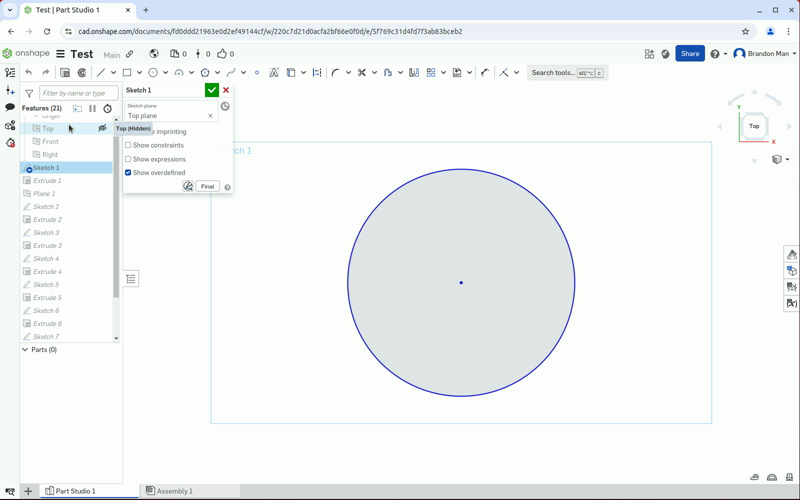
mouse_move(229, 92)
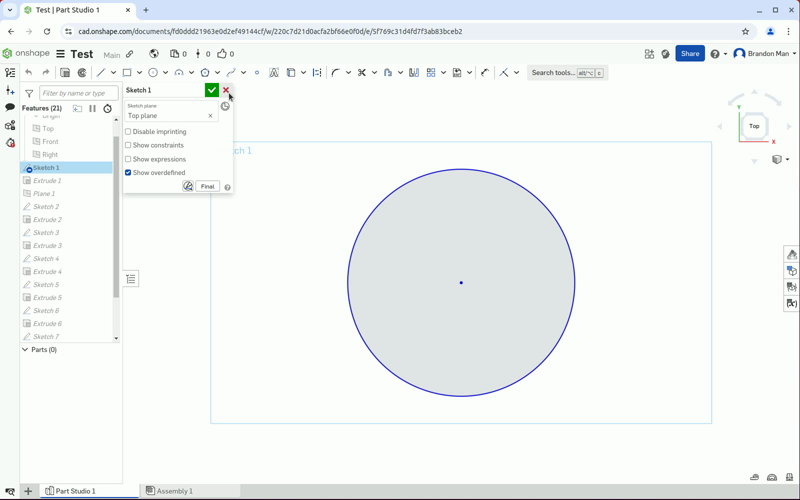
click(229, 92)
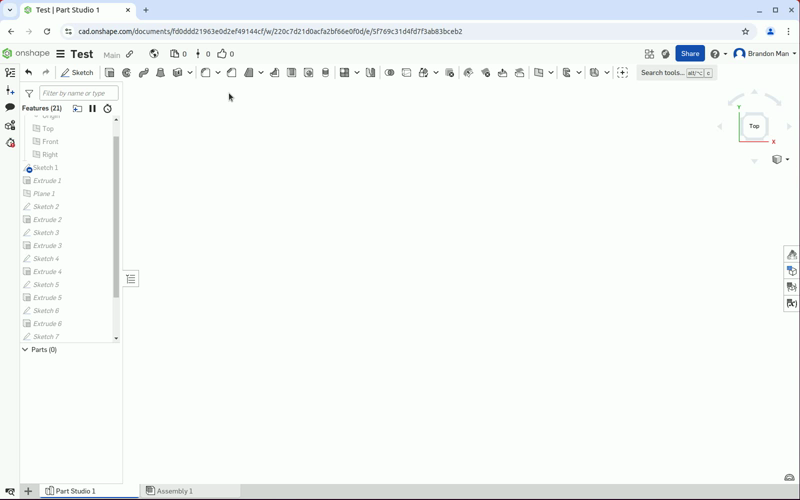
key(shift+s)
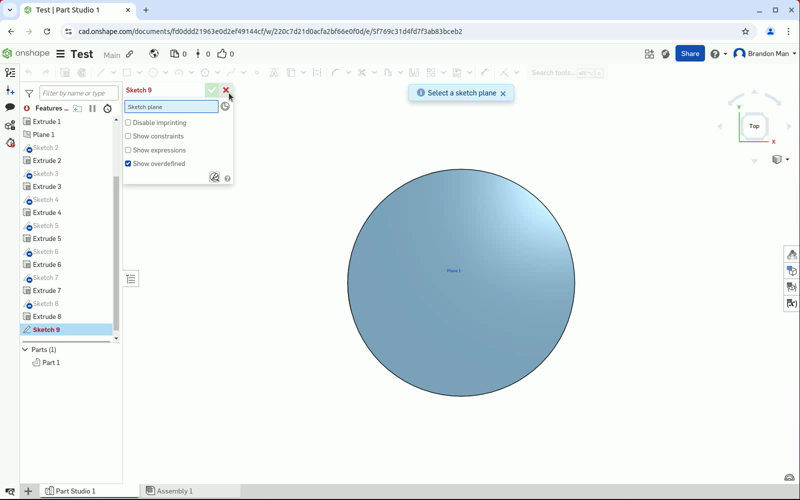
mouse_move(69, 137)
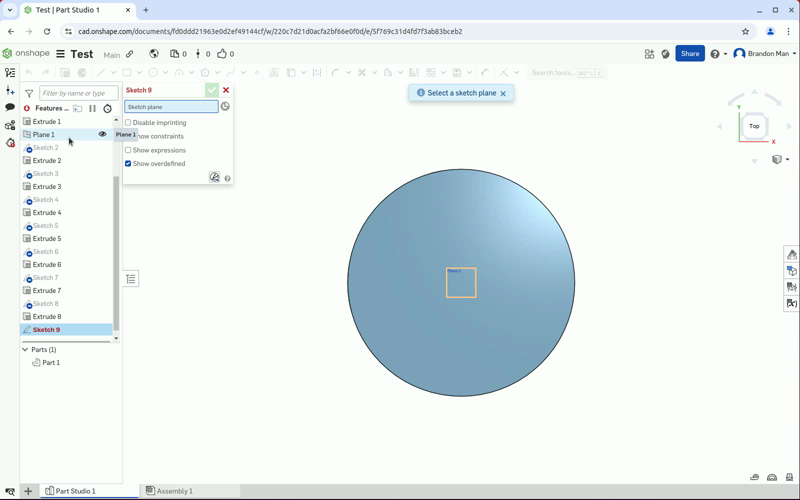
click(69, 137)
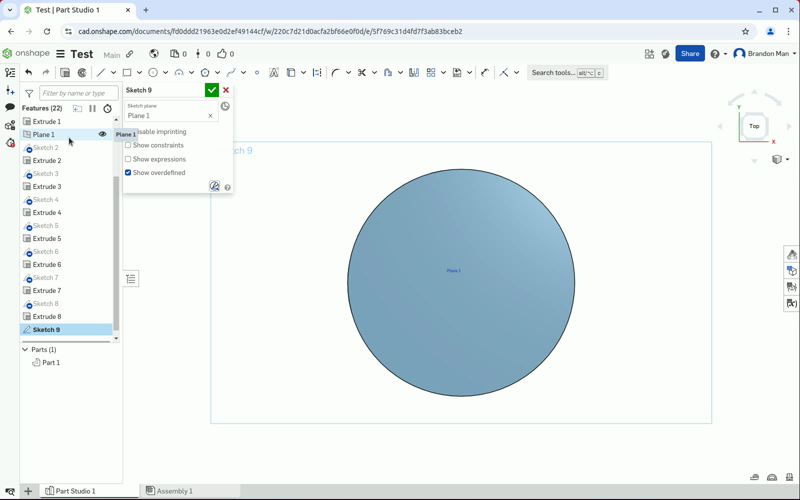
mouse_move(73, 352)
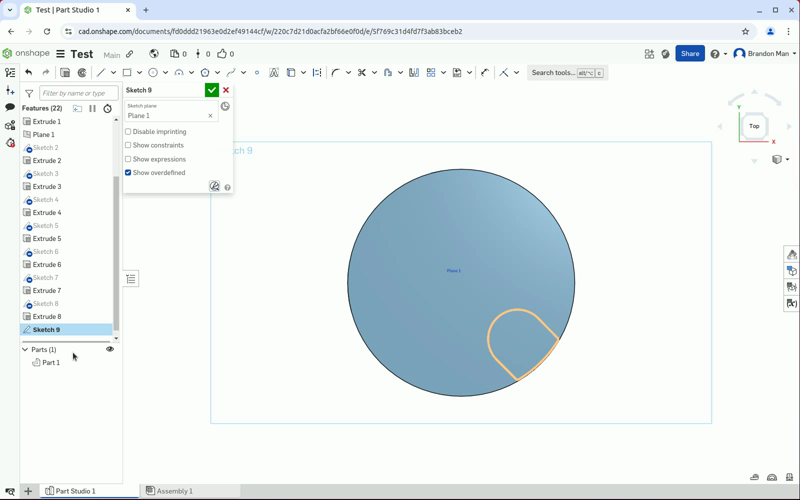
key(y)
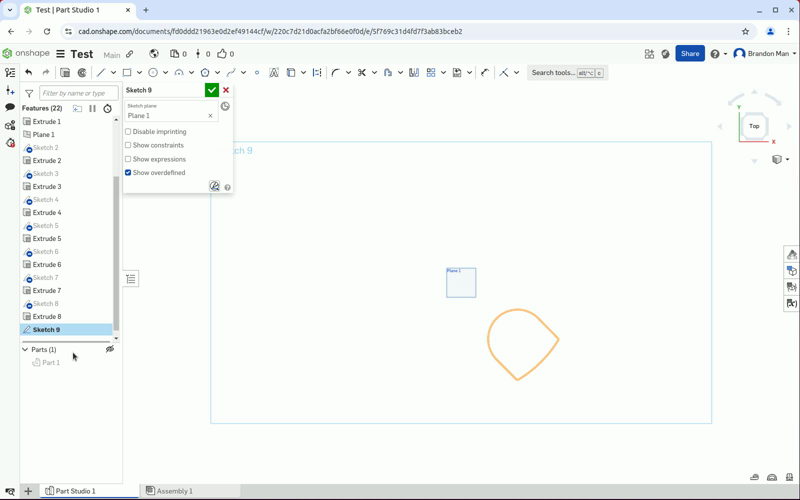
key(l)
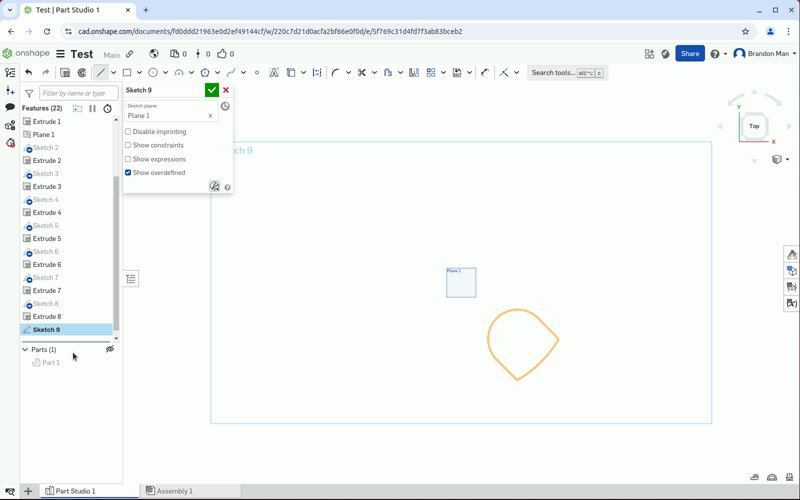
key_down(shift)
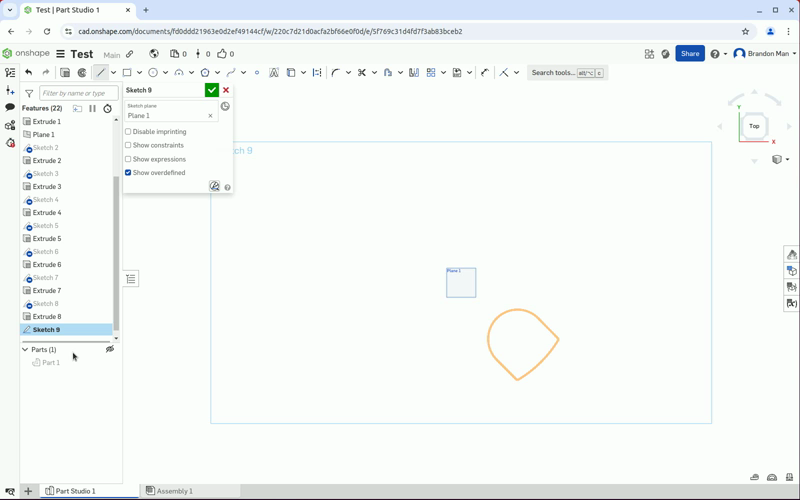
mouse_move(363, 226)
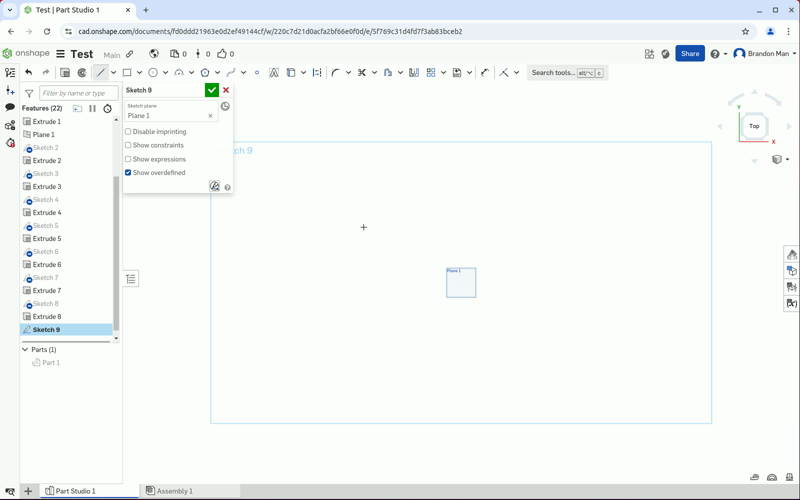
click(363, 226)
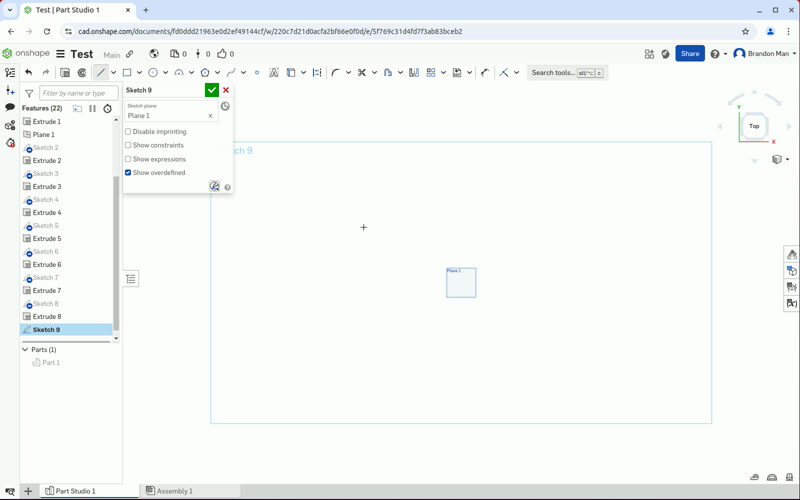
key_up(shift)
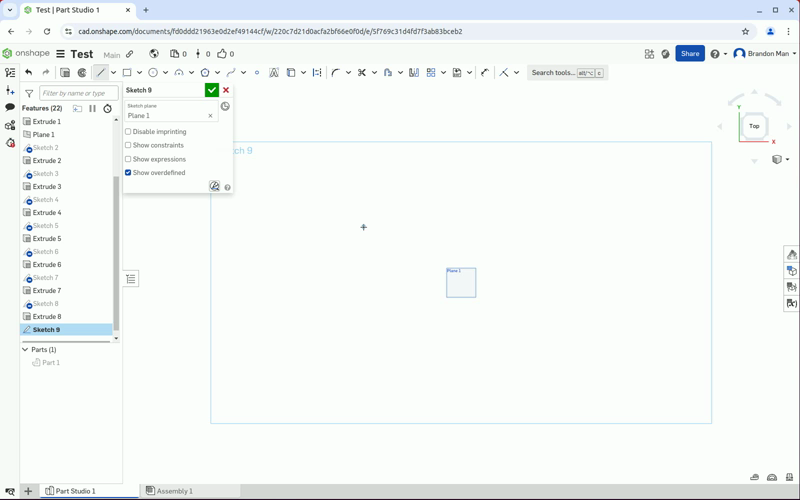
key_down(shift)
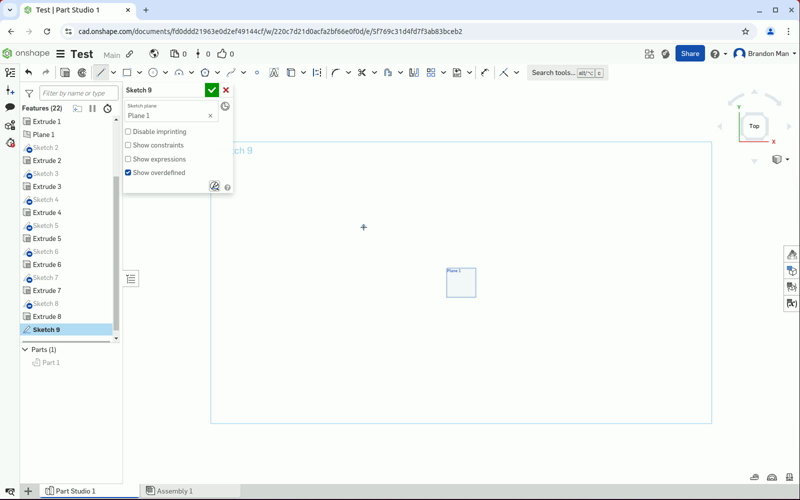
mouse_move(393, 226)
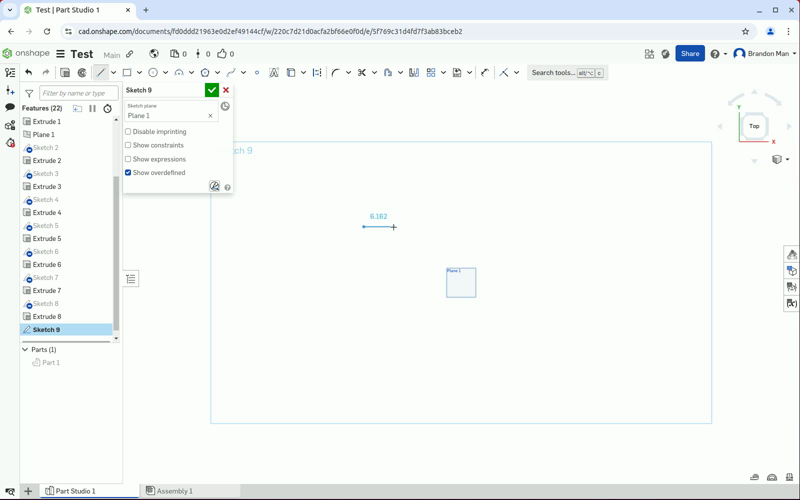
mouse_move(383, 246)
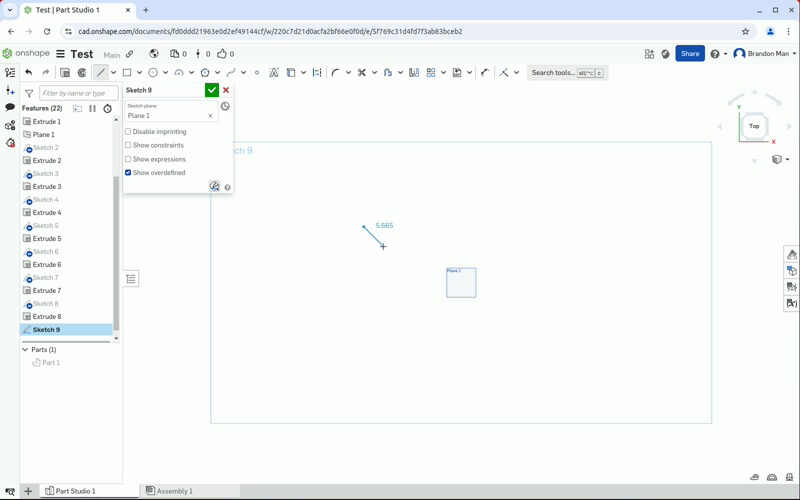
click(383, 246)
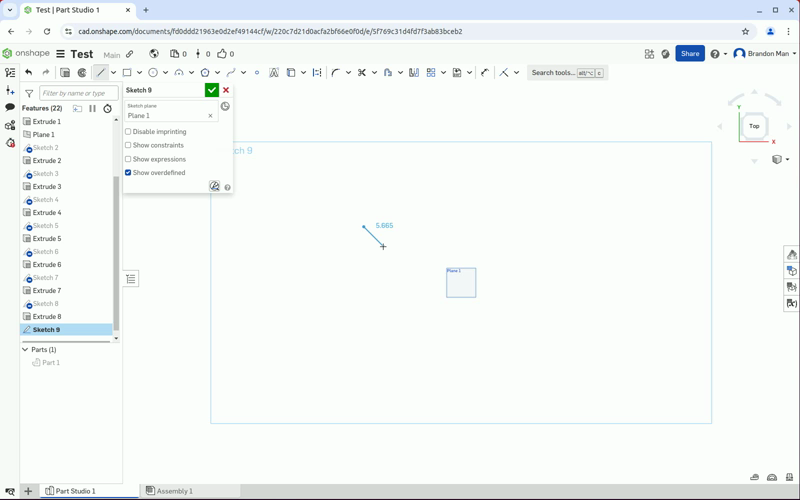
key_up(shift)
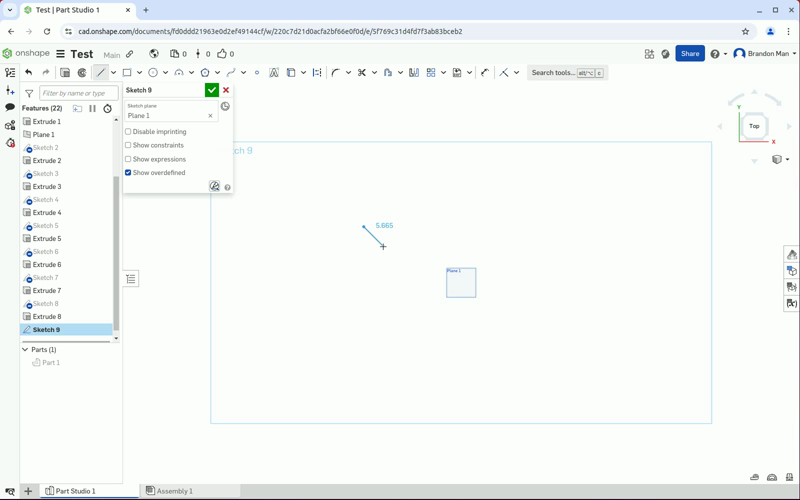
key(esc)
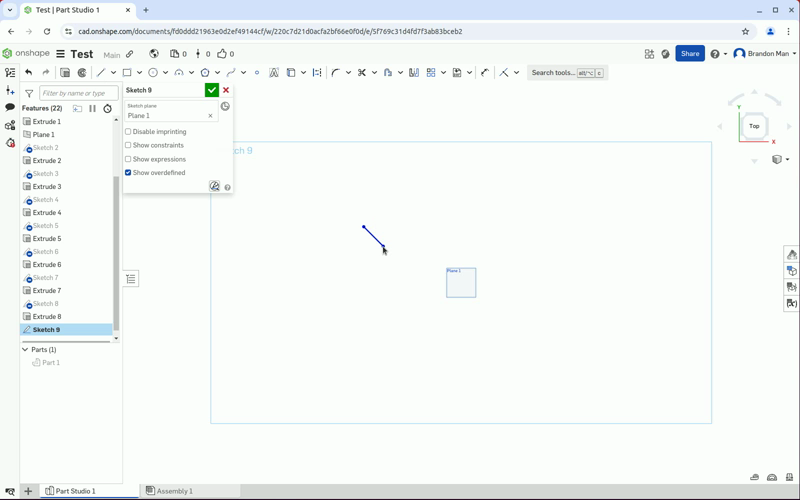
key(a)
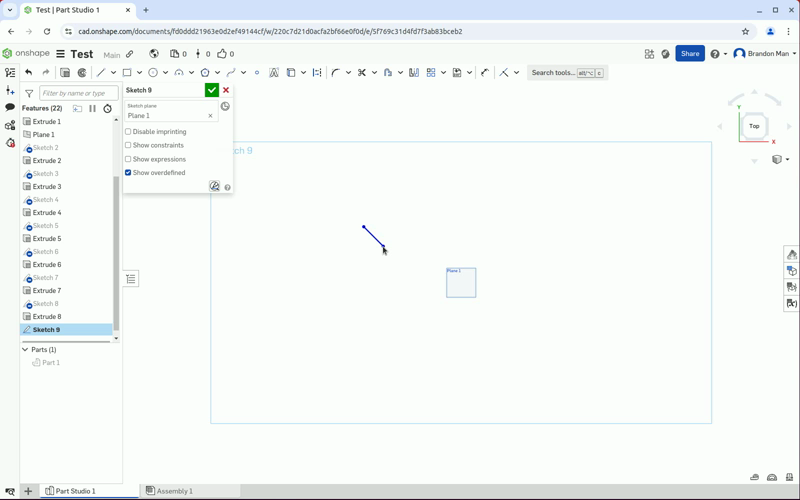
mouse_move(383, 246)
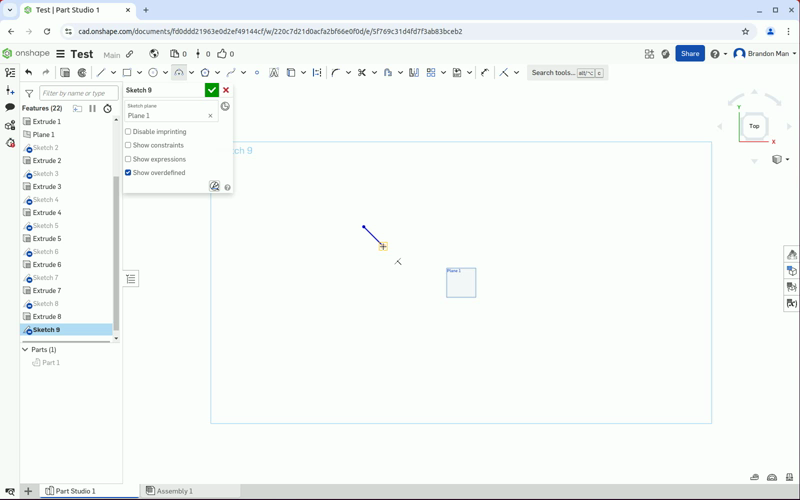
click(383, 246)
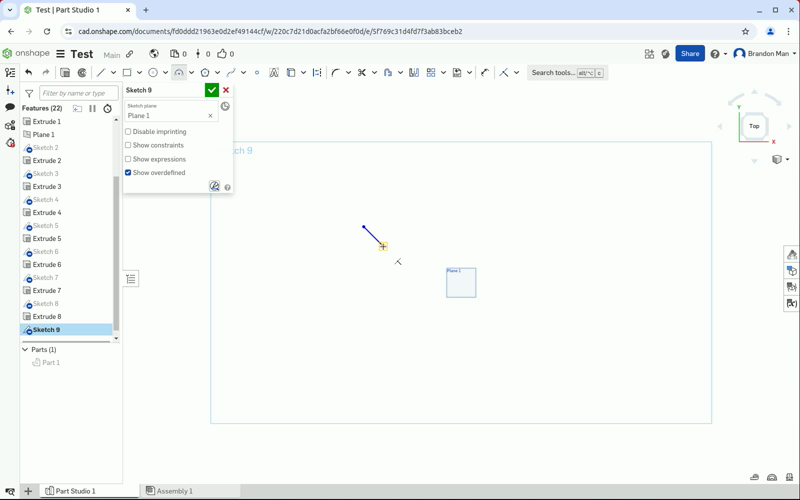
key_down(shift)
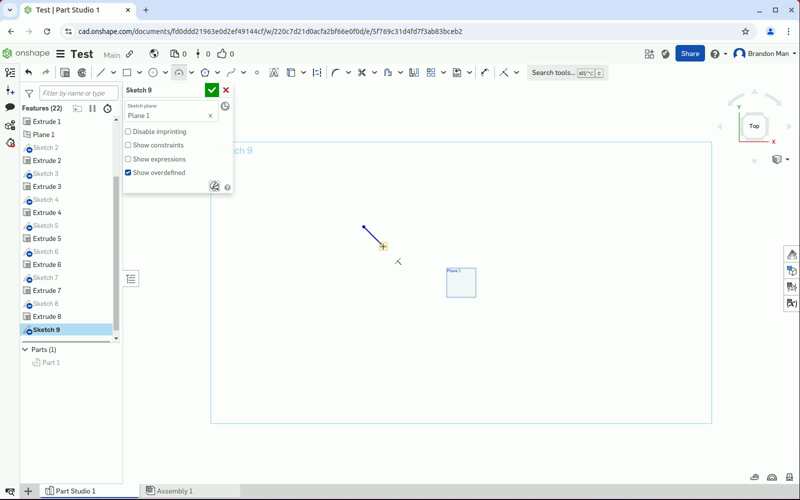
mouse_move(424, 205)
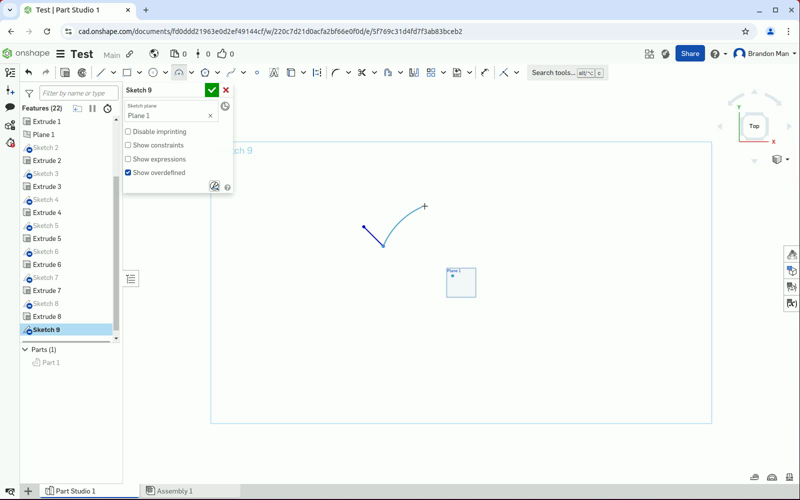
click(424, 205)
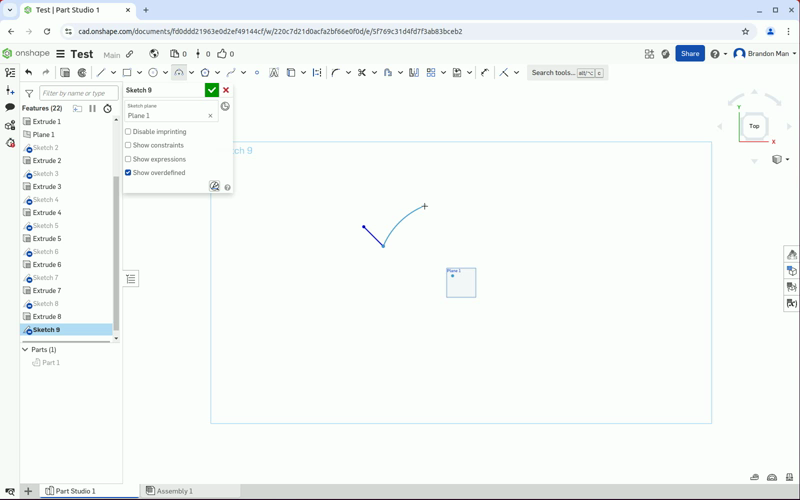
mouse_move(425, 246)
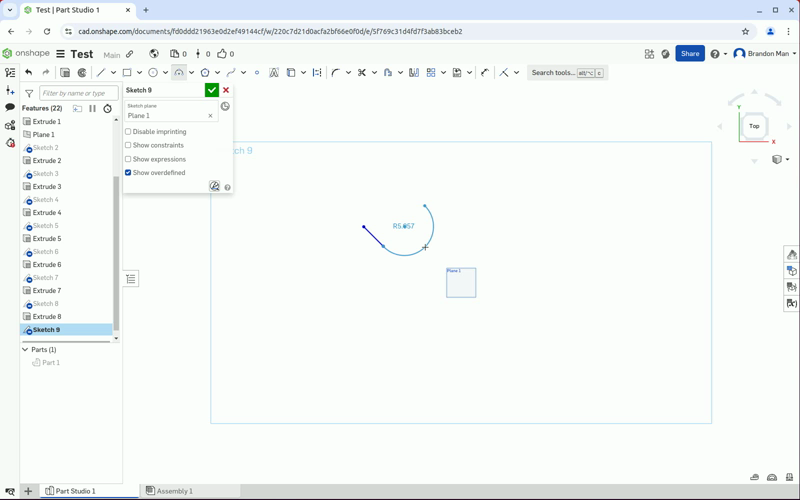
click(425, 246)
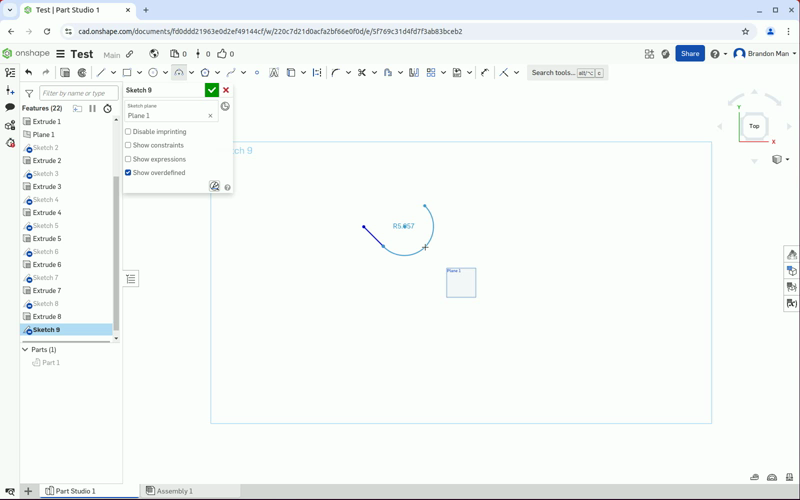
key_up(shift)
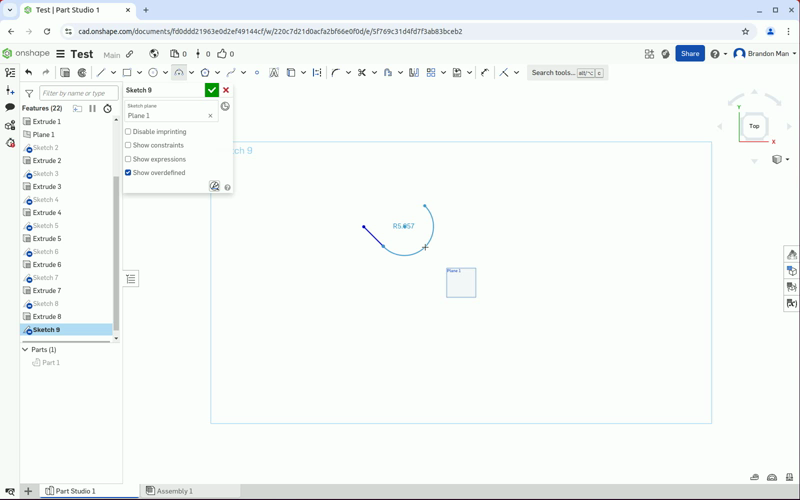
key(esc)
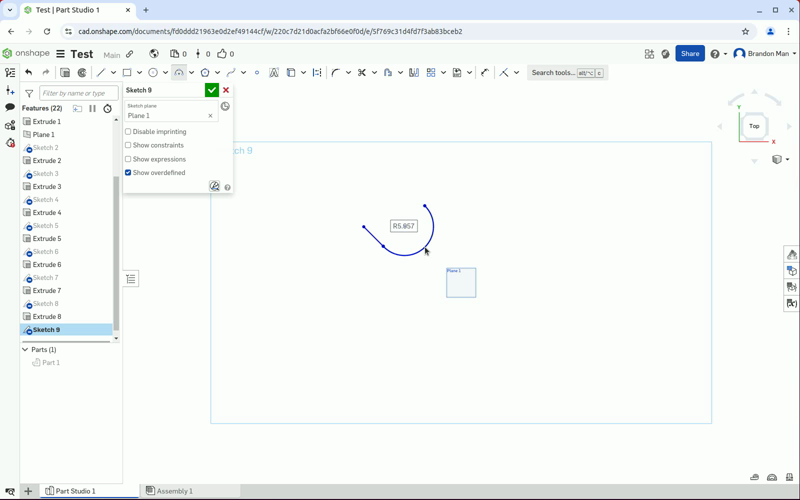
key(l)
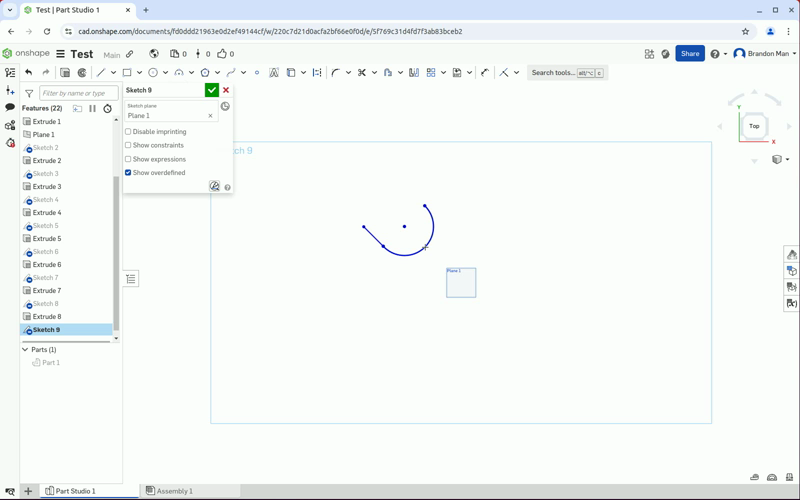
mouse_move(424, 205)
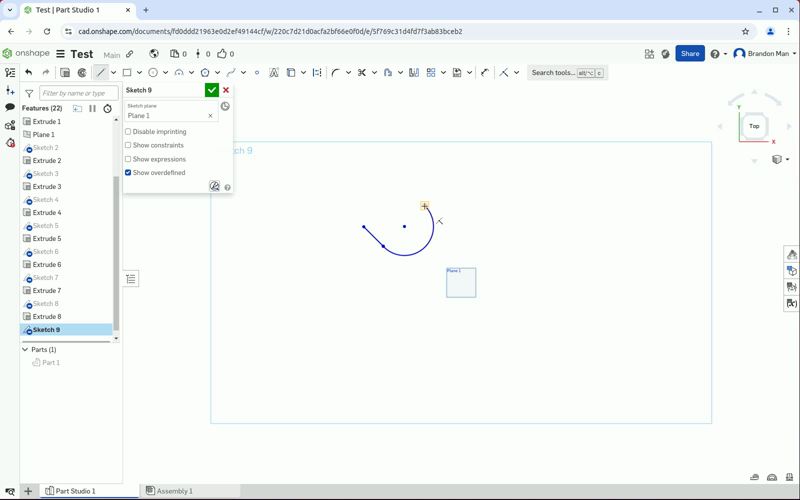
click(424, 205)
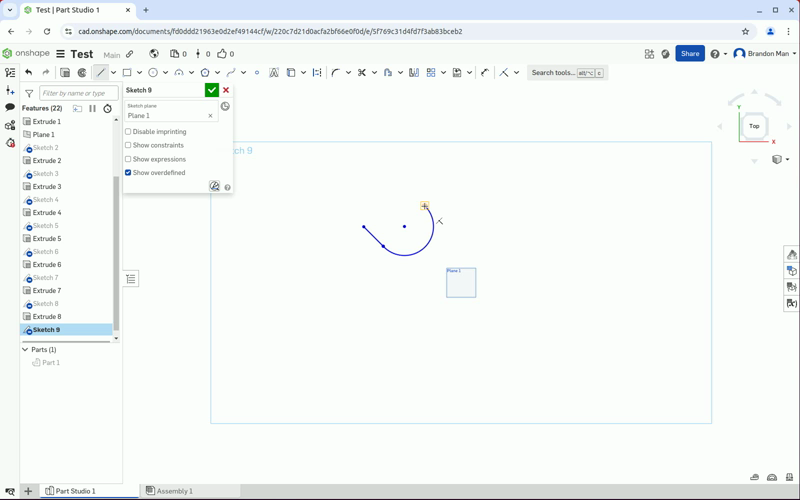
key_down(shift)
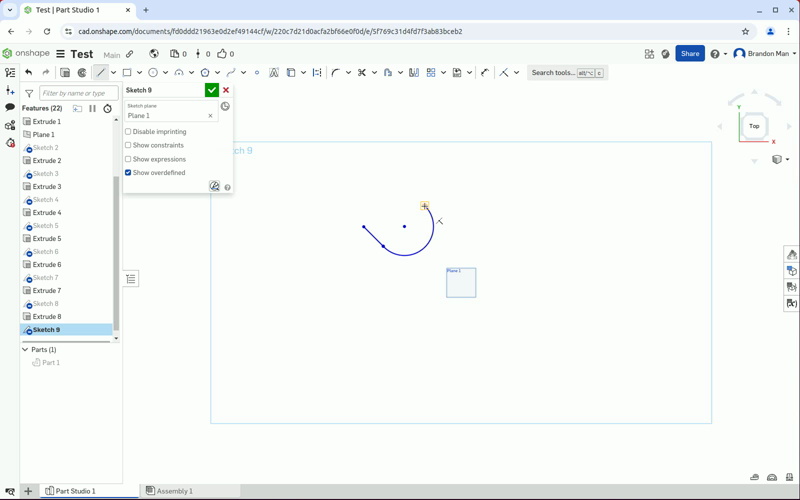
mouse_move(454, 205)
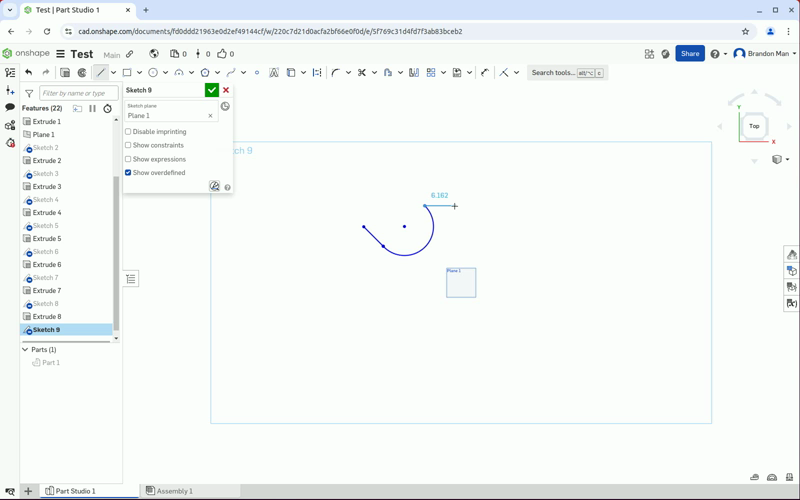
mouse_move(404, 185)
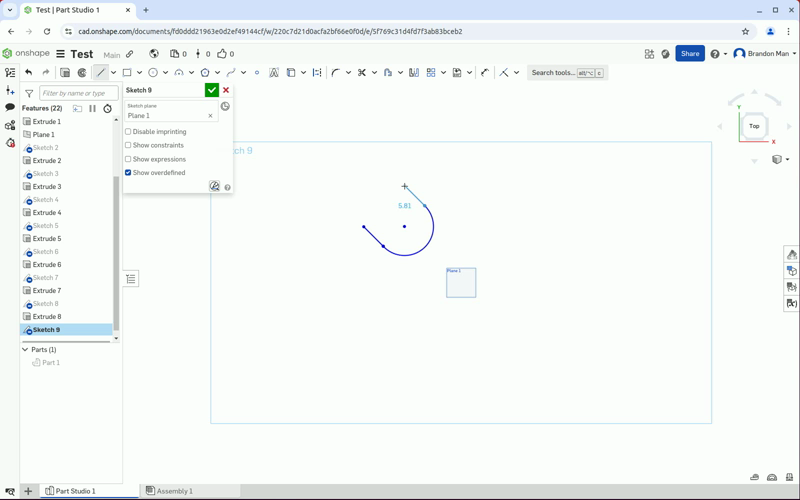
click(404, 185)
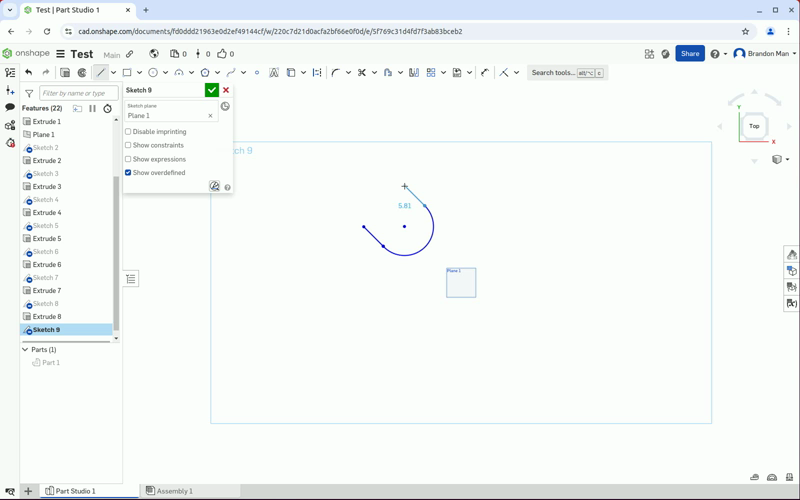
key_up(shift)
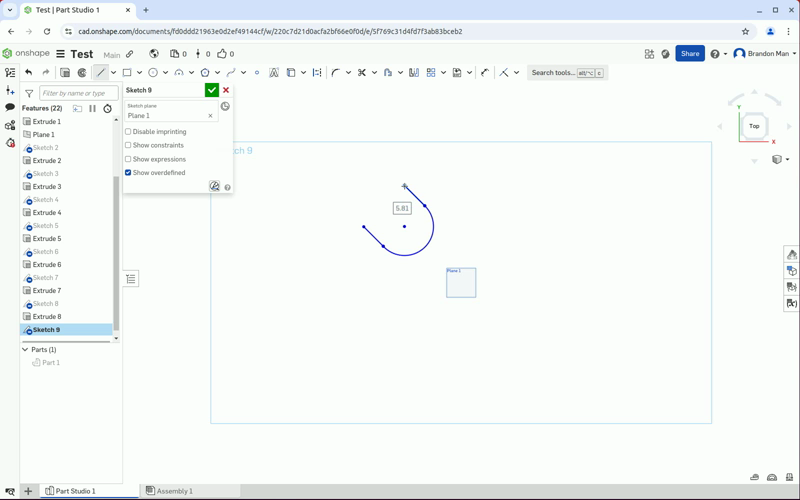
key(esc)
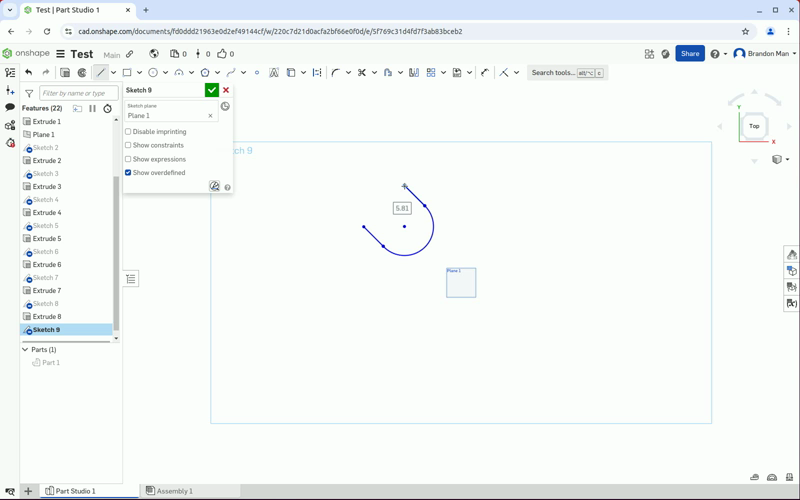
key(a)
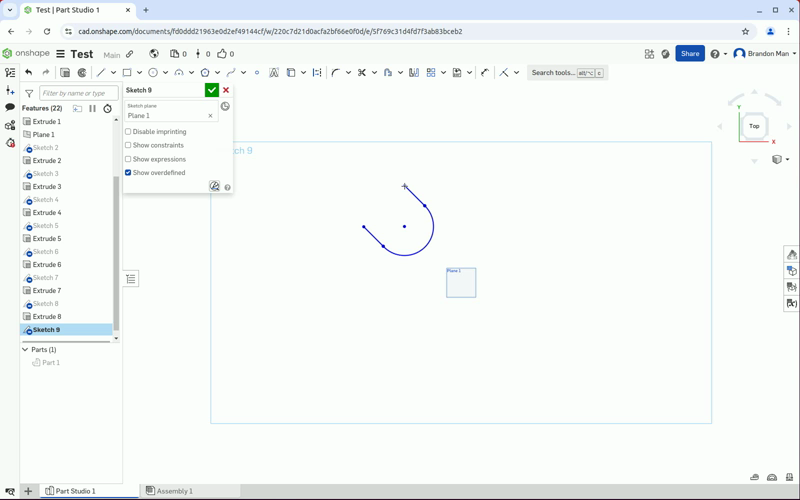
mouse_move(404, 185)
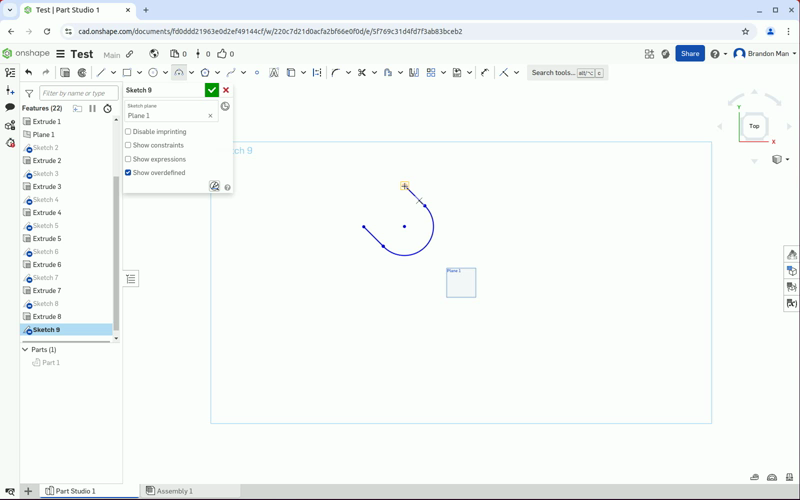
click(404, 185)
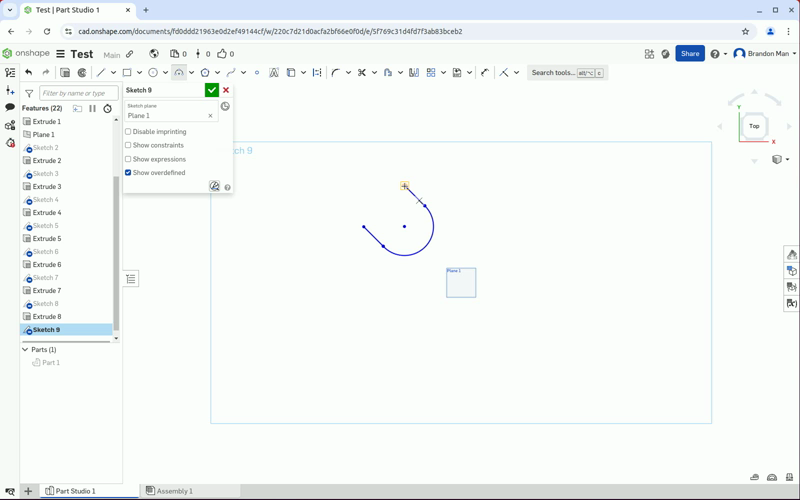
mouse_move(363, 226)
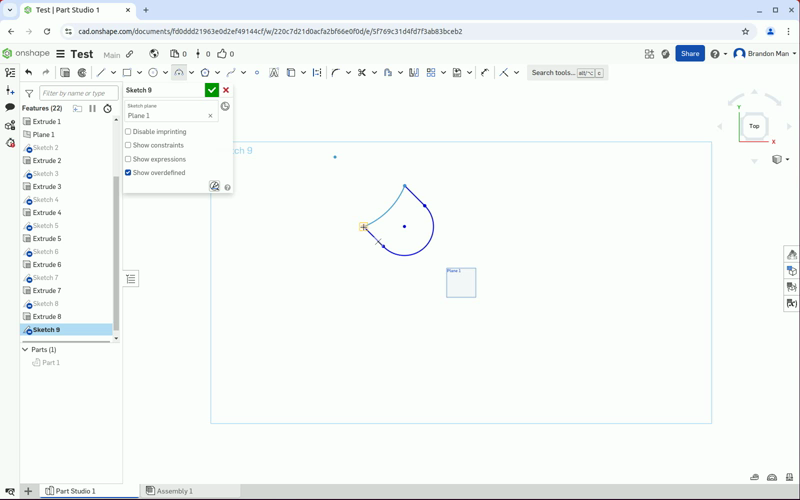
click(363, 226)
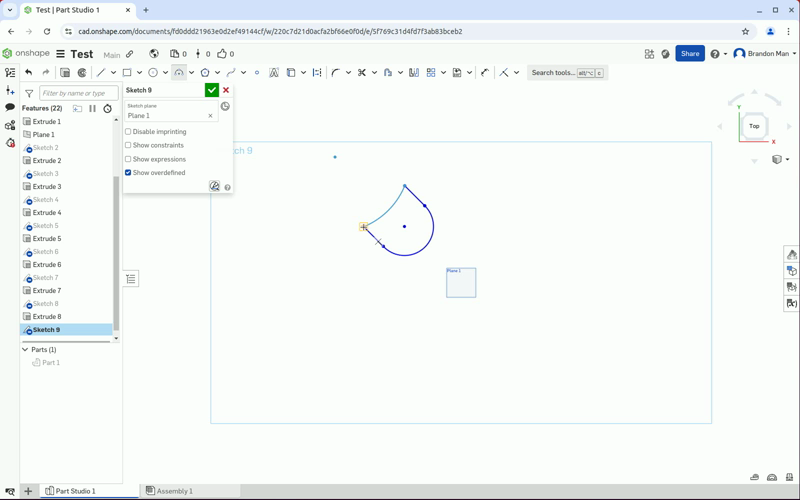
key_down(shift)
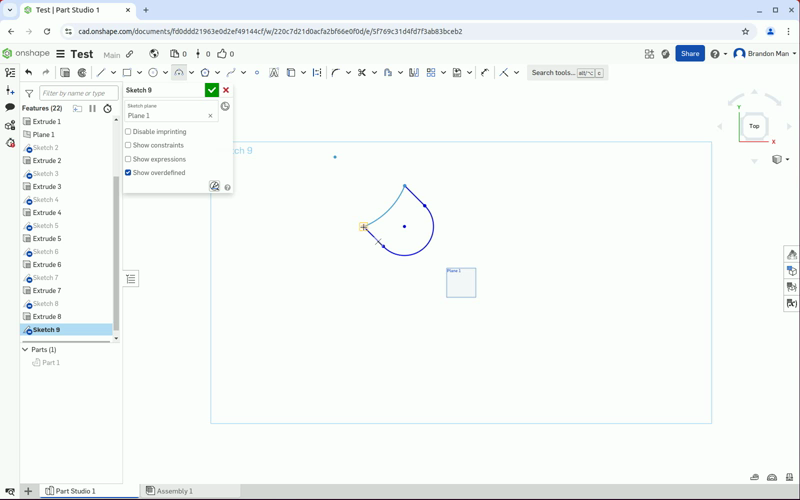
mouse_move(381, 203)
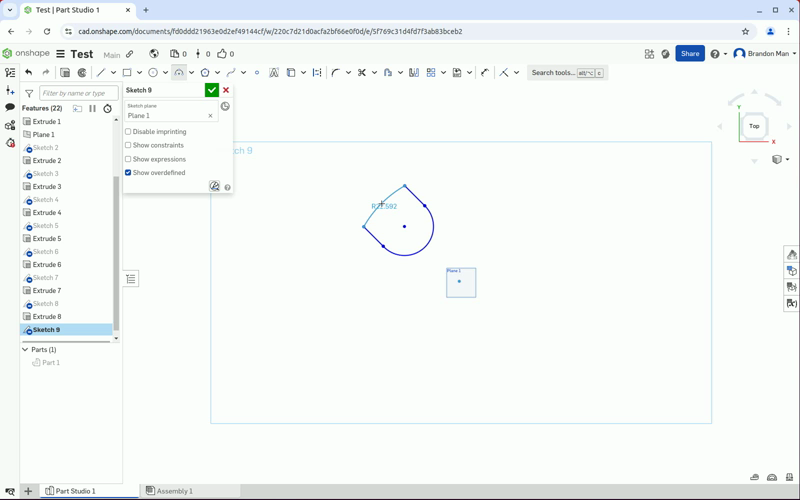
click(381, 203)
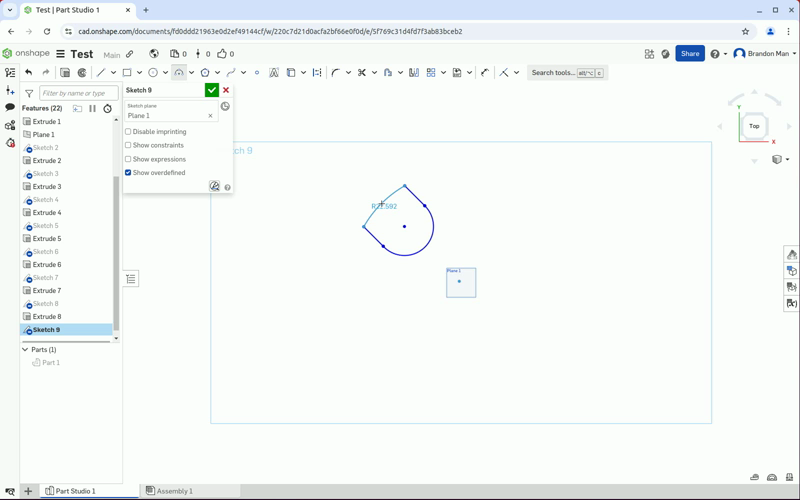
key_up(shift)
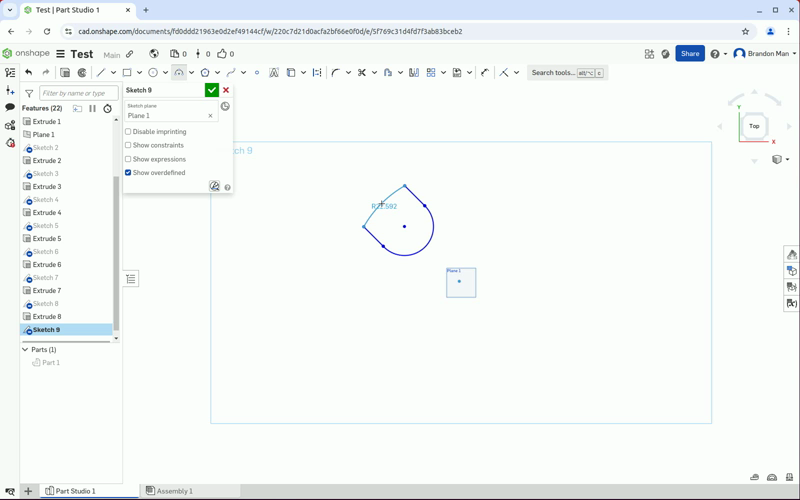
key(esc)
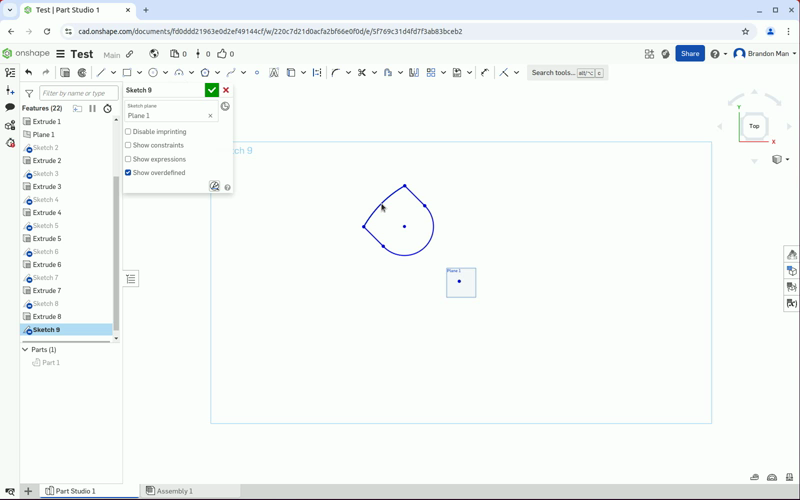
mouse_move(401, 246)
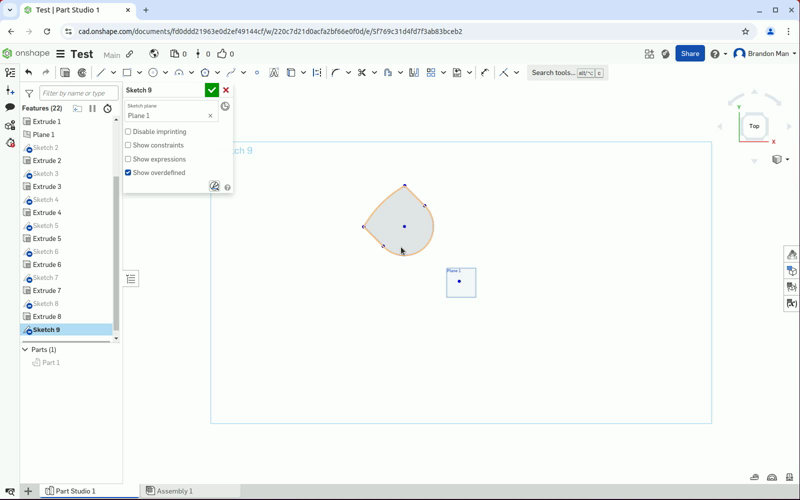
click(401, 246)
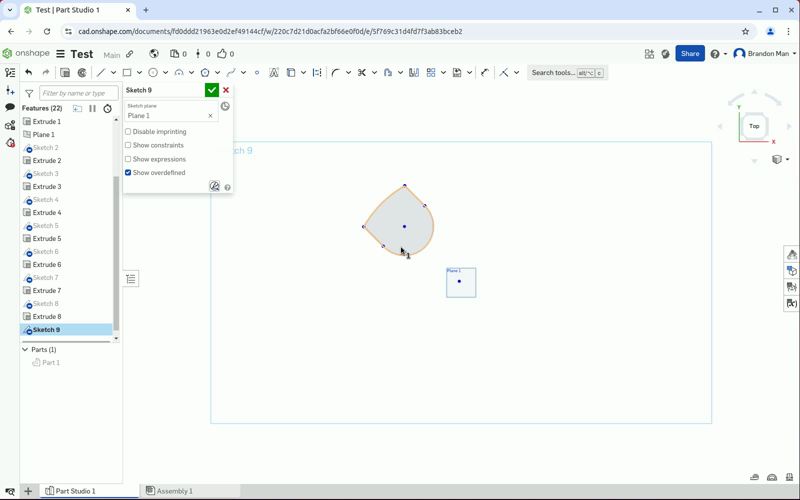
mouse_move(73, 352)
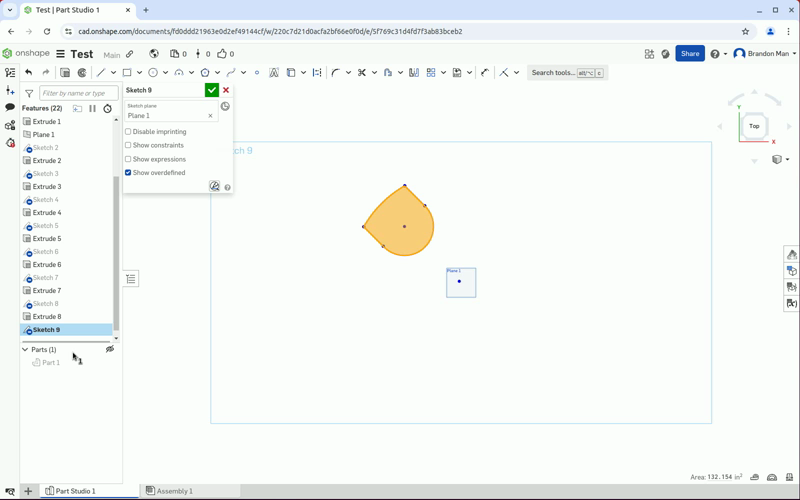
key(shift+y)
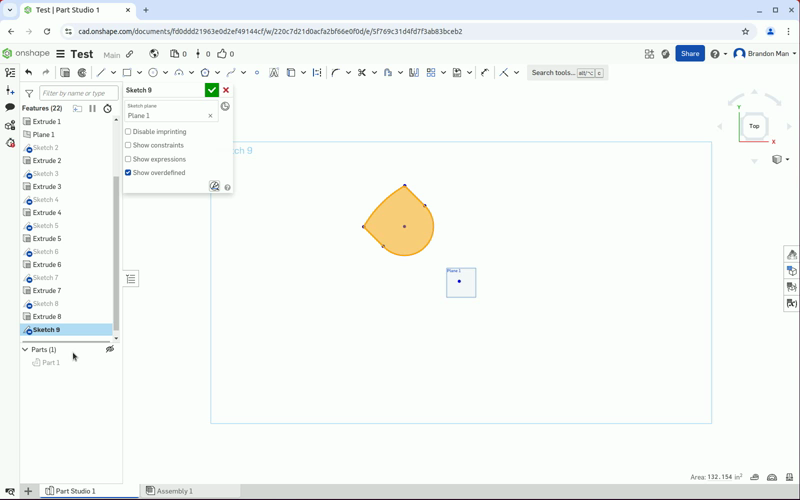
key(shift+e)
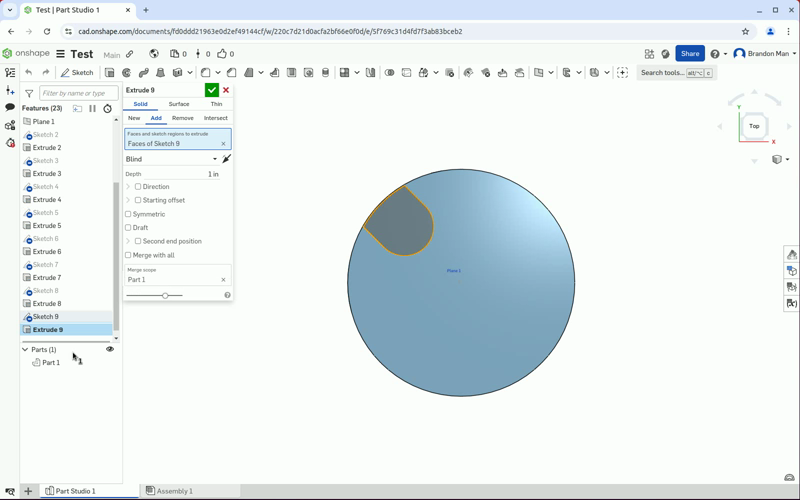
mouse_move(143, 106)
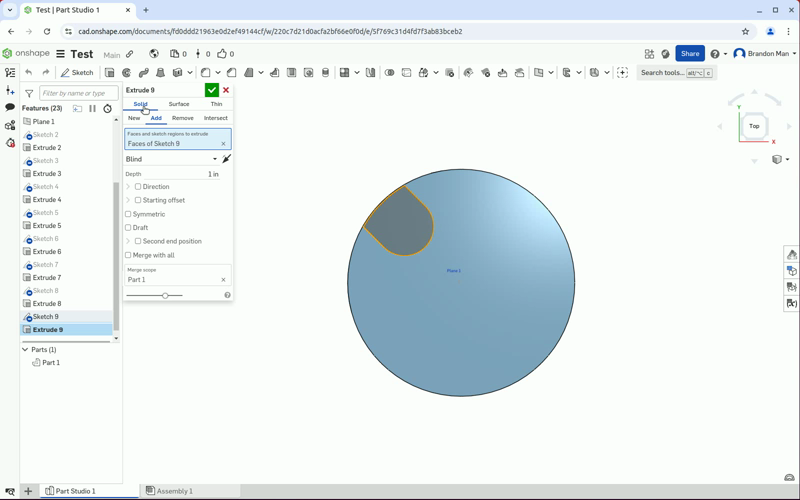
click(143, 106)
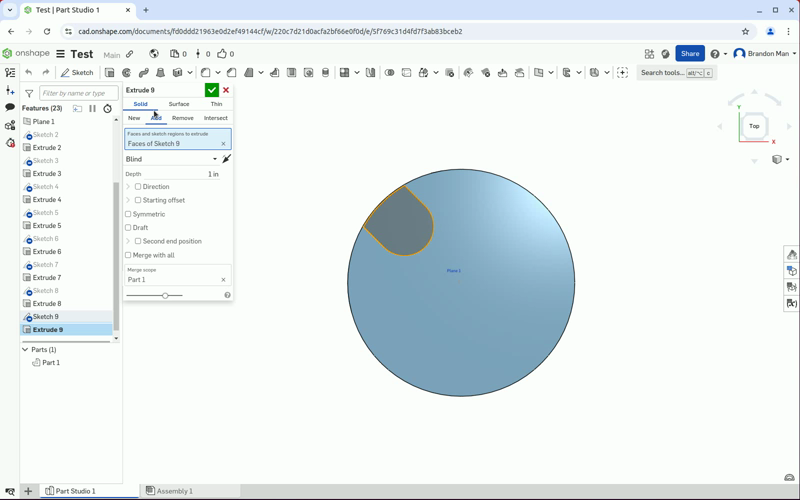
mouse_move(186, 120)
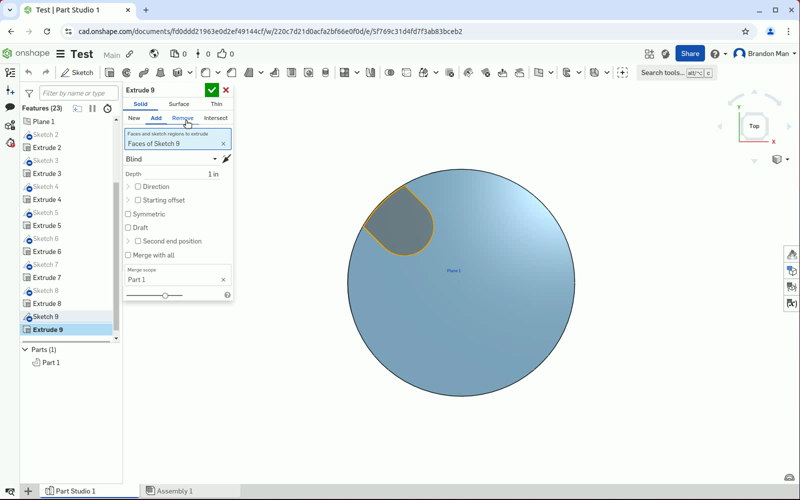
click(186, 120)
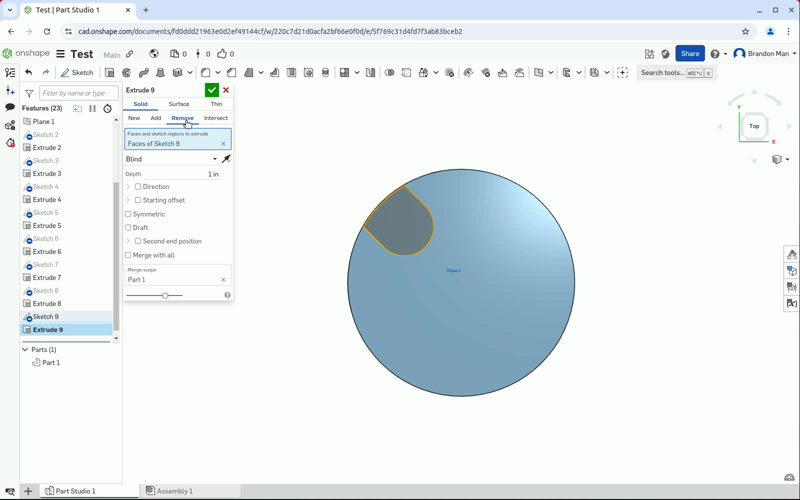
key(tab, 4)
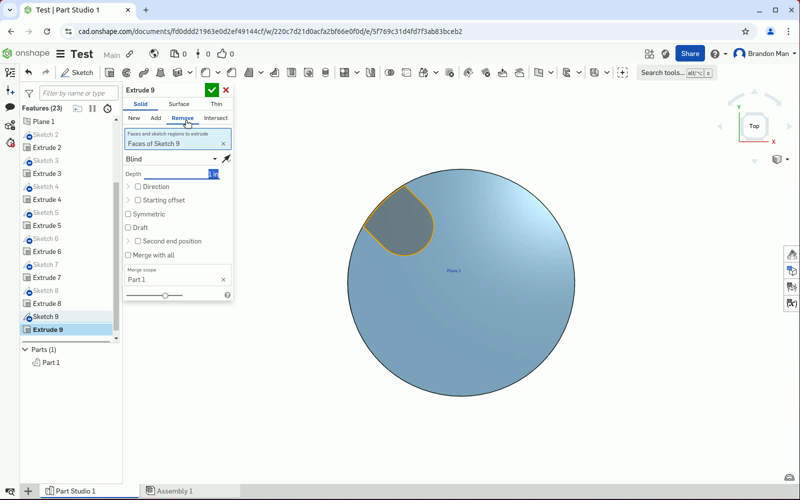
text(1.685)
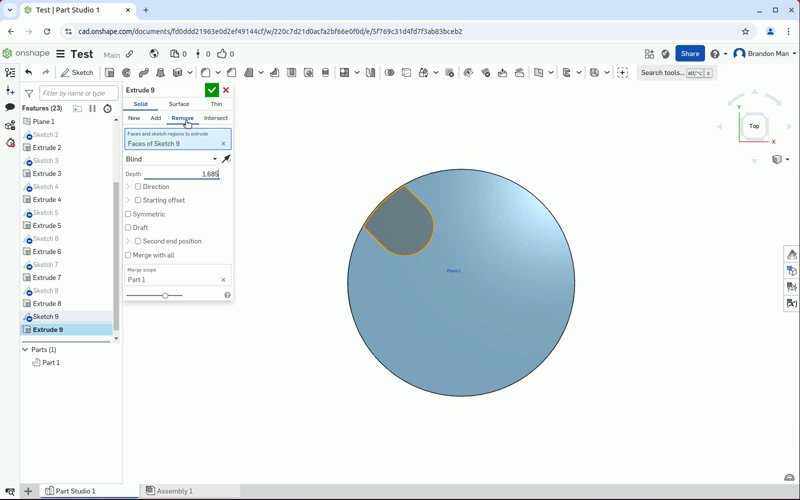
key(tab, 6)
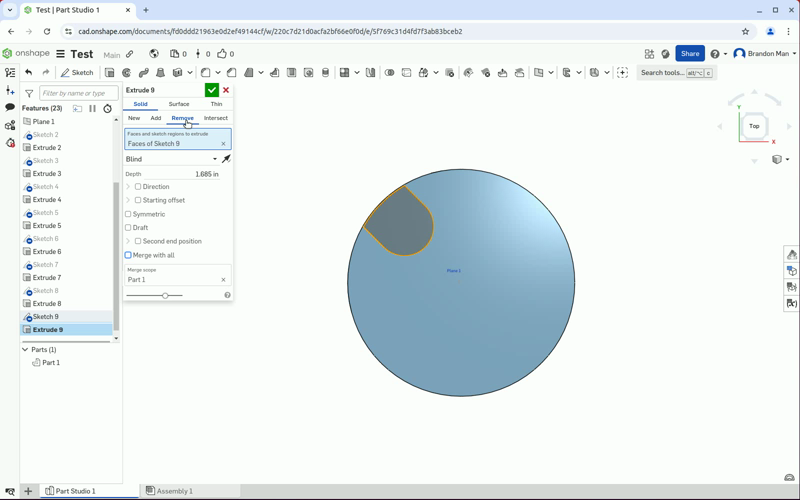
key(space)
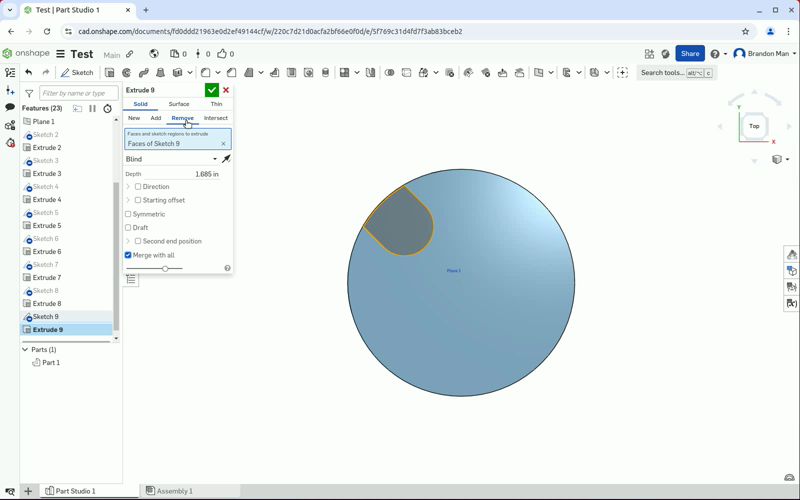
key(enter)
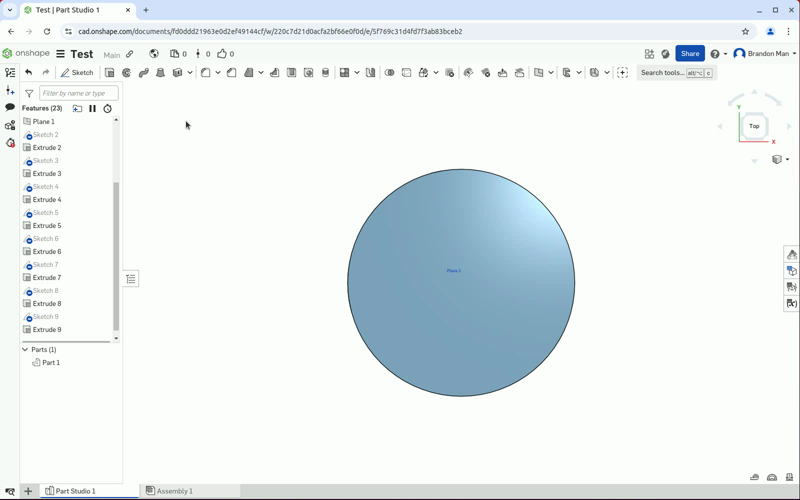
key(shift+h)
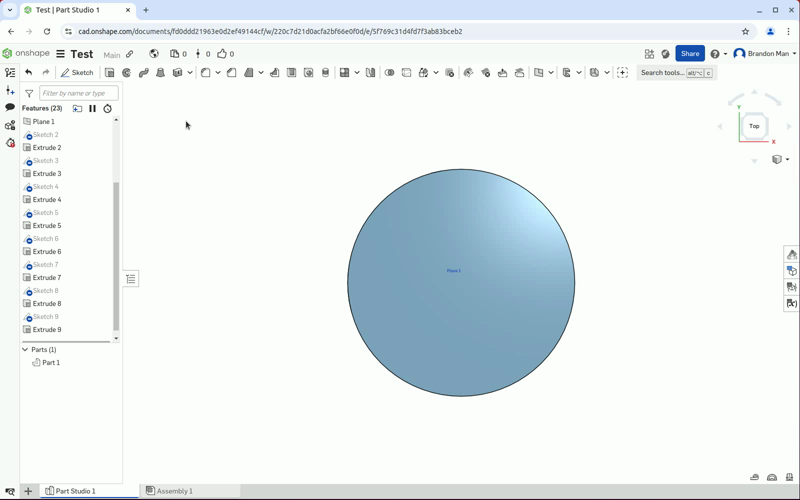
key(shift+h)
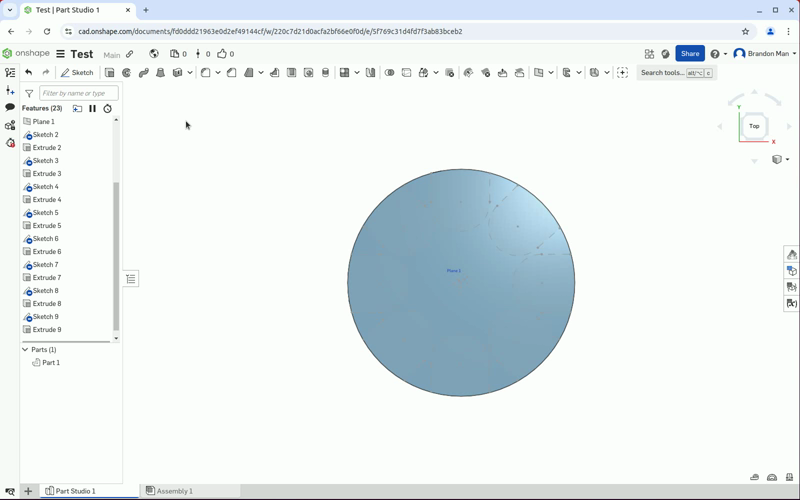
key(shift+7)
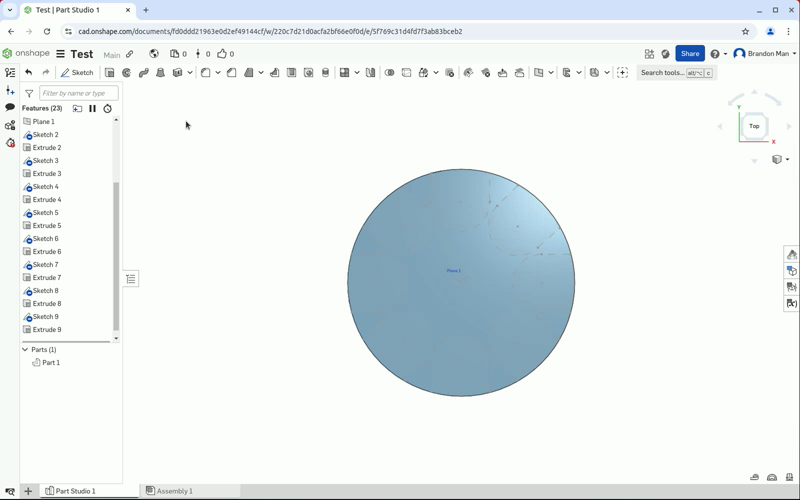
key(up, 3)
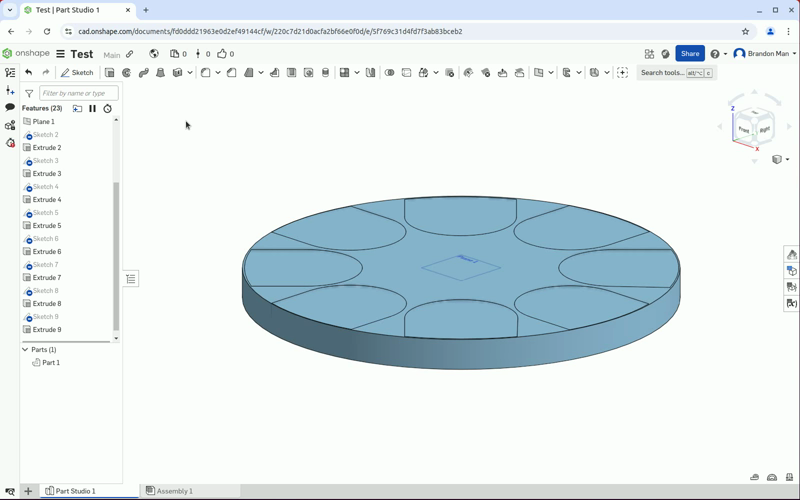
key(left, 3)
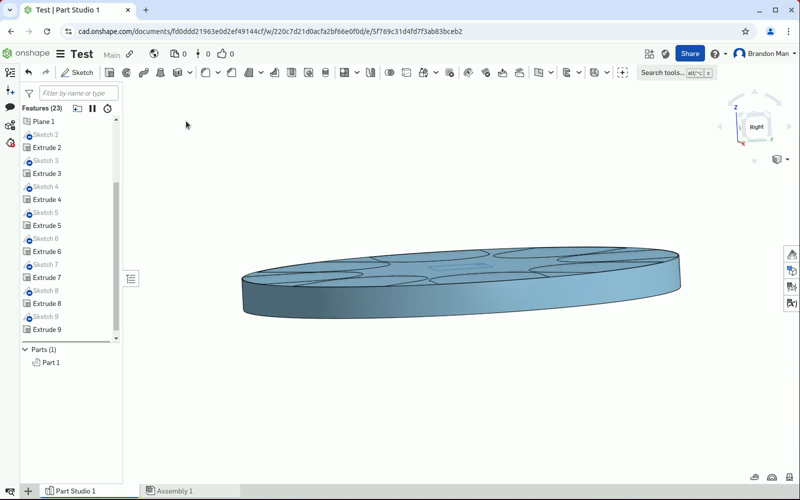
key(right, 3)
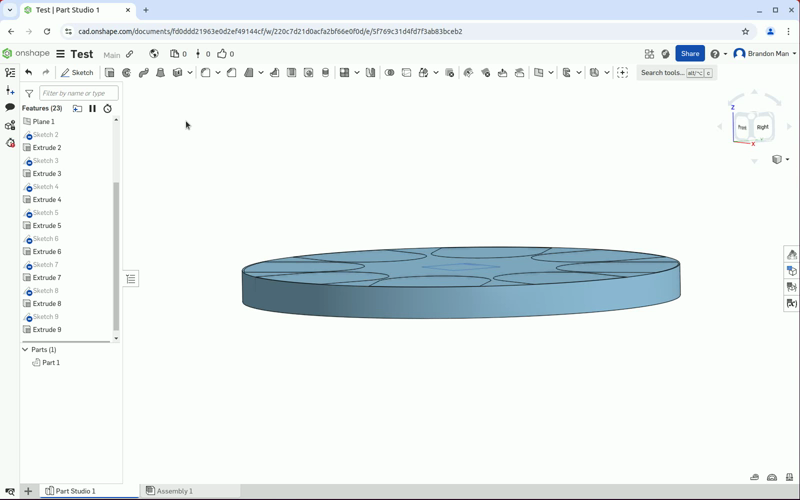
key(down, 3)
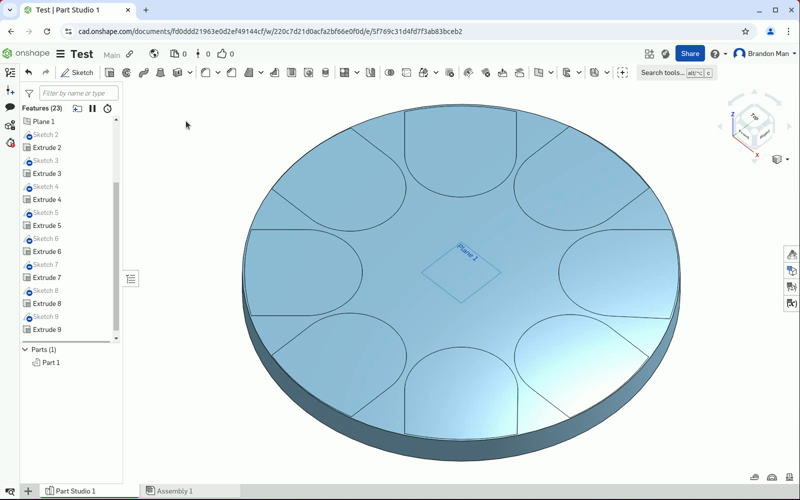
mouse_move(69, 98)
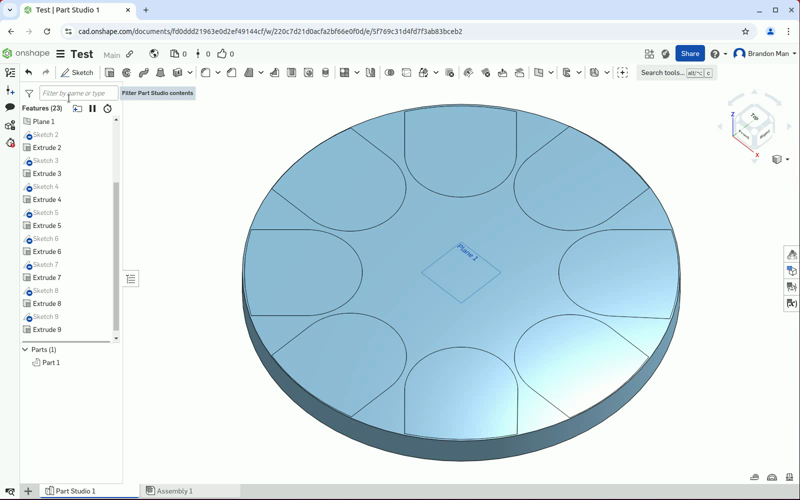
click(69, 98)